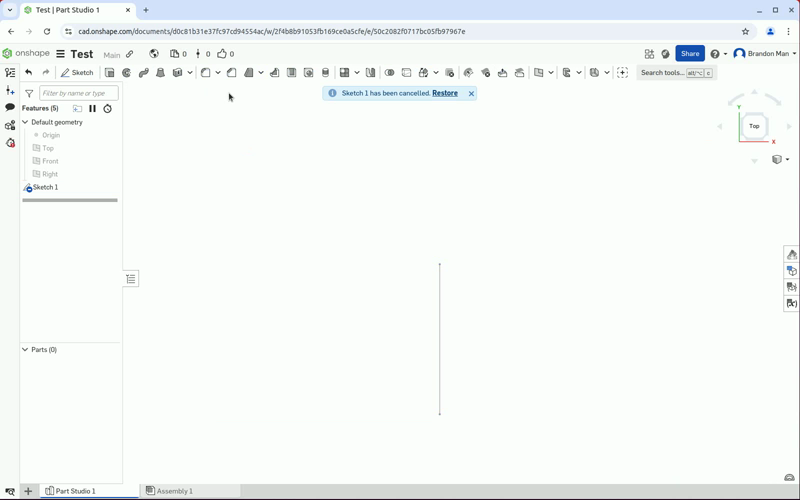
key(shift+h)
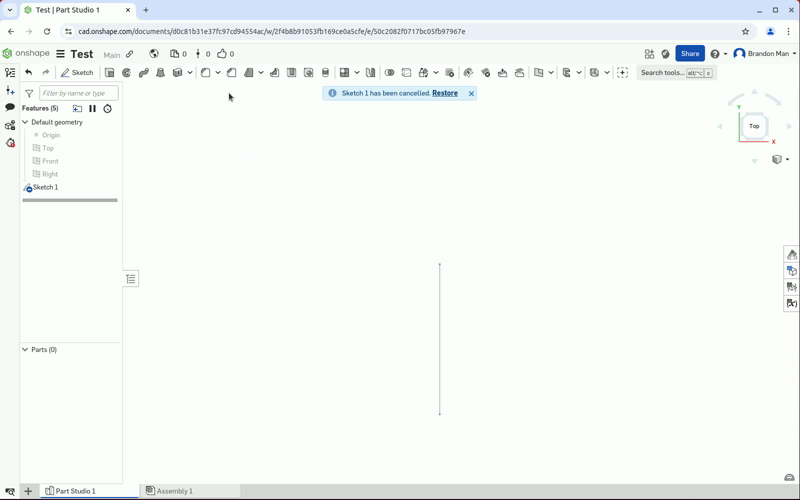
key(shift+s)
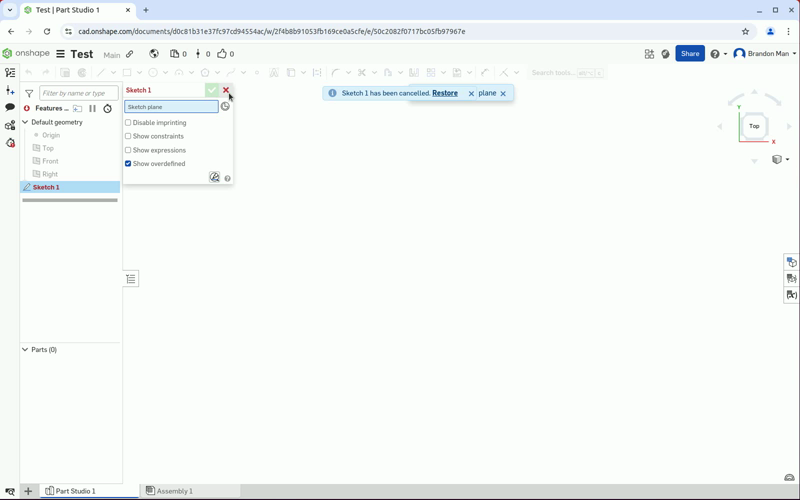
mouse_move(73, 150)
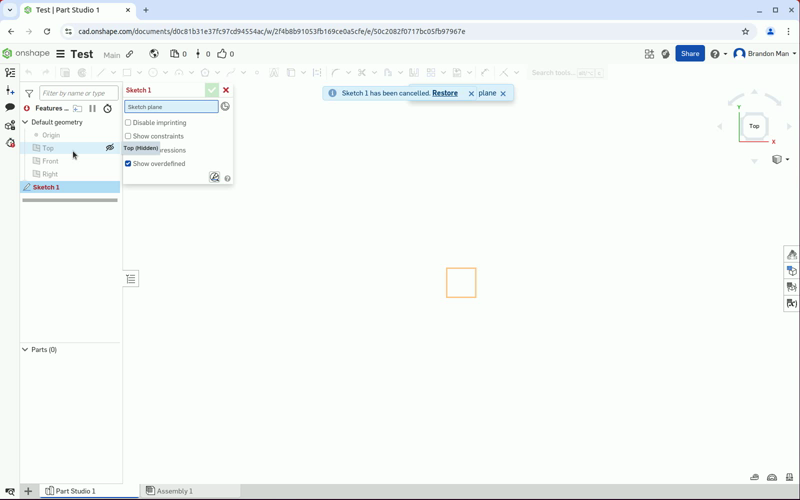
click(73, 150)
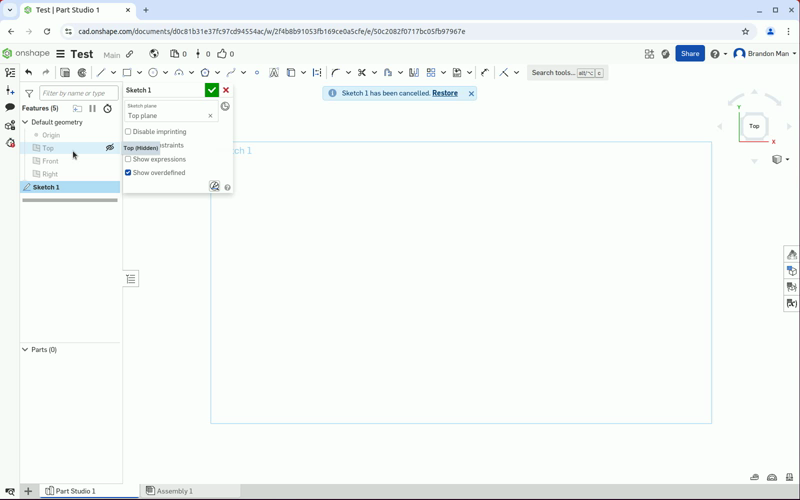
mouse_move(73, 352)
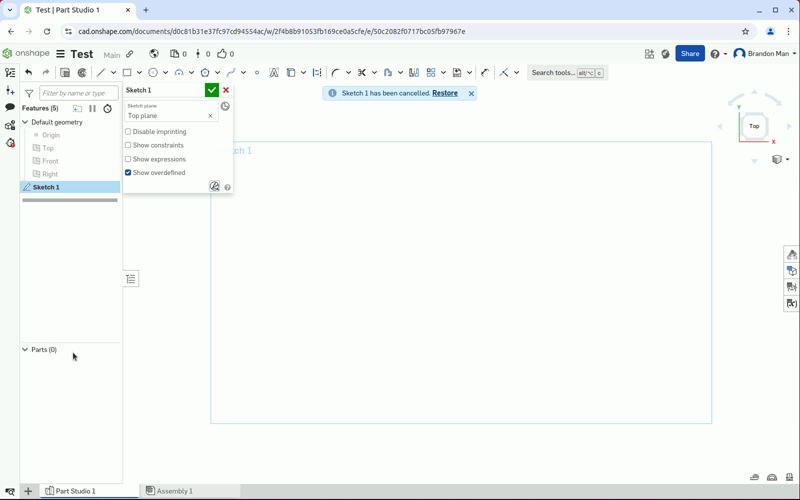
key(y)
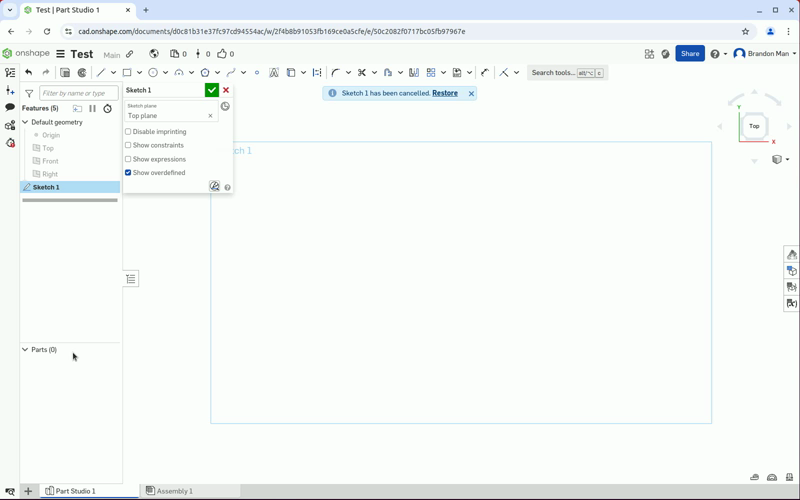
key(l)
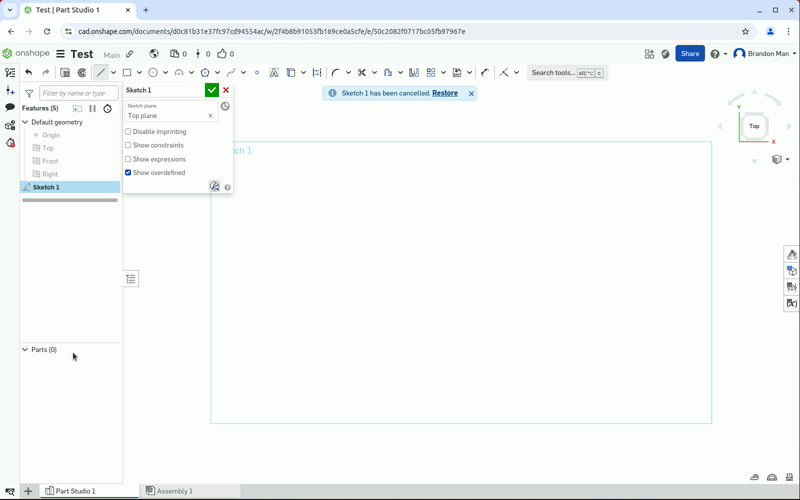
key_down(shift)
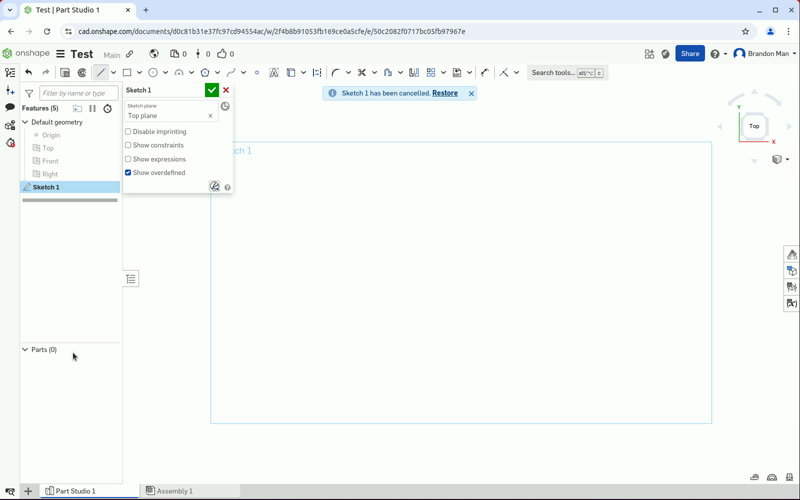
mouse_move(460, 320)
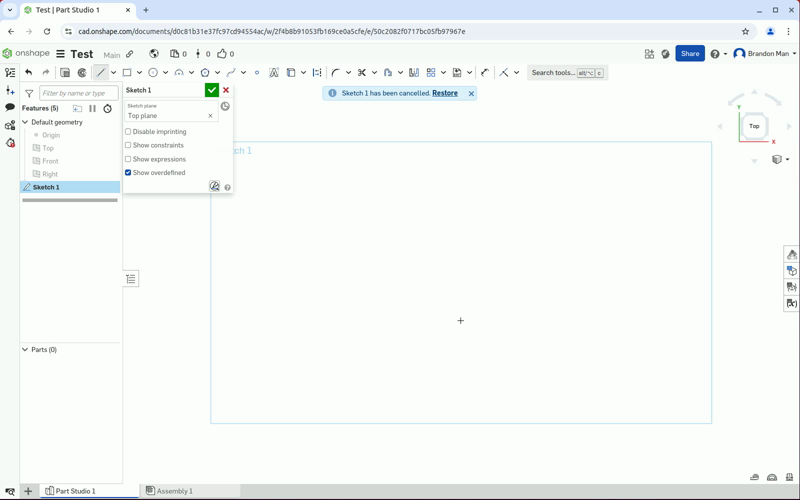
click(460, 320)
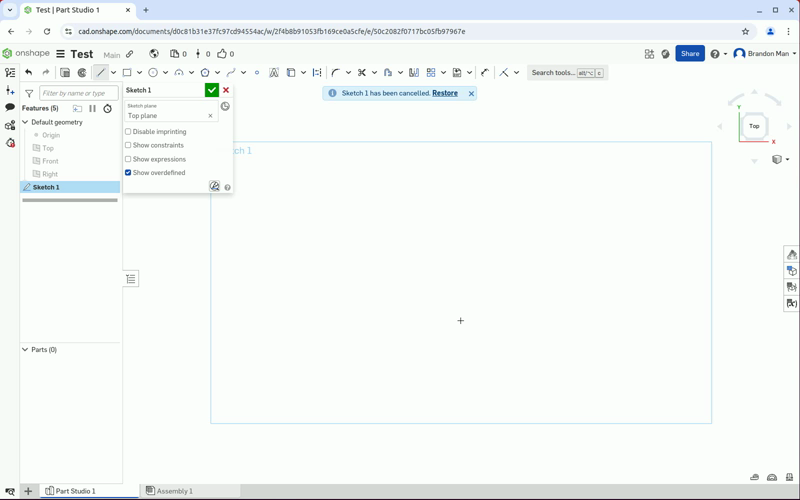
key_up(shift)
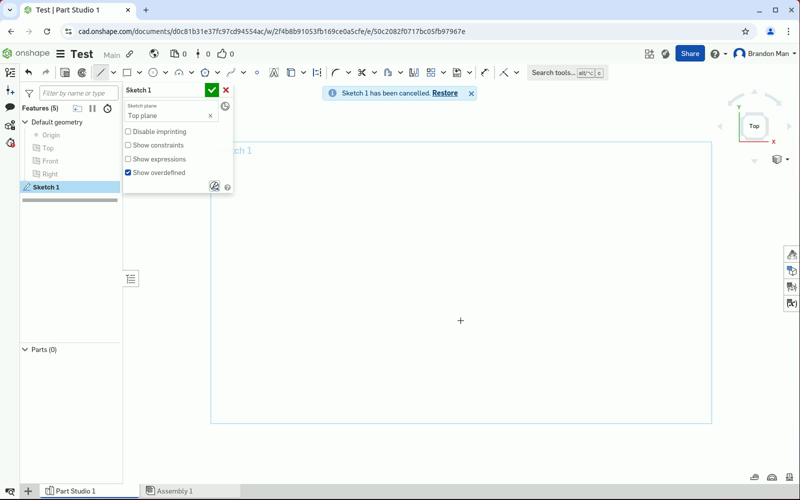
key_down(shift)
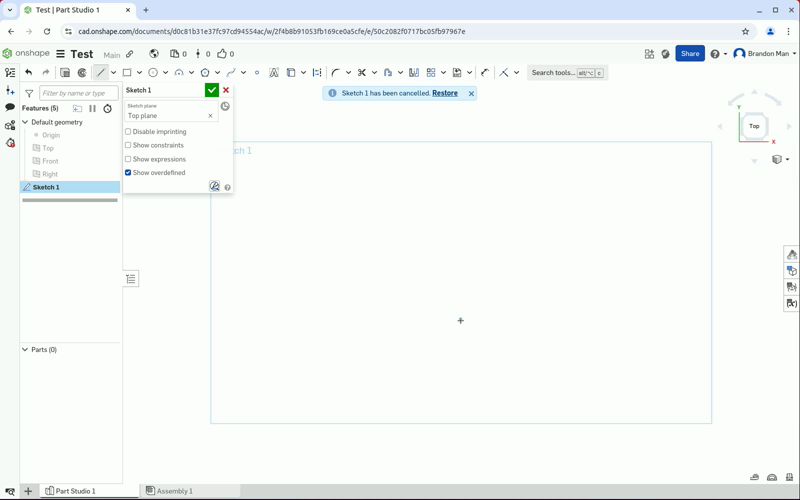
mouse_move(490, 320)
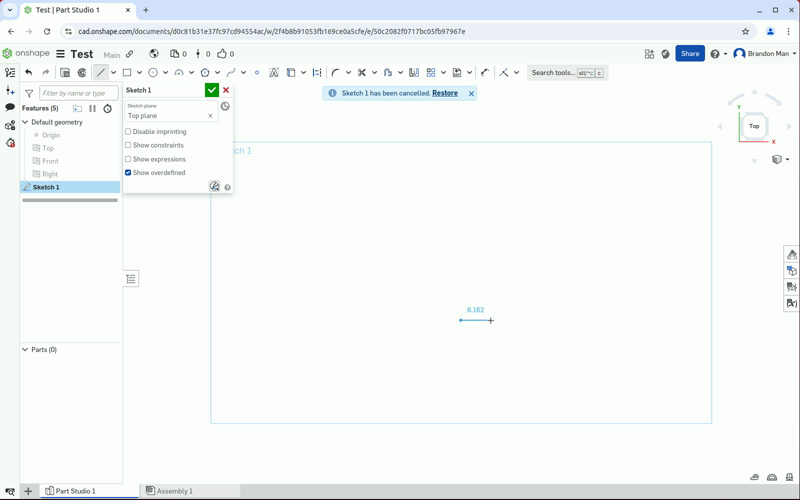
mouse_move(473, 320)
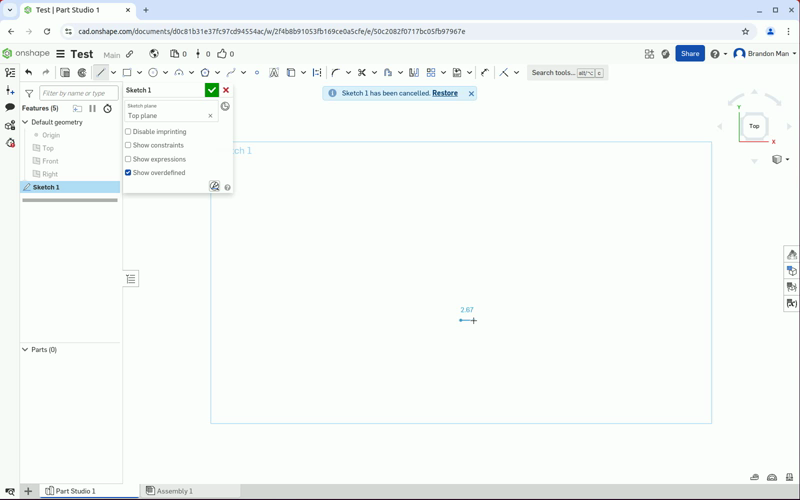
click(473, 320)
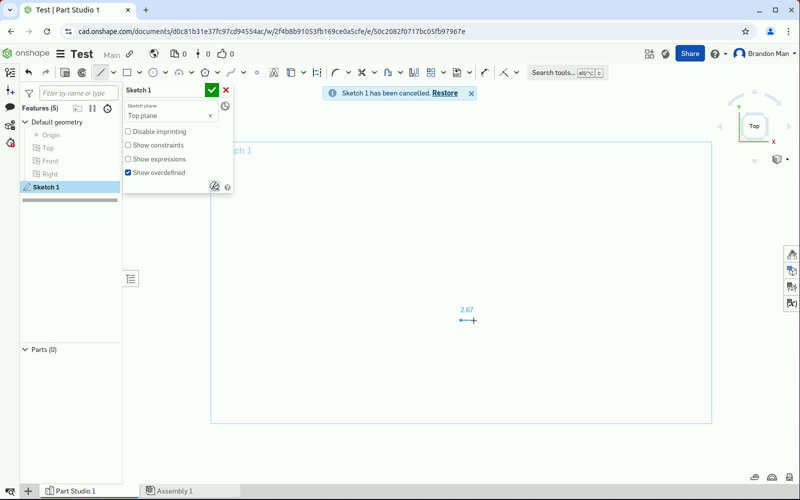
key_up(shift)
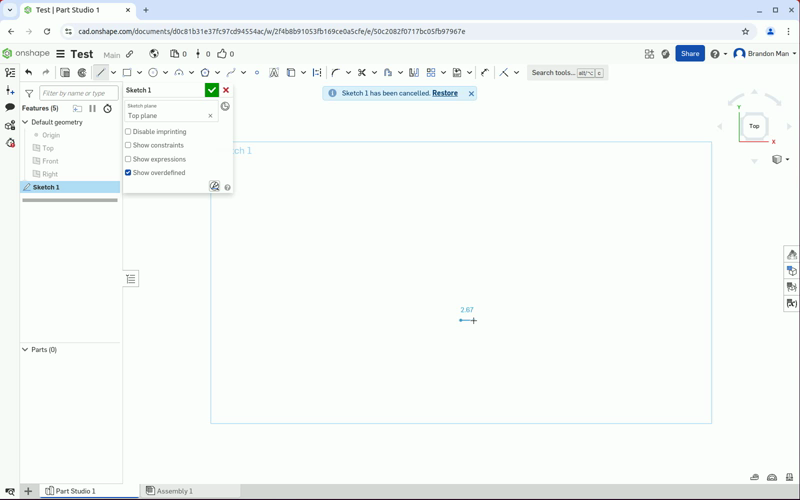
key_down(shift)
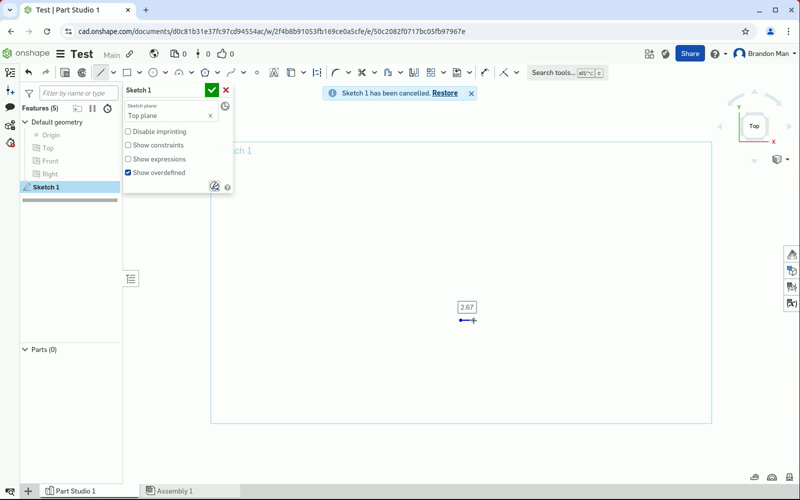
mouse_move(503, 320)
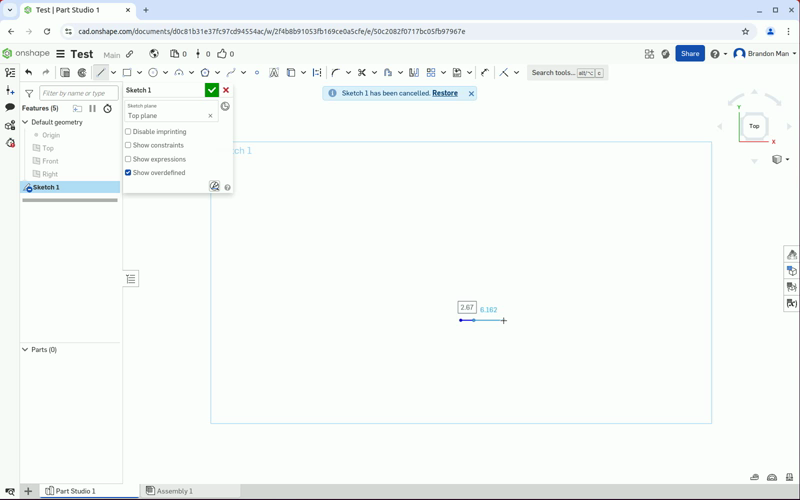
mouse_move(466, 282)
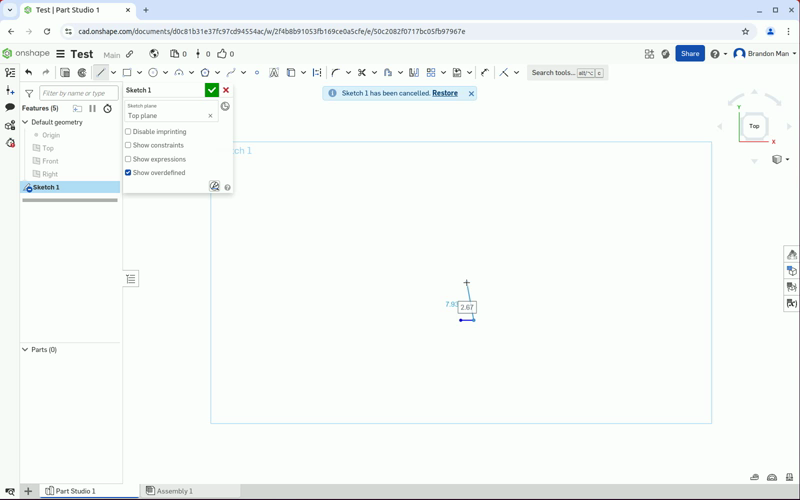
click(466, 282)
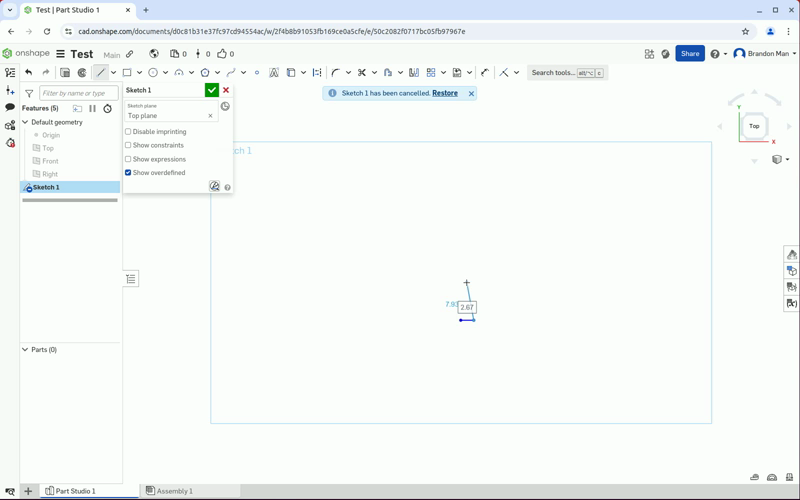
key_up(shift)
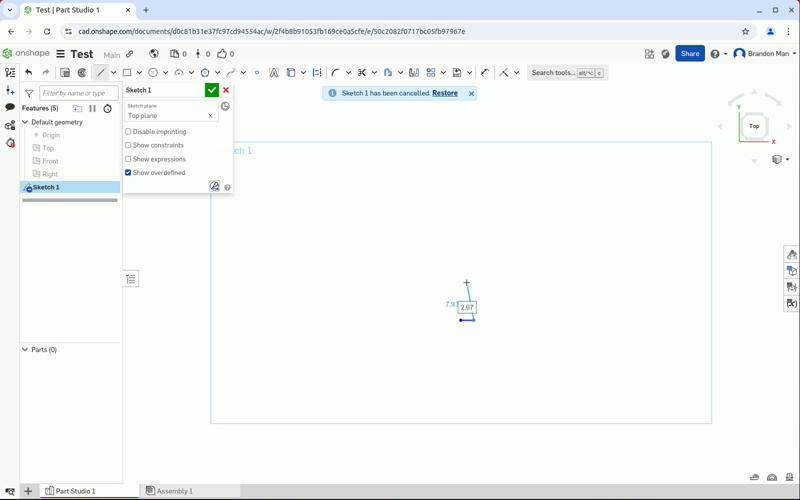
key_down(shift)
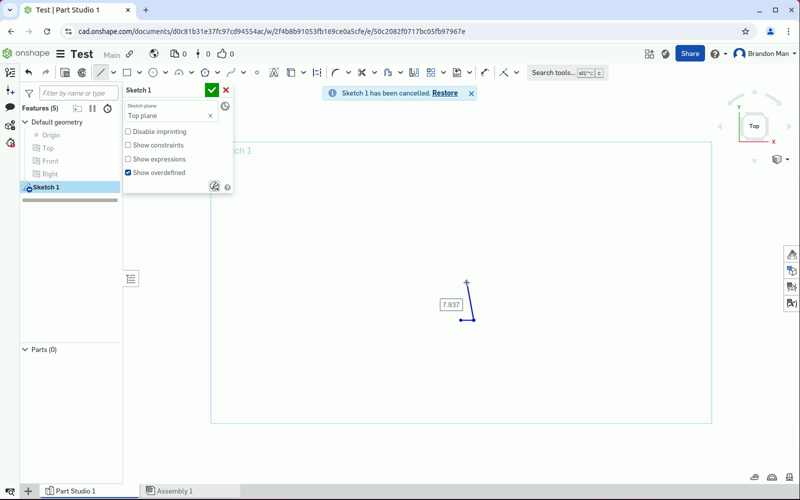
mouse_move(496, 282)
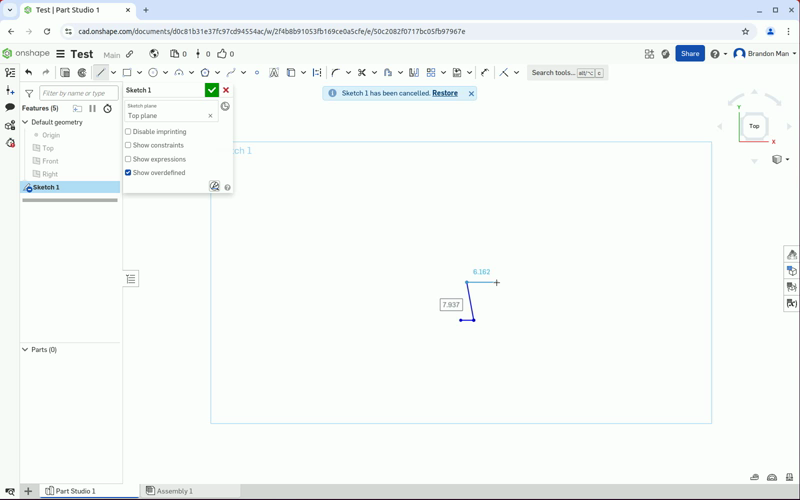
mouse_move(460, 282)
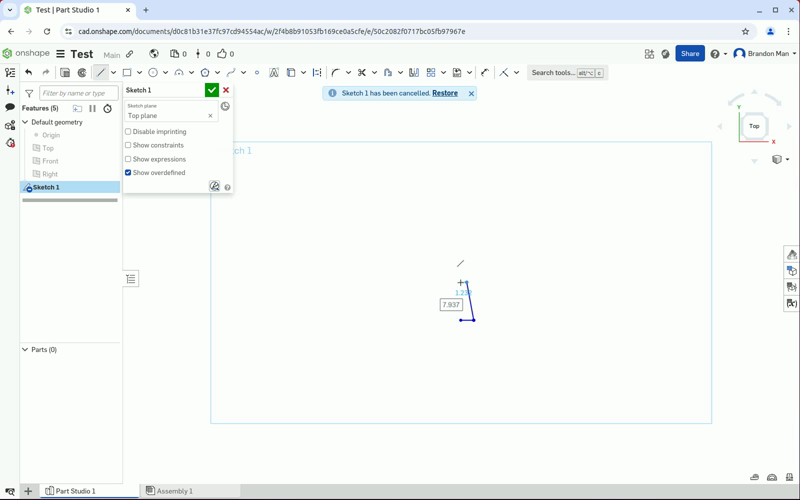
scroll(6)
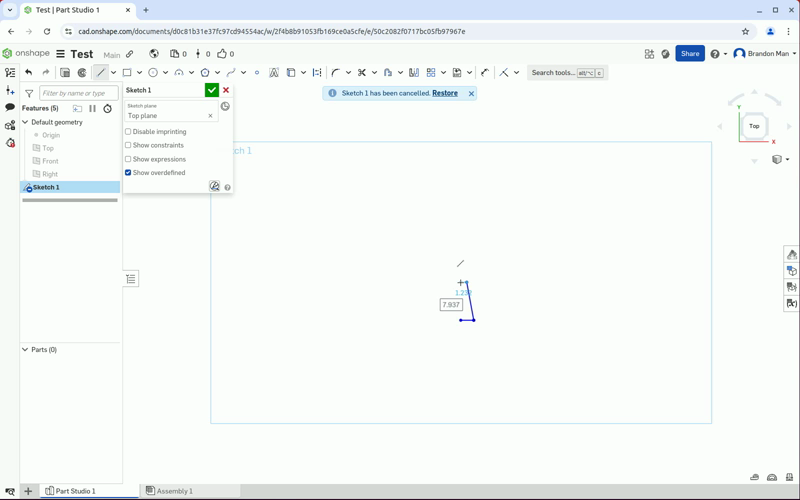
scroll(6)
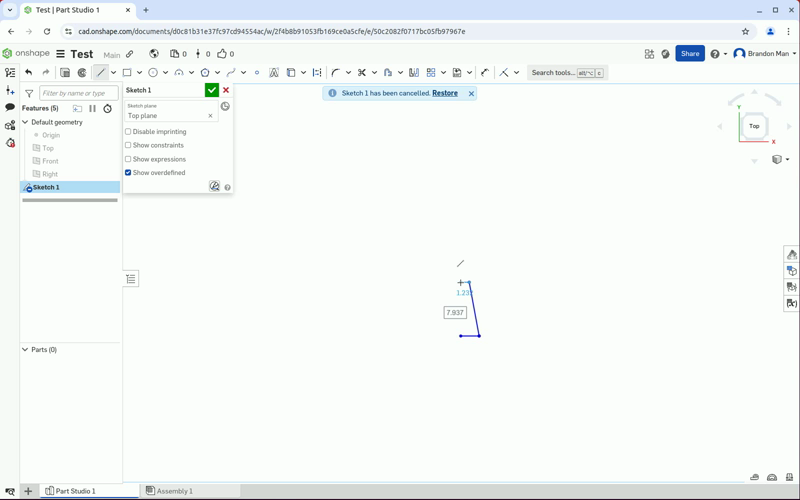
scroll(6)
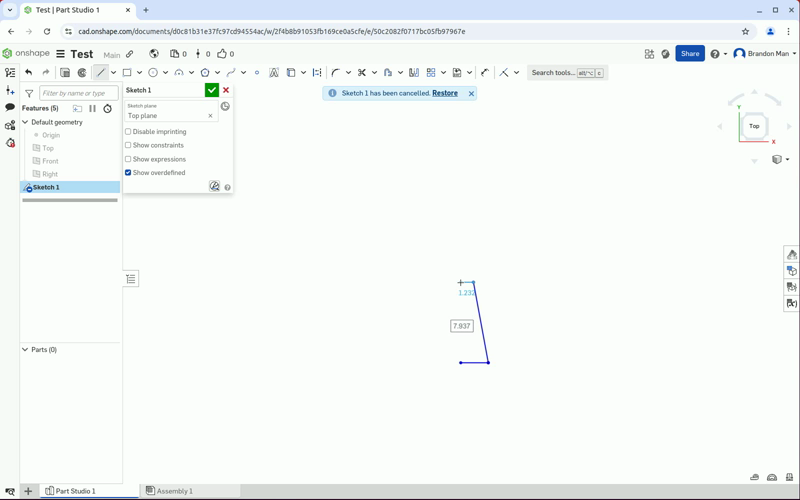
scroll(6)
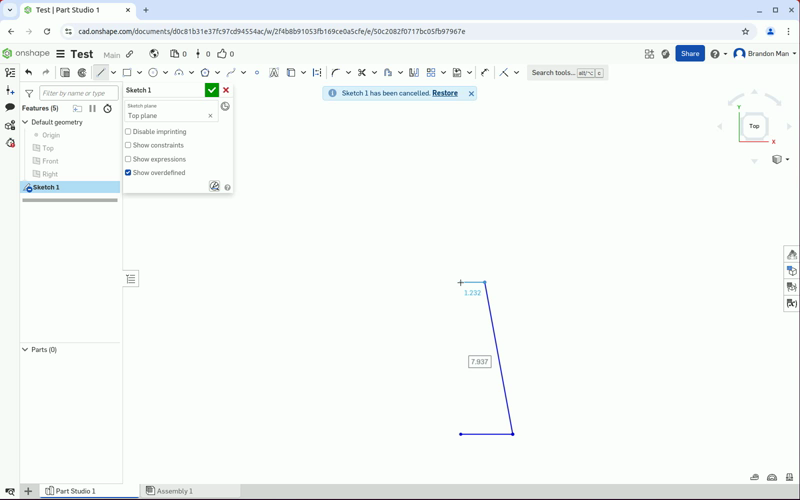
scroll(6)
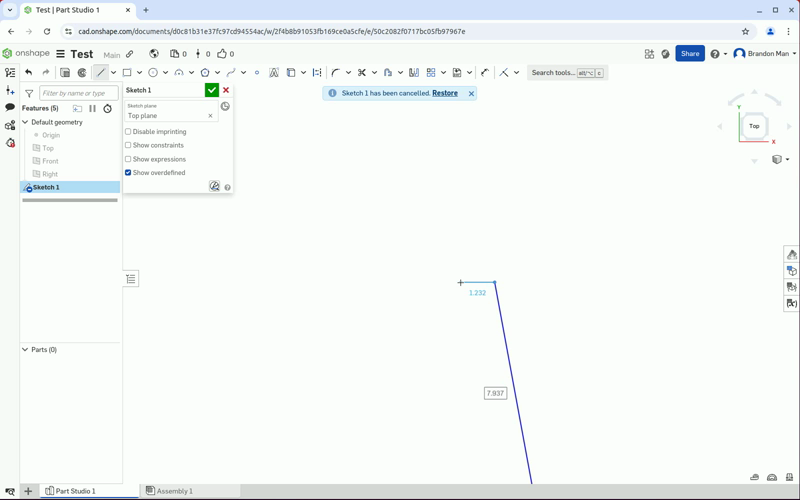
scroll(6)
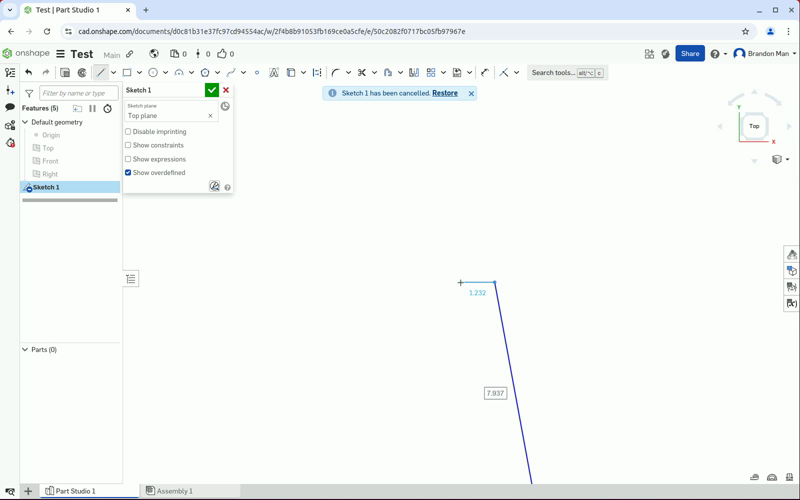
scroll(6)
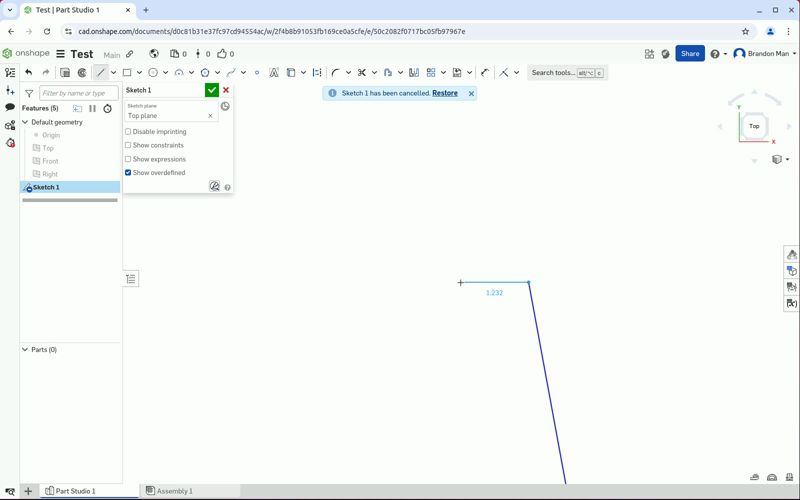
click(460, 282)
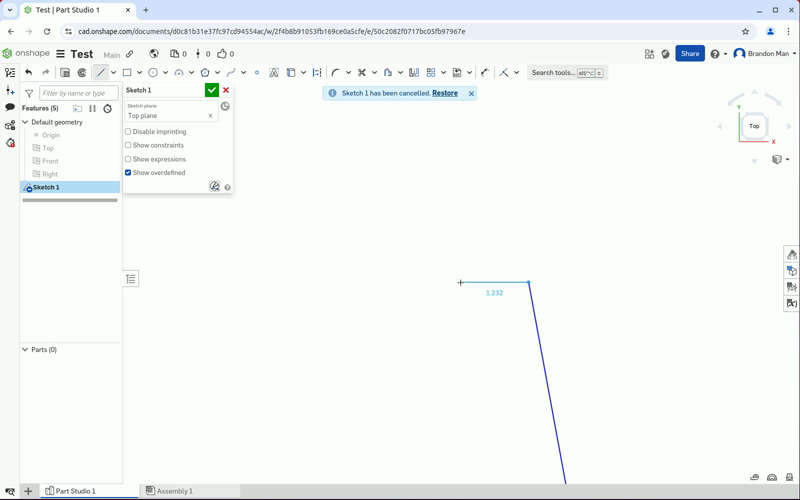
scroll(-6)
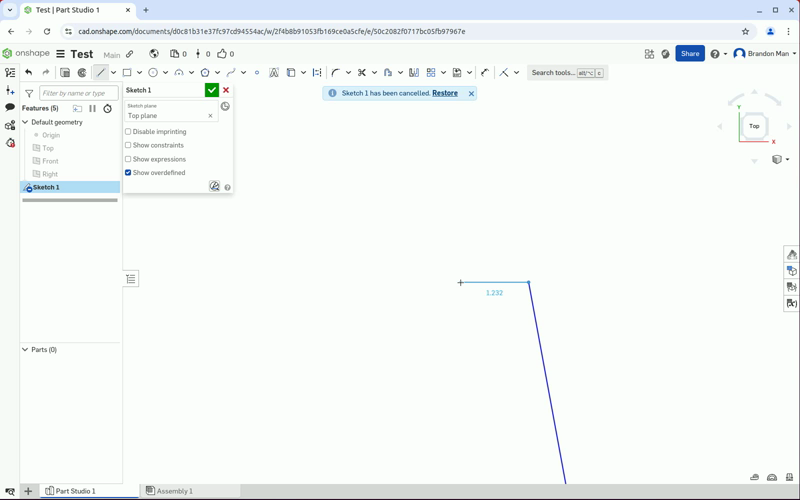
scroll(-6)
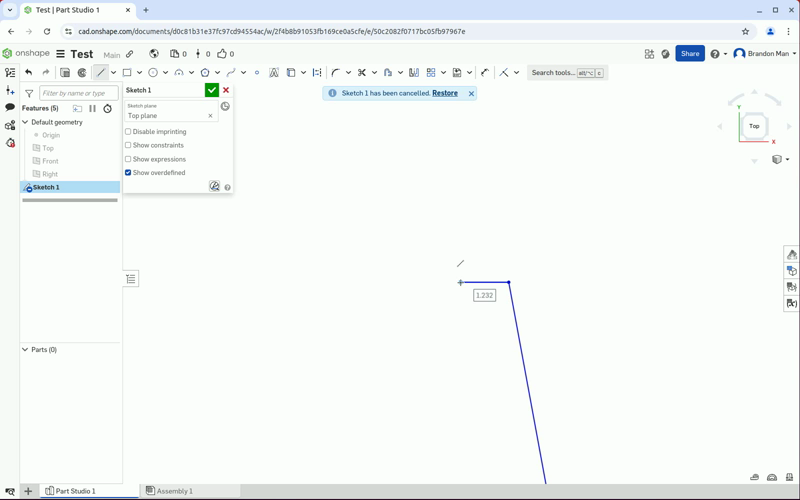
scroll(-6)
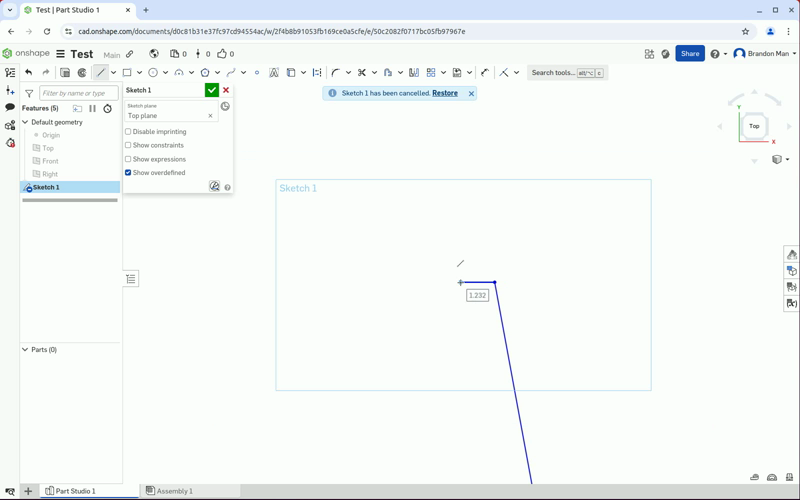
scroll(-6)
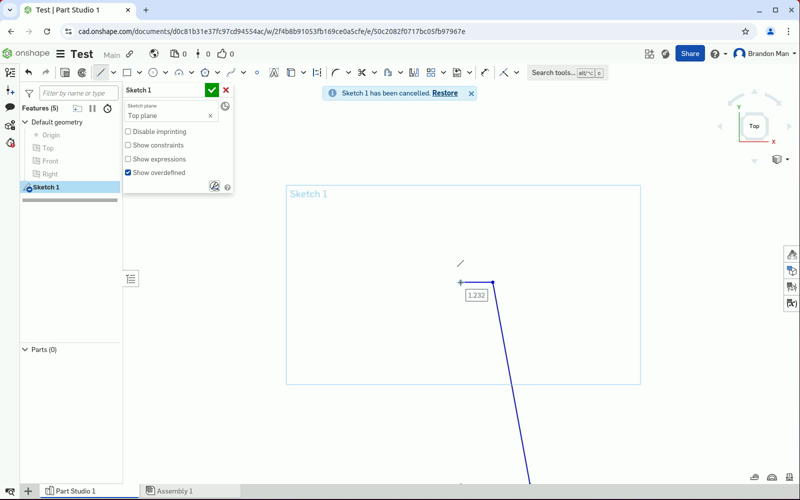
scroll(-6)
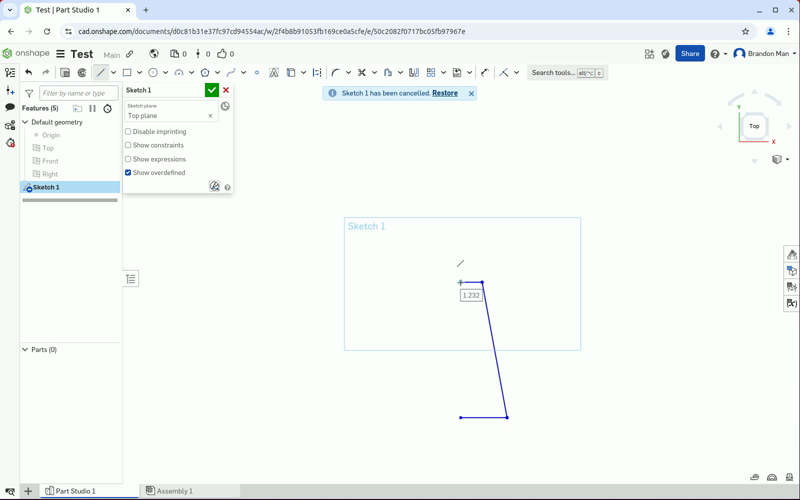
scroll(-6)
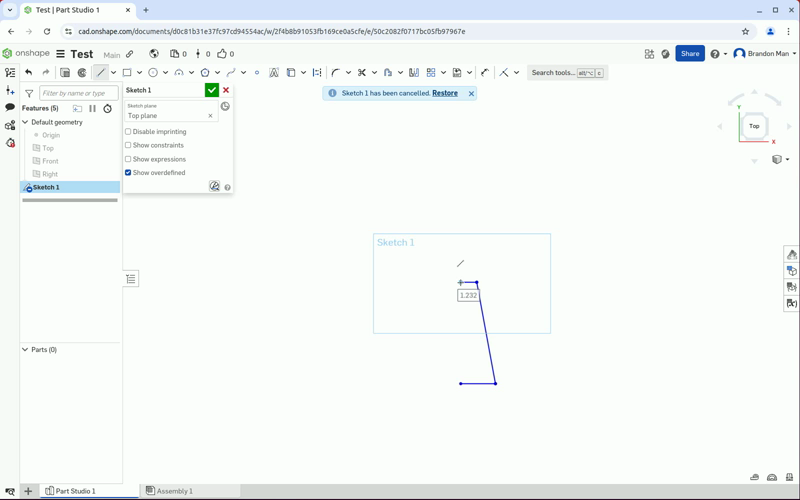
scroll(-6)
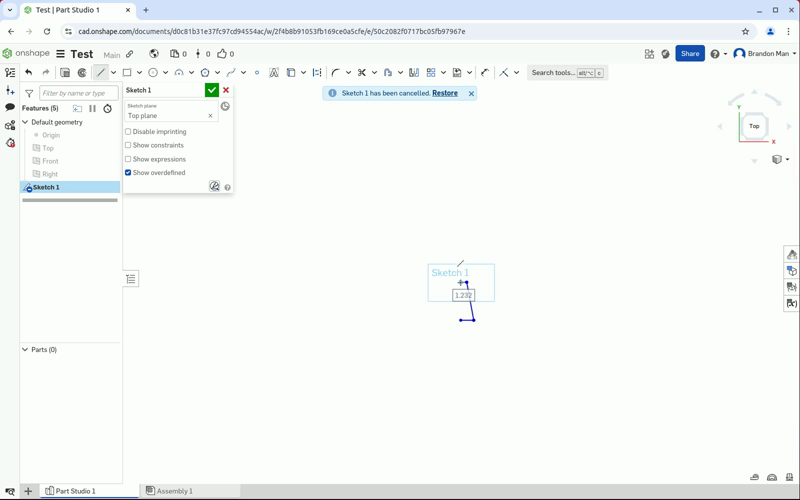
key_up(shift)
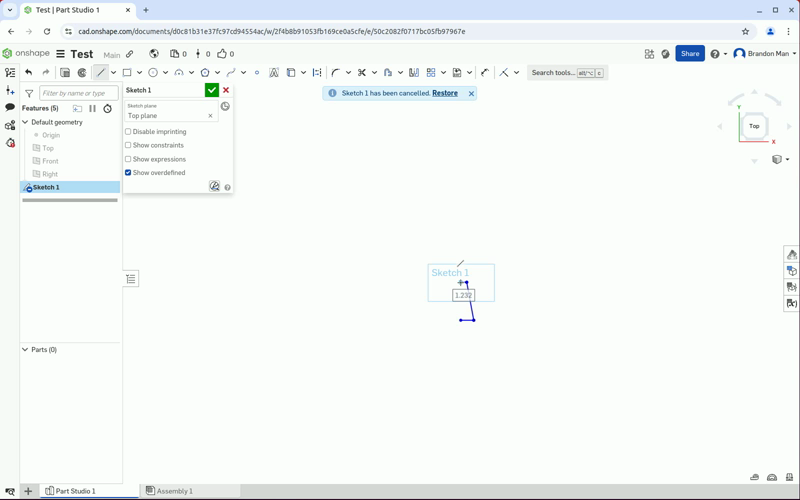
mouse_move(490, 282)
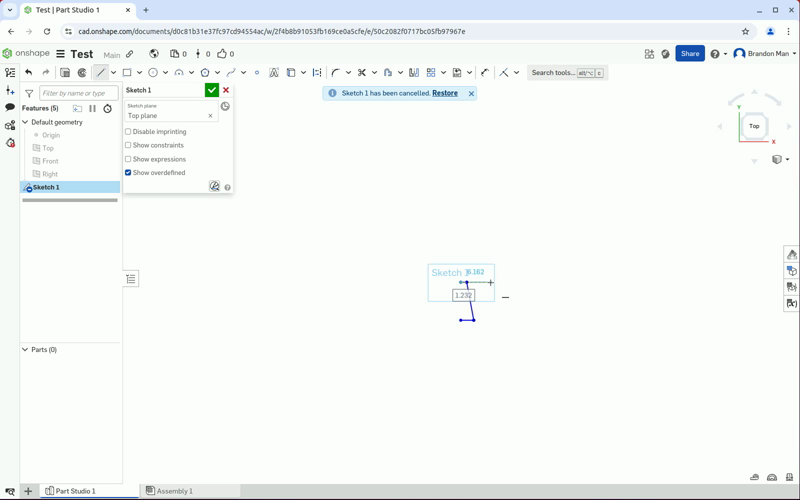
key_down(shift)
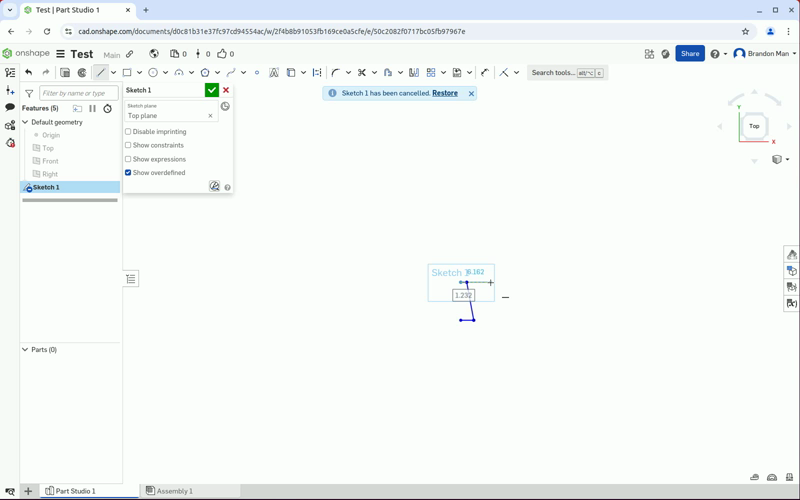
mouse_move(460, 320)
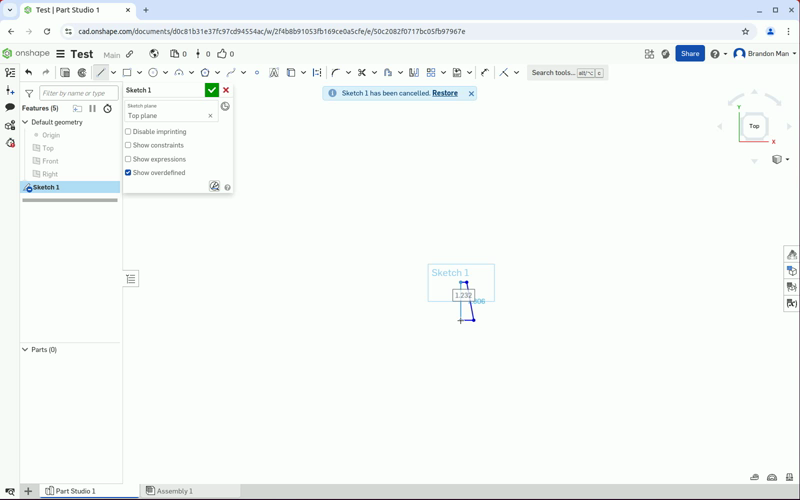
key_up(shift)
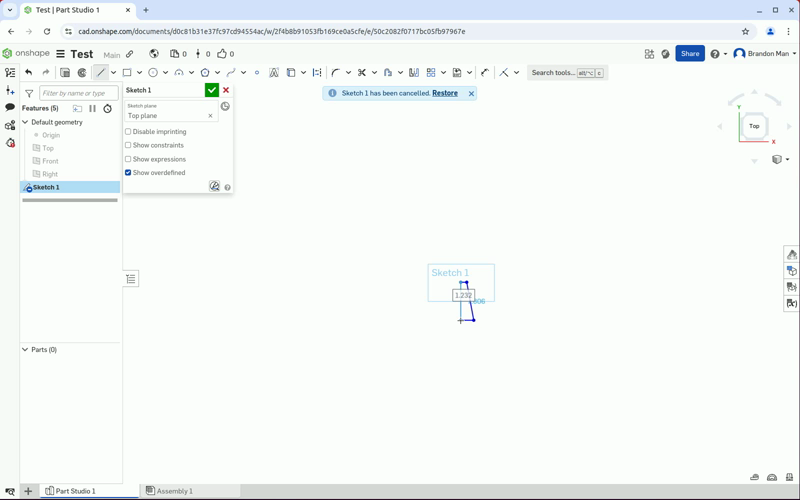
click(460, 320)
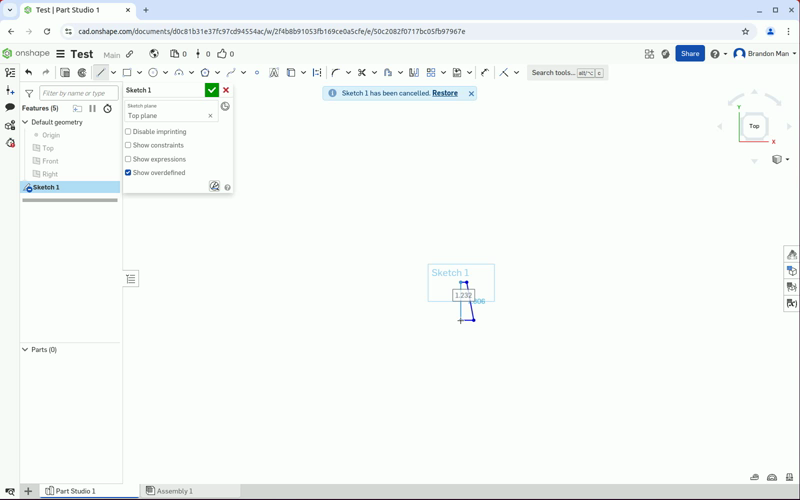
key(esc)
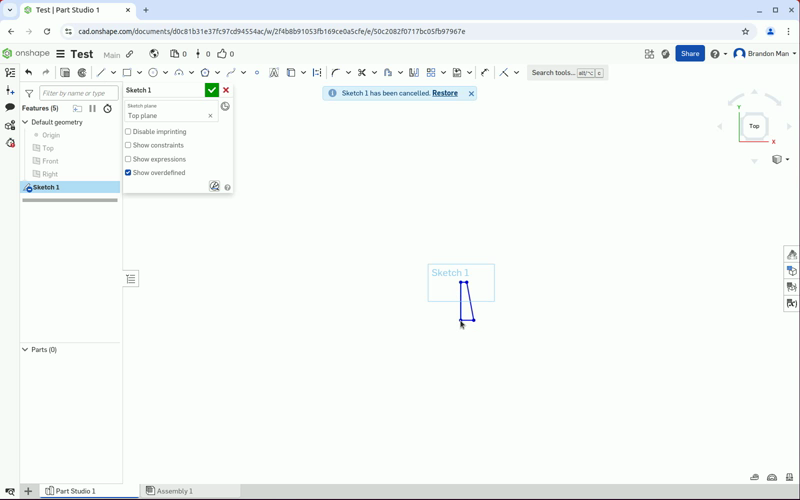
mouse_move(469, 309)
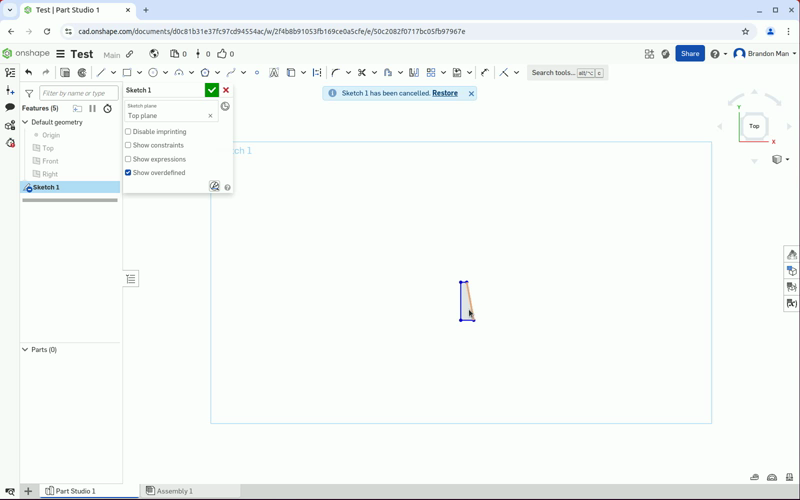
scroll(6)
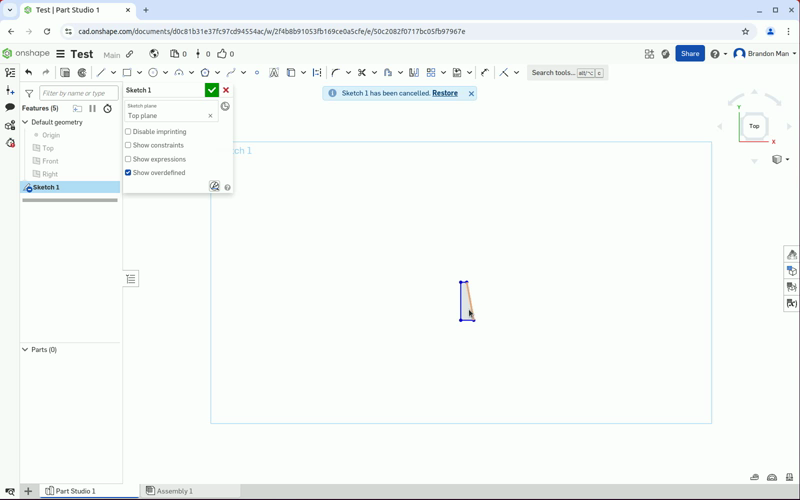
scroll(6)
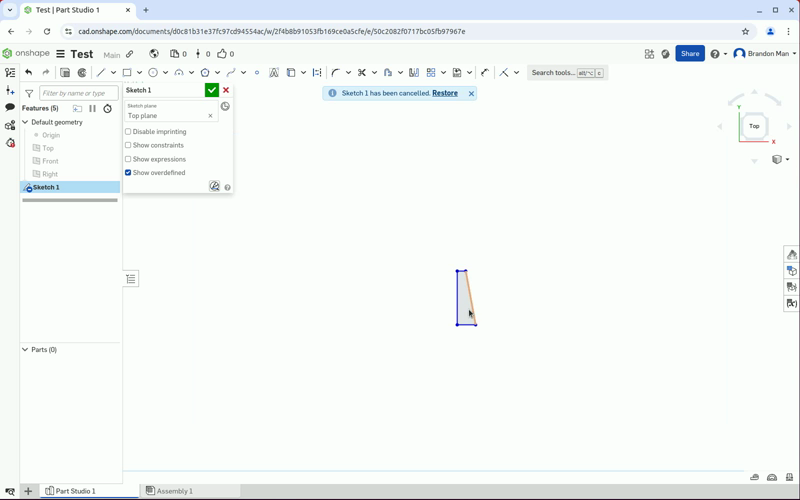
scroll(6)
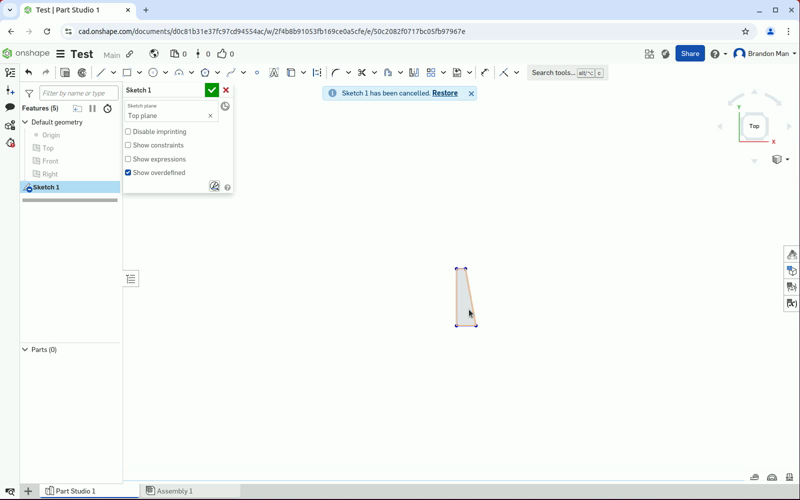
scroll(6)
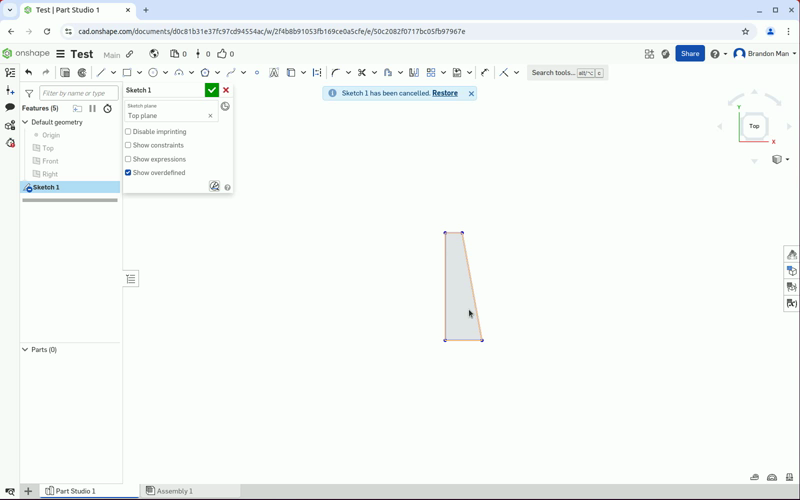
scroll(6)
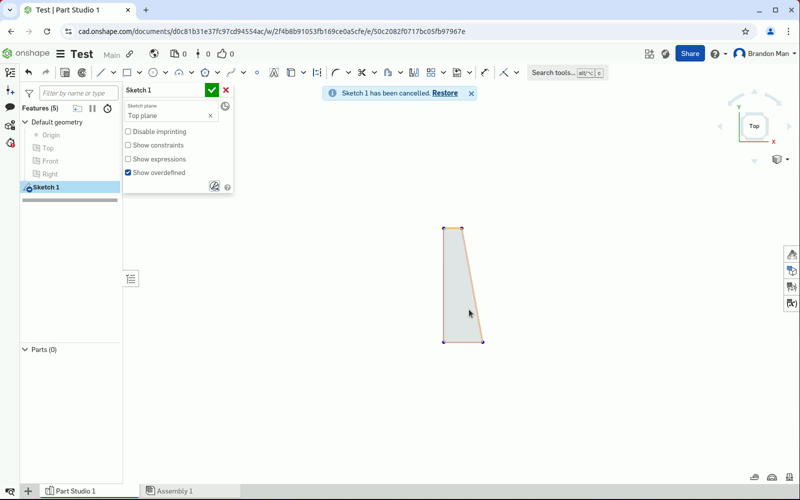
scroll(6)
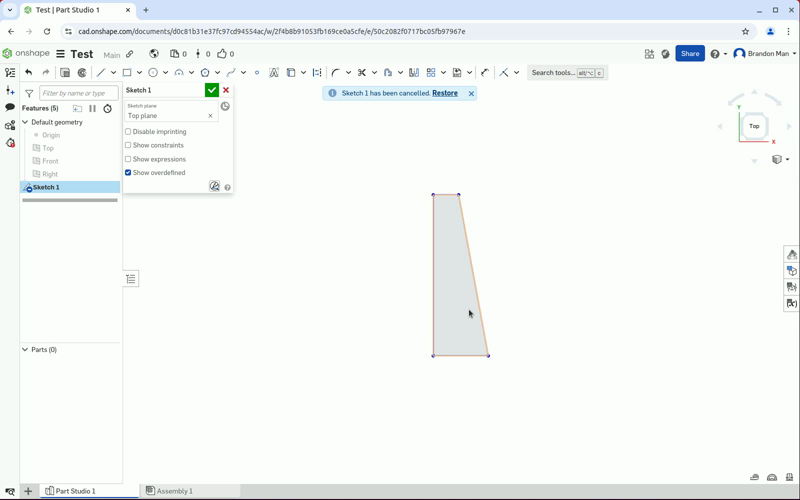
scroll(6)
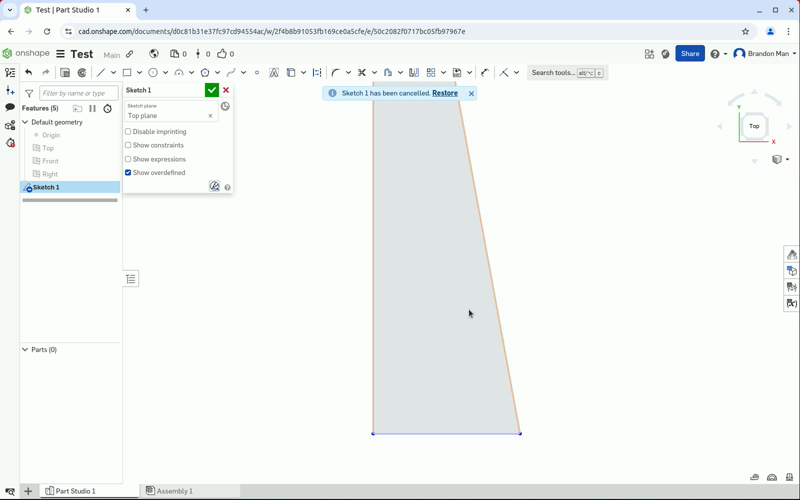
click(469, 309)
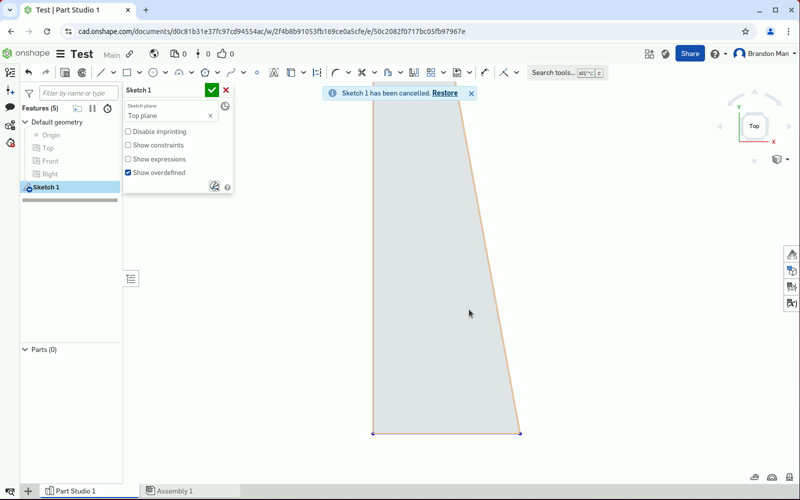
scroll(-6)
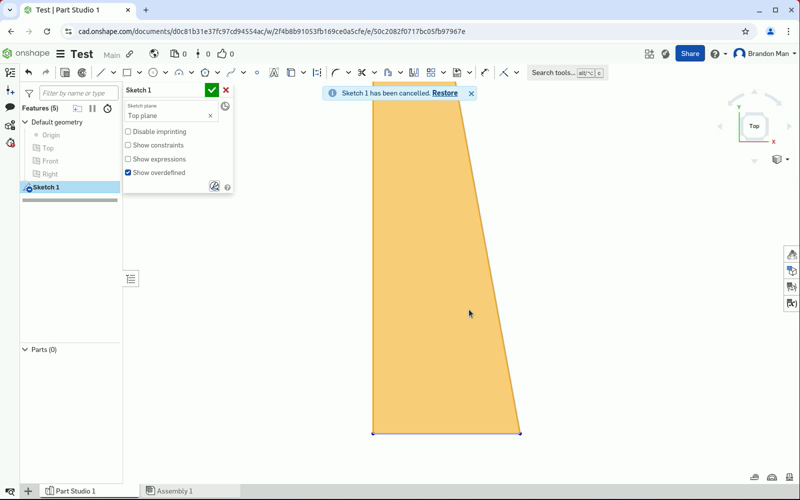
scroll(-6)
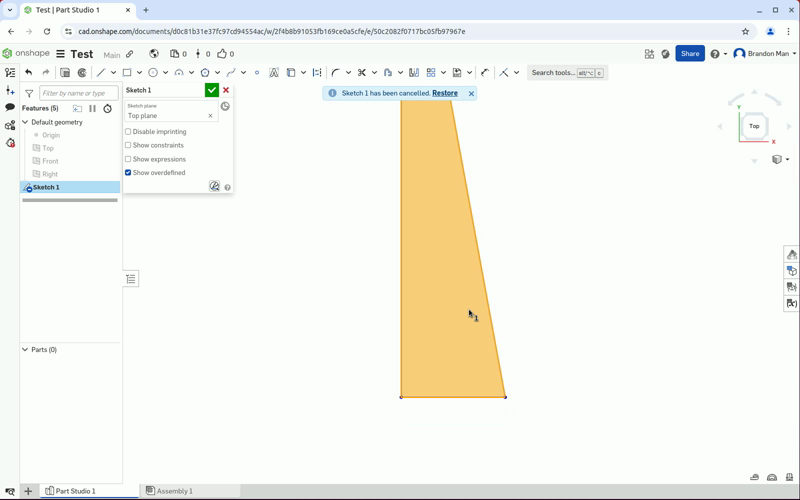
scroll(-6)
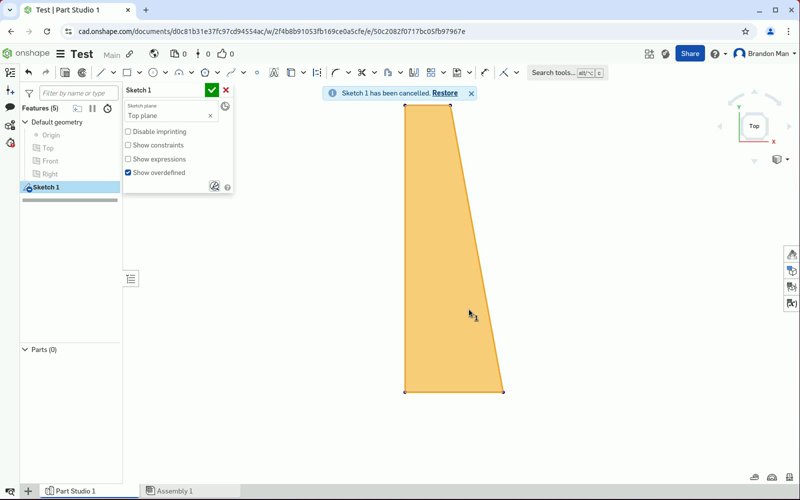
scroll(-6)
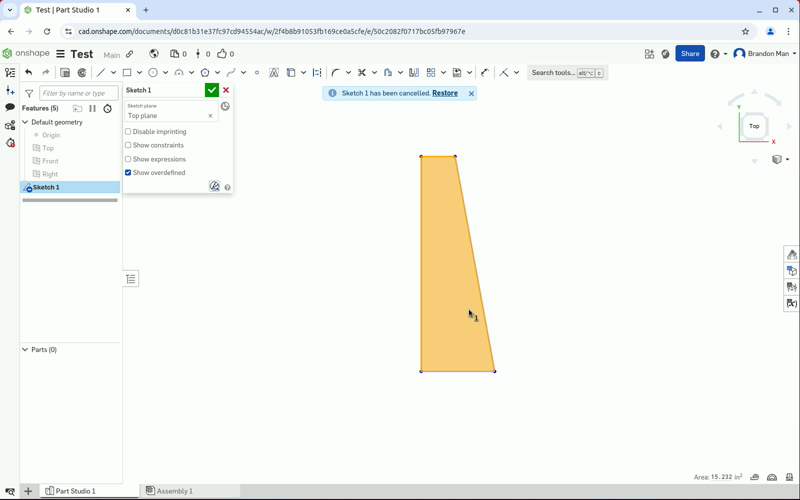
scroll(-6)
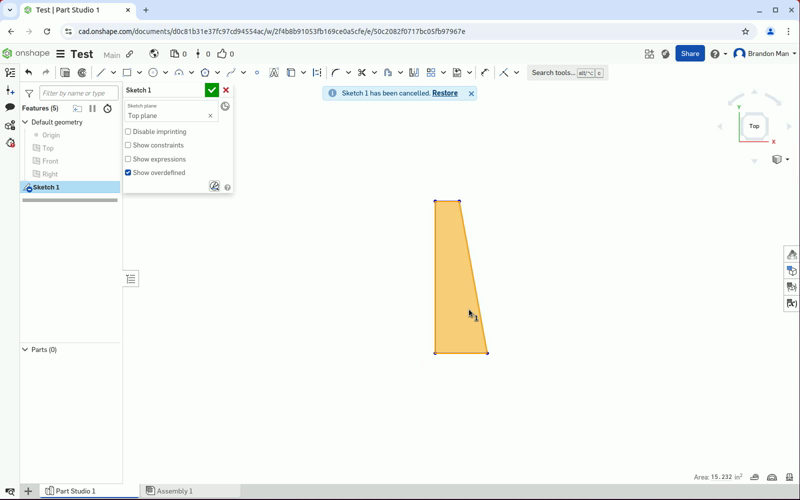
scroll(-6)
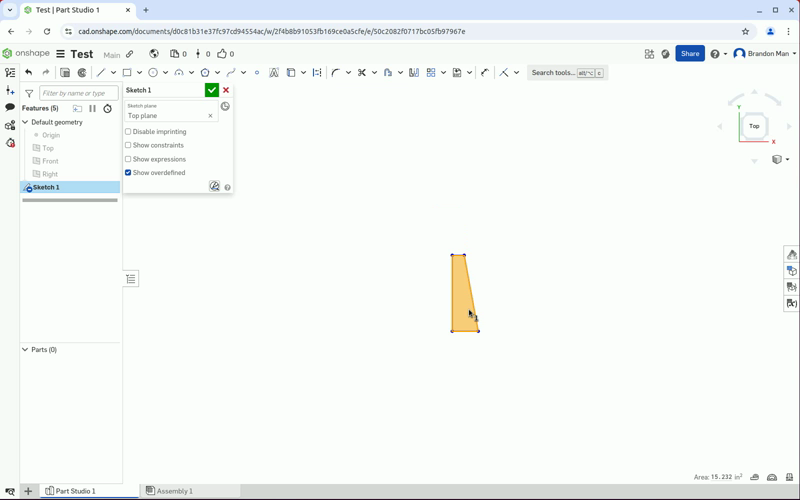
scroll(-6)
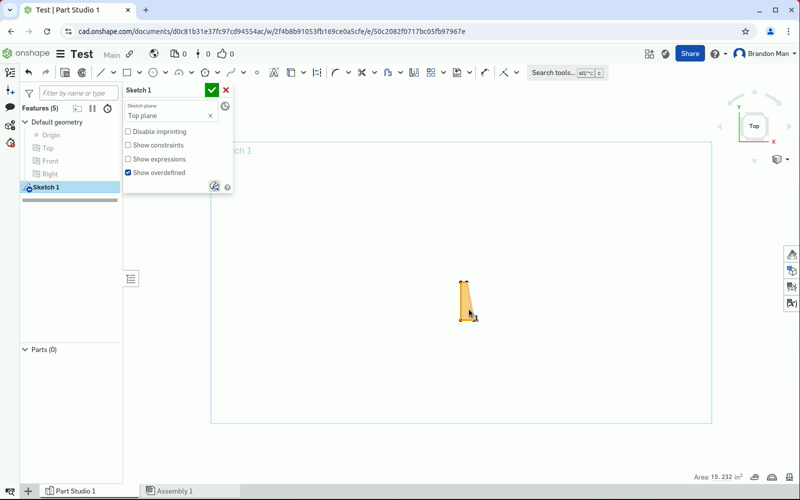
mouse_move(73, 352)
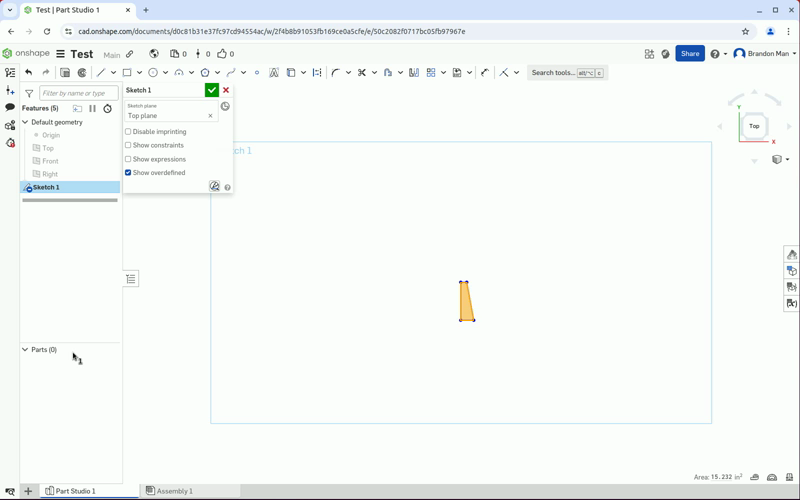
key(shift+y)
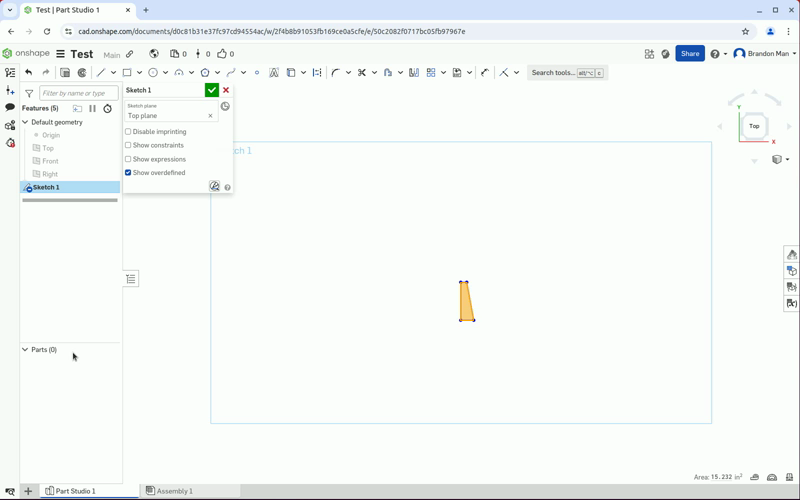
key(shift+e)
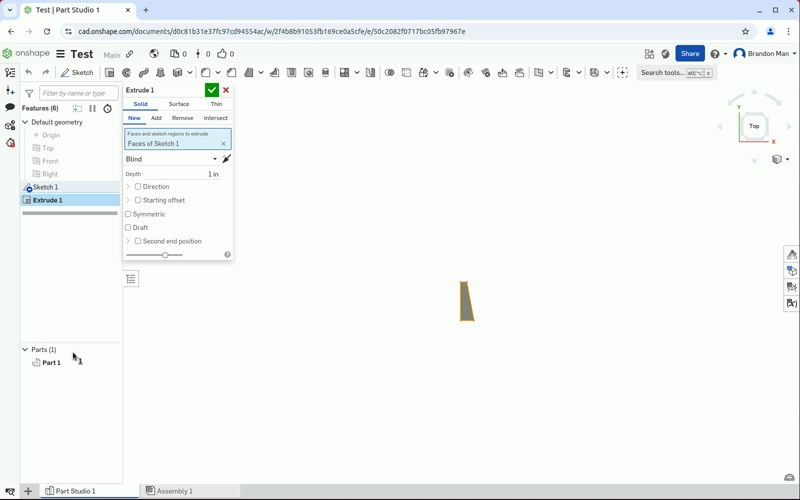
mouse_move(143, 106)
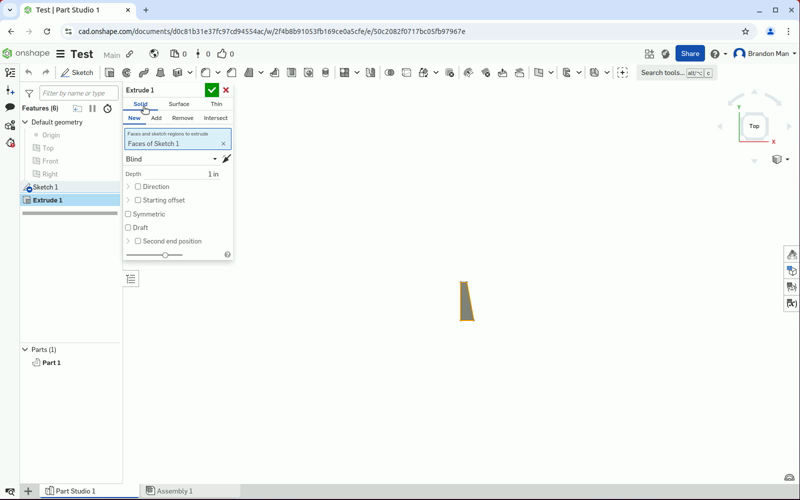
click(143, 106)
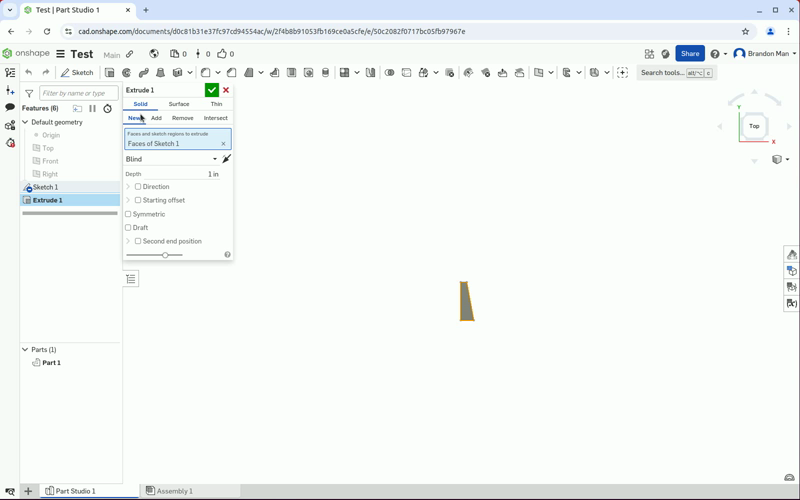
mouse_move(137, 120)
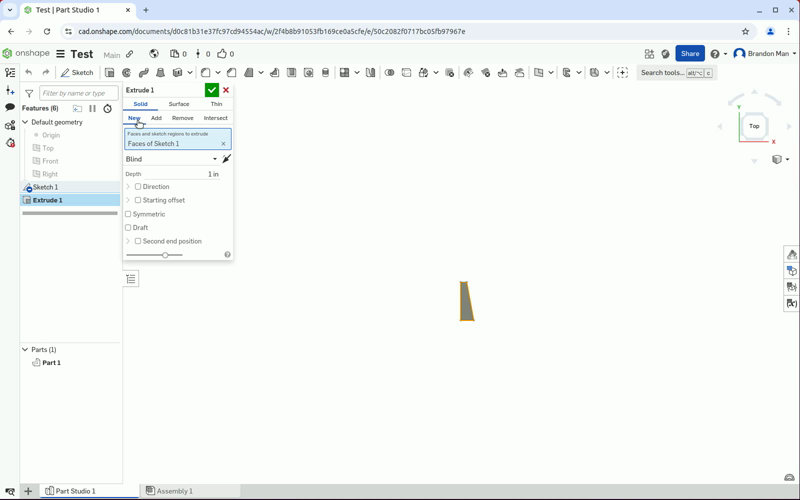
click(137, 120)
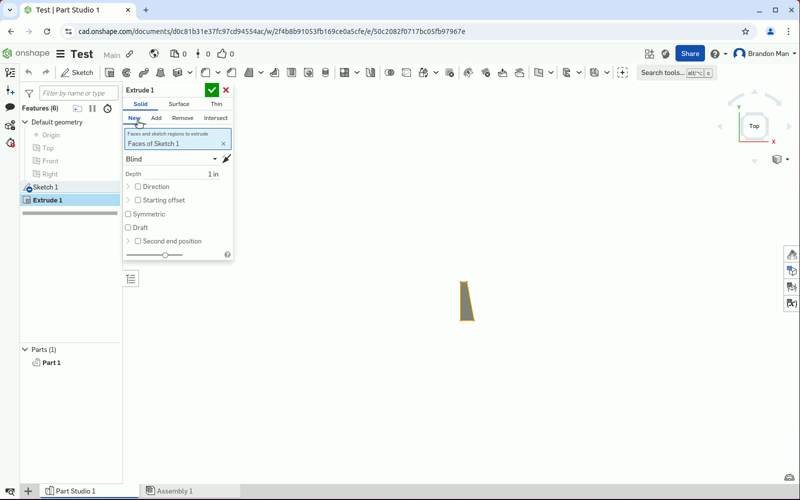
key(tab, 4)
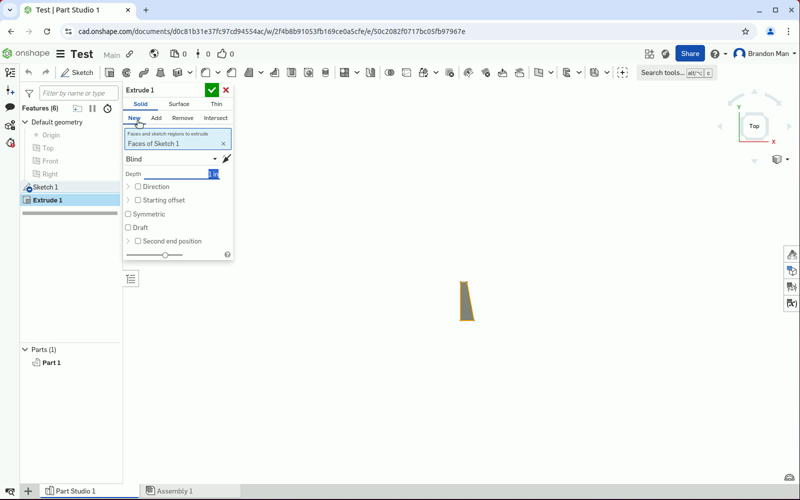
text(23.59)
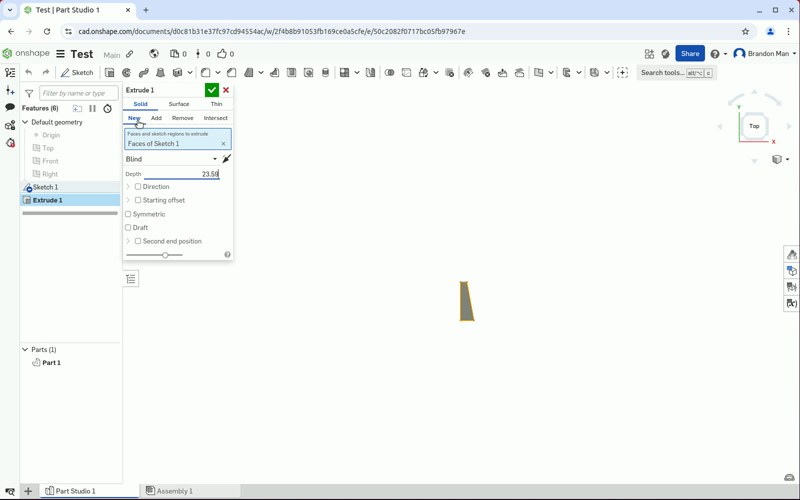
key(enter)
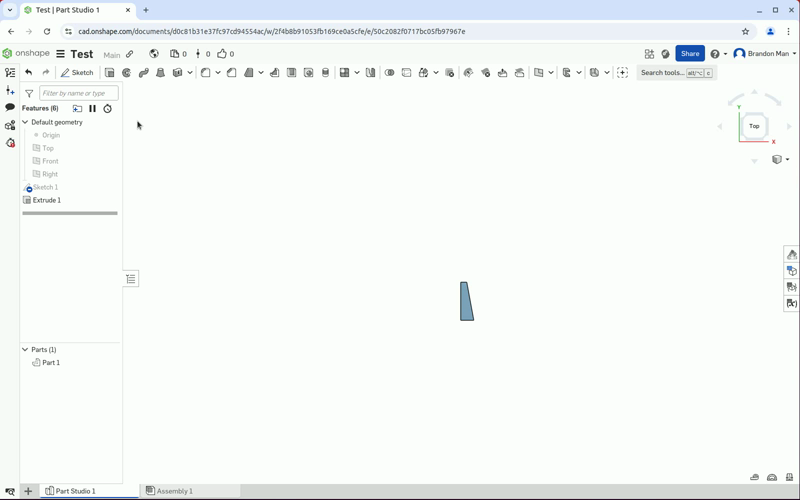
key(shift+h)
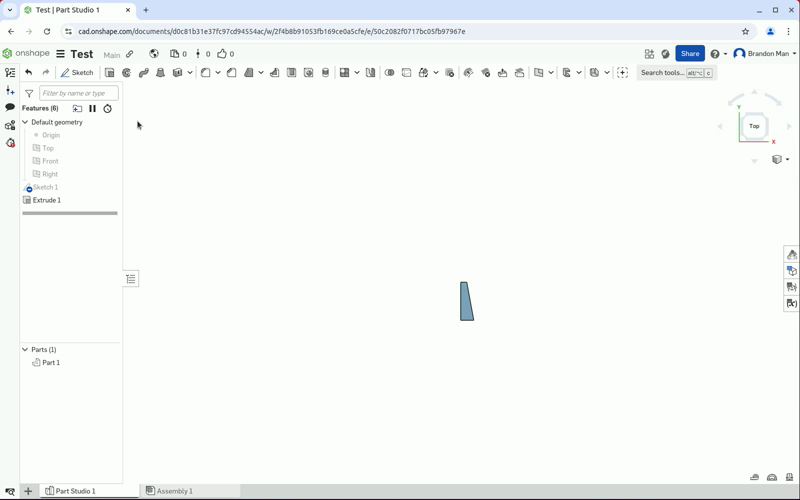
key(shift+h)
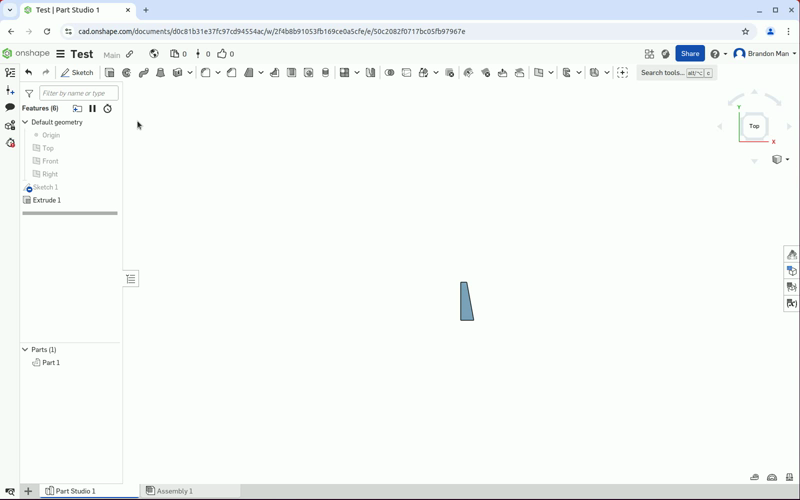
mouse_move(73, 189)
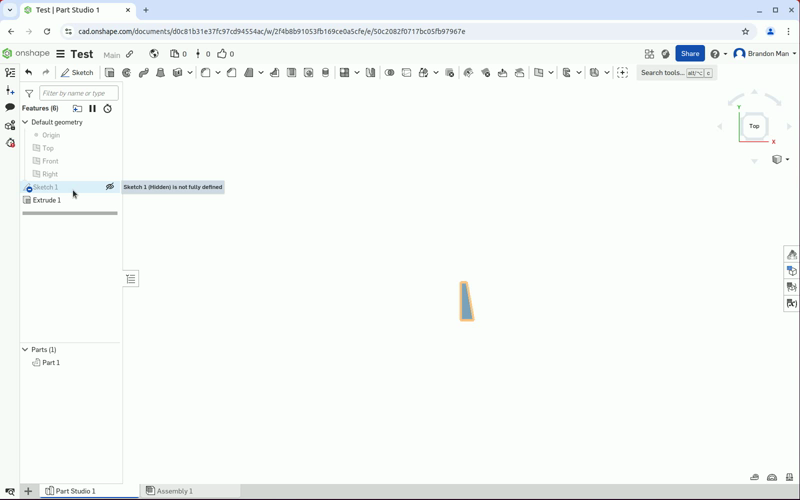
click(73, 189)
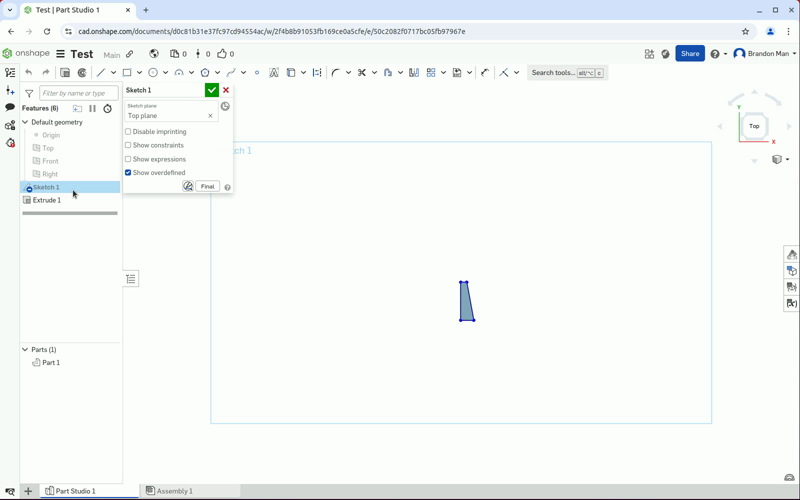
mouse_move(229, 92)
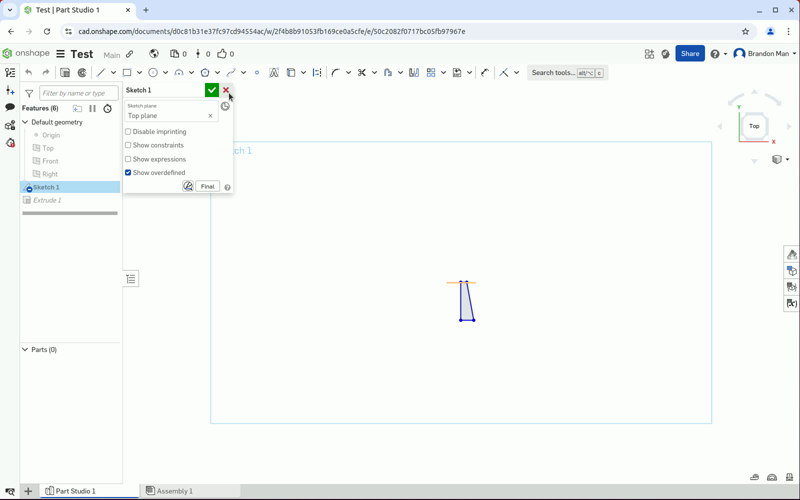
click(229, 92)
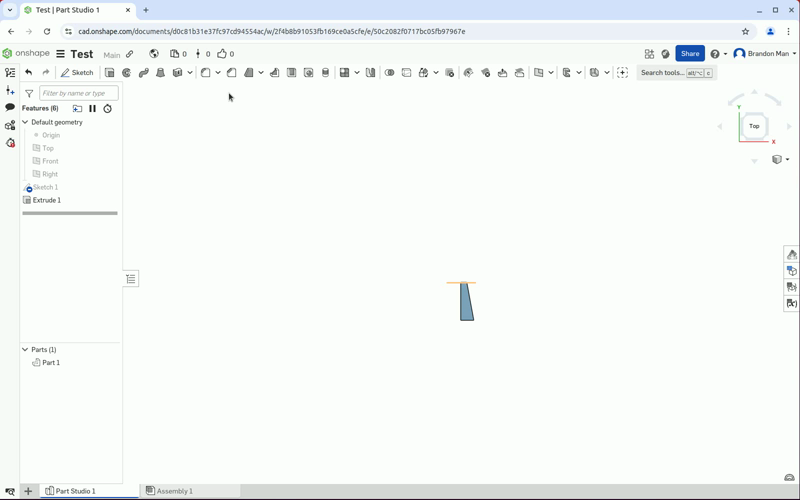
mouse_move(73, 352)
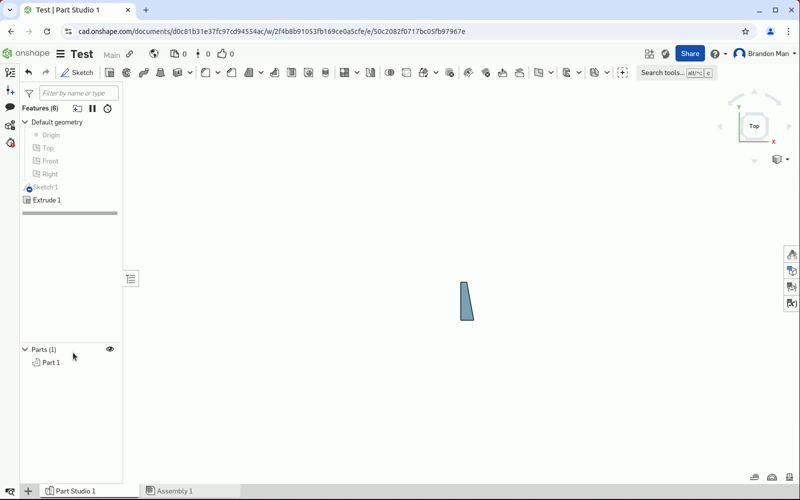
key(y)
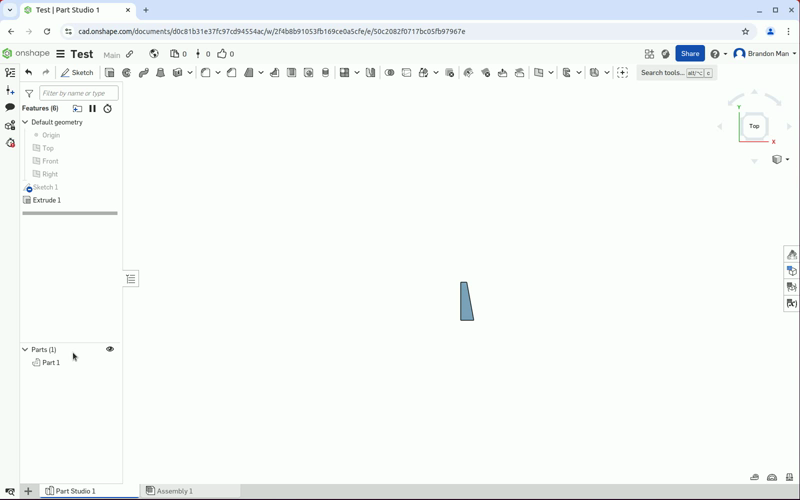
key(shift+p)
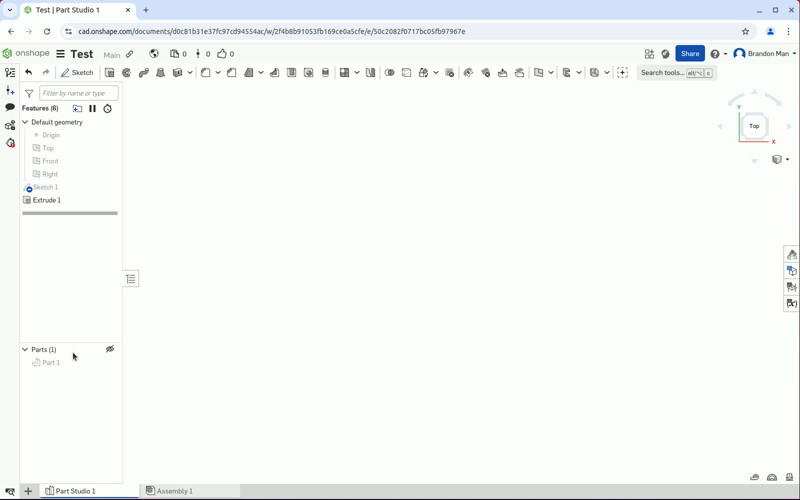
key(space)
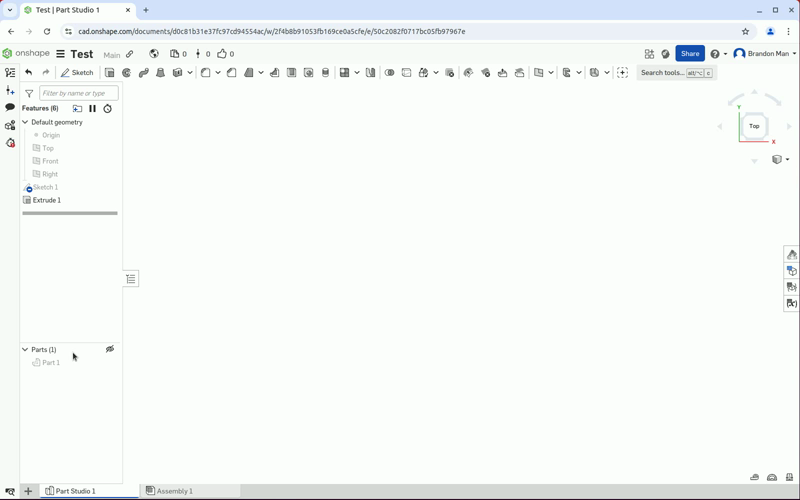
key_down(shift)
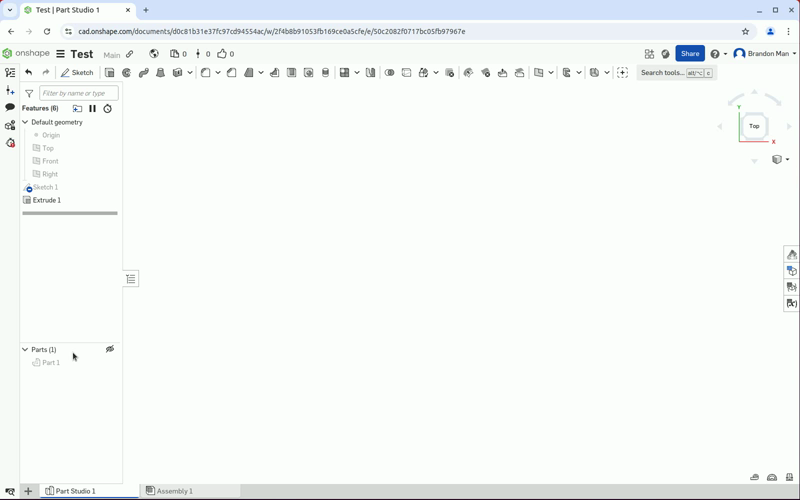
key(up)
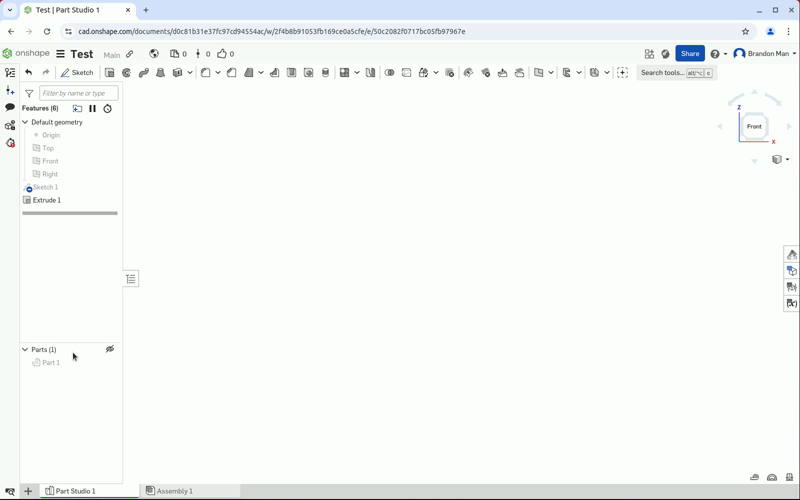
key_up(shift)
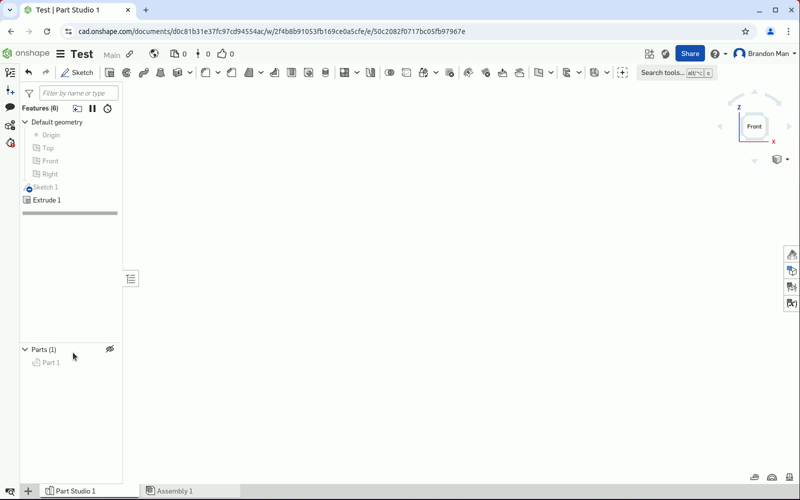
key(space)
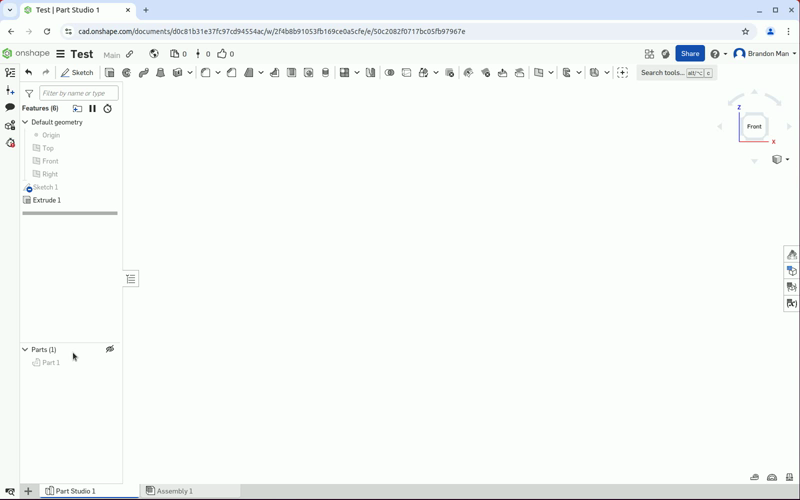
key_down(shift)
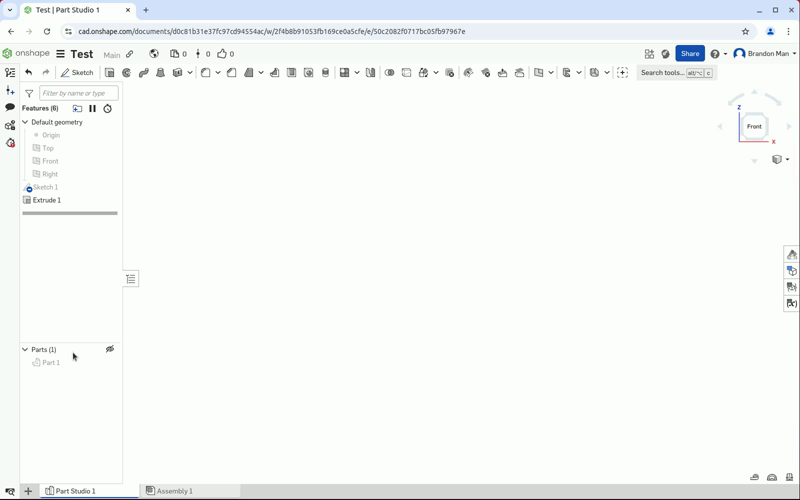
key(left)
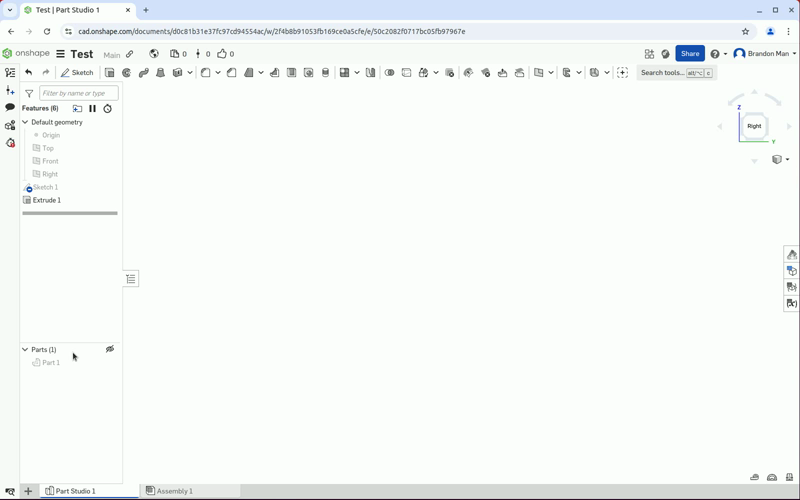
key_up(shift)
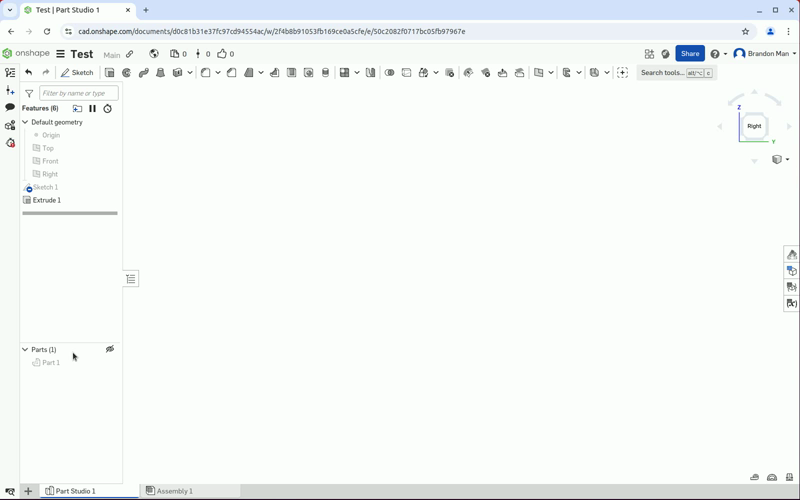
mouse_move(73, 352)
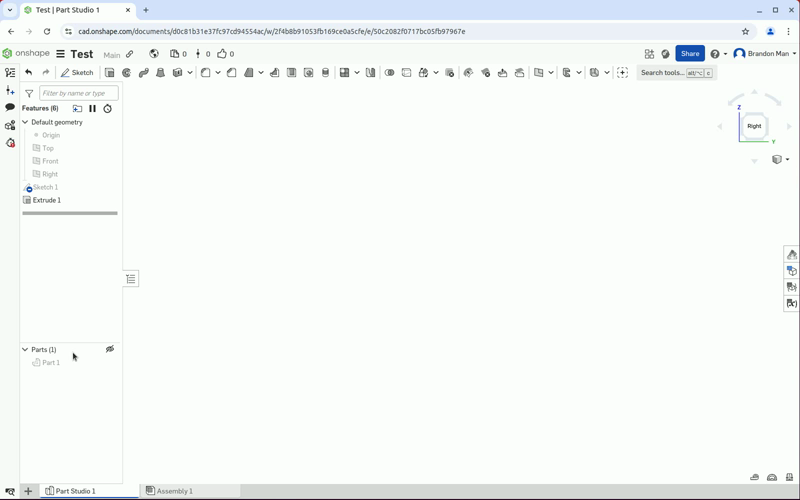
key(shift+y)
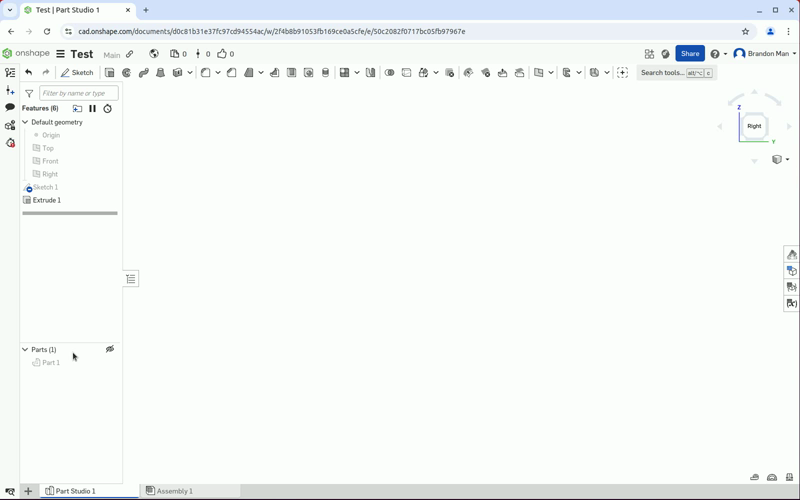
key(shift+s)
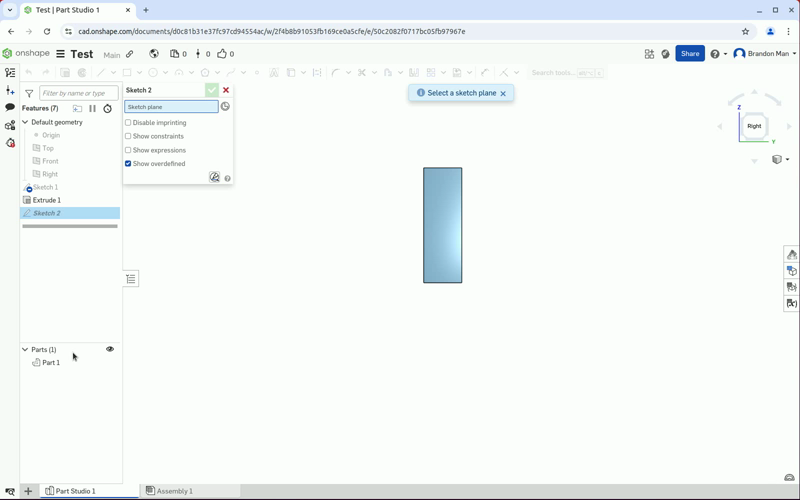
mouse_move(73, 176)
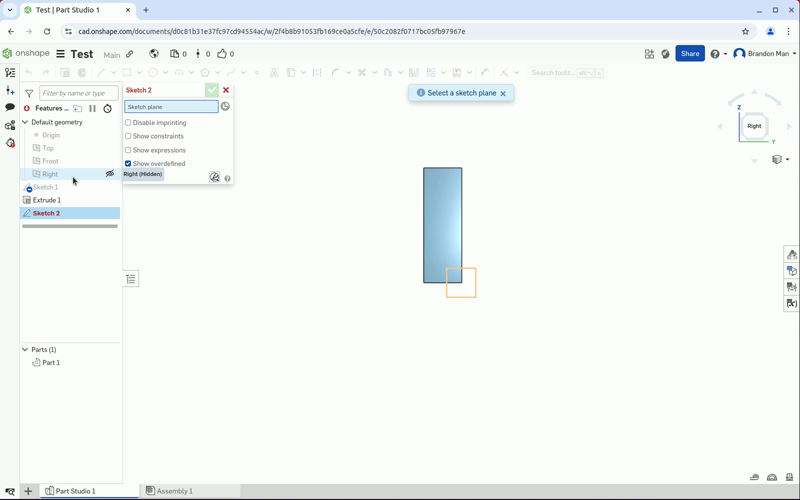
click(73, 176)
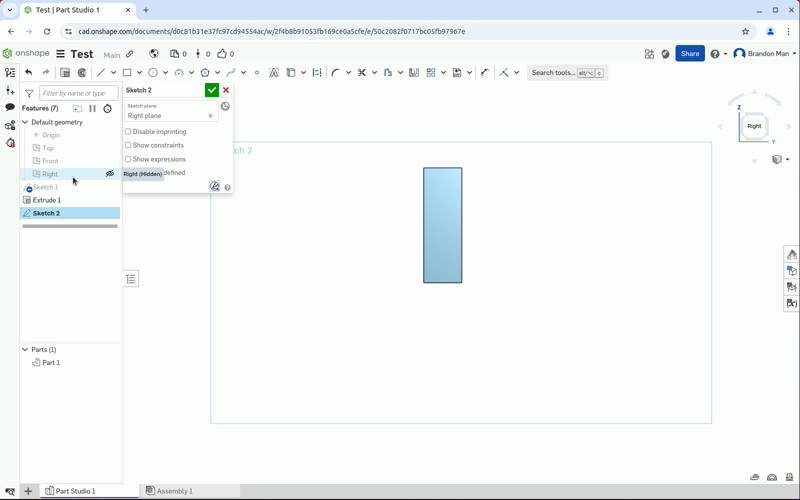
mouse_move(73, 352)
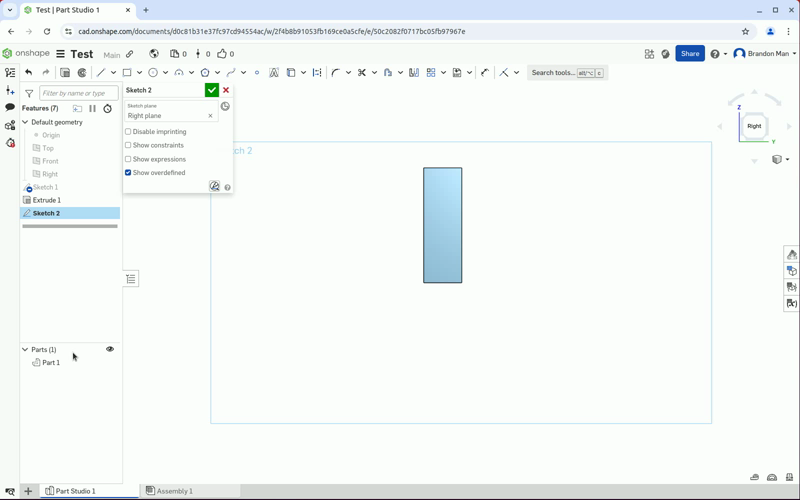
key(y)
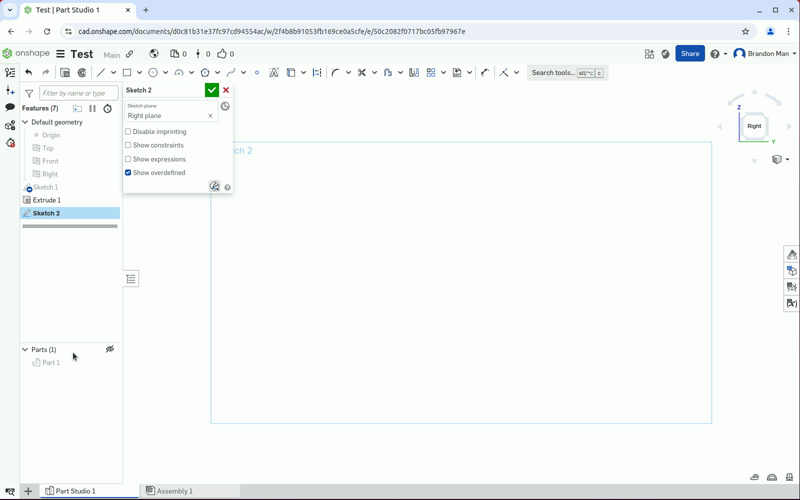
key(a)
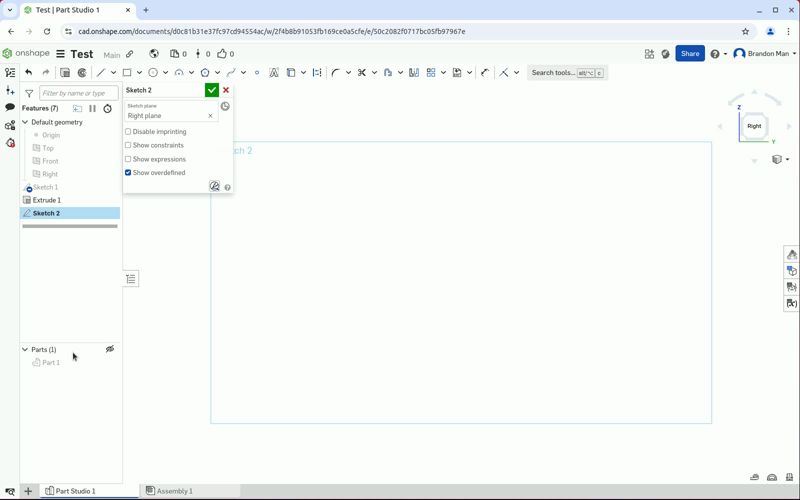
key_down(shift)
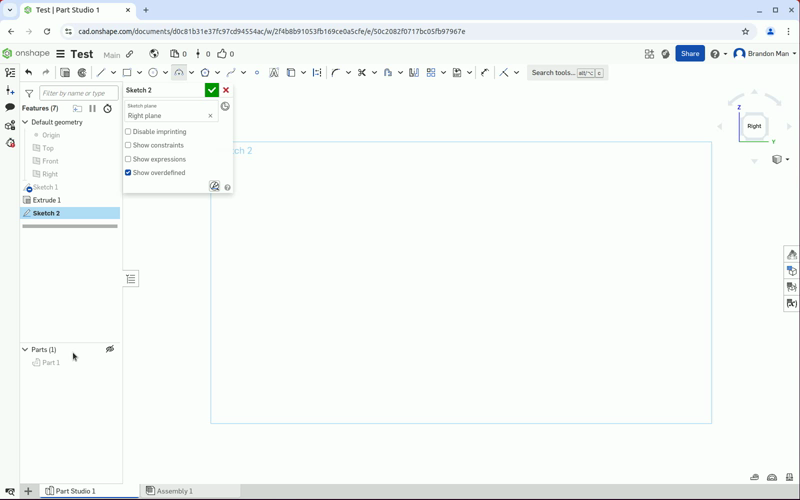
mouse_move(429, 247)
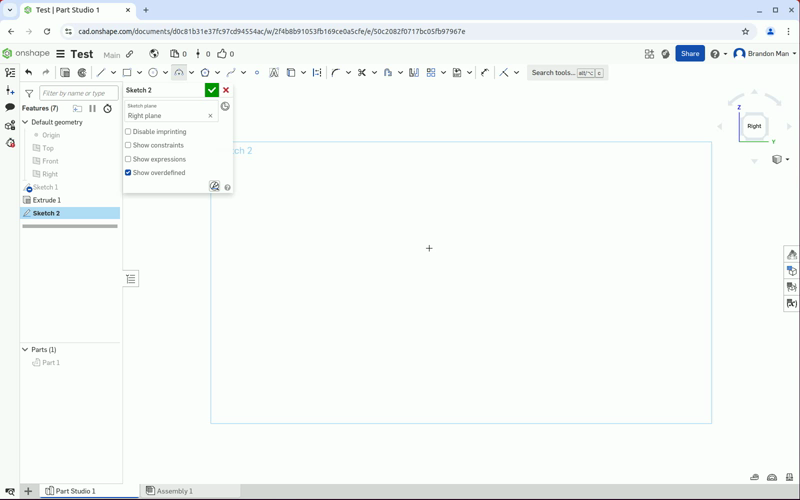
click(429, 247)
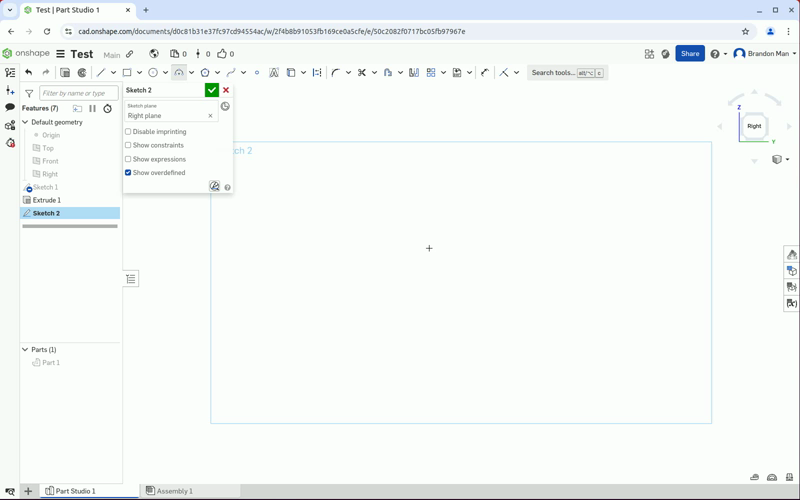
key_up(shift)
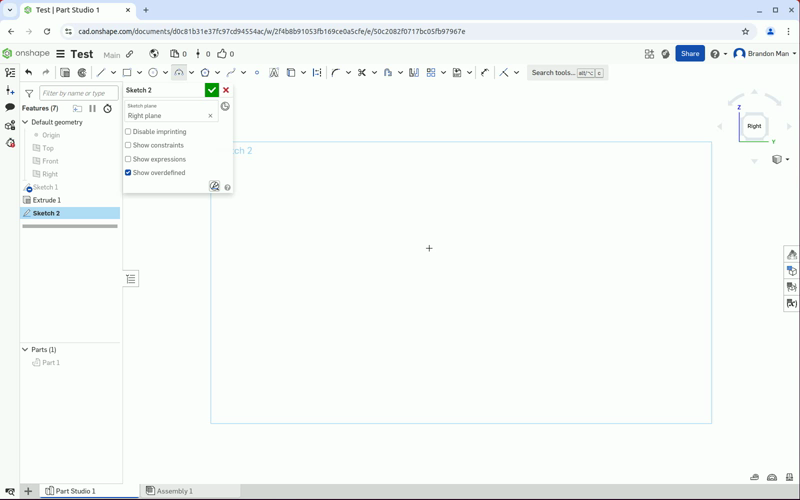
key_down(shift)
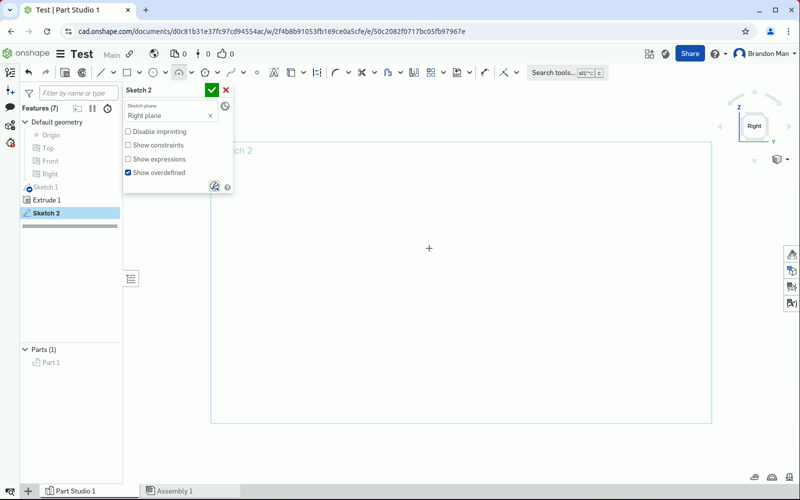
mouse_move(452, 246)
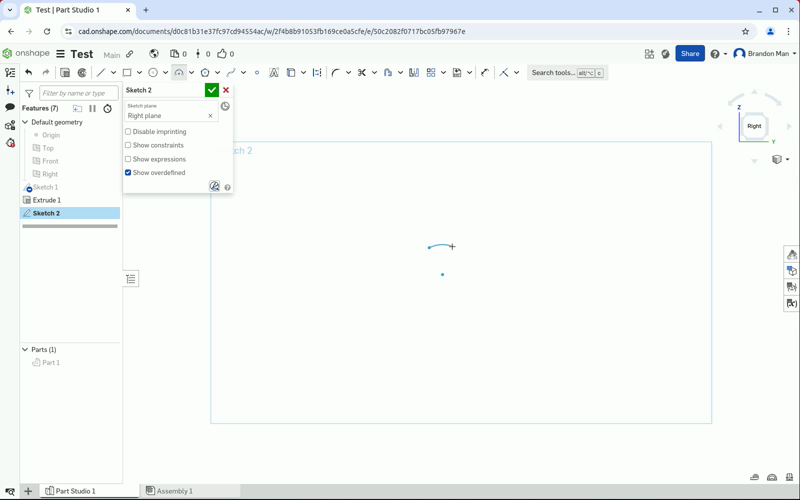
click(452, 246)
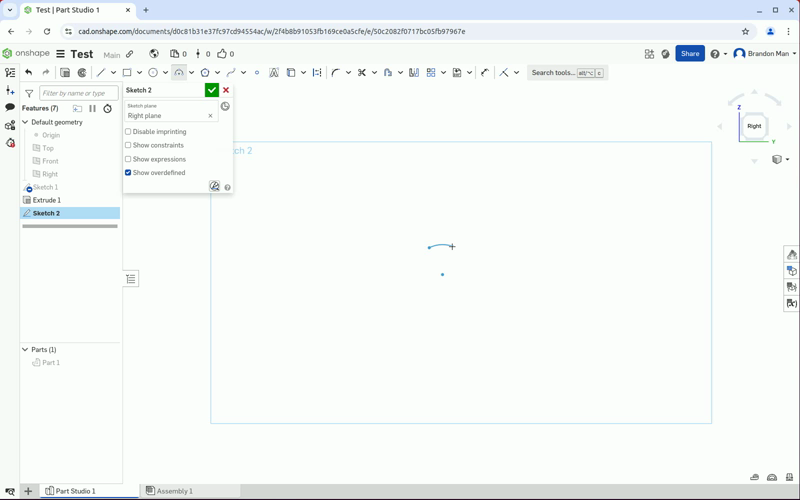
mouse_move(443, 280)
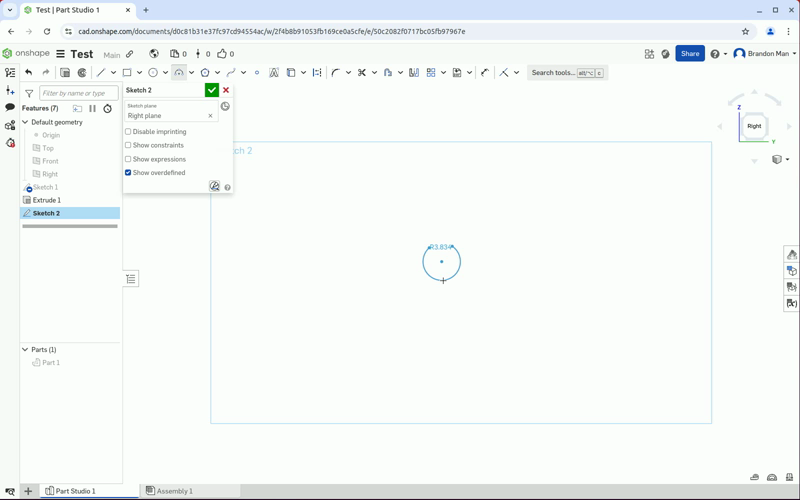
click(443, 280)
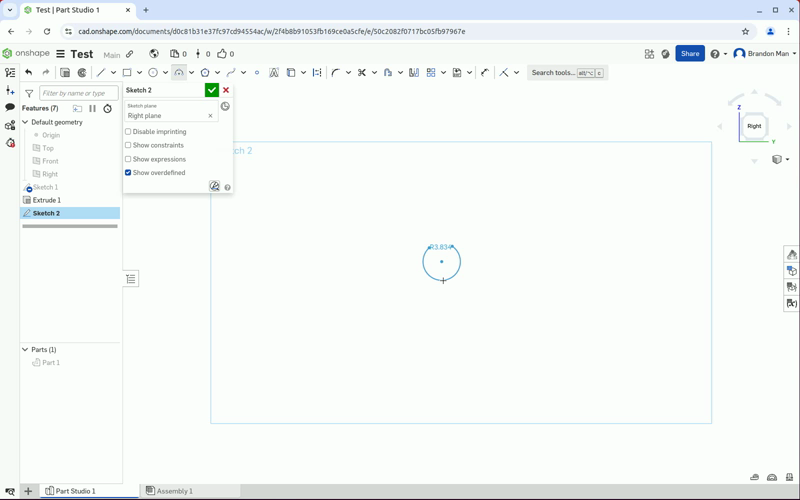
key_up(shift)
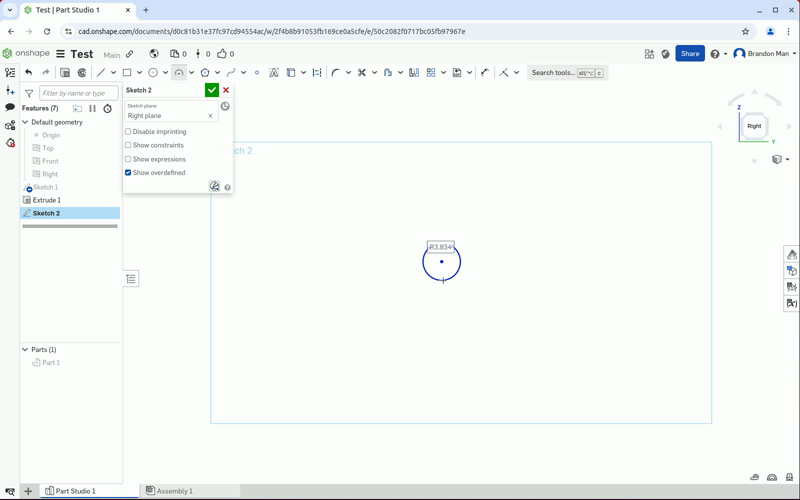
key(esc)
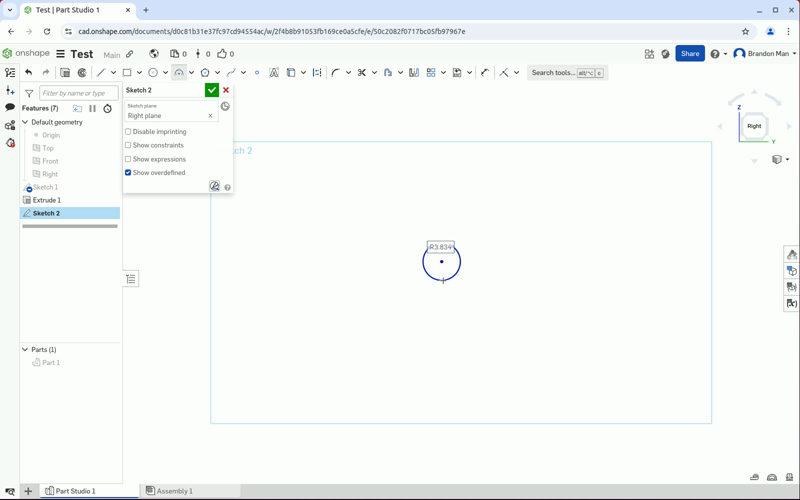
key(l)
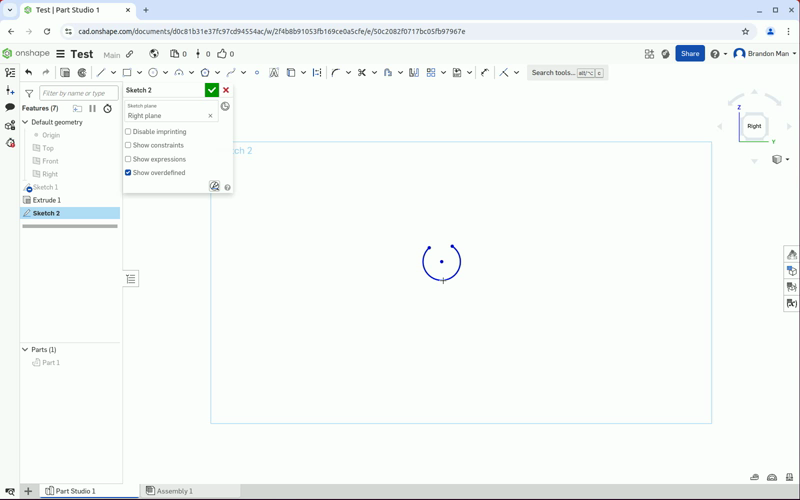
mouse_move(452, 246)
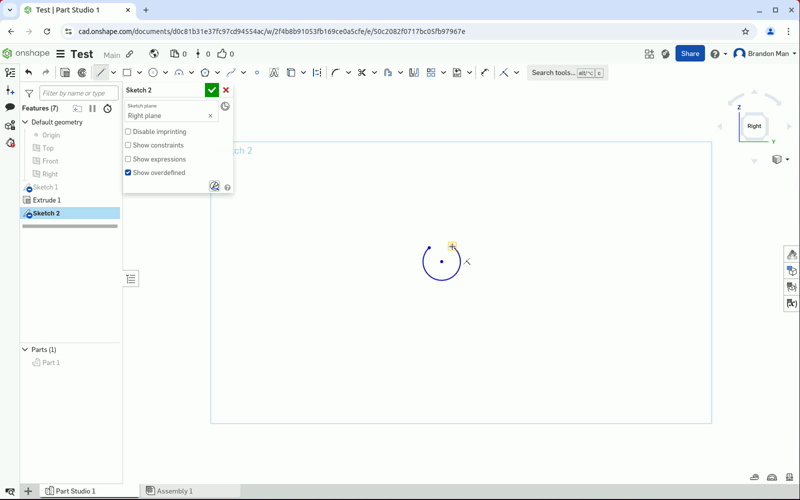
click(452, 246)
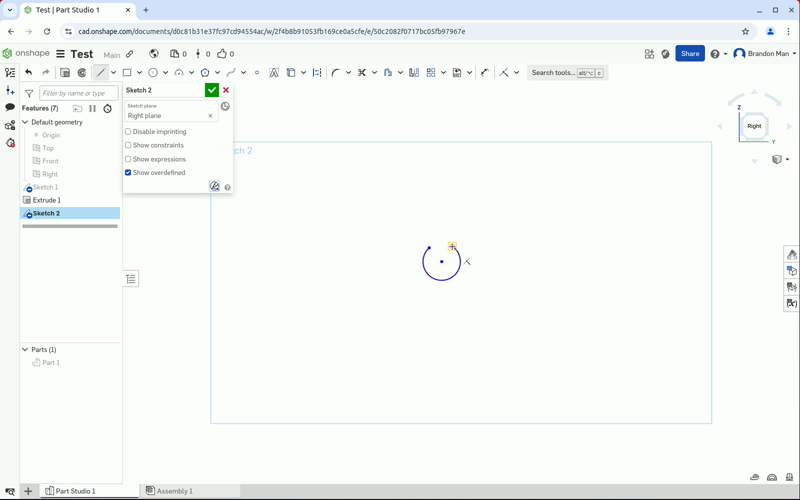
key_down(shift)
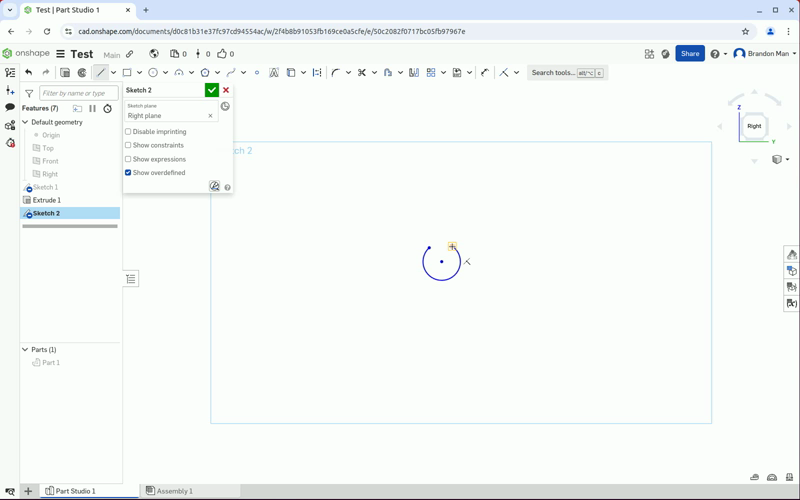
mouse_move(482, 246)
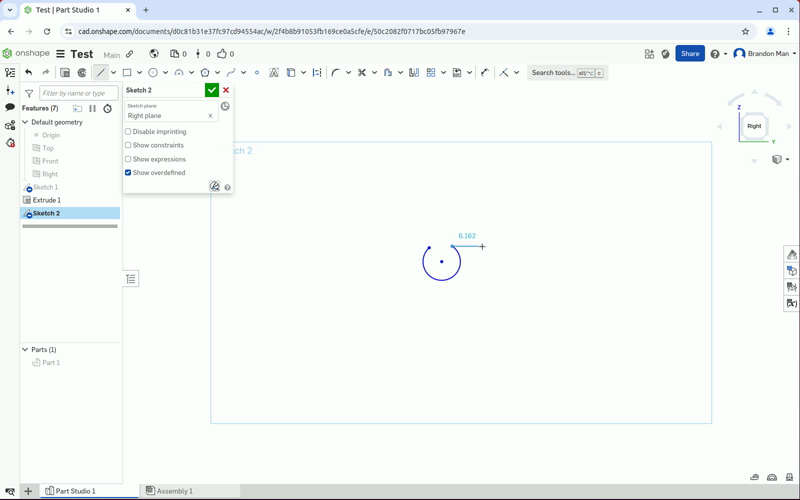
mouse_move(452, 204)
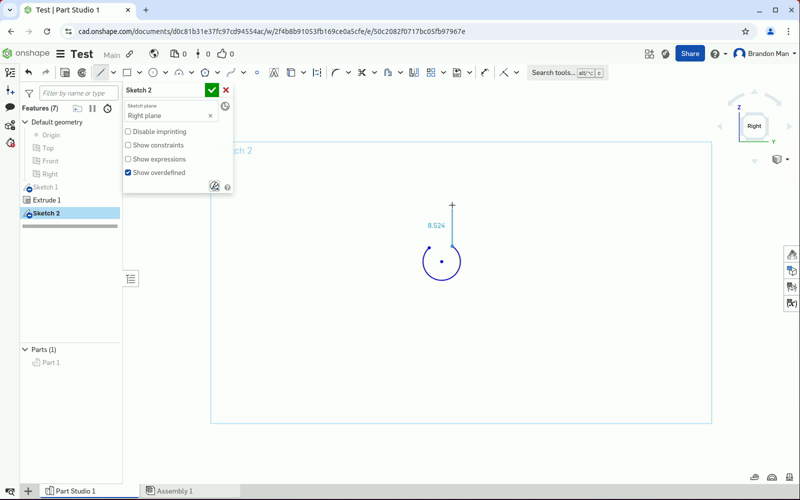
click(452, 204)
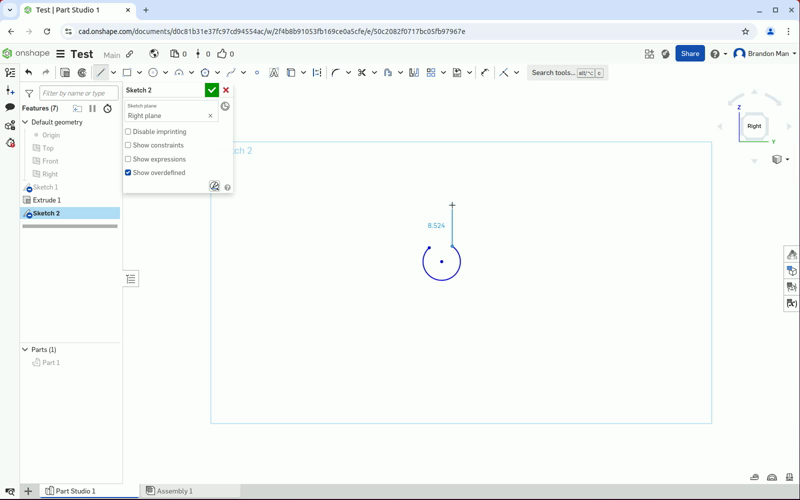
key_up(shift)
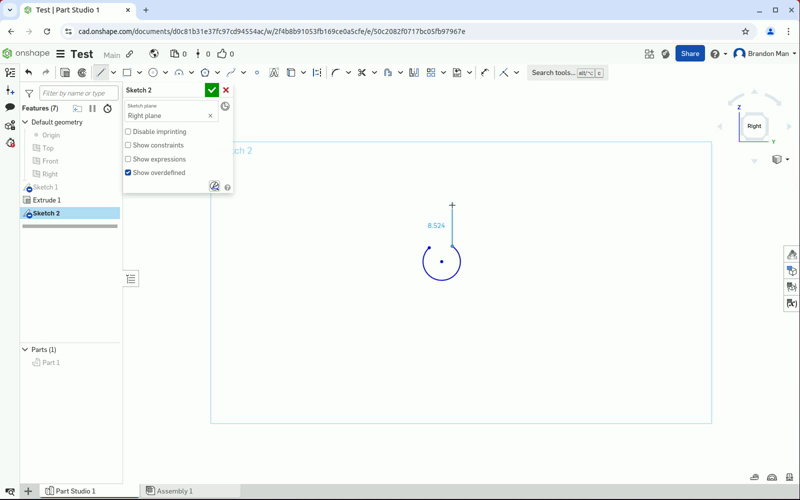
key(esc)
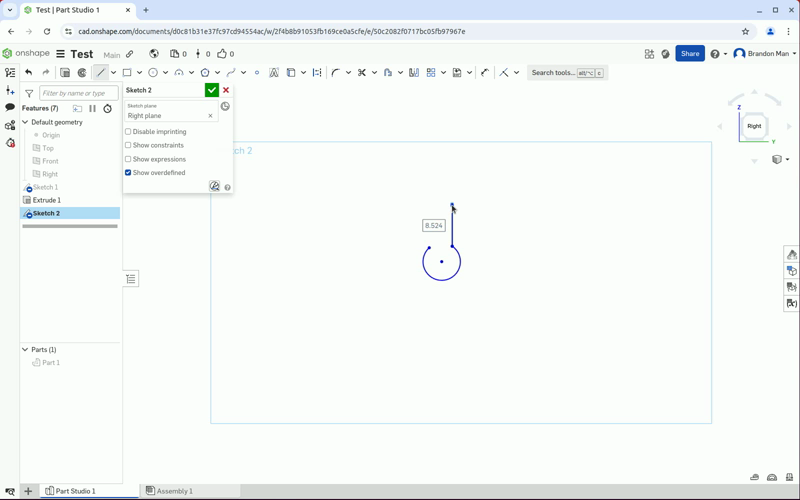
key(a)
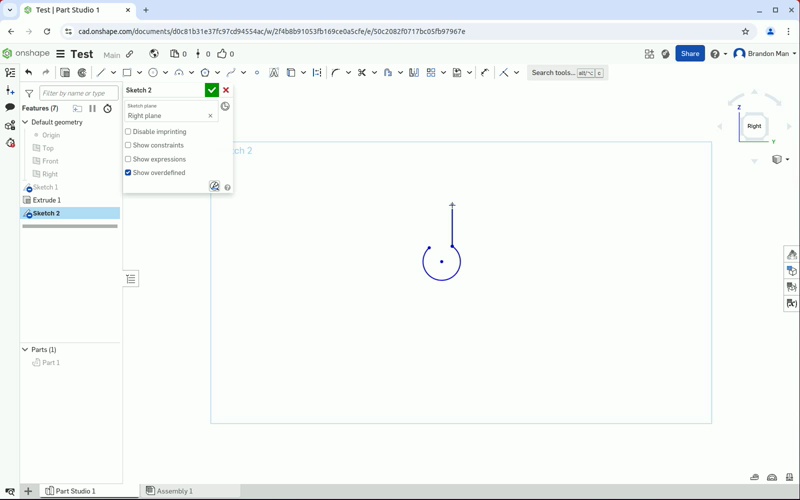
mouse_move(452, 204)
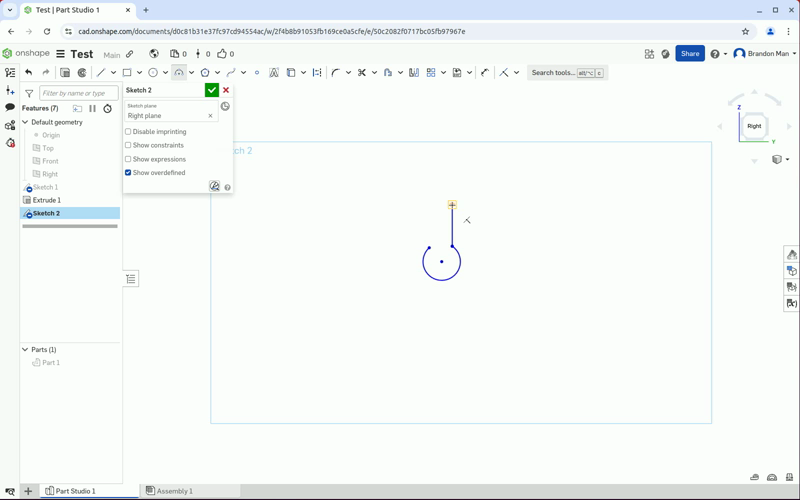
click(452, 204)
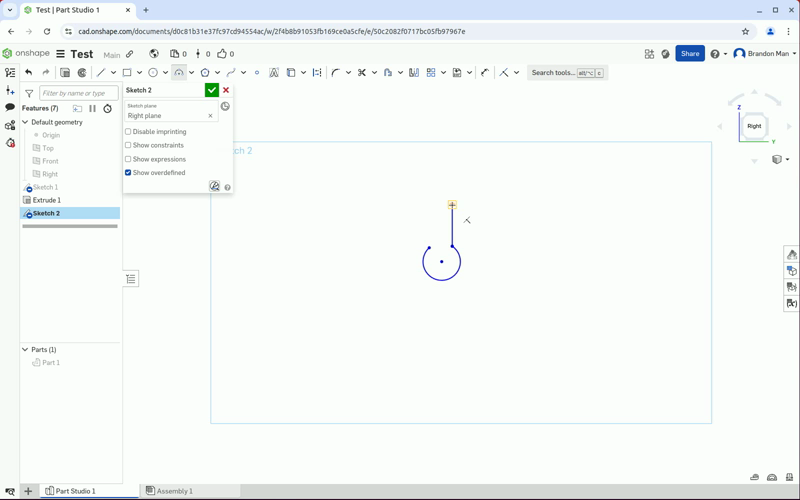
key_down(shift)
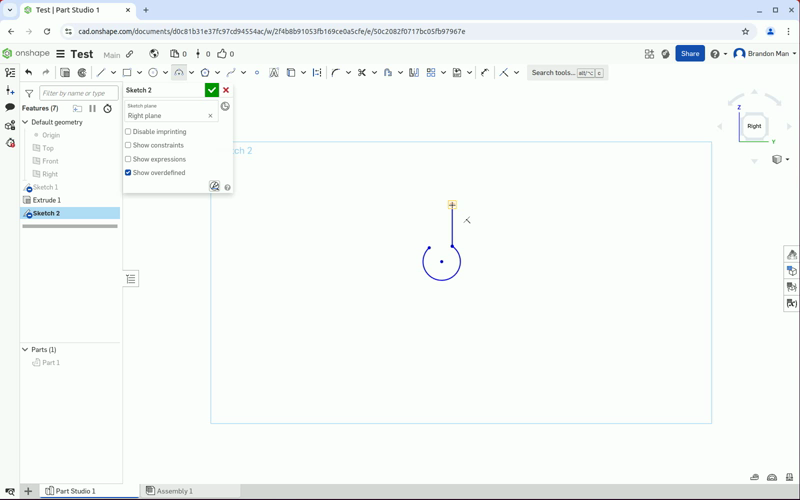
mouse_move(429, 202)
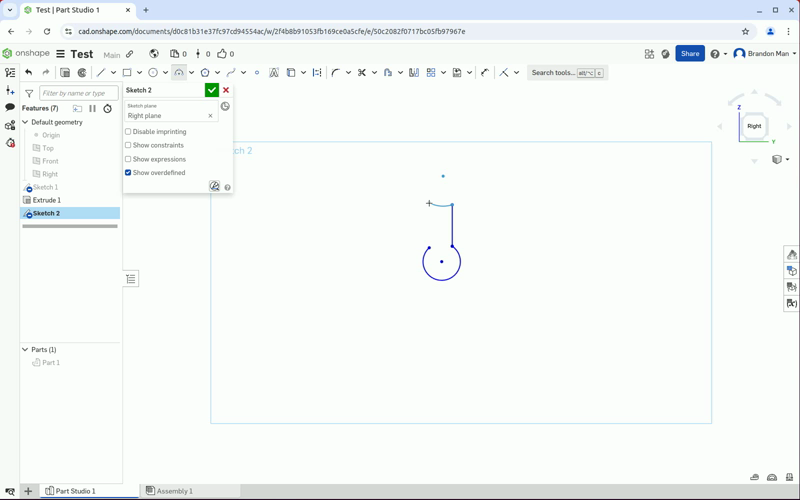
click(429, 202)
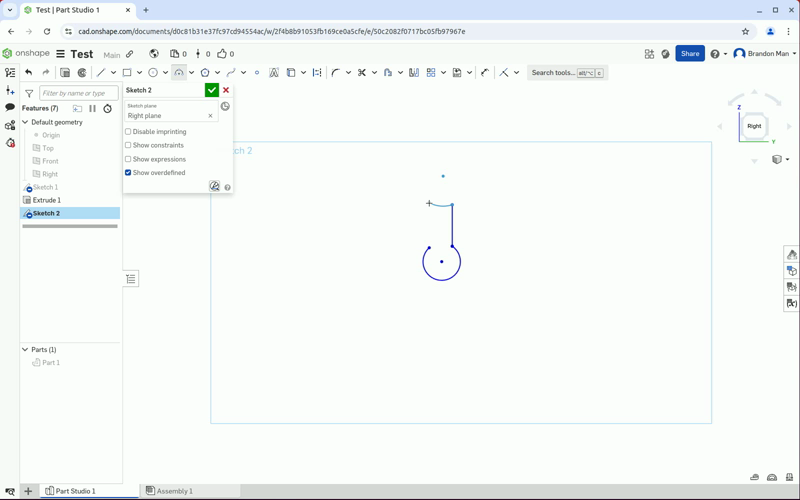
mouse_move(443, 170)
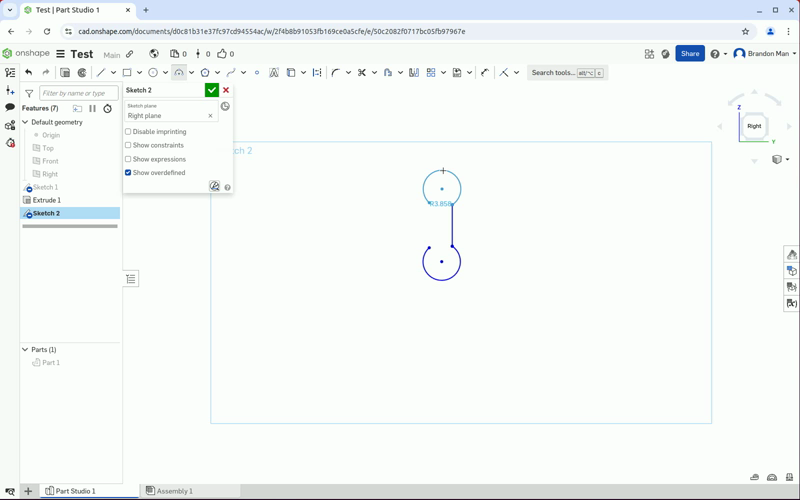
click(443, 170)
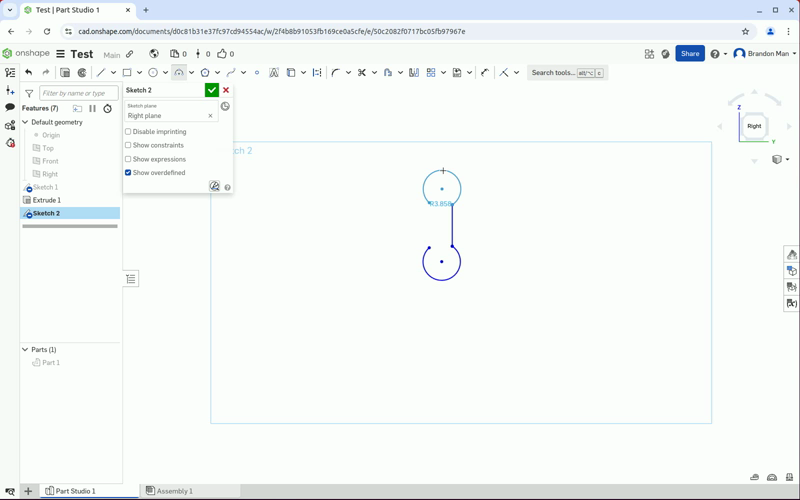
key_up(shift)
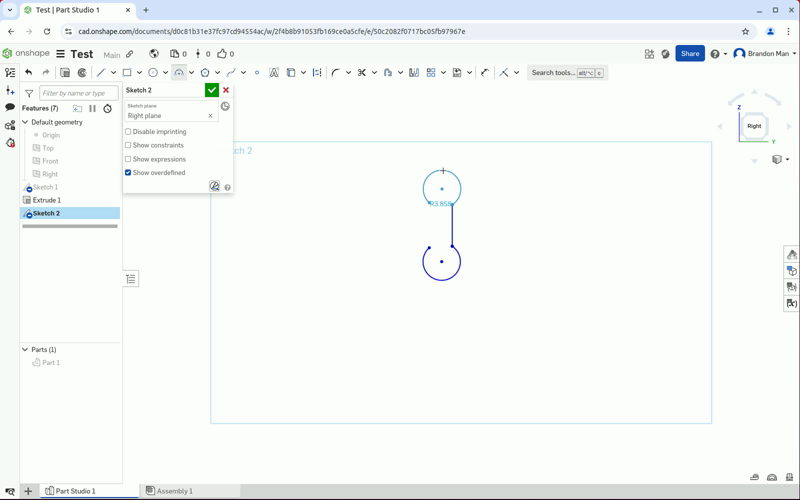
mouse_move(429, 202)
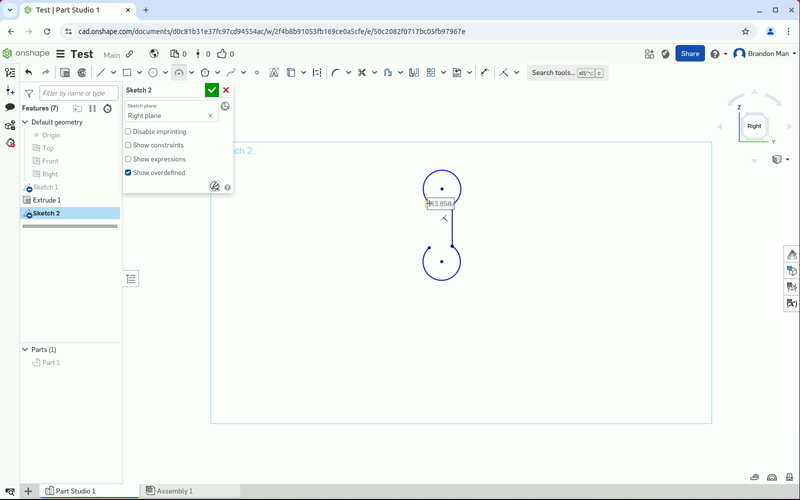
click(429, 202)
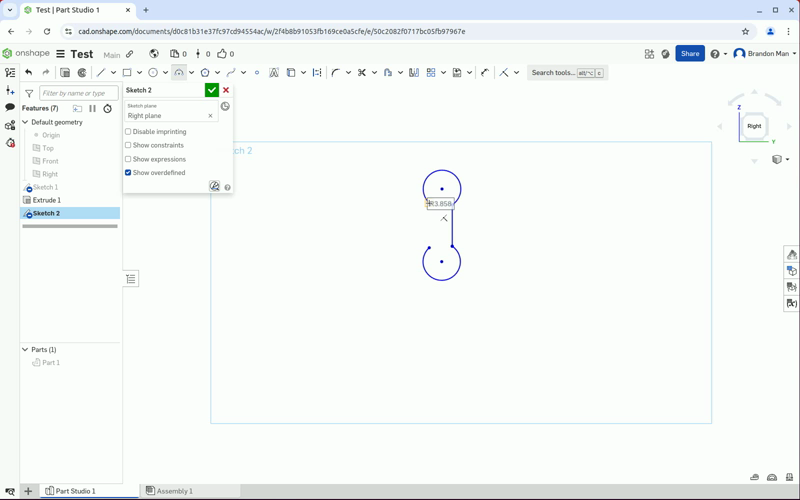
key_down(shift)
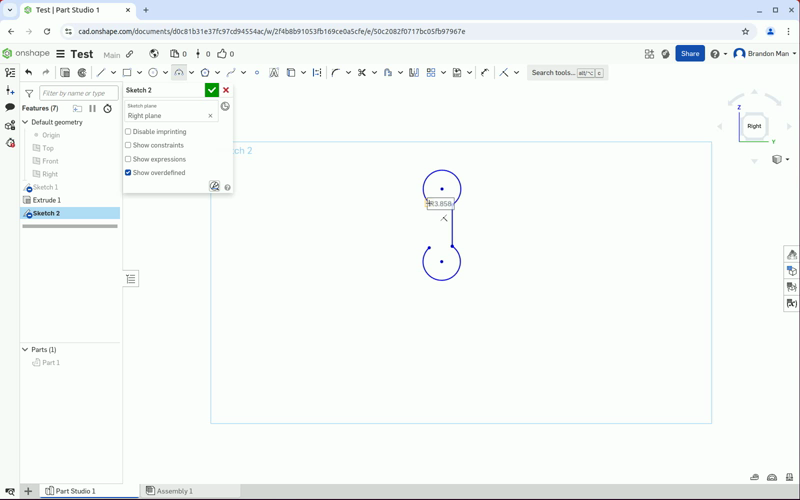
mouse_move(430, 207)
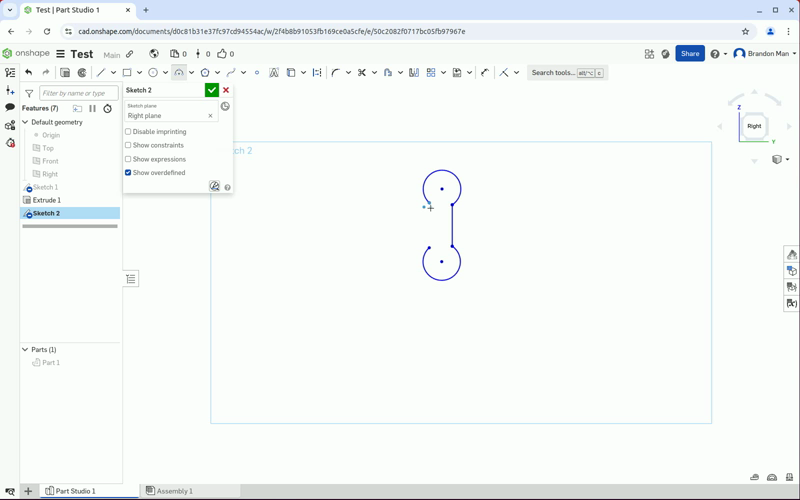
scroll(6)
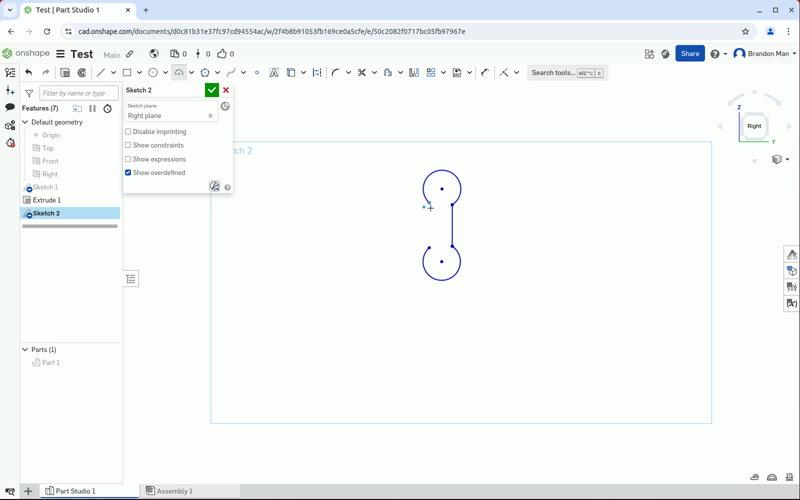
scroll(6)
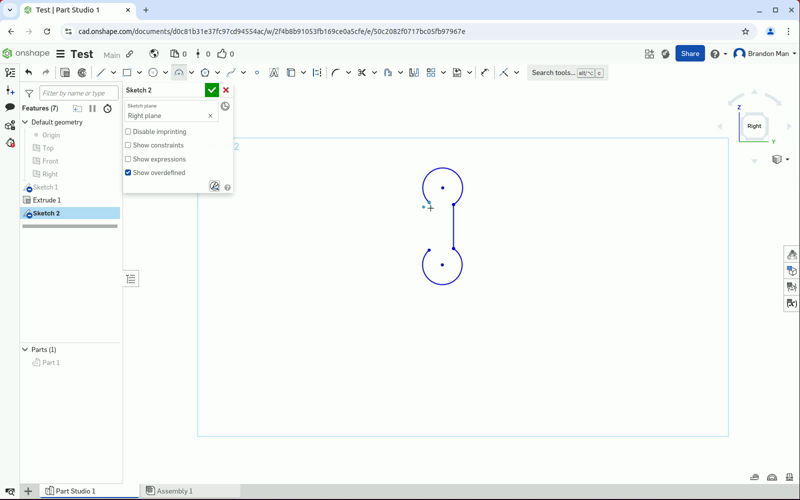
scroll(6)
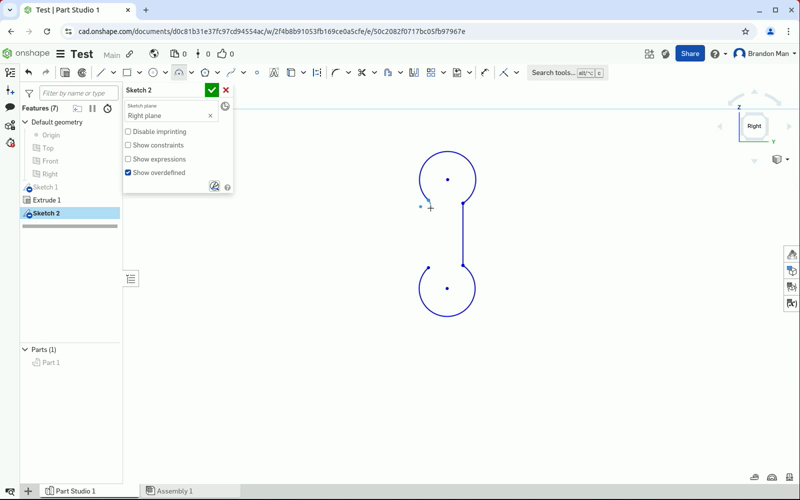
scroll(6)
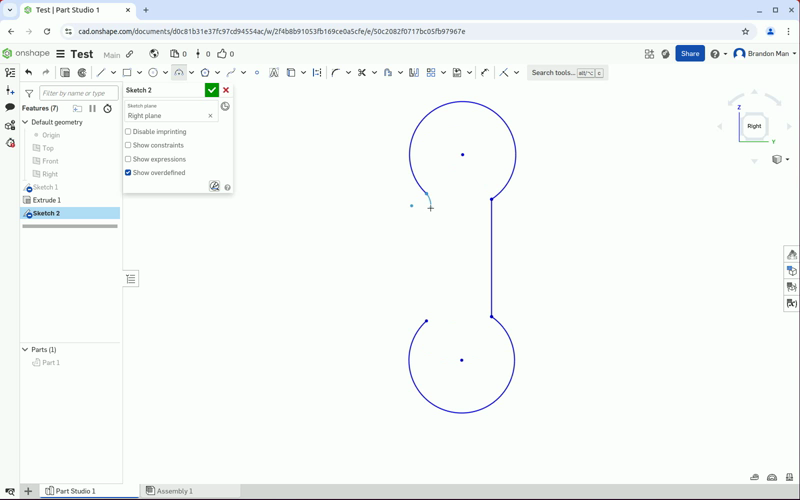
scroll(6)
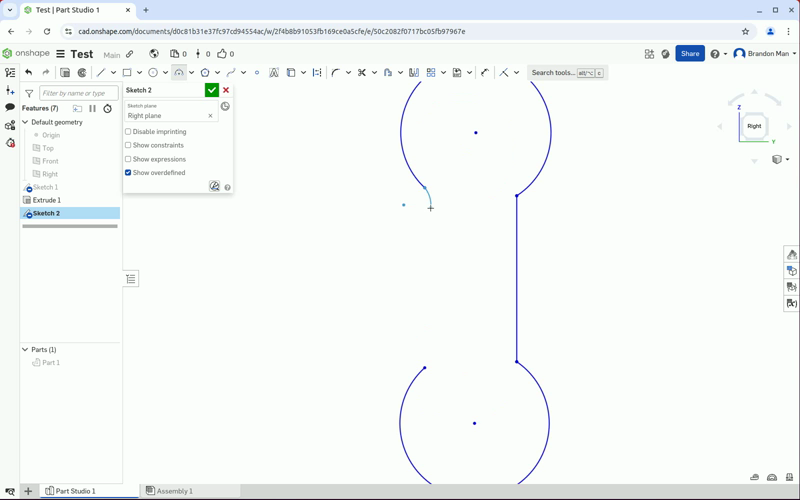
scroll(6)
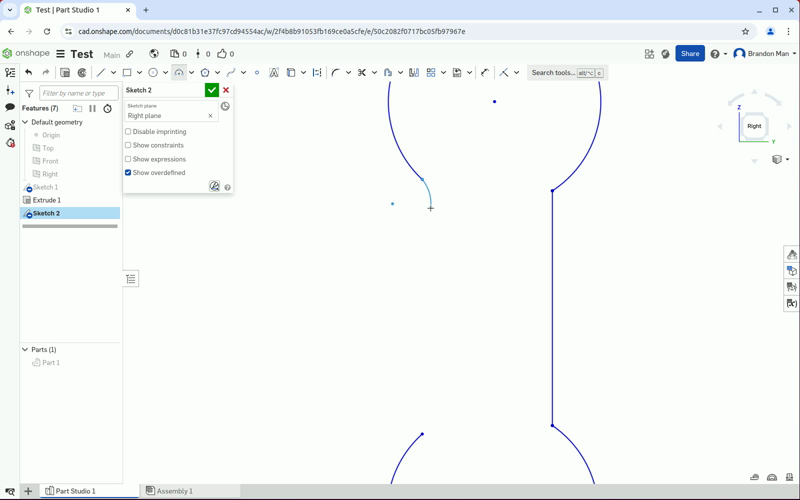
scroll(6)
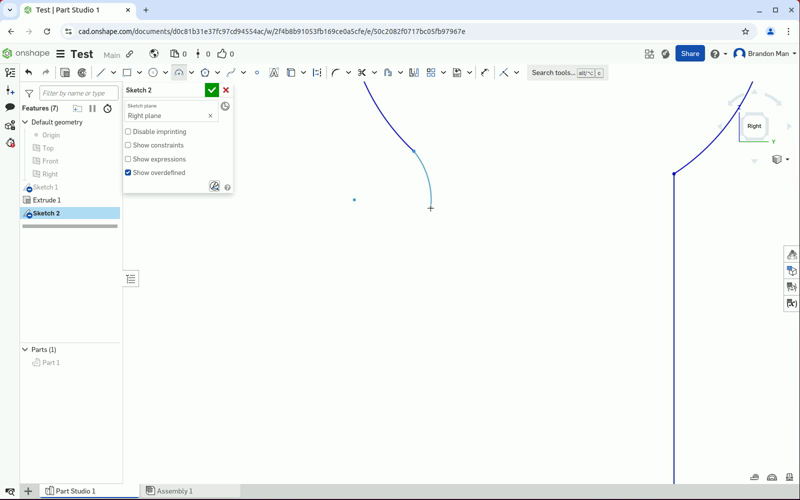
click(430, 207)
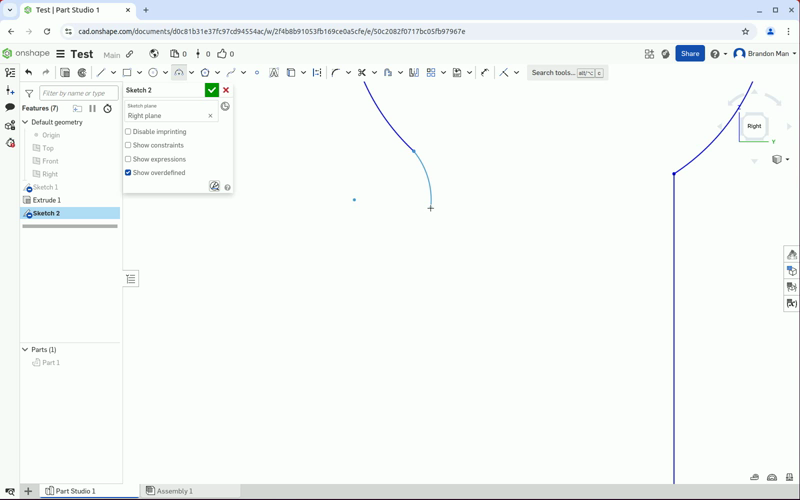
scroll(-6)
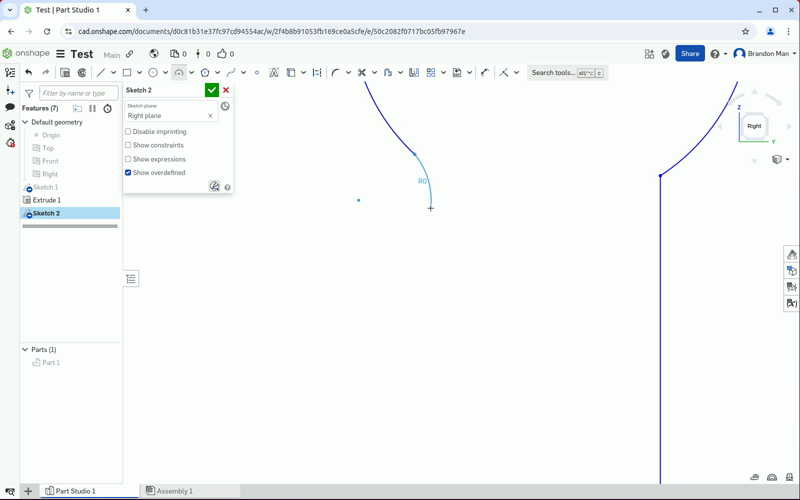
scroll(-6)
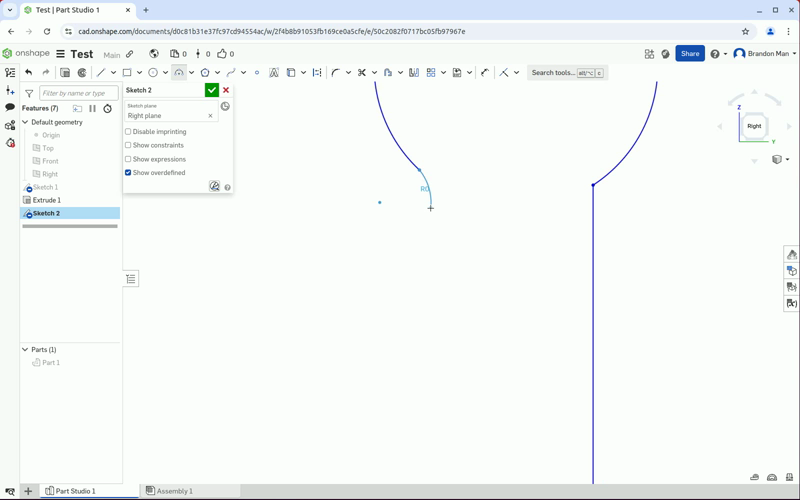
scroll(-6)
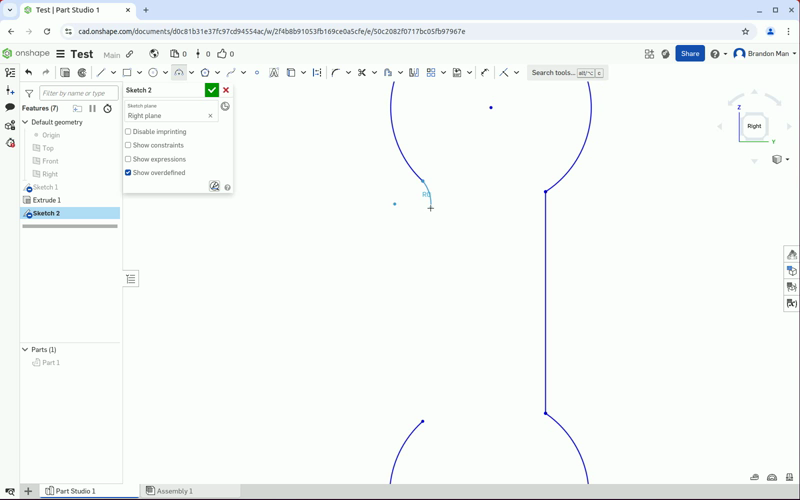
scroll(-6)
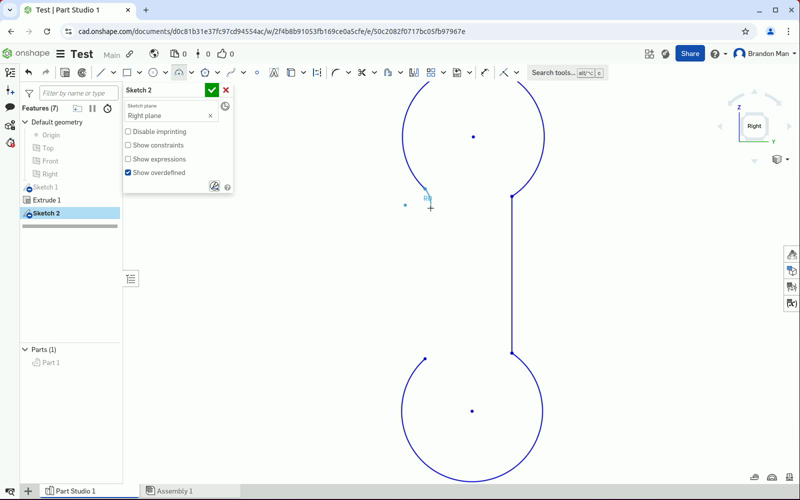
scroll(-6)
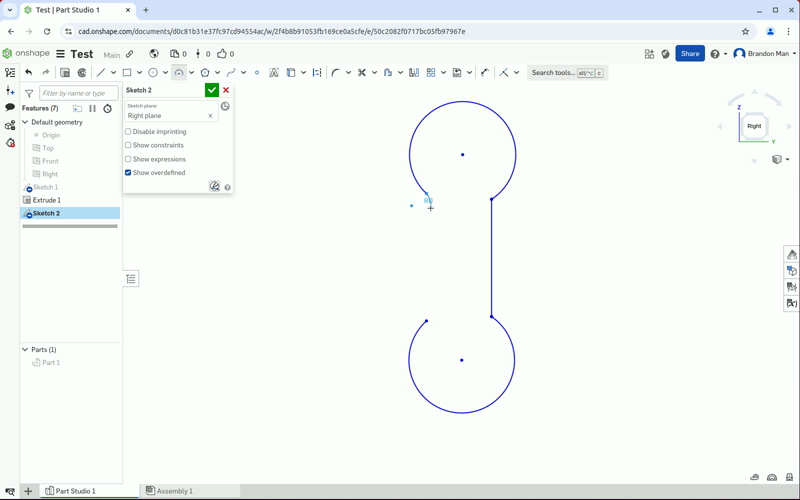
scroll(-6)
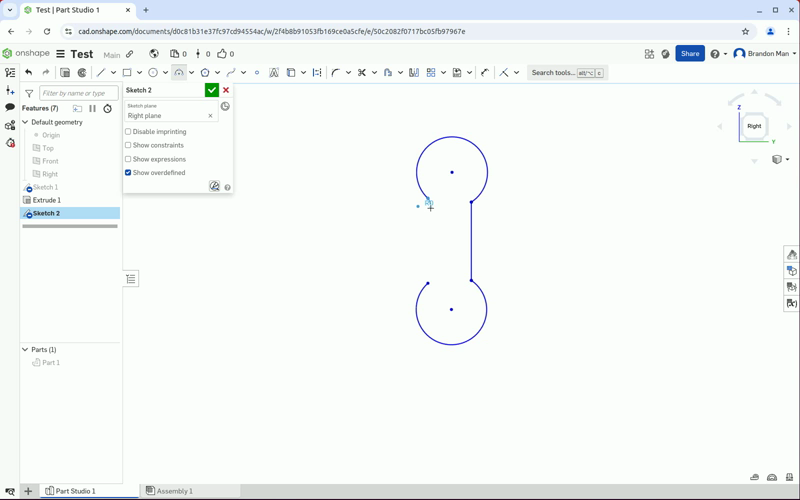
scroll(-6)
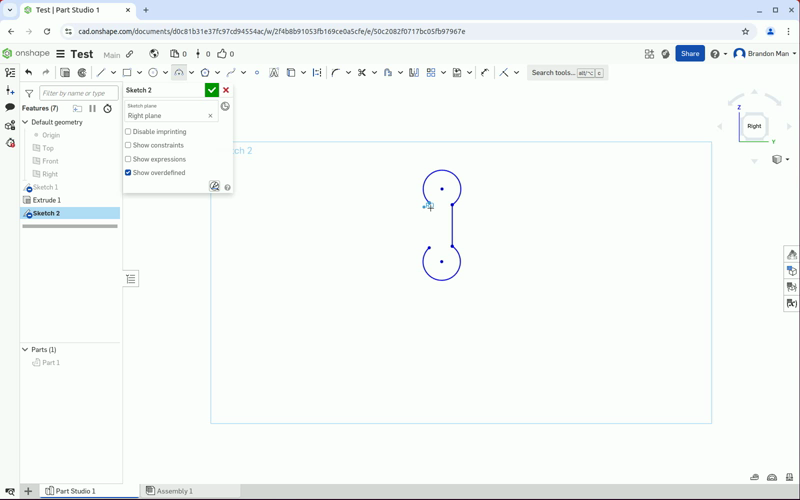
mouse_move(431, 205)
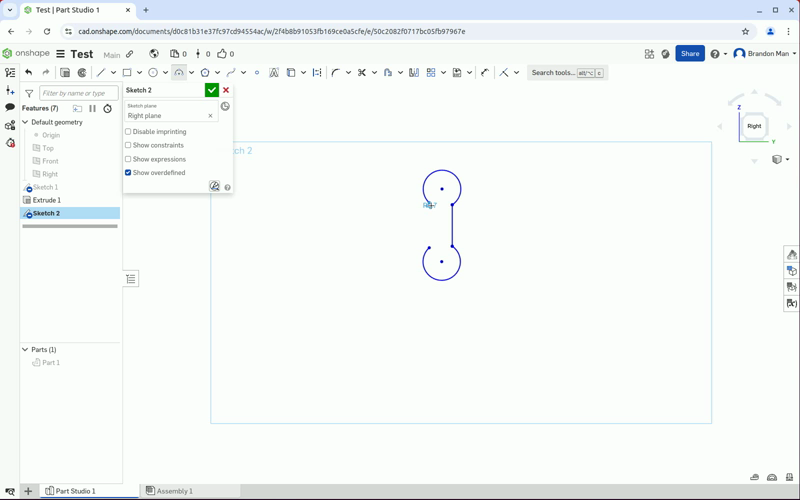
scroll(6)
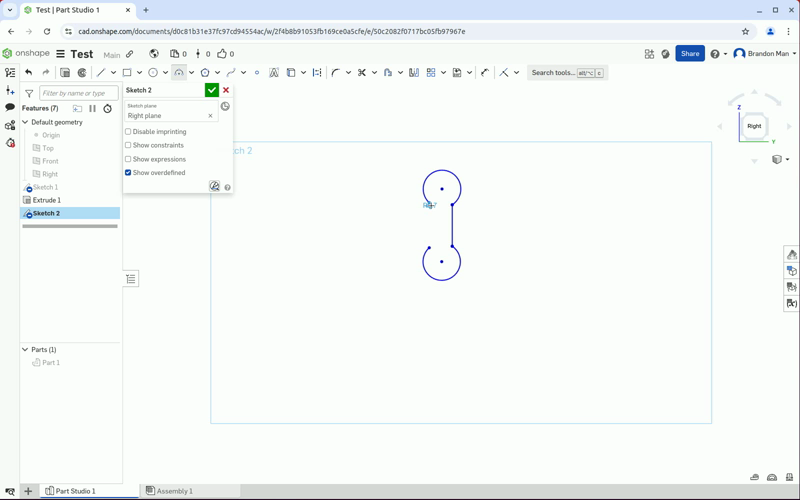
scroll(6)
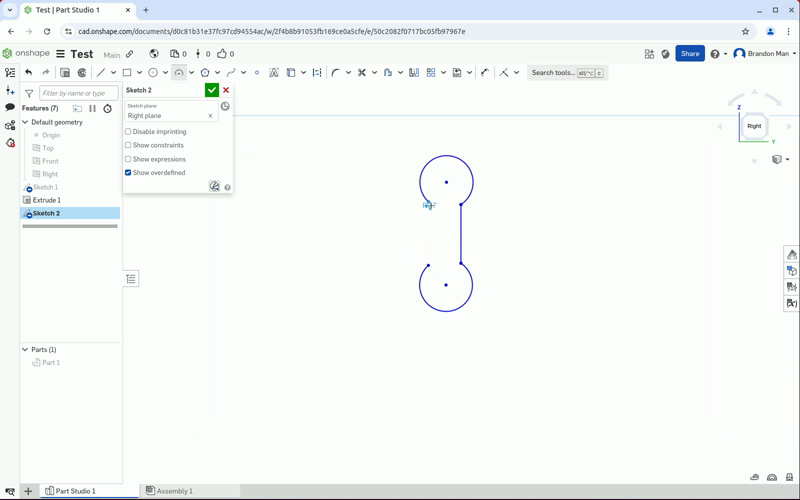
scroll(6)
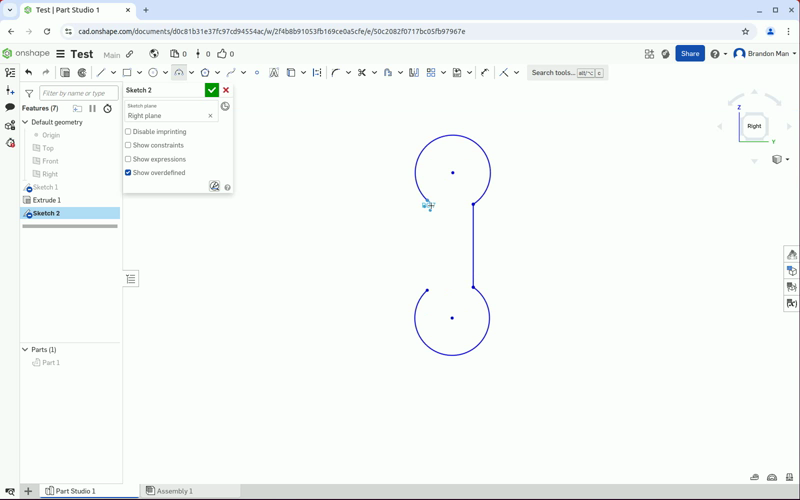
scroll(6)
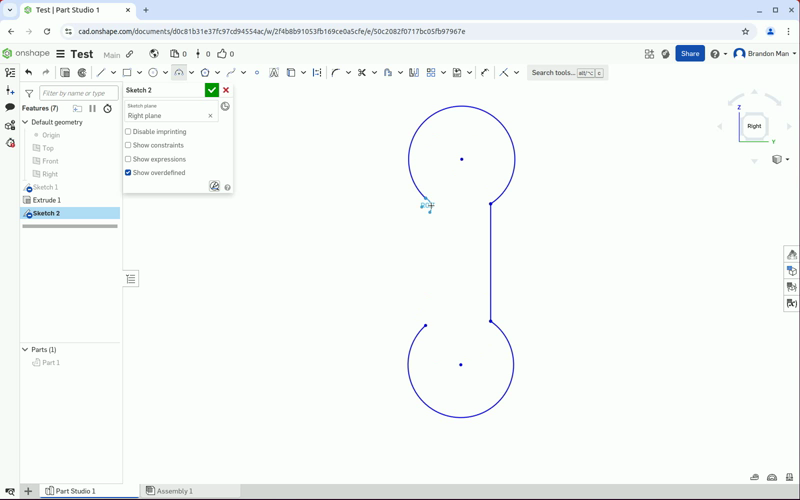
scroll(6)
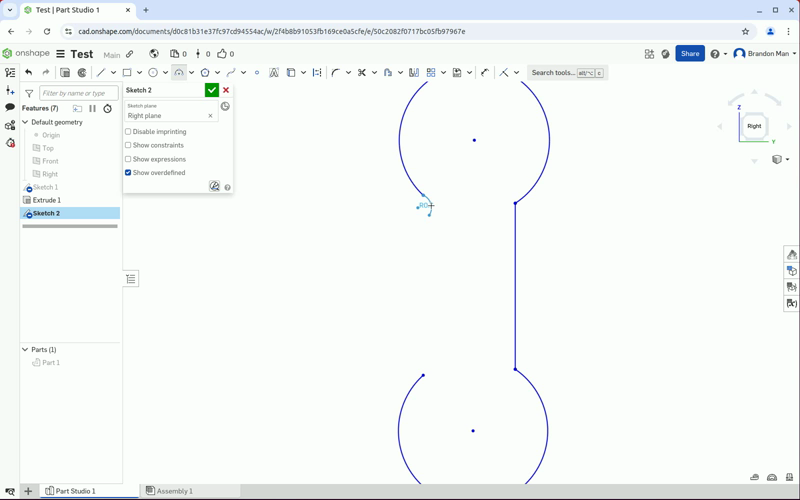
scroll(6)
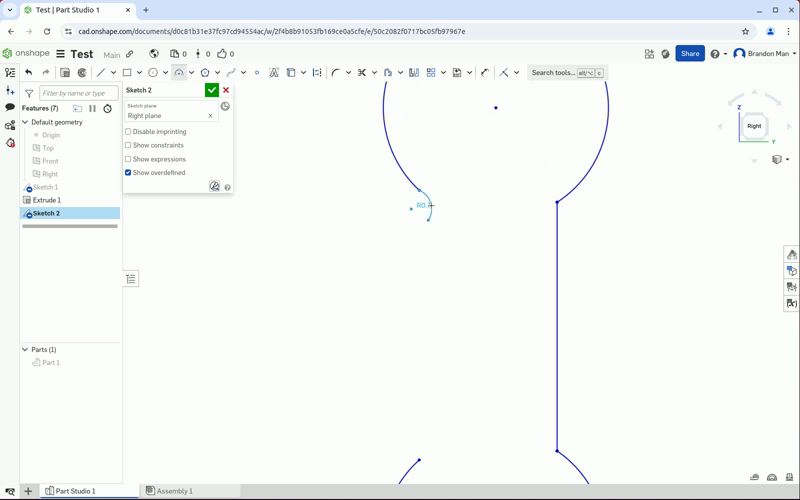
scroll(6)
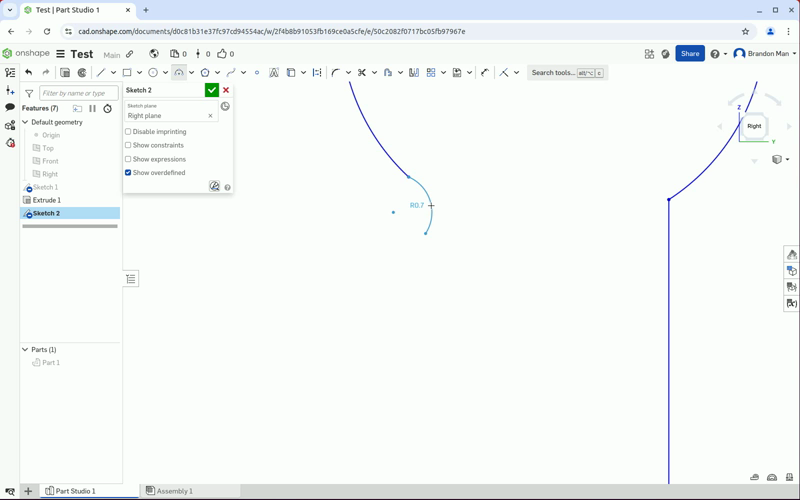
click(431, 205)
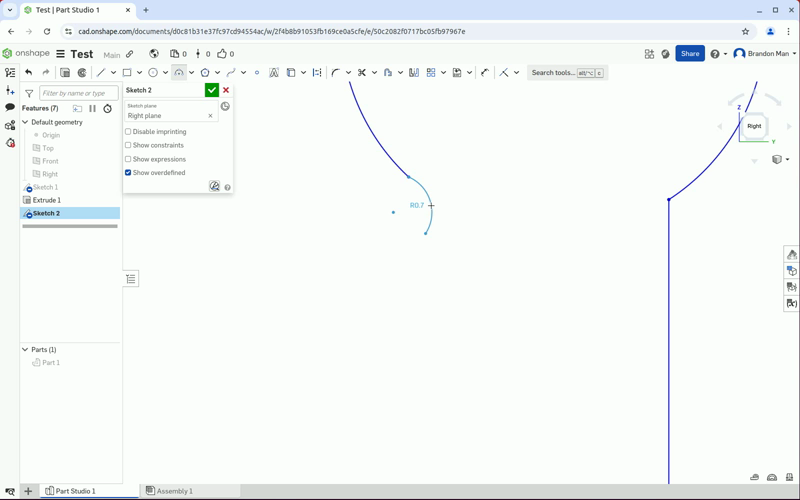
scroll(-6)
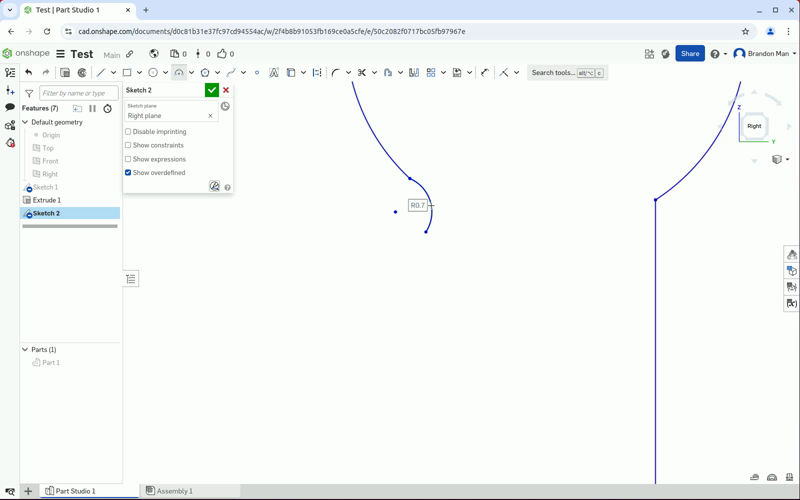
scroll(-6)
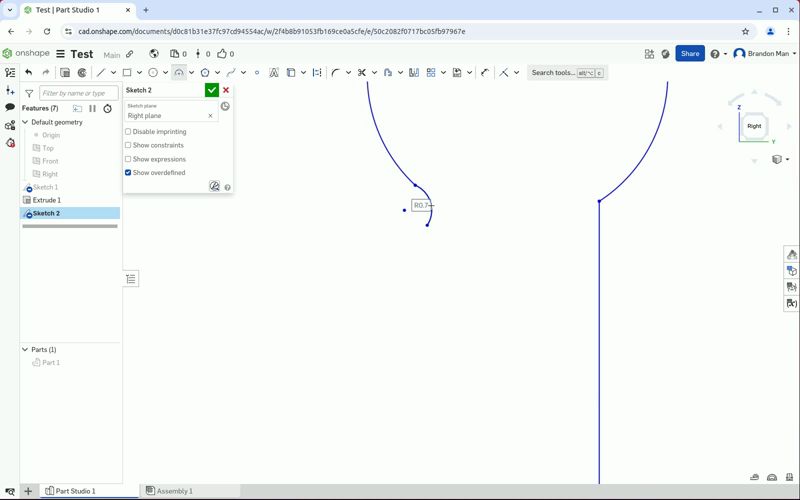
scroll(-6)
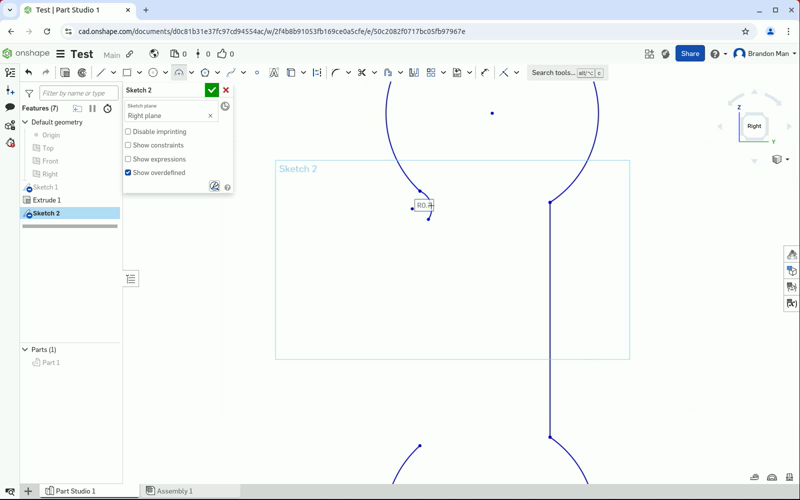
scroll(-6)
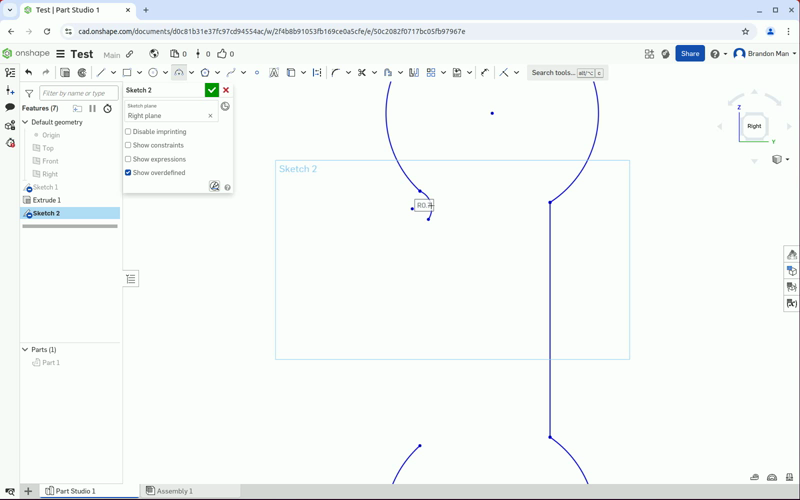
scroll(-6)
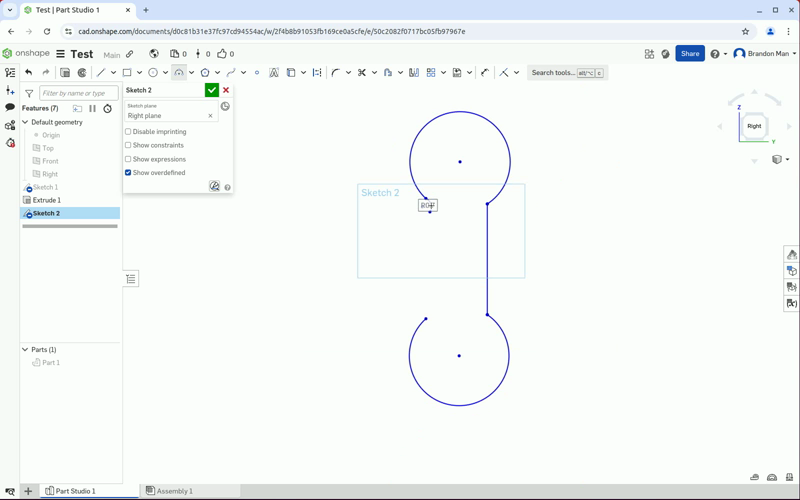
scroll(-6)
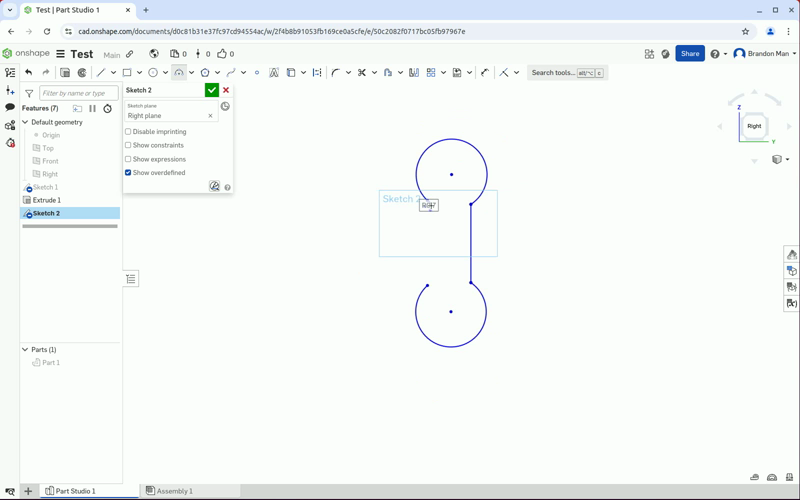
scroll(-6)
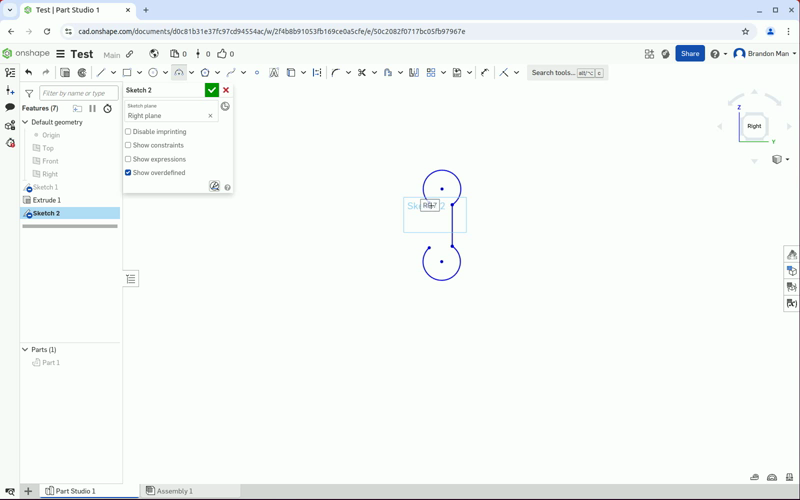
key_up(shift)
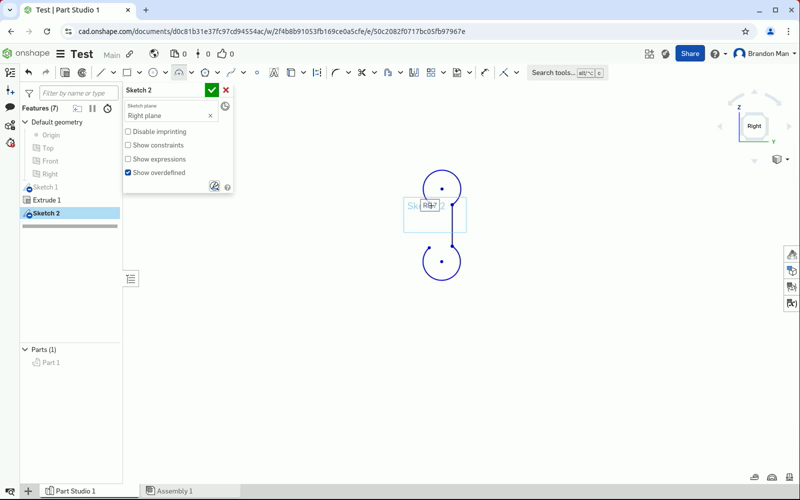
key(esc)
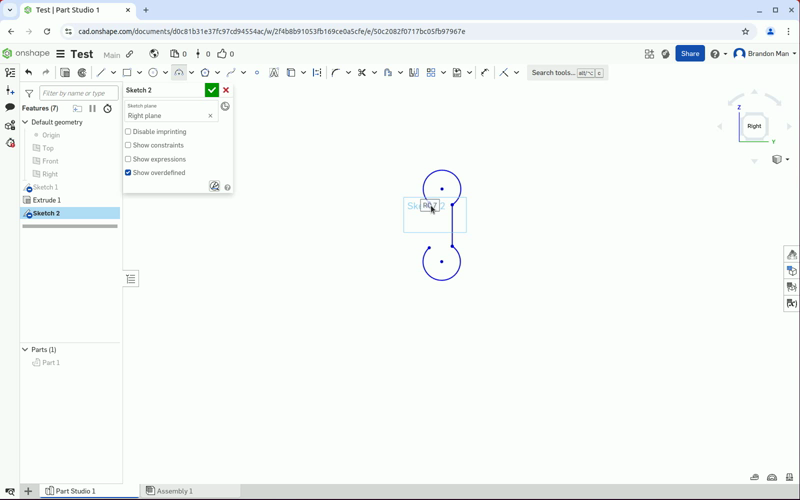
key(l)
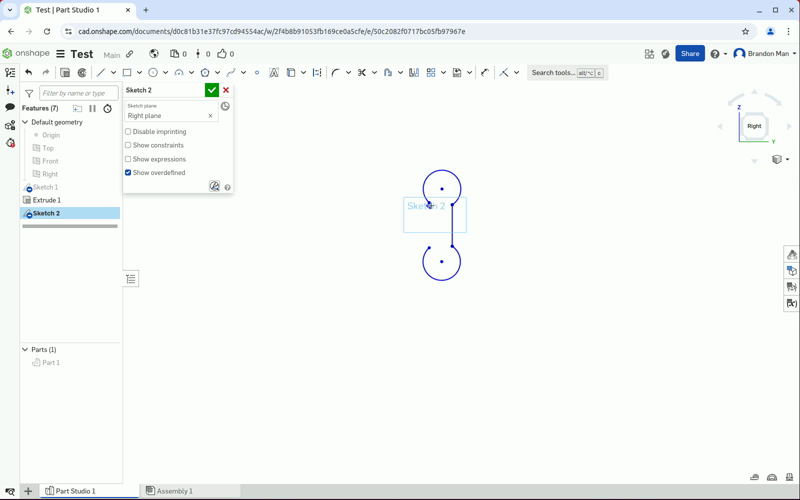
mouse_move(430, 207)
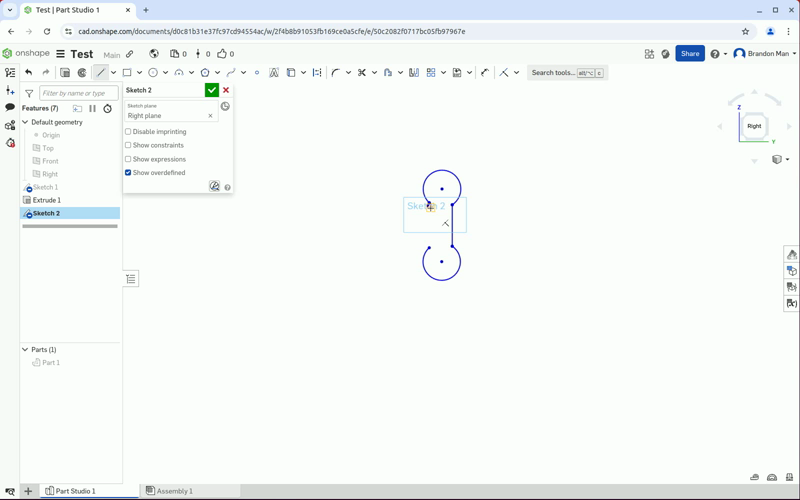
scroll(6)
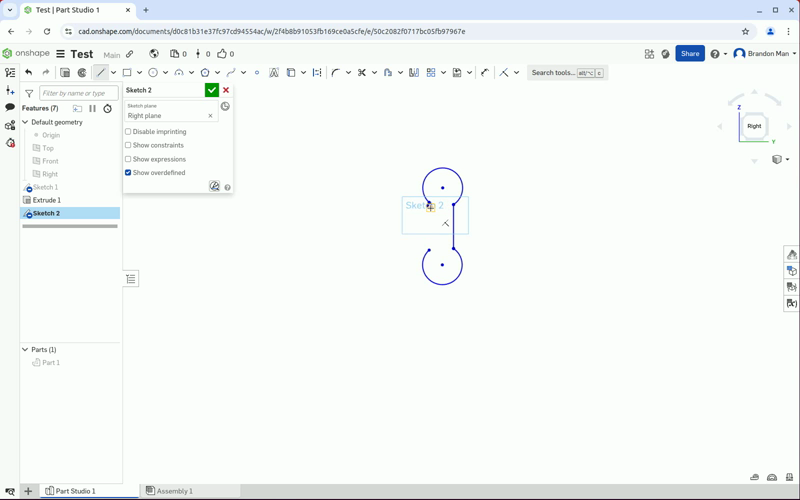
scroll(6)
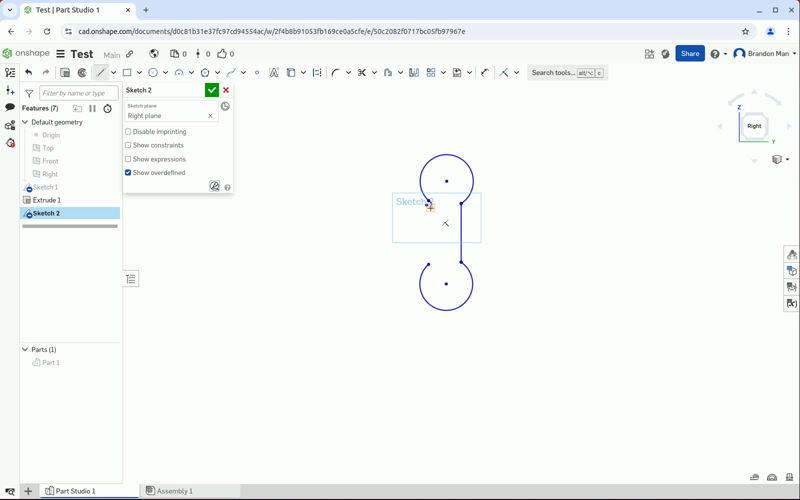
scroll(6)
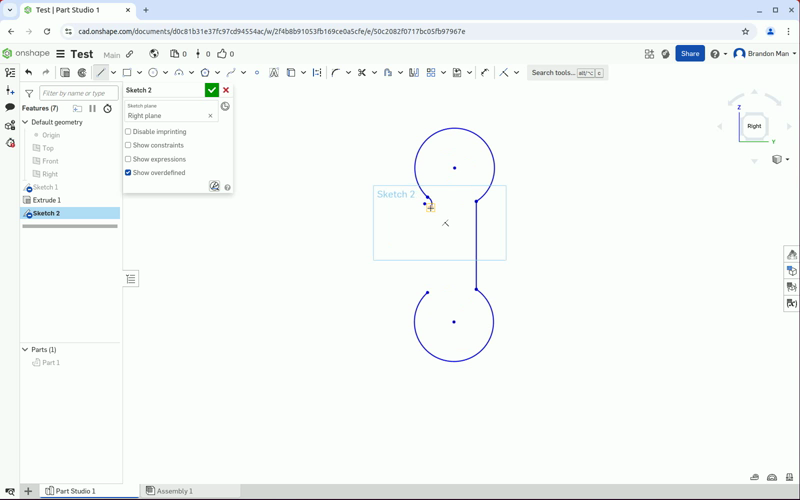
scroll(6)
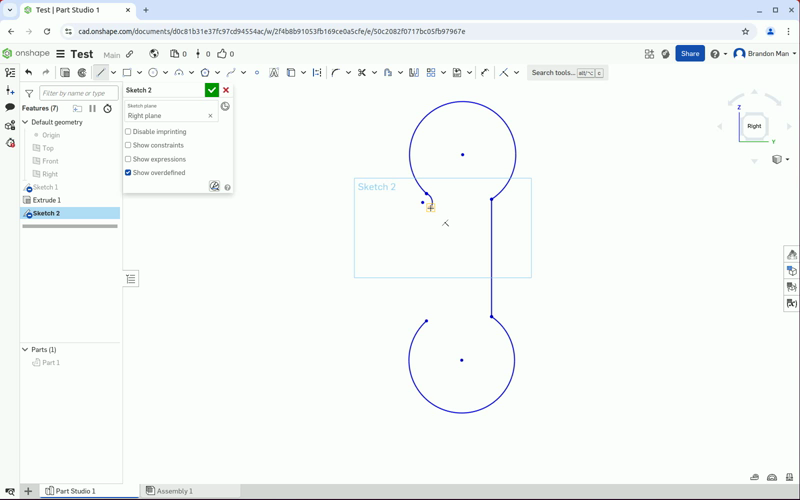
scroll(6)
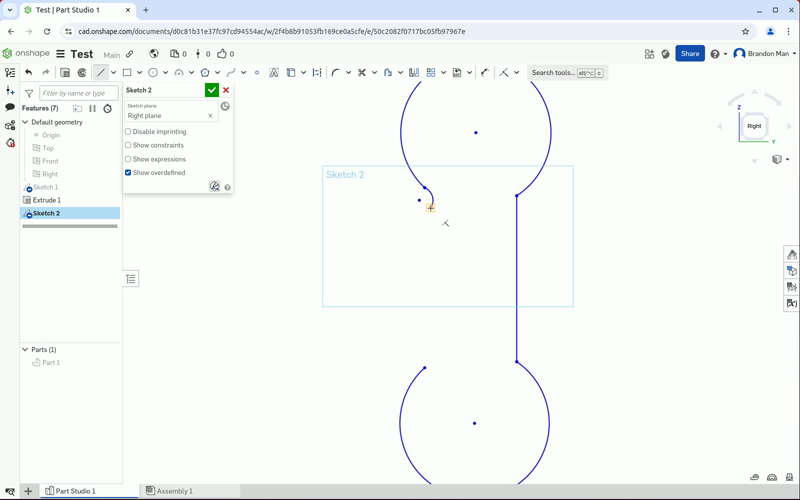
scroll(6)
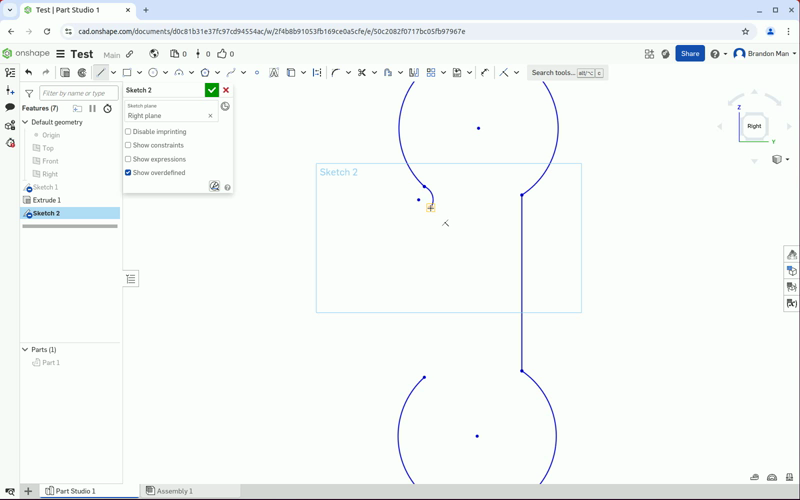
scroll(6)
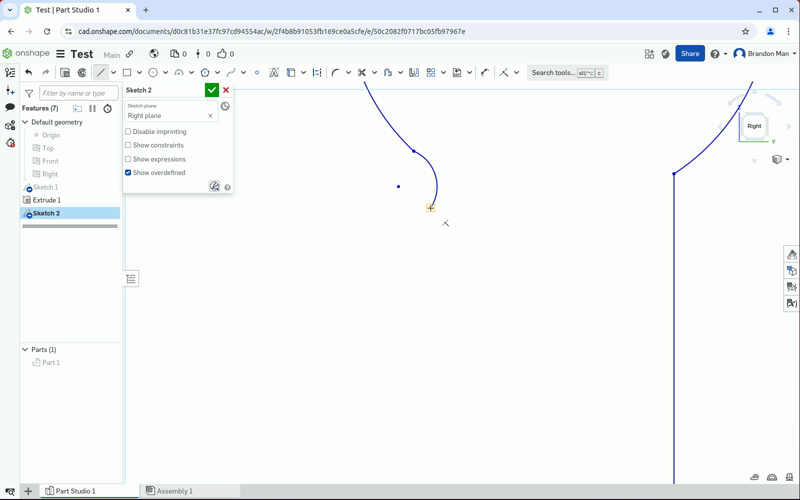
click(430, 207)
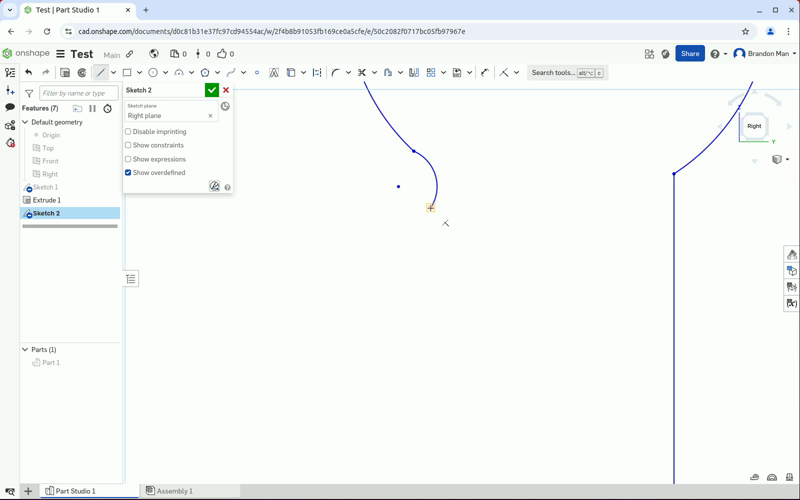
scroll(-6)
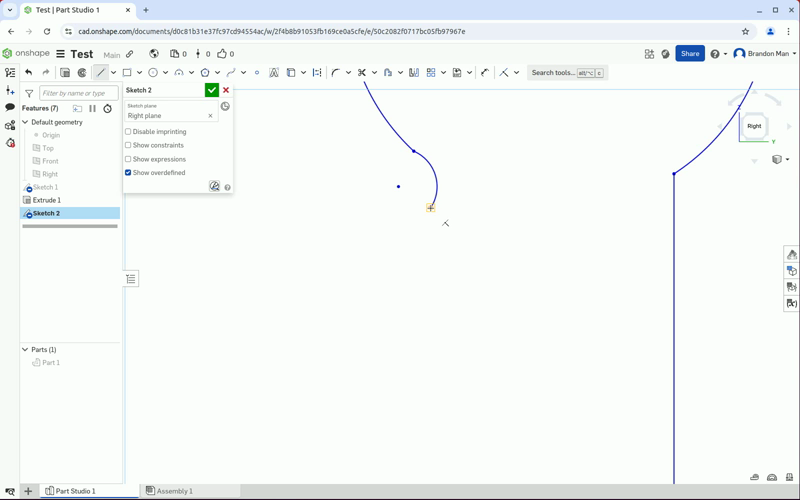
scroll(-6)
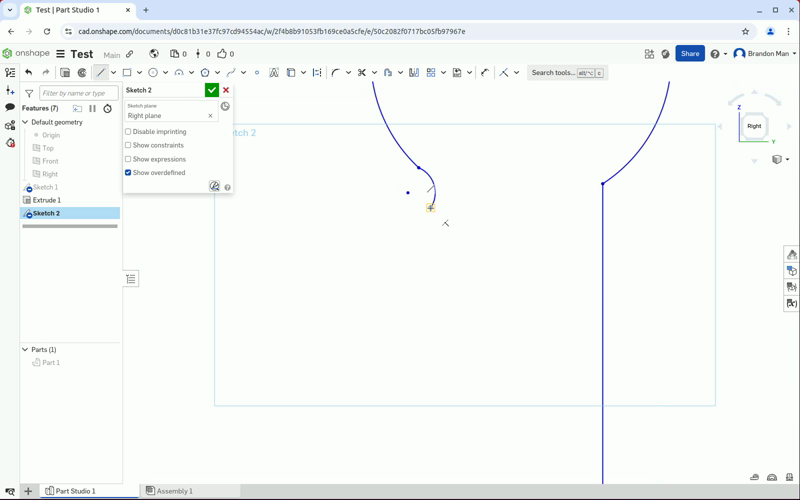
scroll(-6)
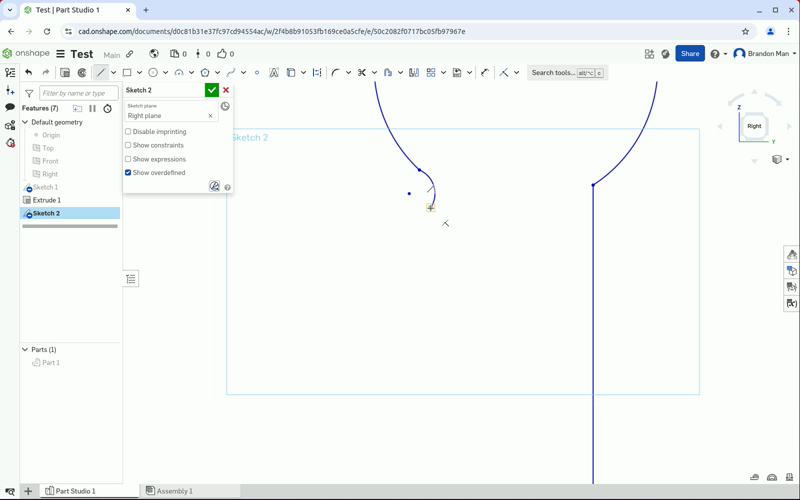
scroll(-6)
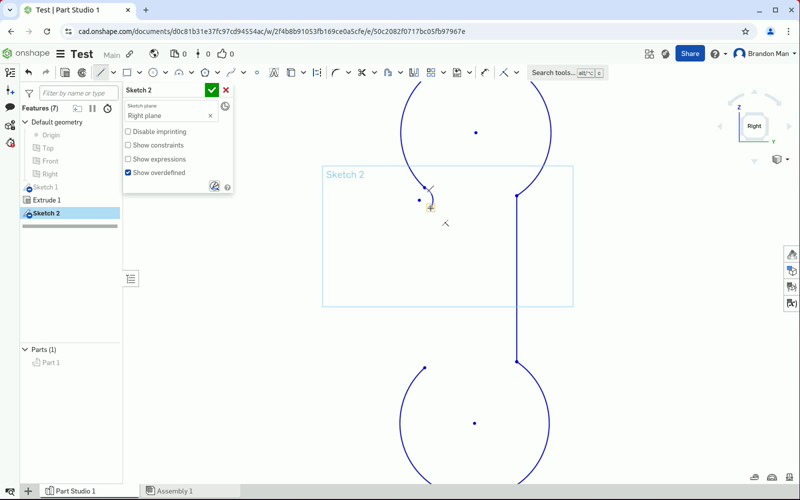
scroll(-6)
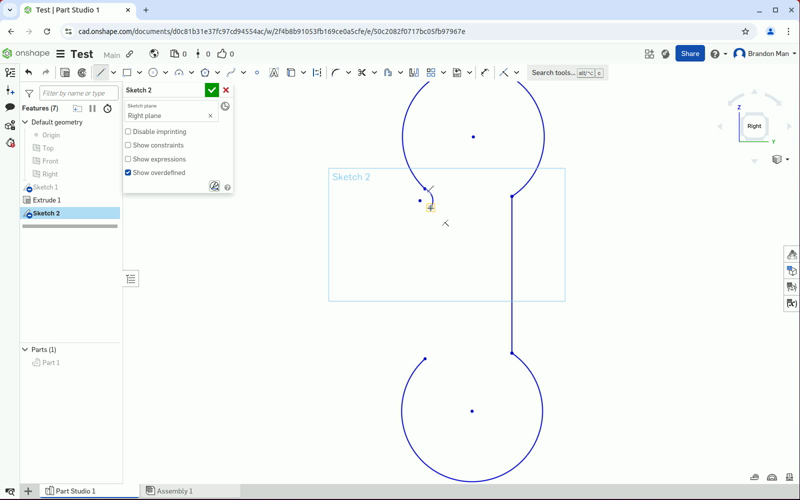
scroll(-6)
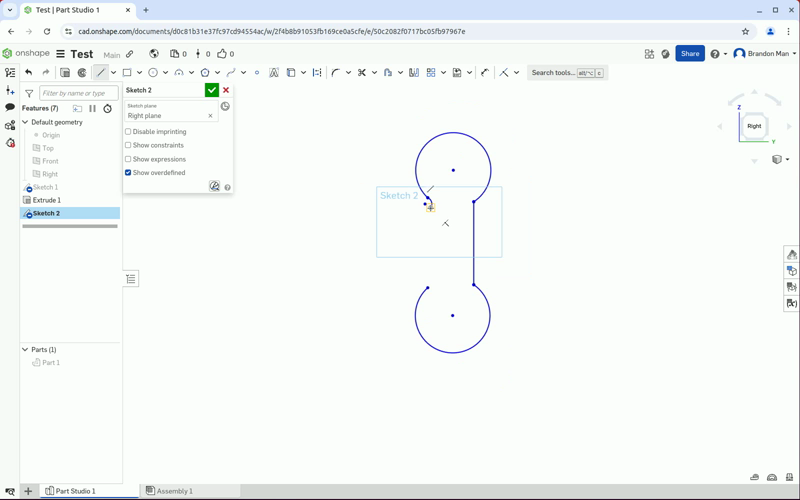
scroll(-6)
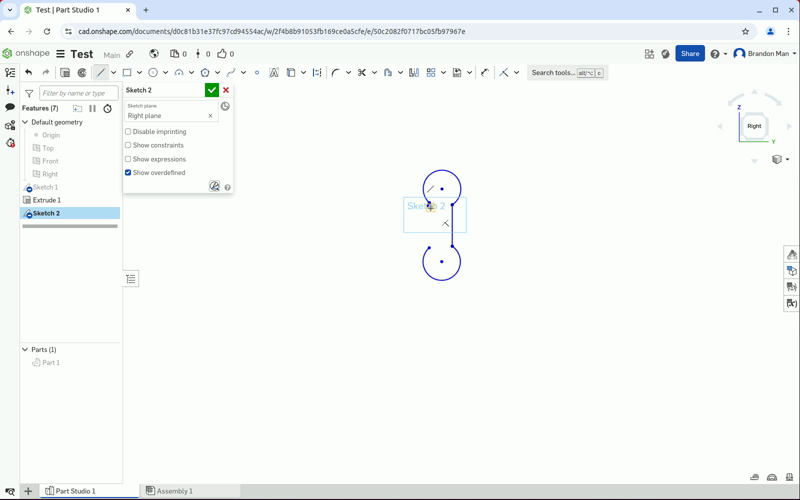
key_down(shift)
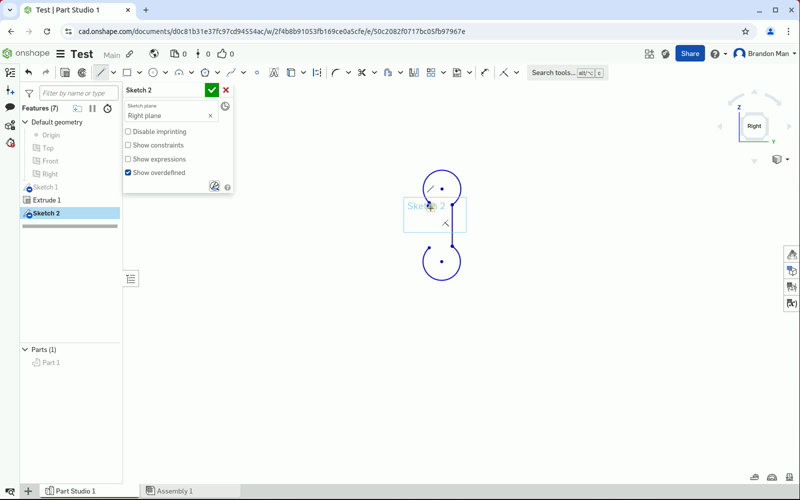
mouse_move(460, 207)
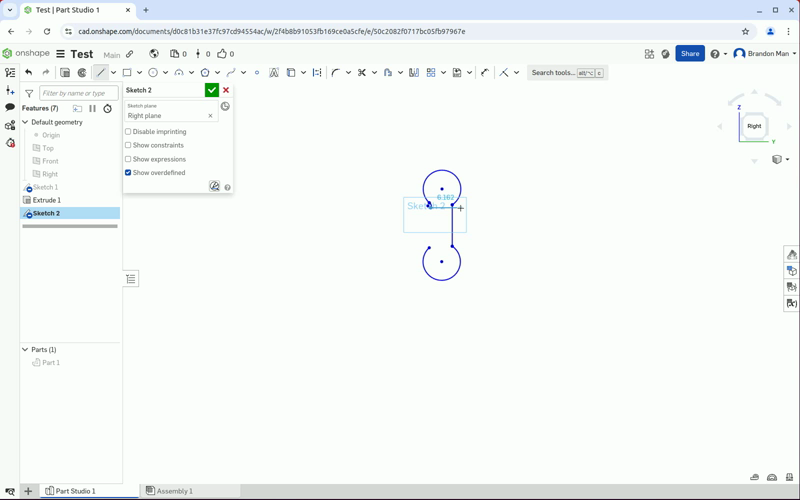
mouse_move(430, 243)
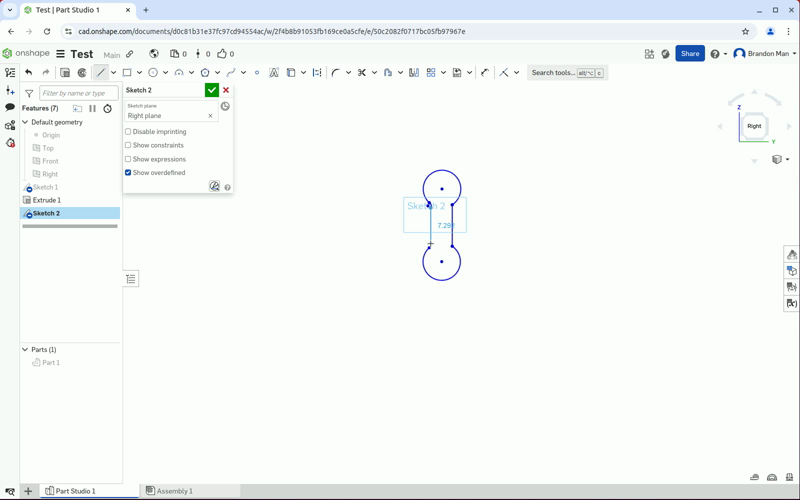
click(430, 243)
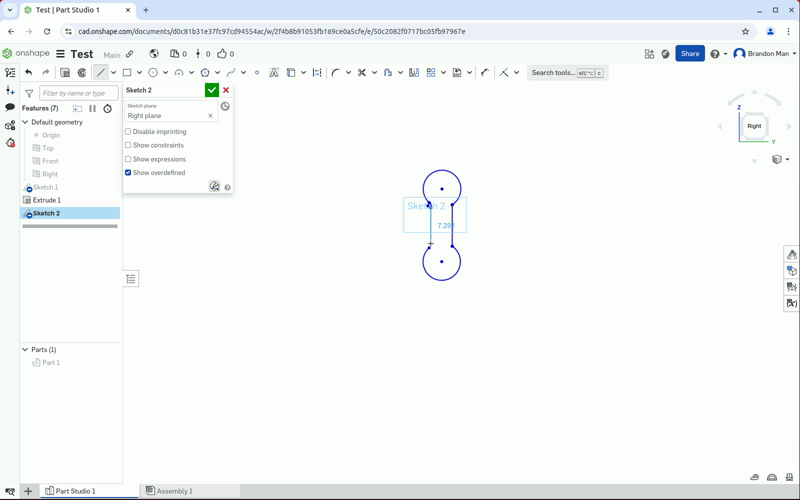
key_up(shift)
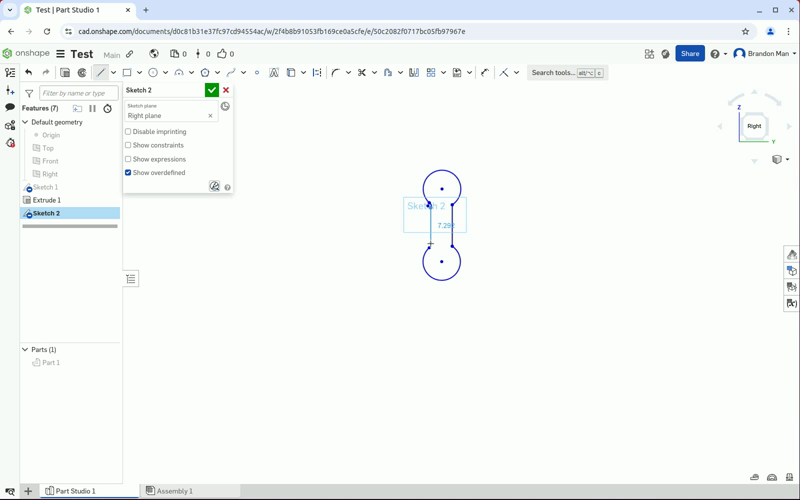
key(esc)
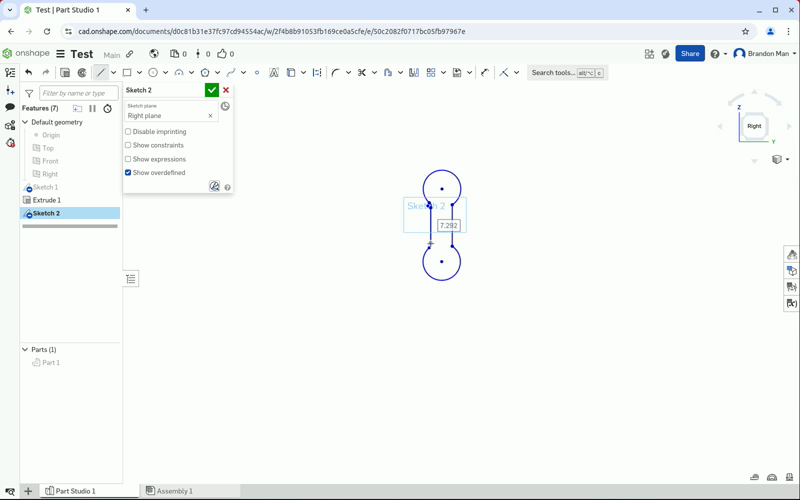
key(a)
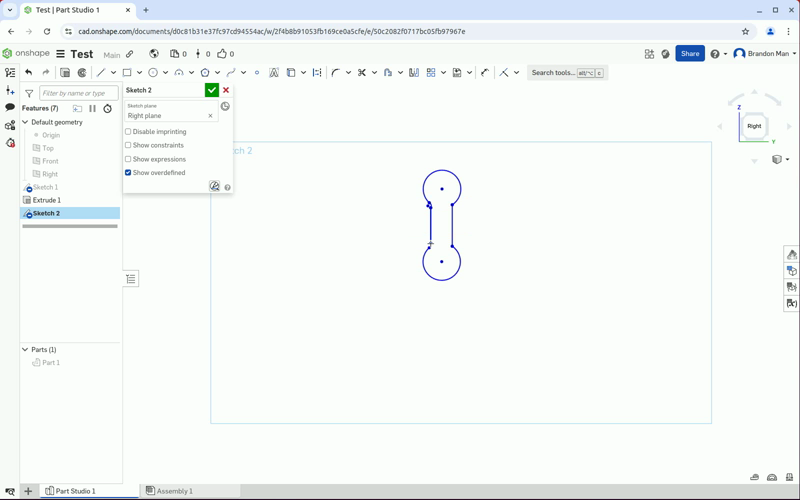
mouse_move(430, 243)
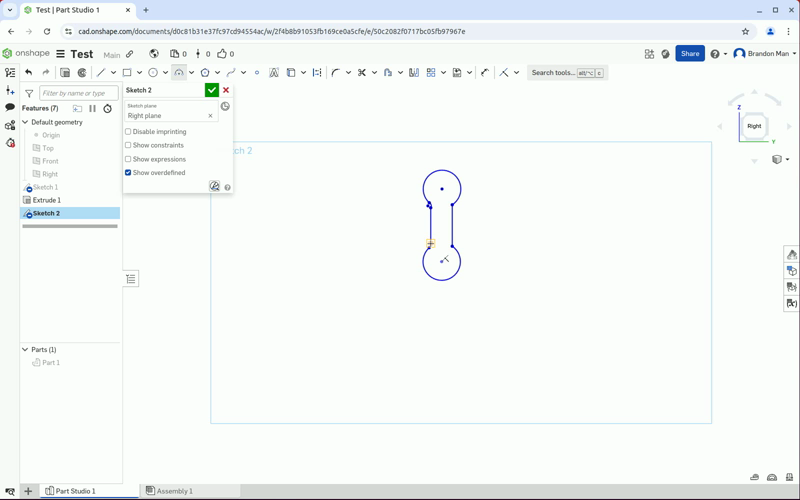
click(430, 243)
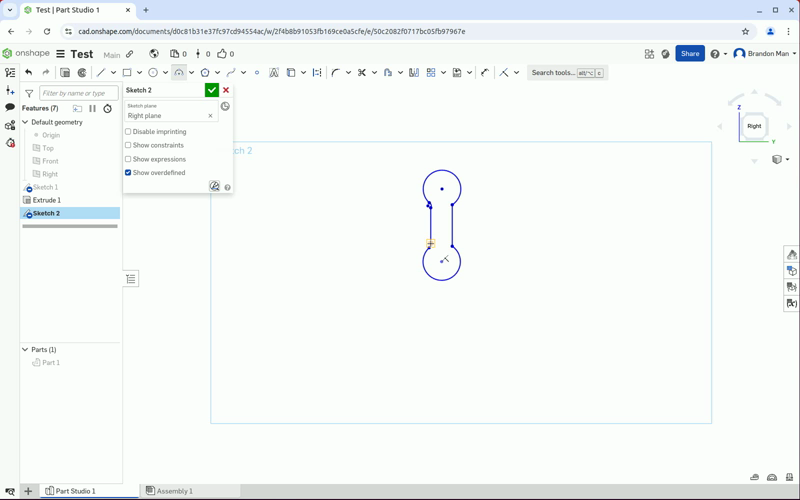
mouse_move(429, 247)
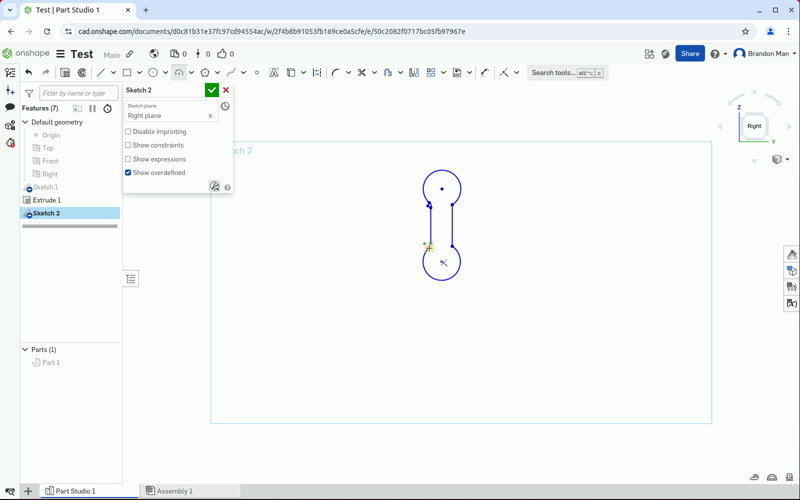
scroll(6)
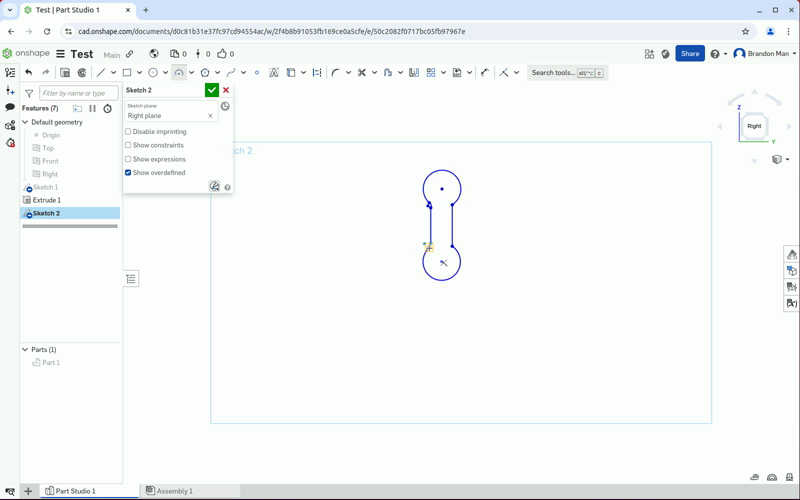
scroll(6)
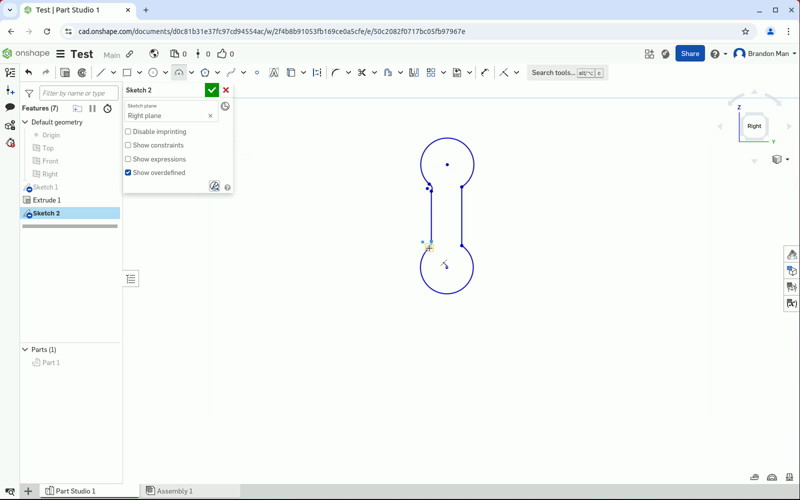
scroll(6)
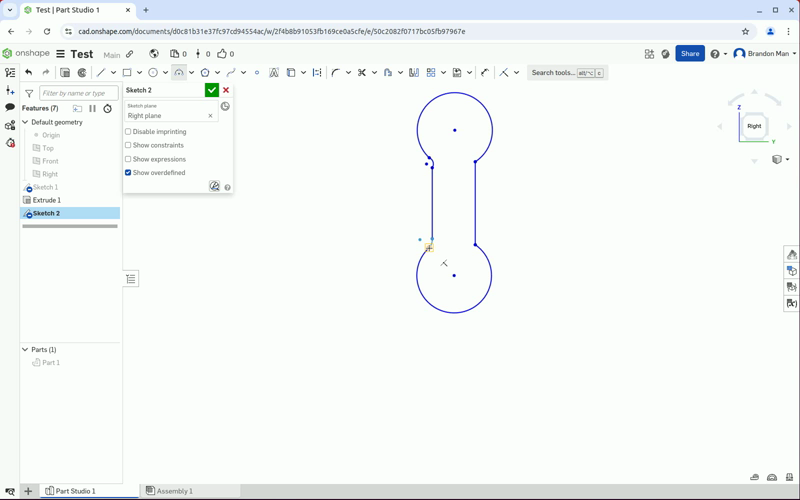
scroll(6)
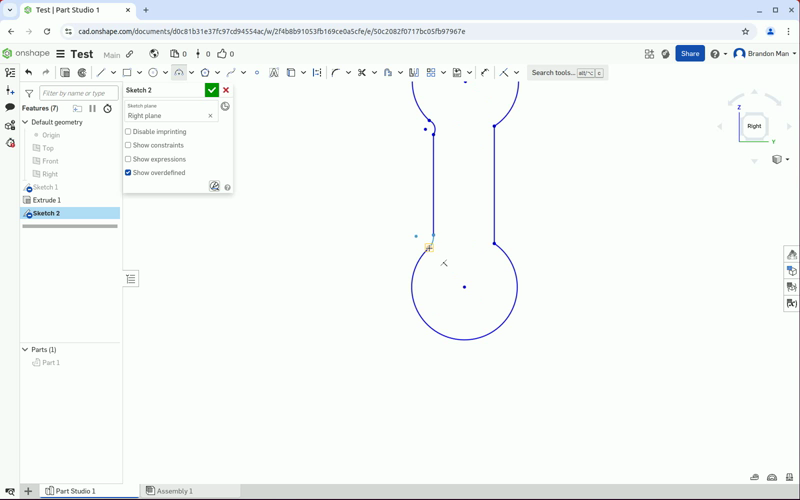
scroll(6)
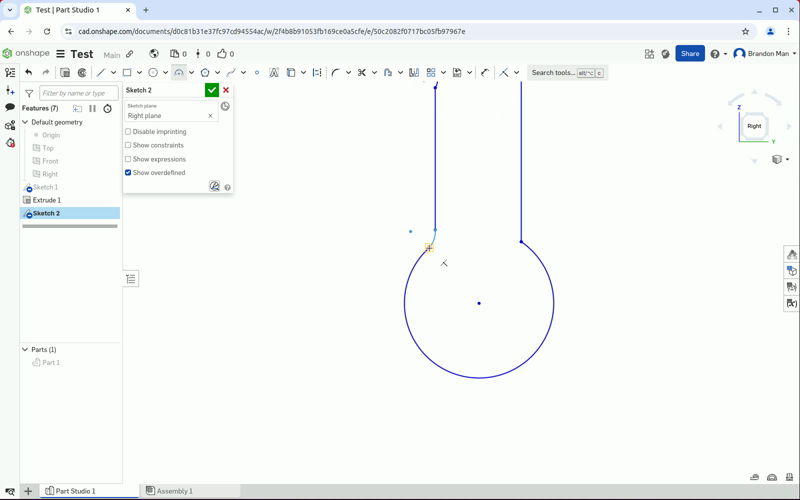
scroll(6)
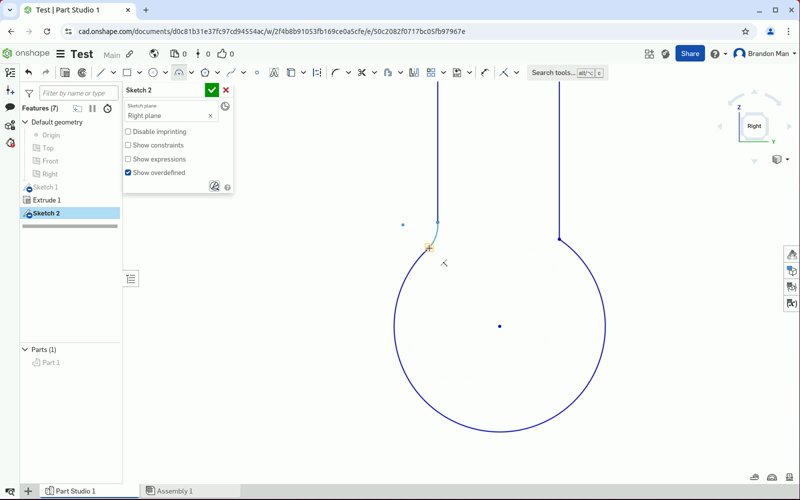
scroll(6)
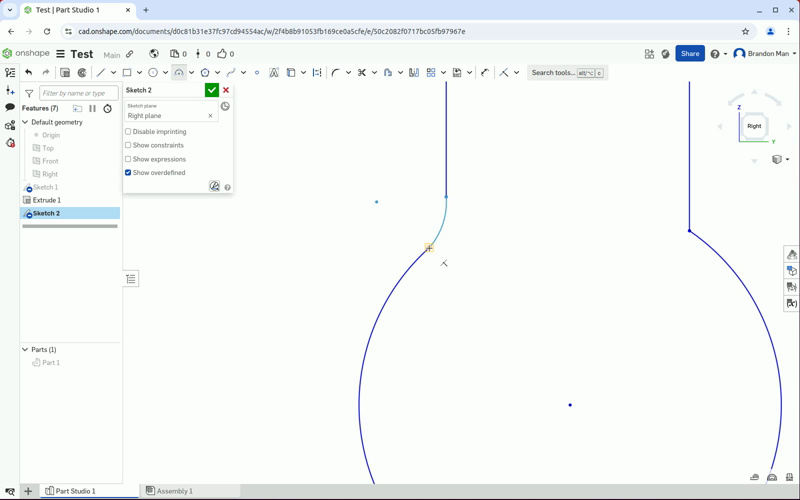
click(429, 247)
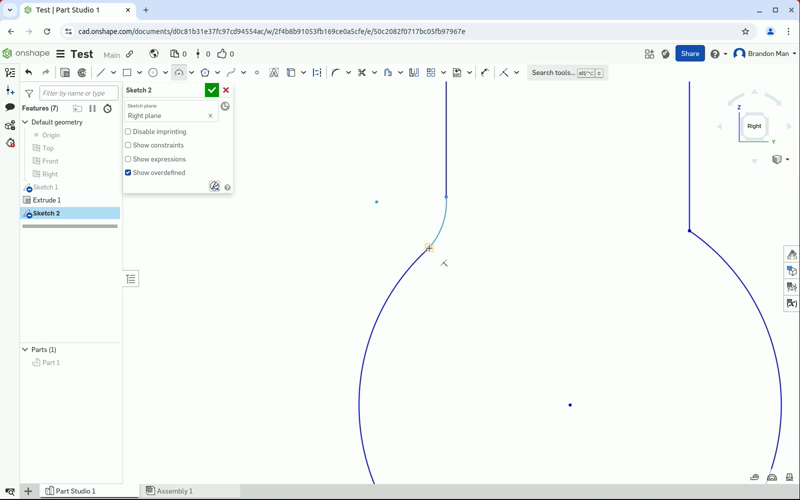
scroll(-6)
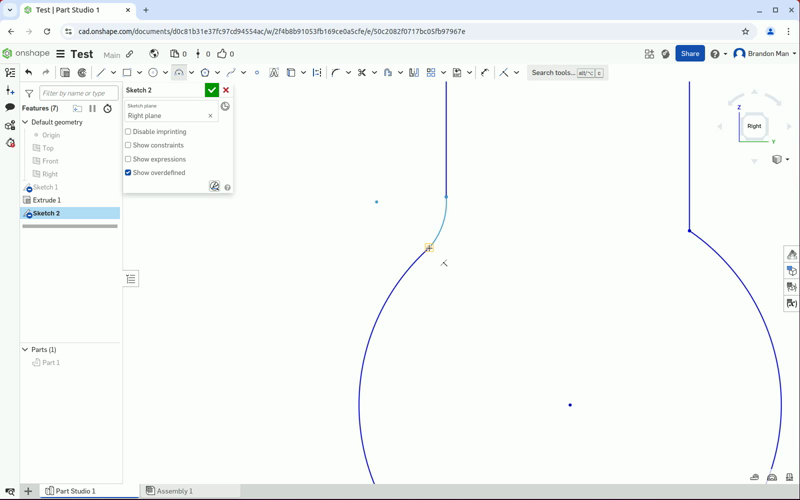
scroll(-6)
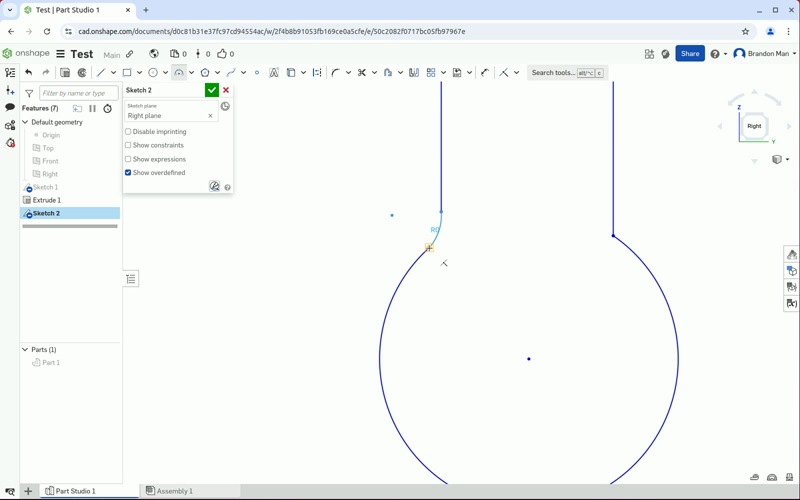
scroll(-6)
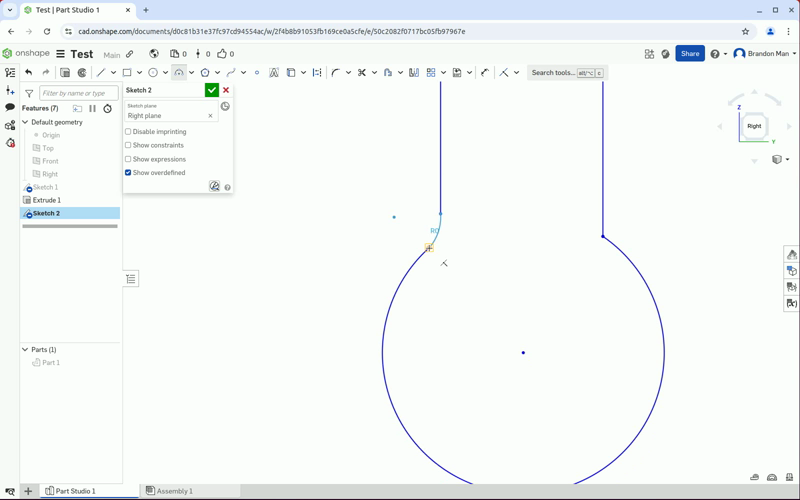
scroll(-6)
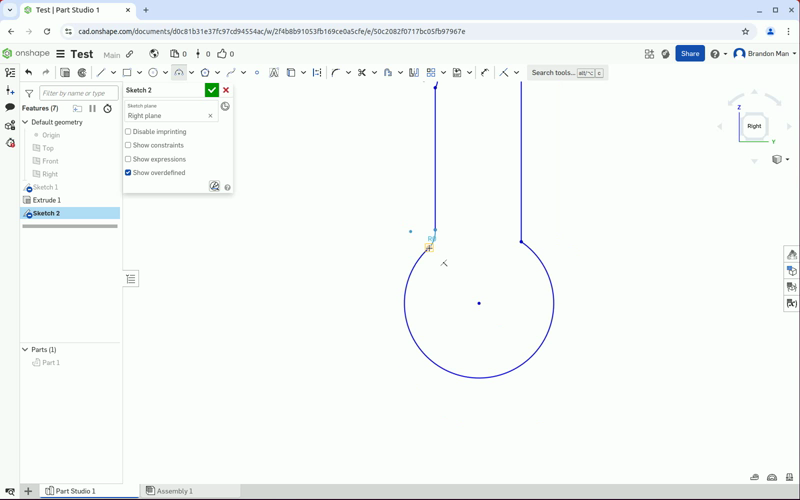
scroll(-6)
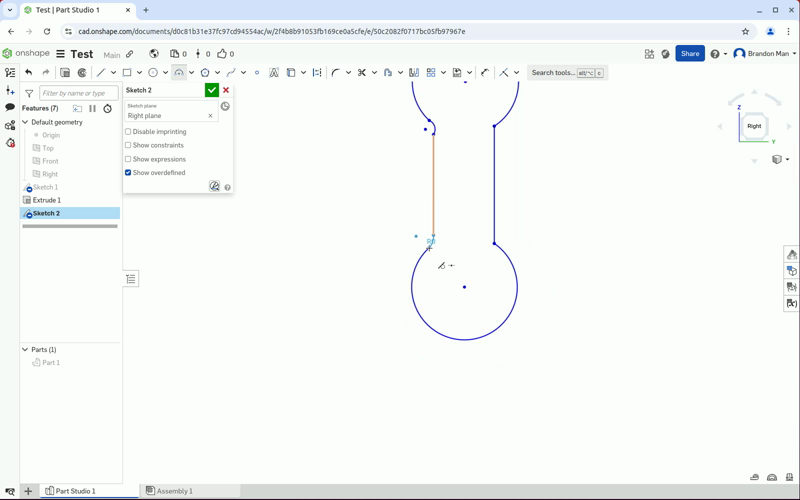
scroll(-6)
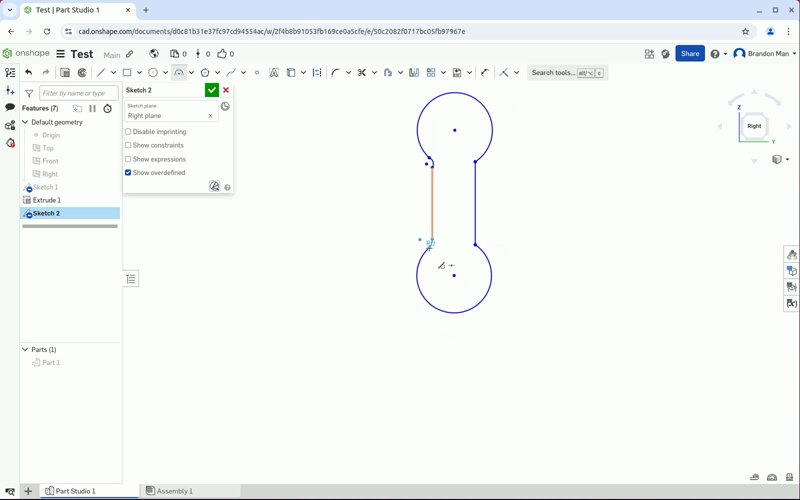
scroll(-6)
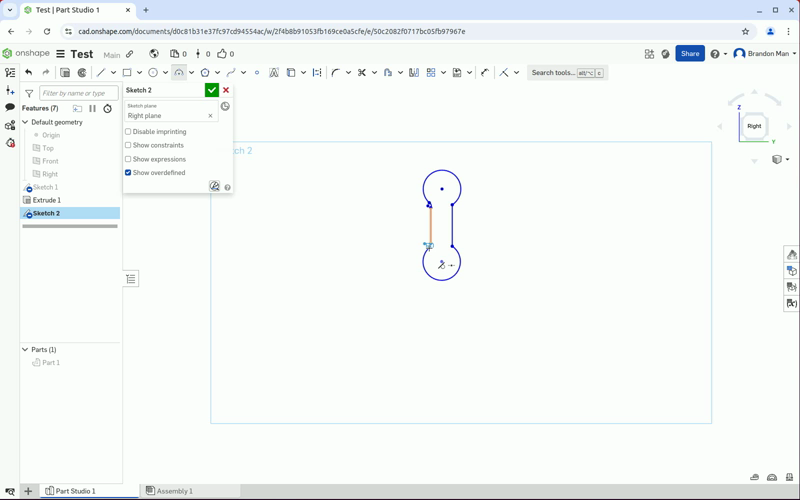
key_down(shift)
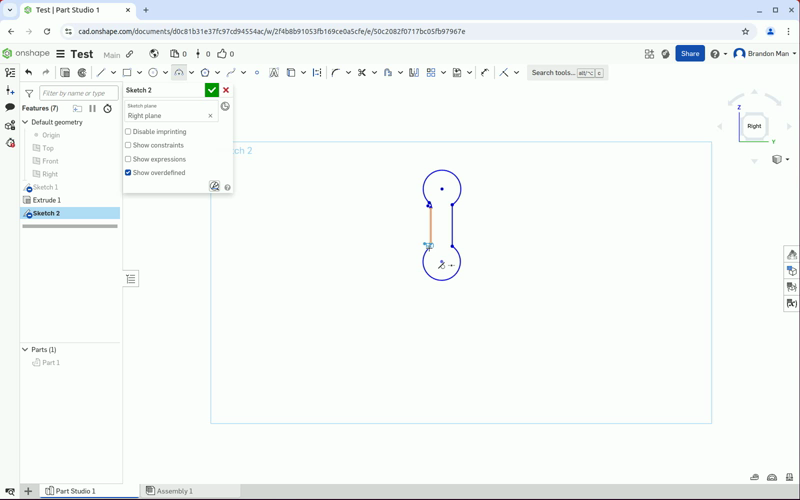
mouse_move(431, 245)
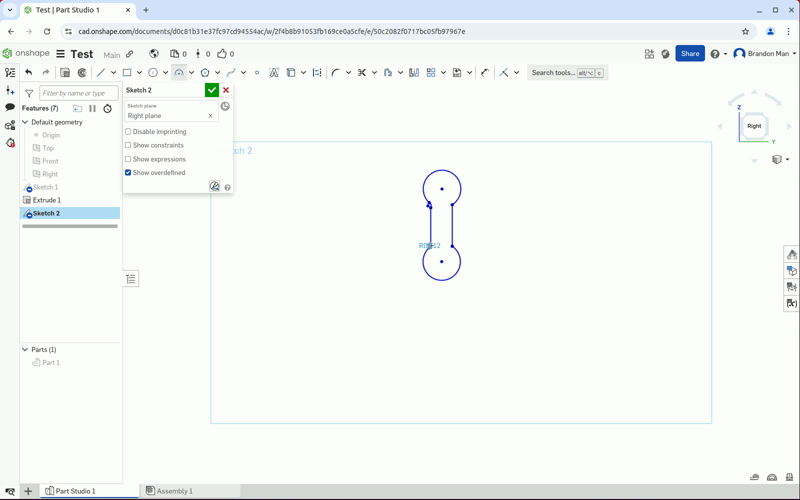
scroll(6)
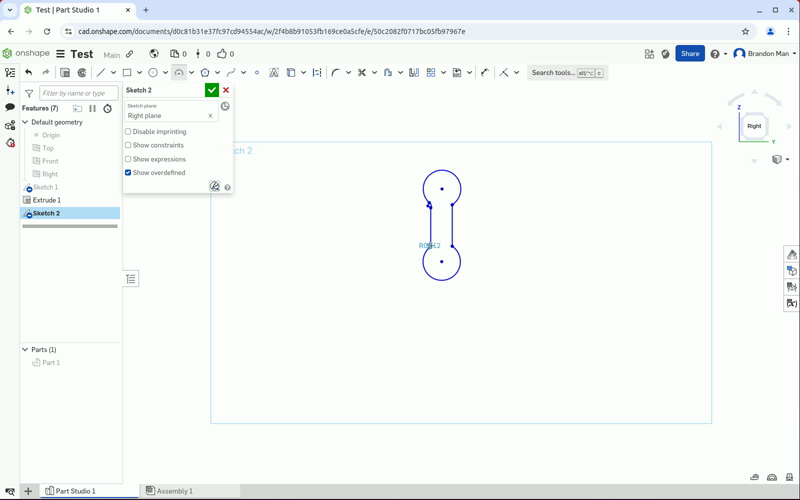
scroll(6)
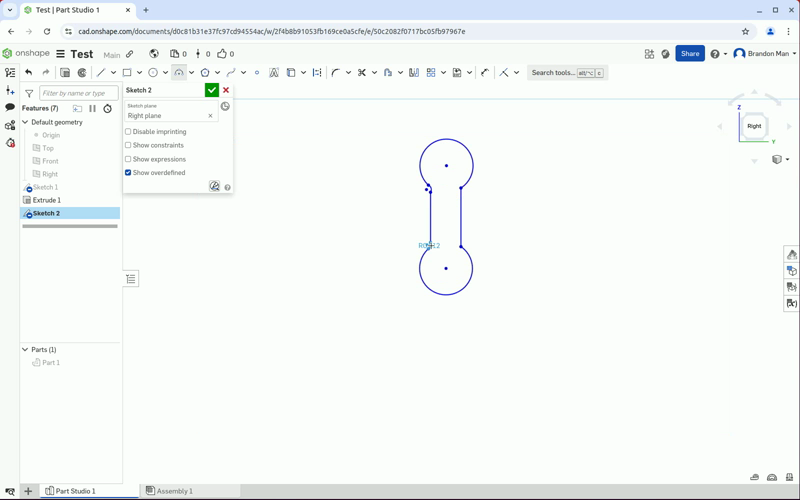
scroll(6)
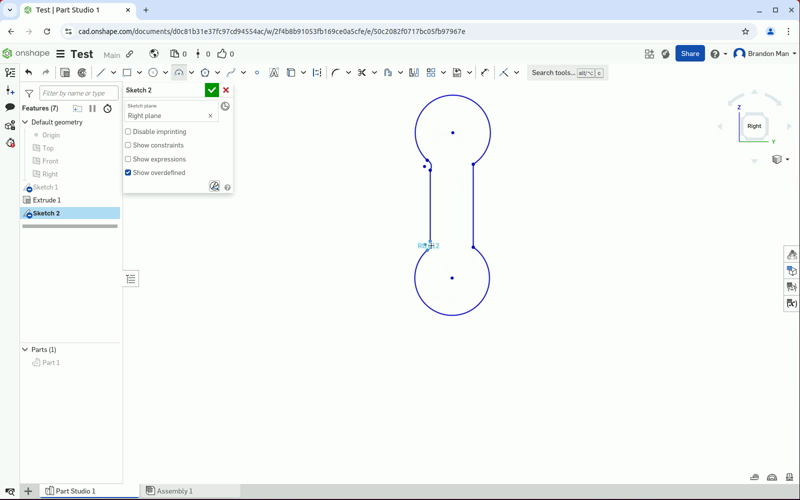
scroll(6)
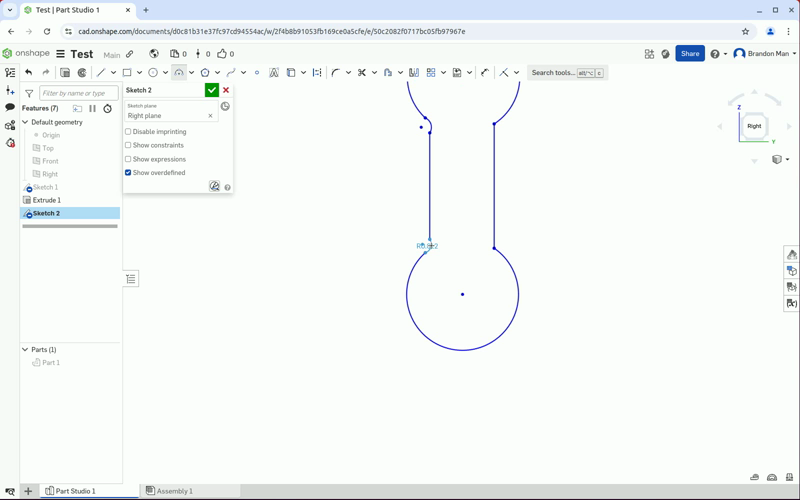
scroll(6)
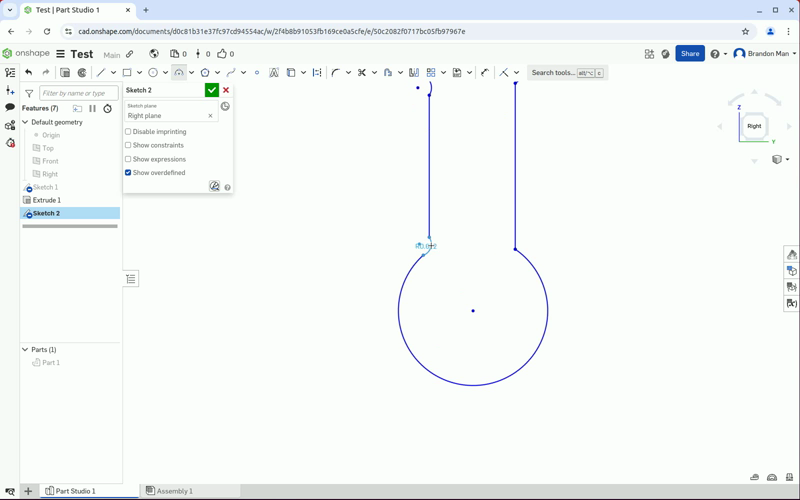
scroll(6)
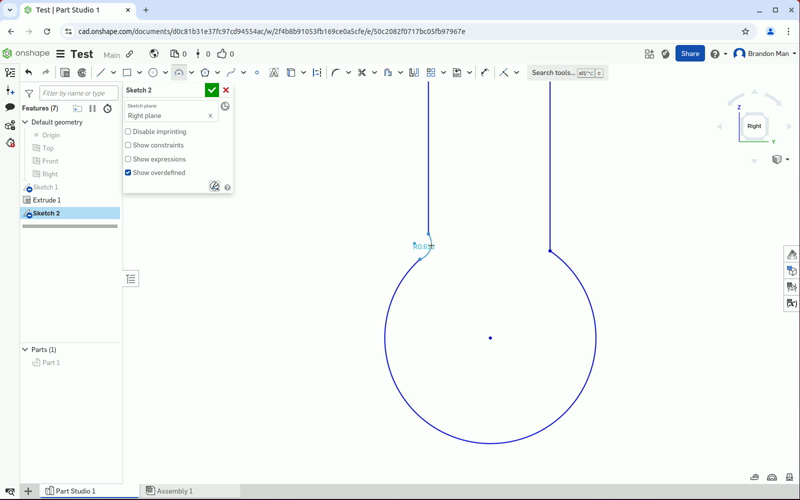
scroll(6)
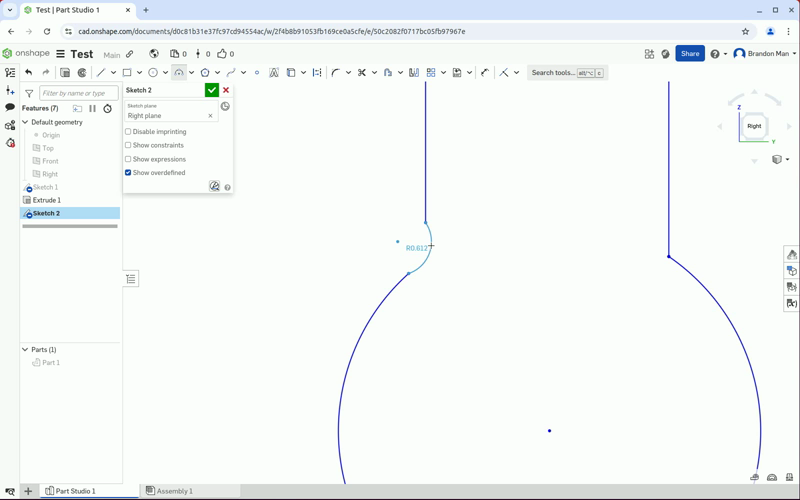
click(431, 245)
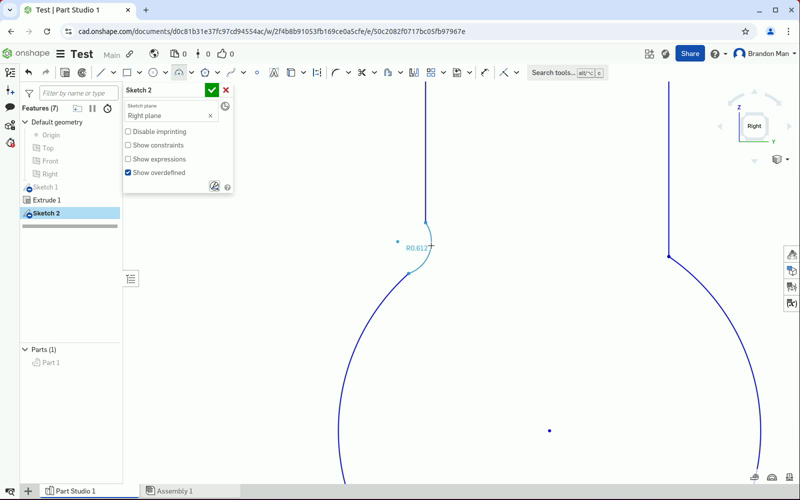
scroll(-6)
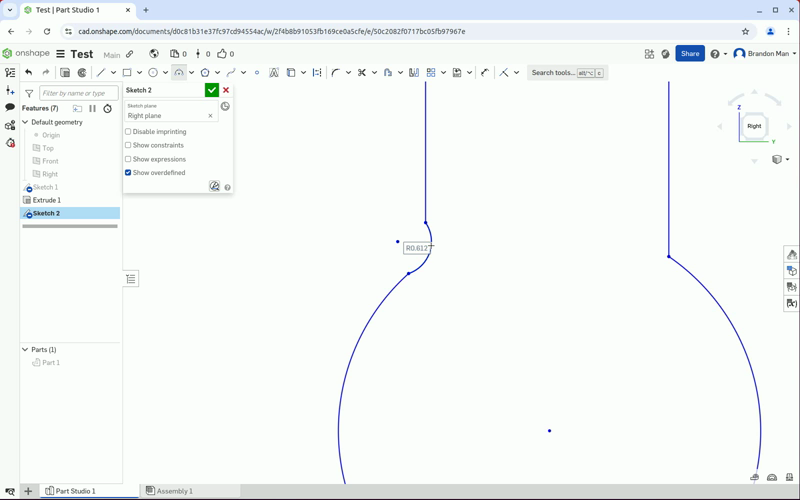
scroll(-6)
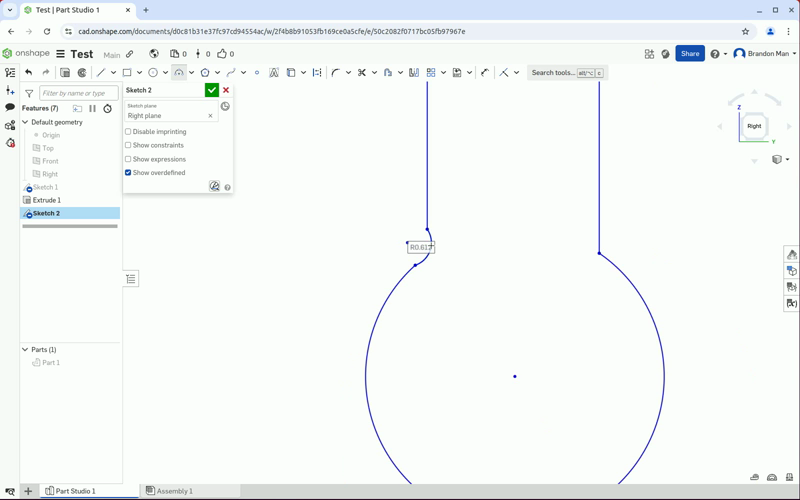
scroll(-6)
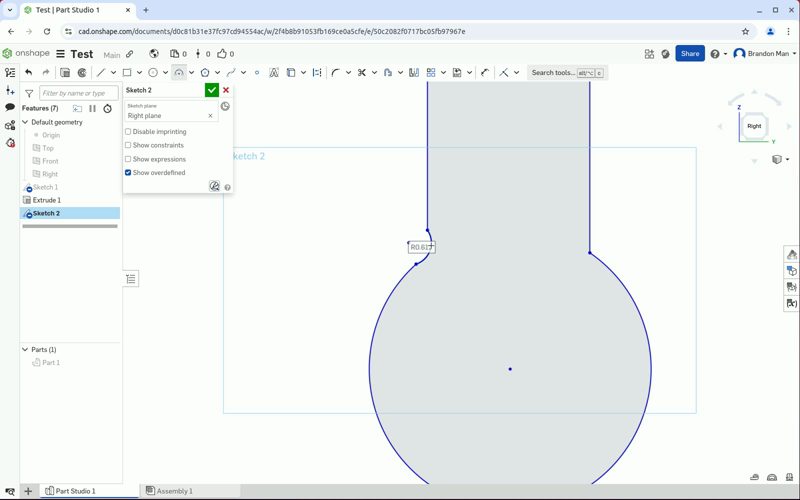
scroll(-6)
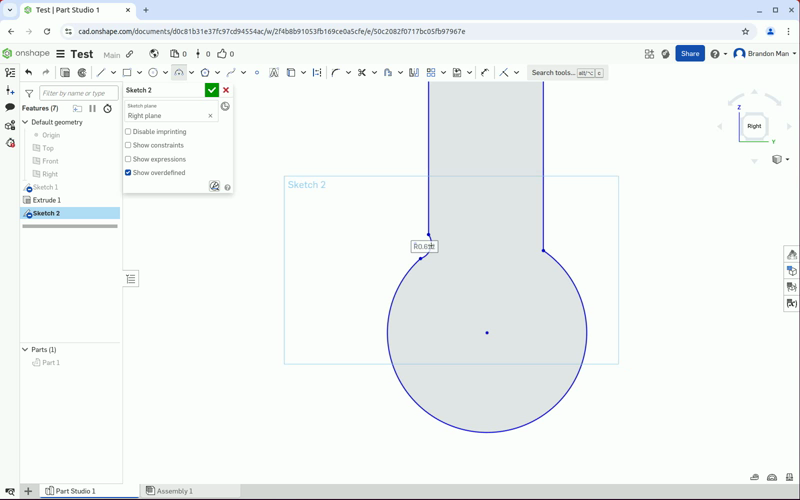
scroll(-6)
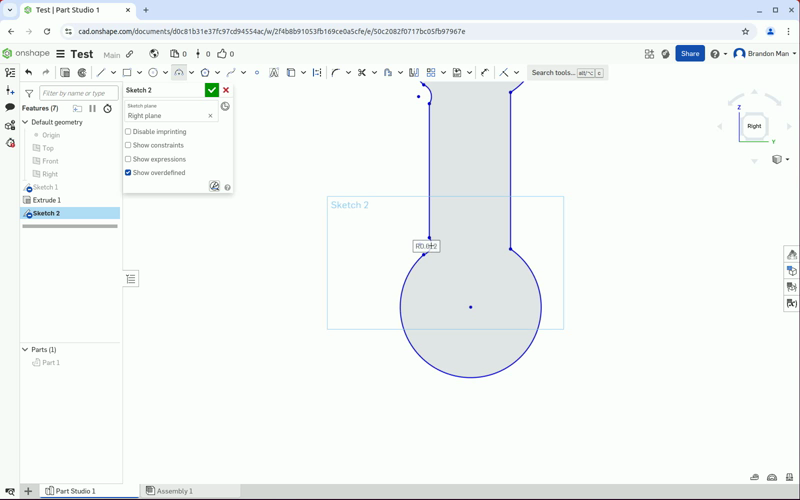
scroll(-6)
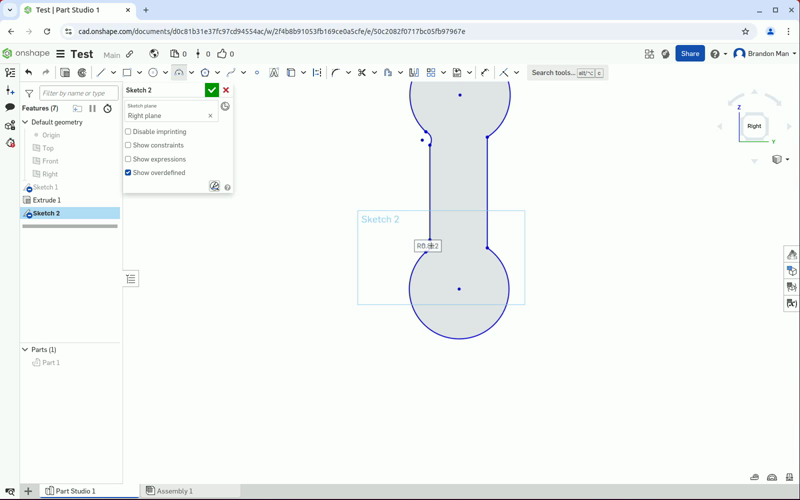
scroll(-6)
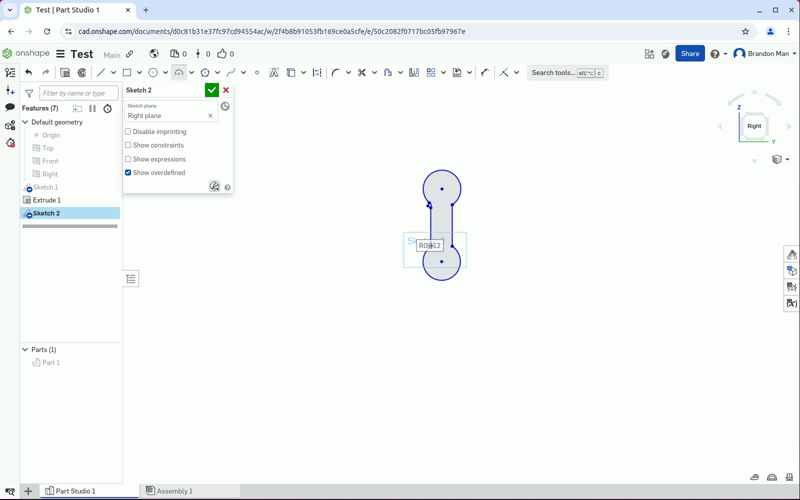
key_up(shift)
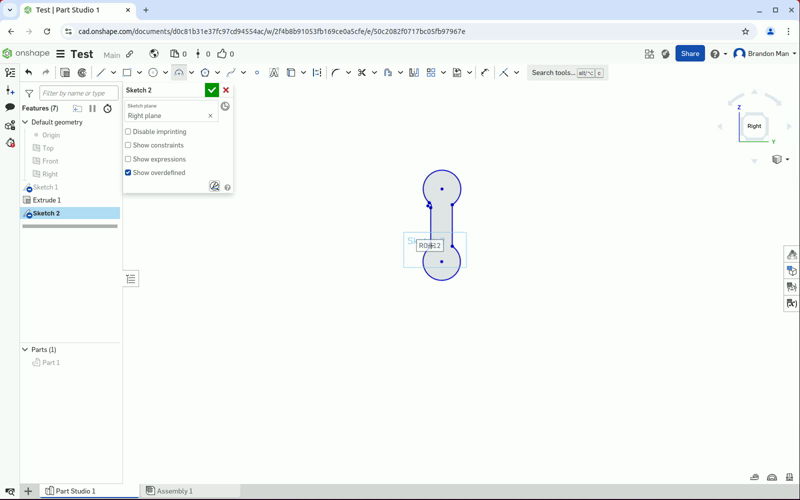
key(esc)
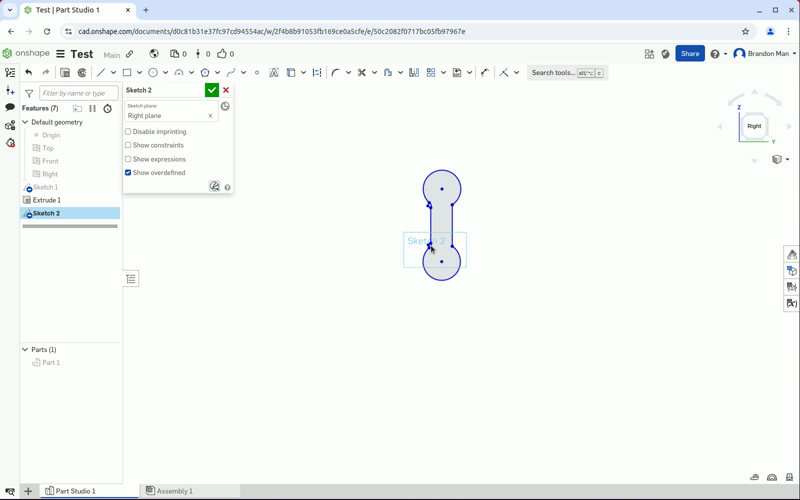
key(c)
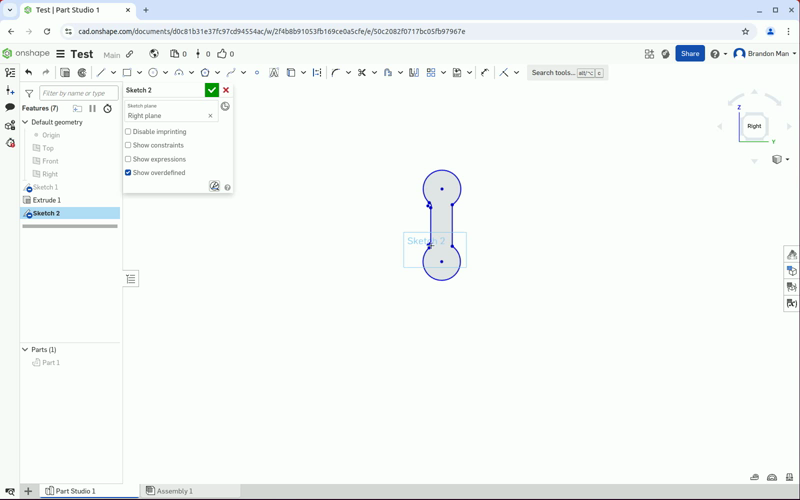
key_down(shift)
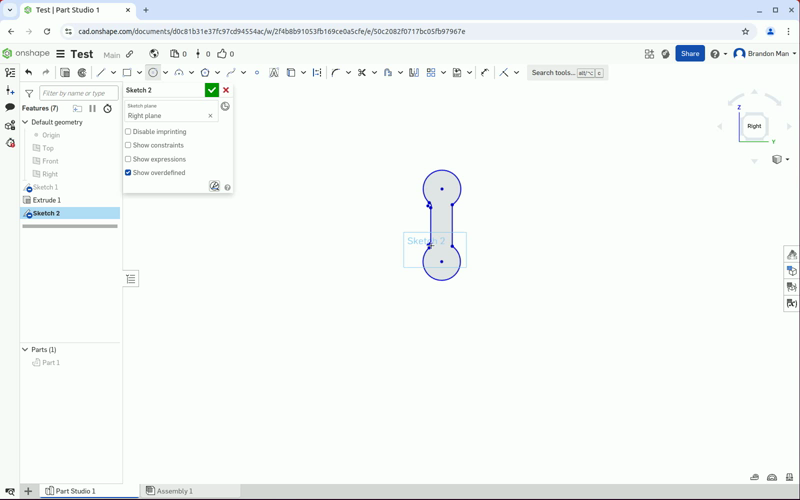
mouse_move(441, 261)
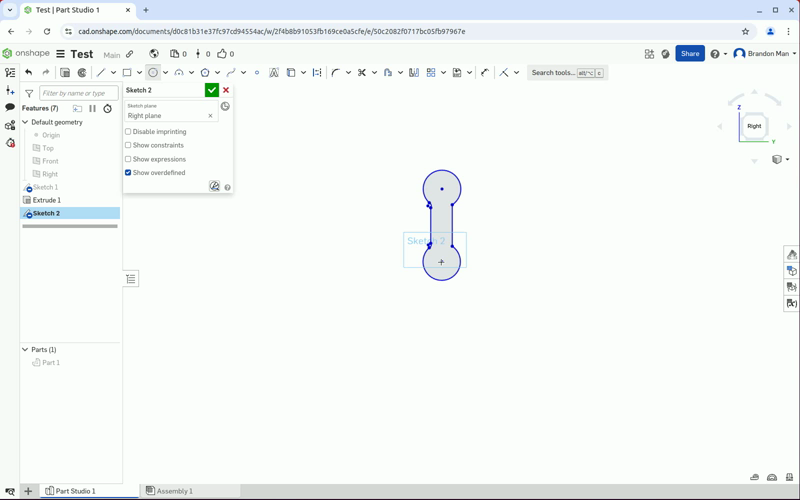
click(441, 261)
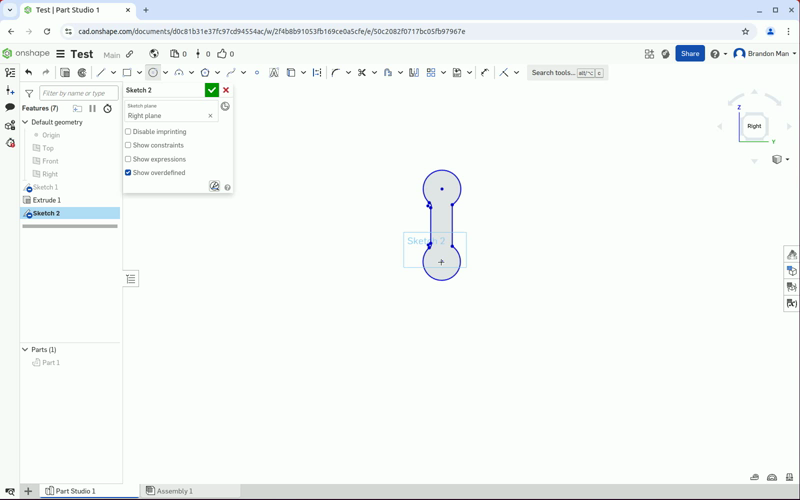
key_up(shift)
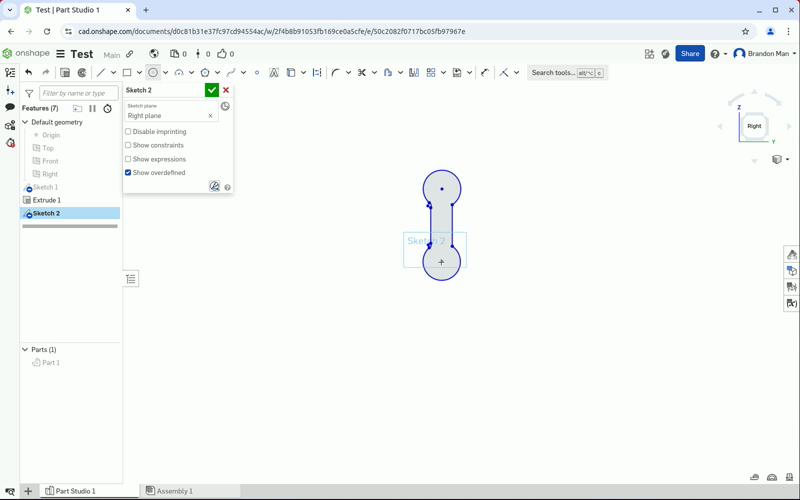
mouse_move(444, 261)
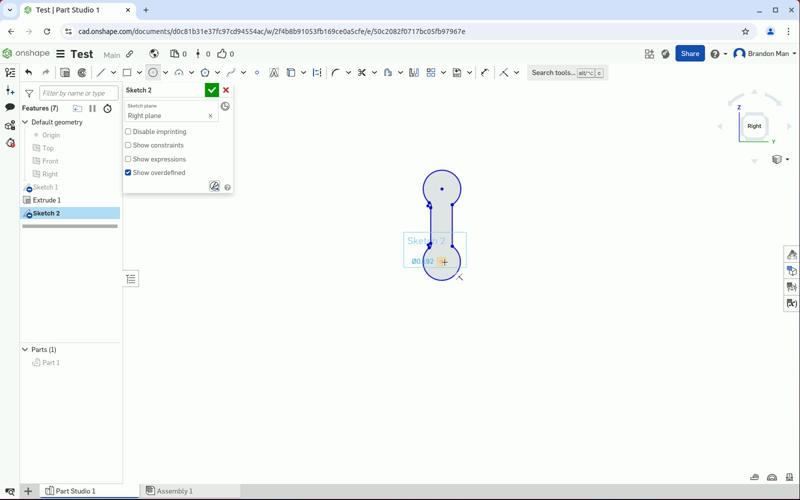
scroll(6)
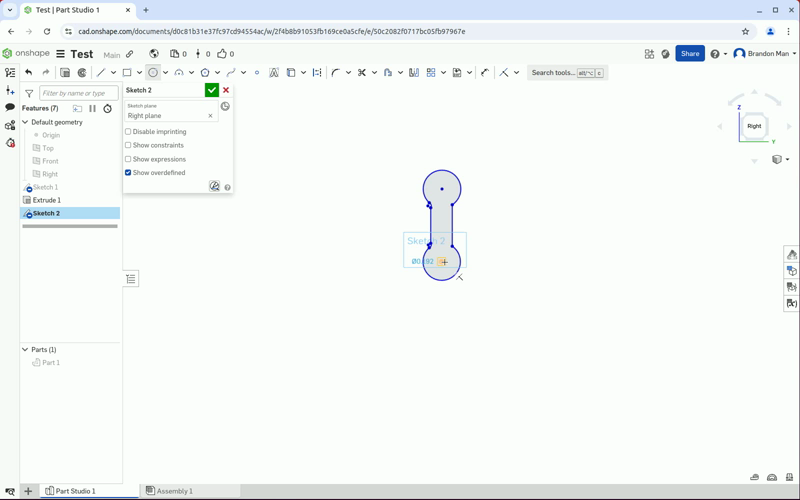
scroll(6)
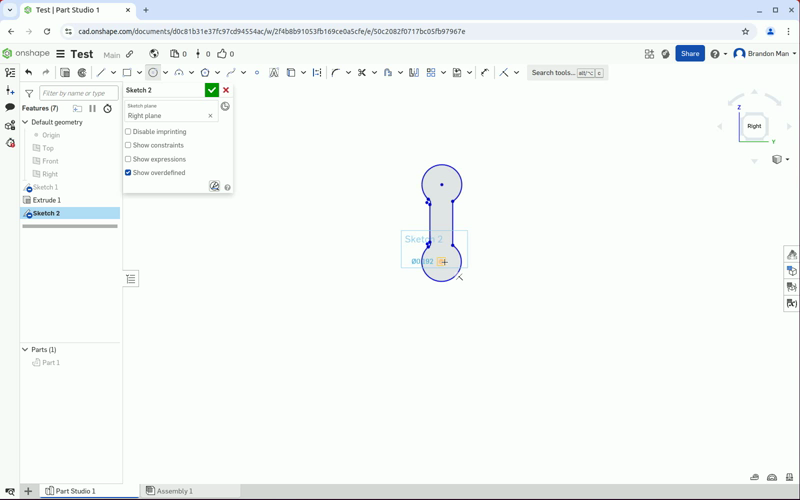
scroll(6)
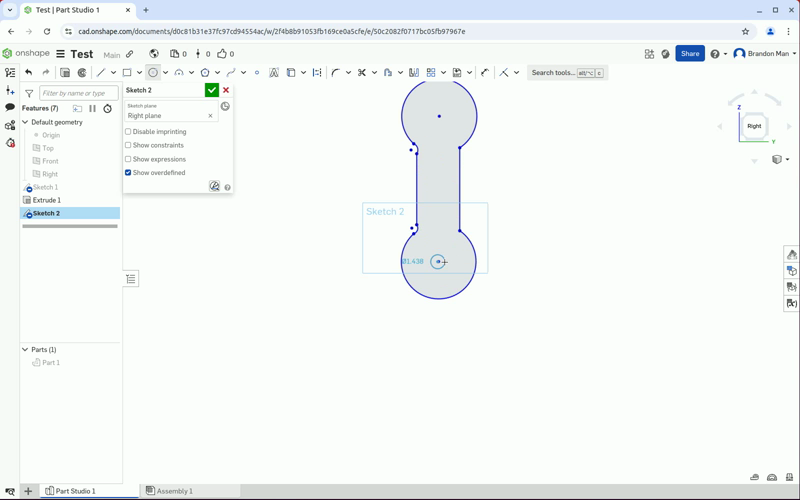
scroll(6)
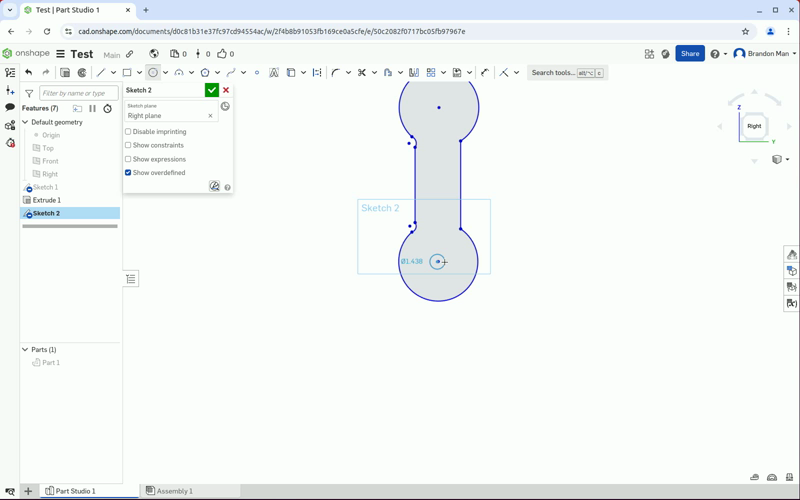
scroll(6)
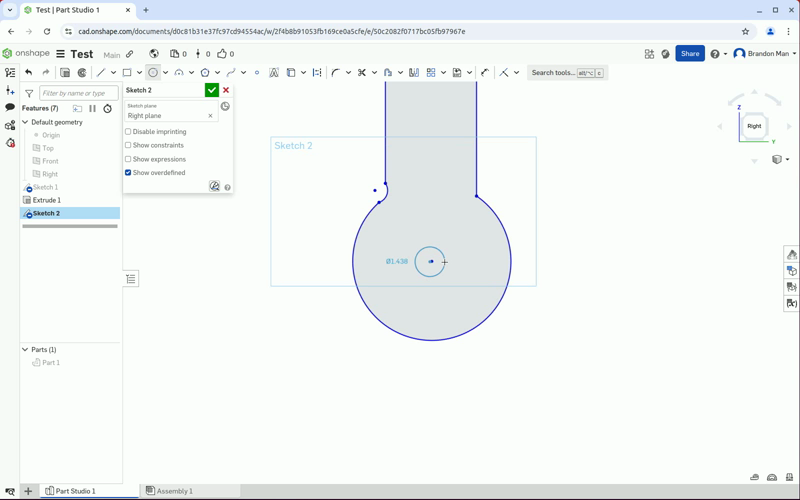
scroll(6)
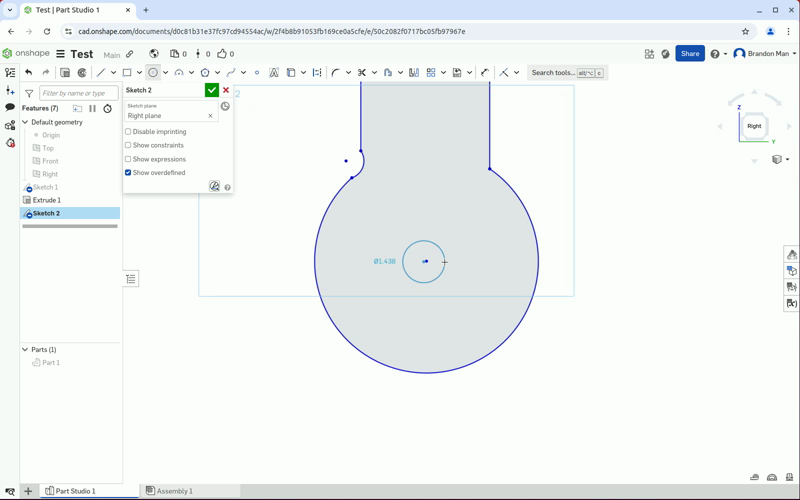
scroll(6)
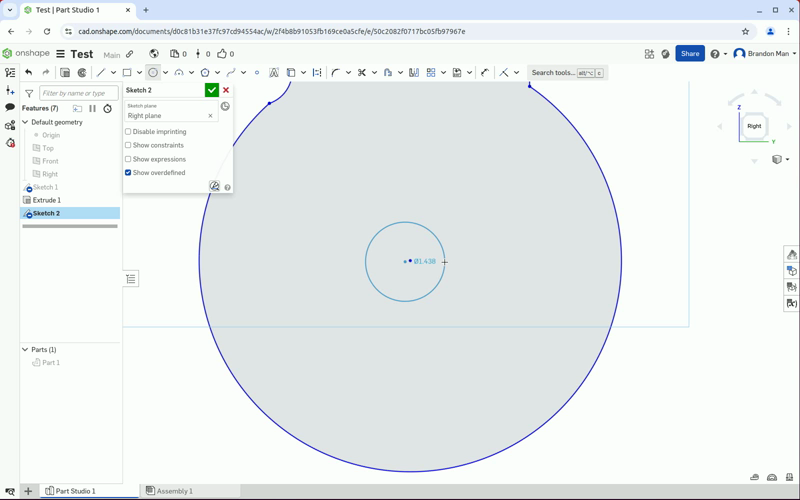
click(444, 261)
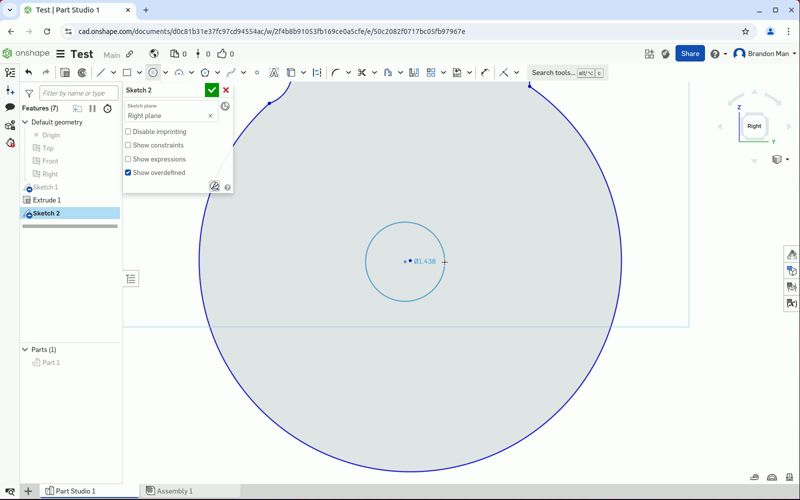
scroll(-6)
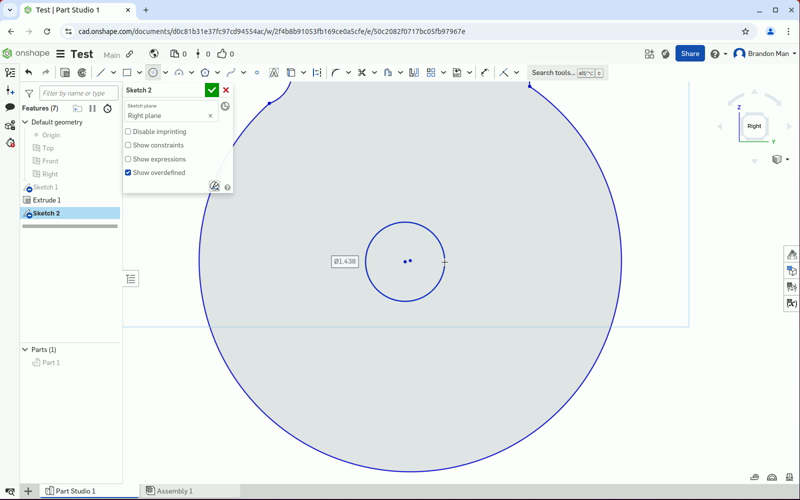
scroll(-6)
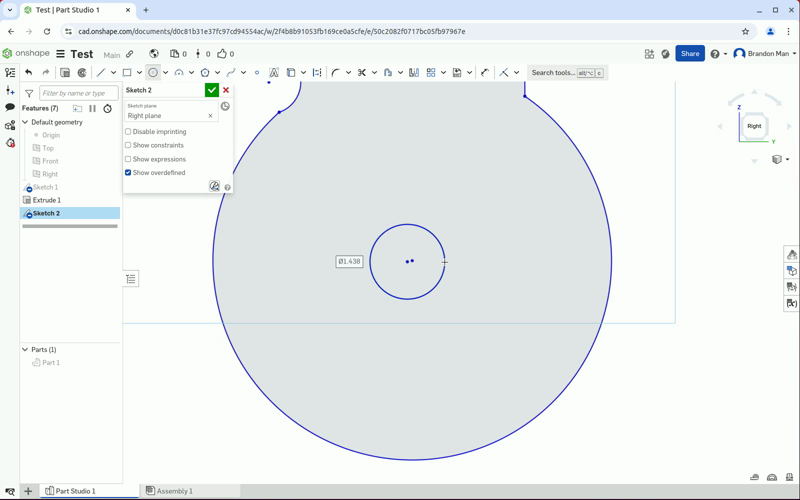
scroll(-6)
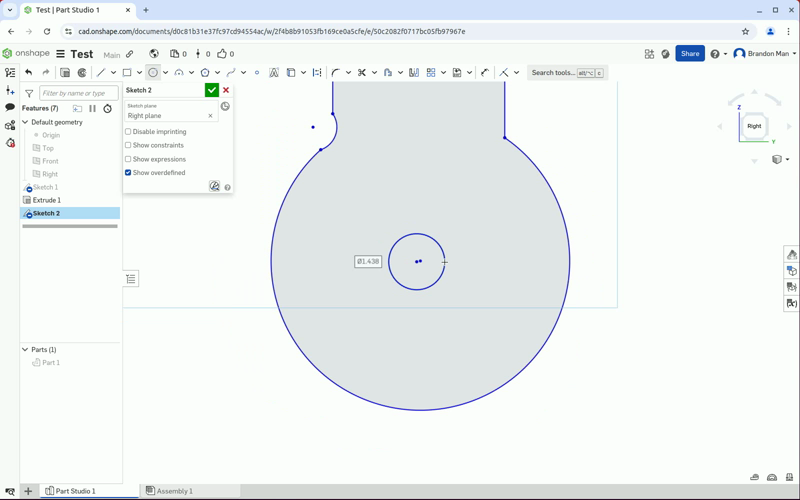
scroll(-6)
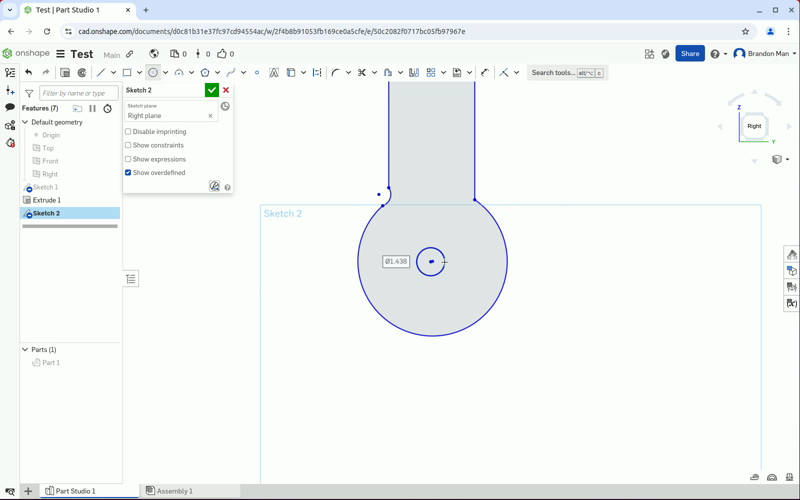
scroll(-6)
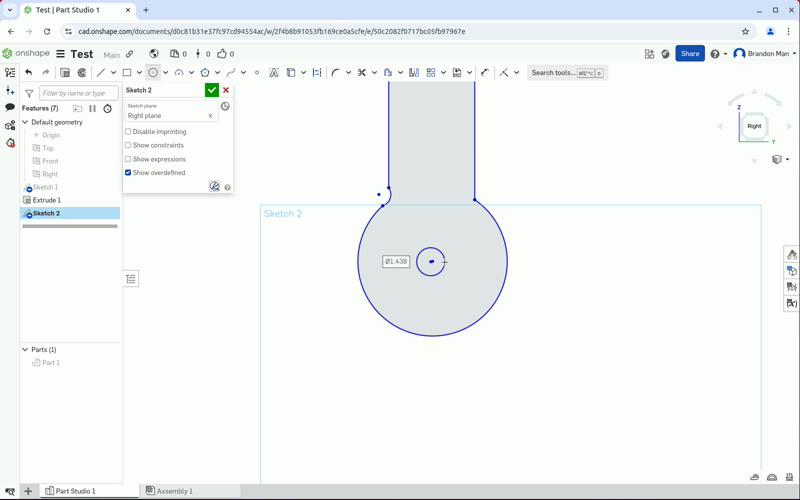
scroll(-6)
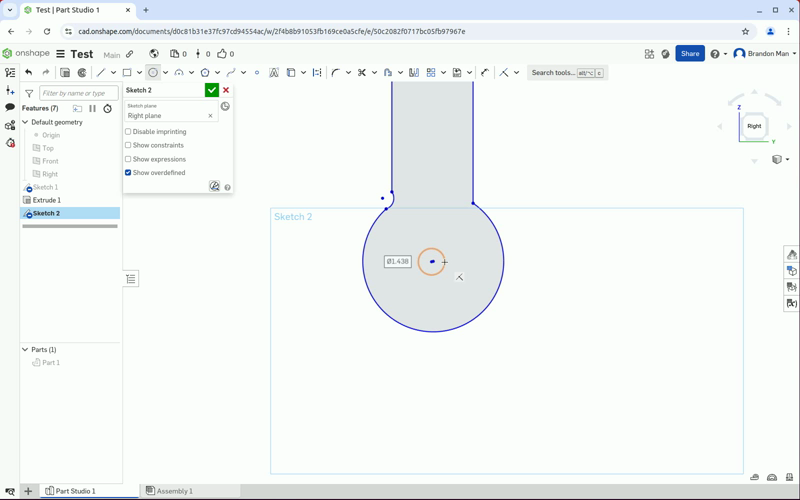
scroll(-6)
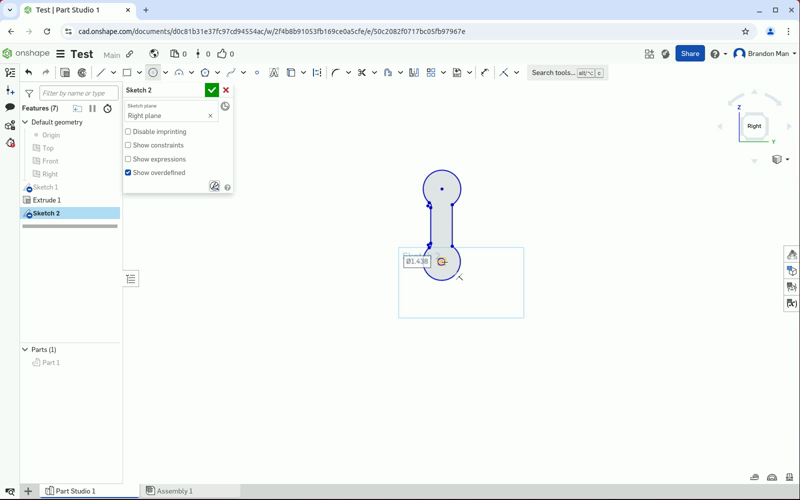
key(esc)
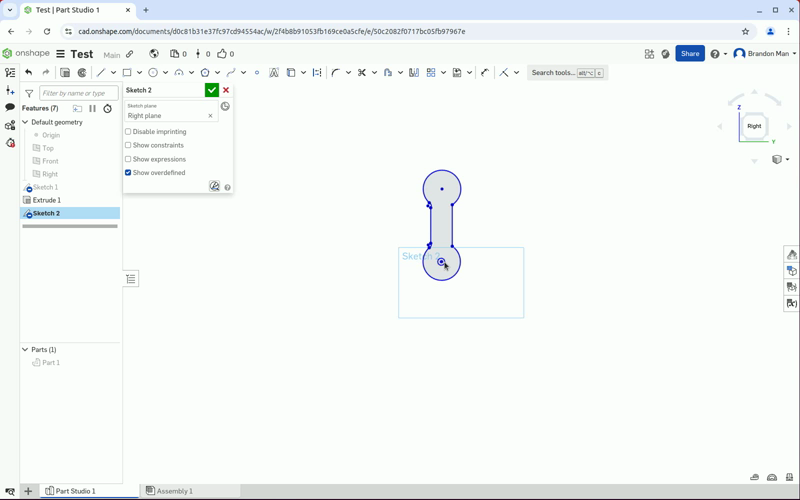
key(c)
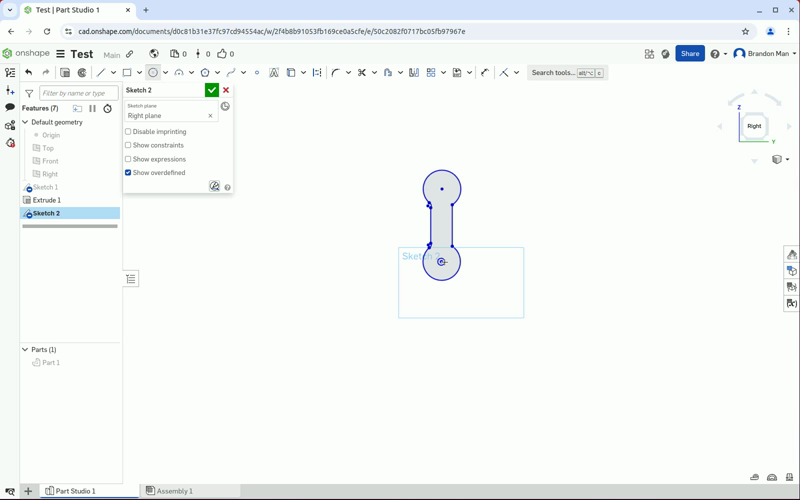
key_down(shift)
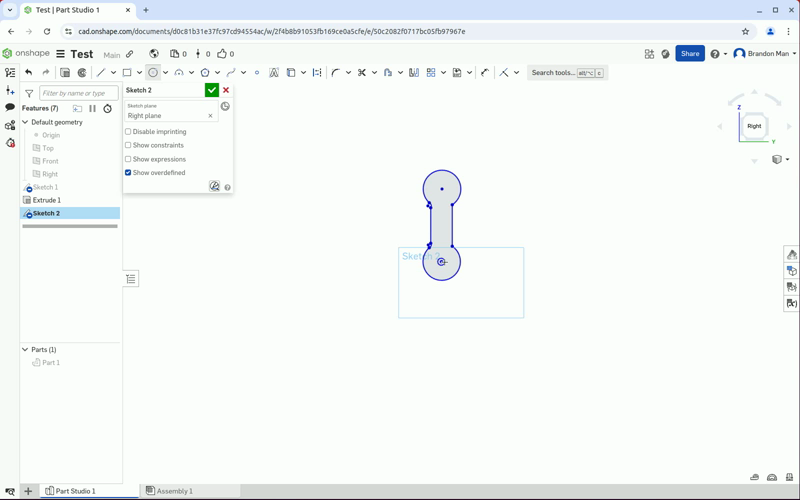
mouse_move(441, 189)
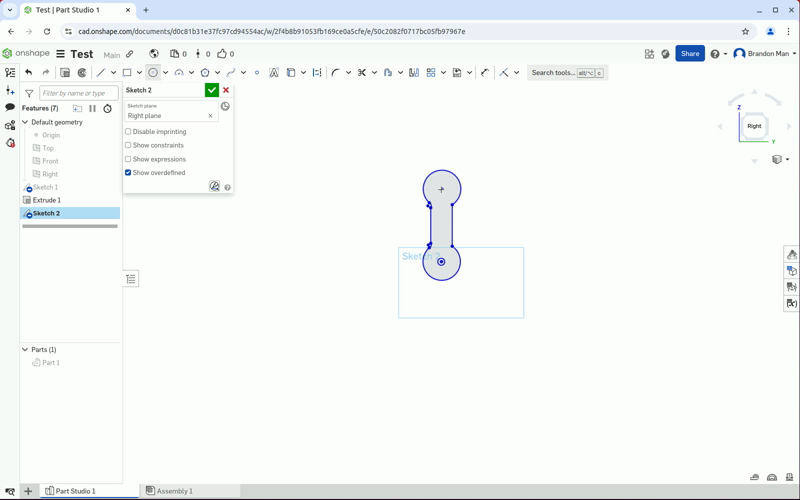
click(441, 189)
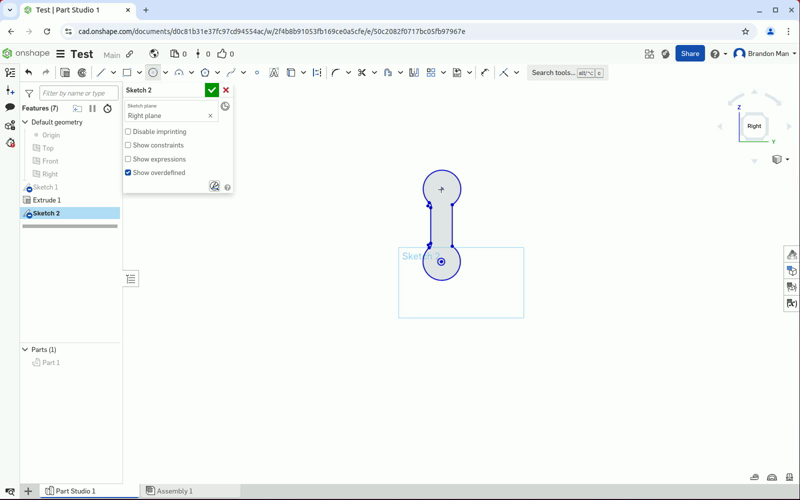
key_up(shift)
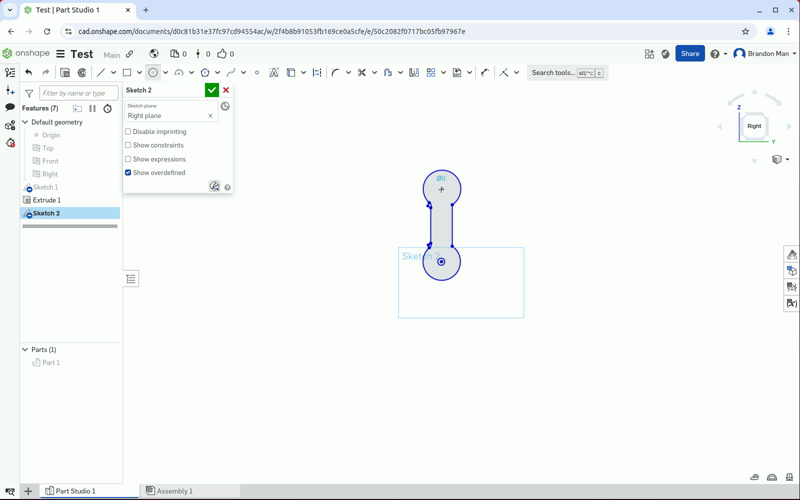
mouse_move(444, 189)
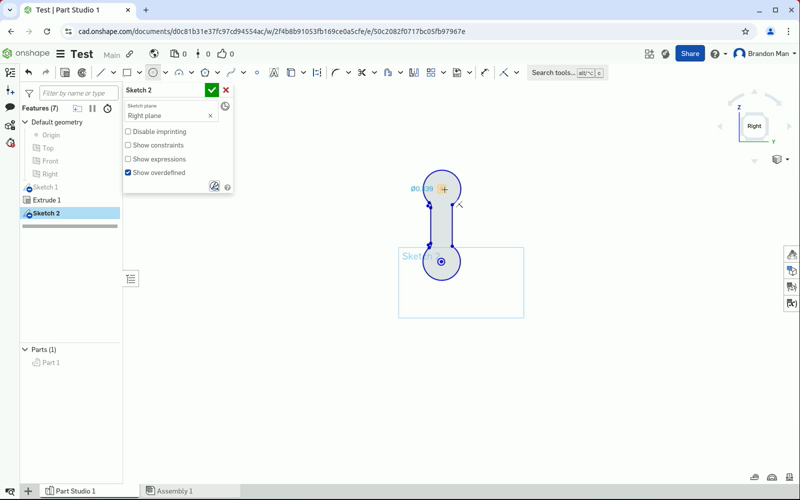
scroll(6)
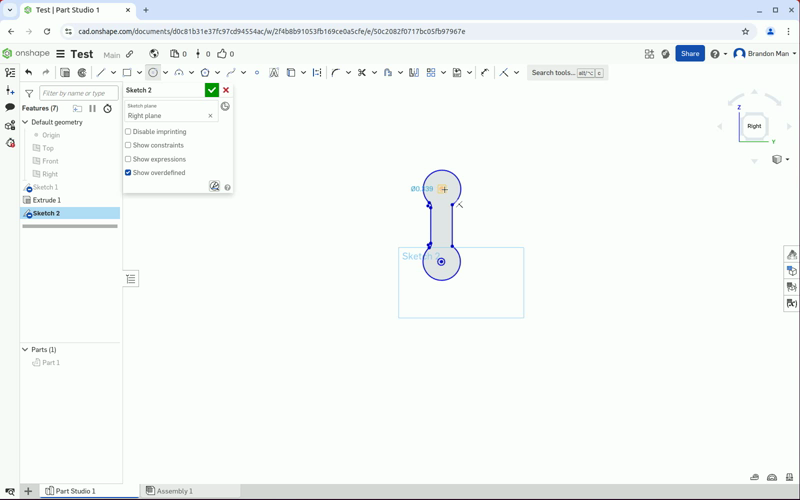
scroll(6)
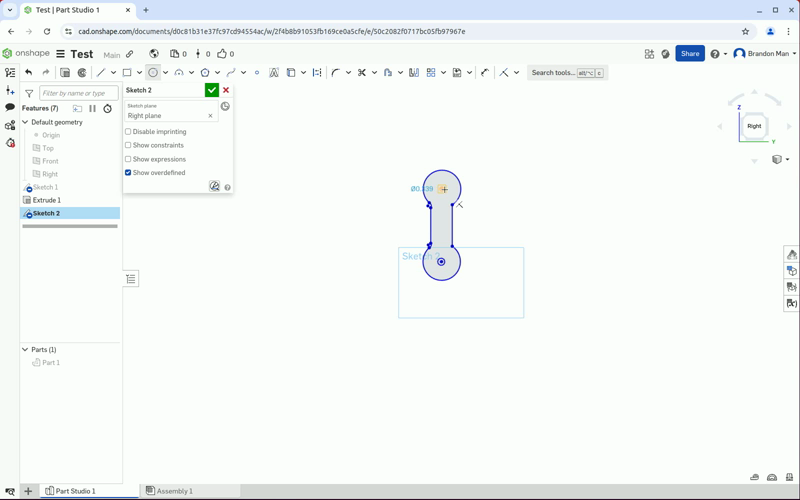
scroll(6)
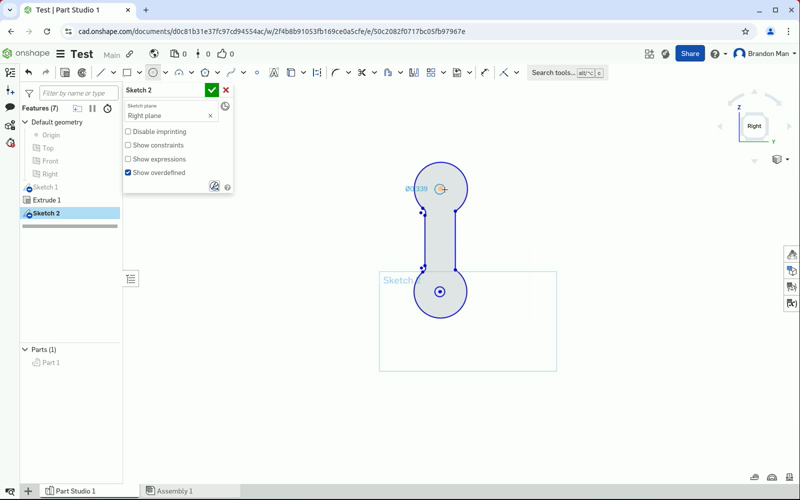
scroll(6)
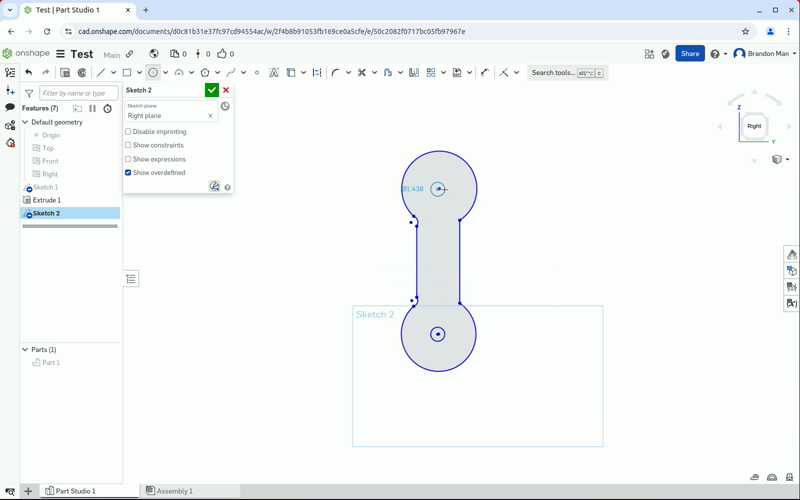
scroll(6)
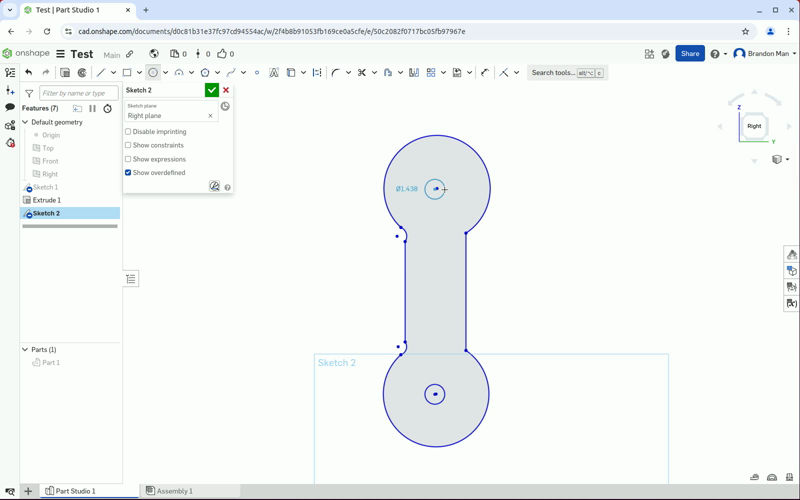
scroll(6)
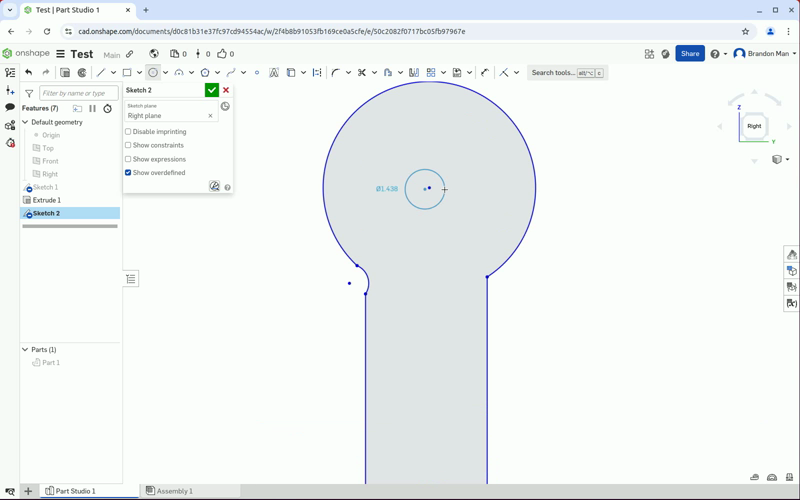
scroll(6)
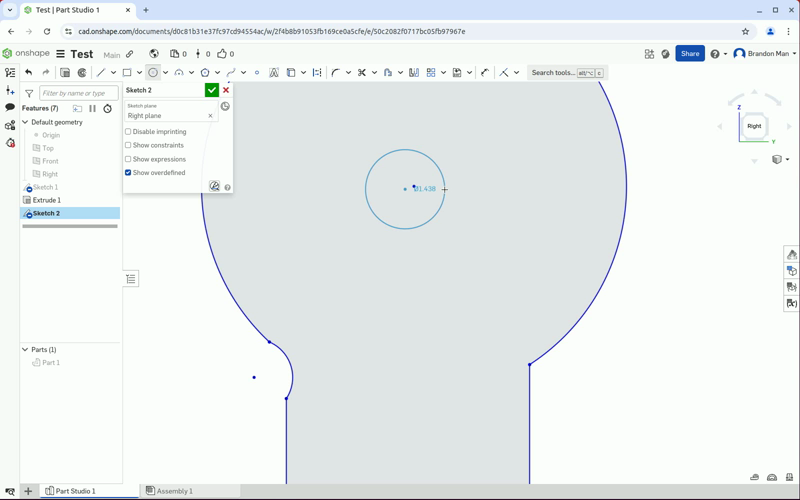
click(444, 189)
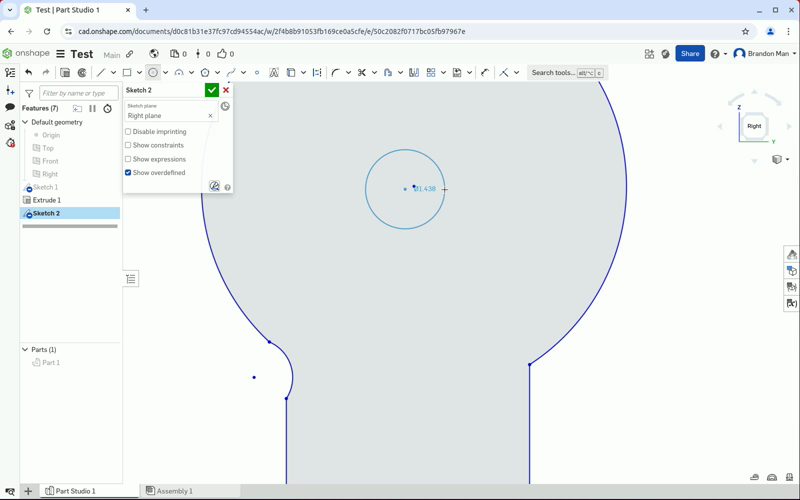
scroll(-6)
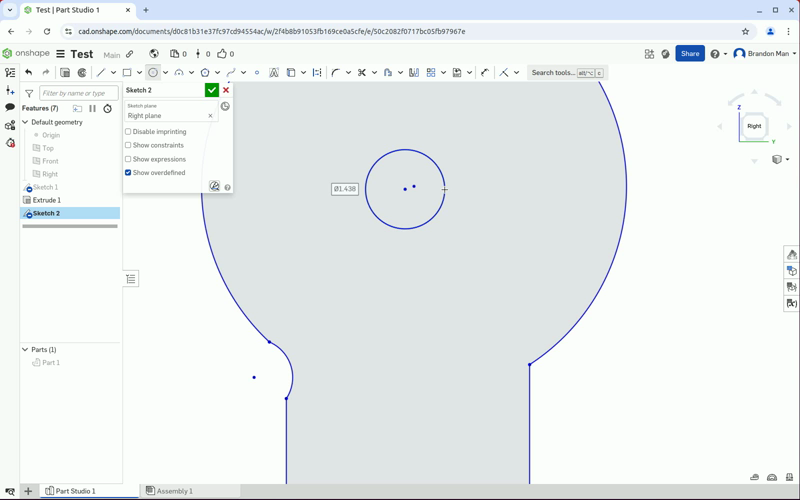
scroll(-6)
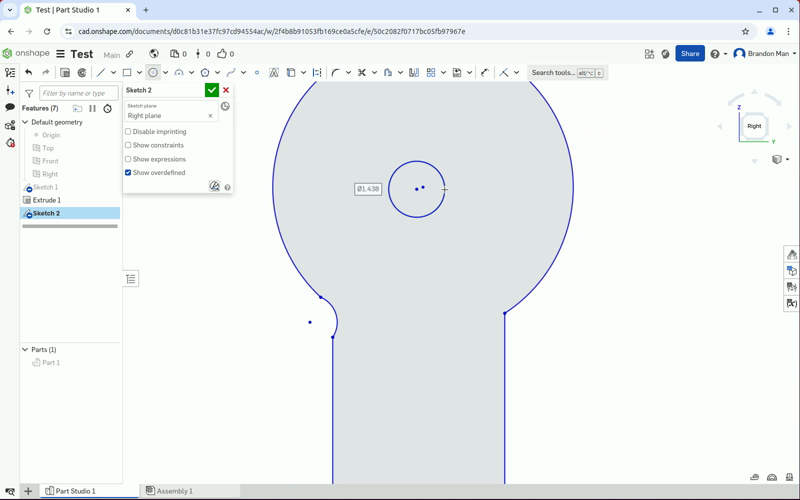
scroll(-6)
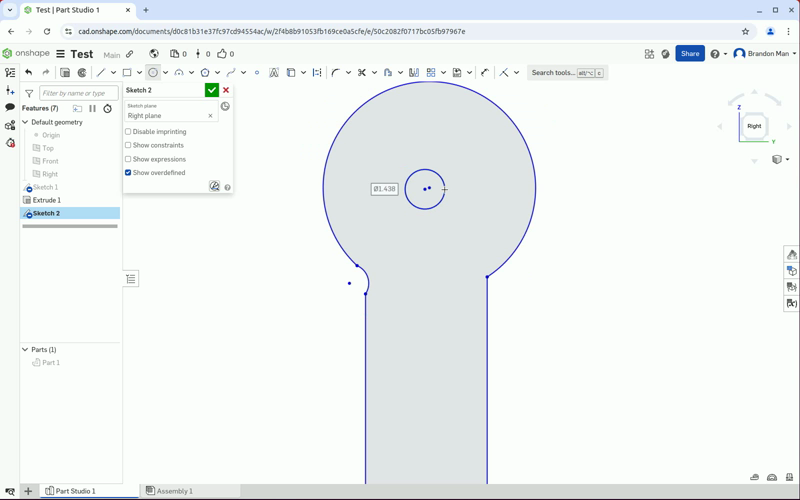
scroll(-6)
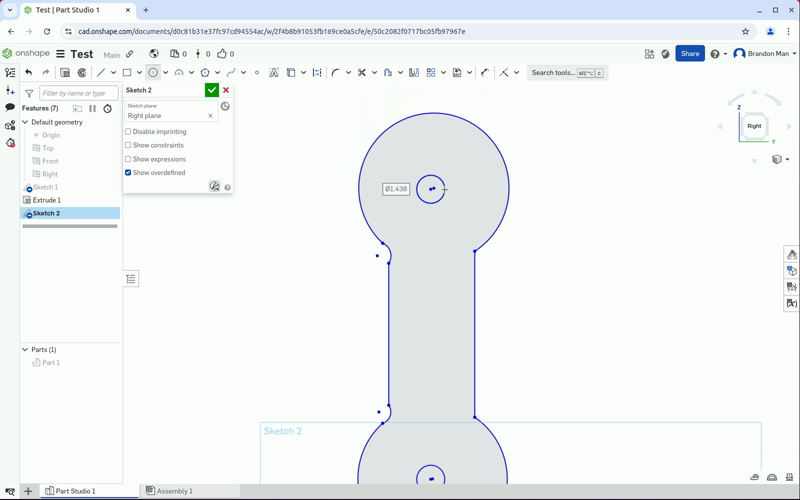
scroll(-6)
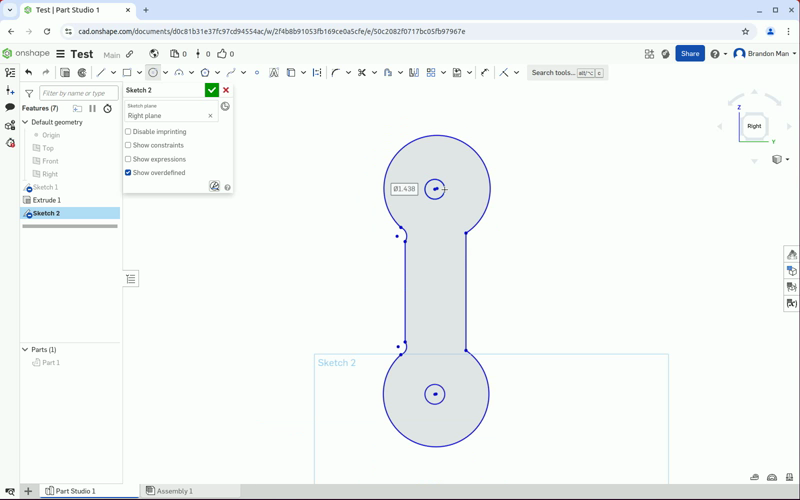
scroll(-6)
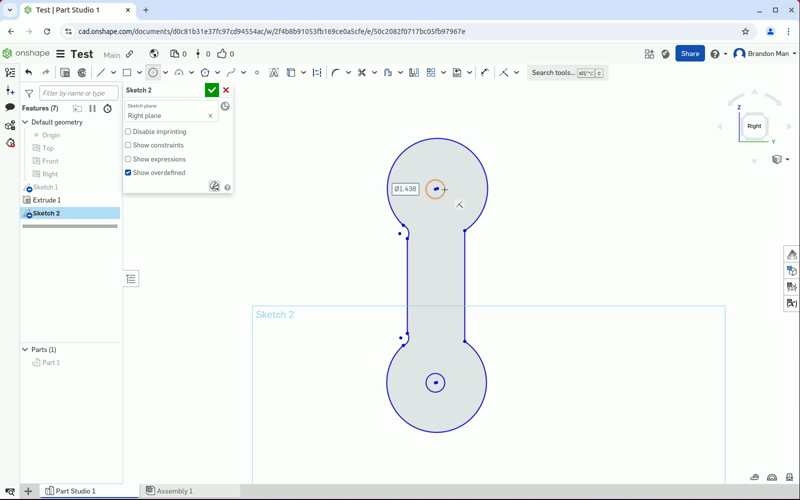
scroll(-6)
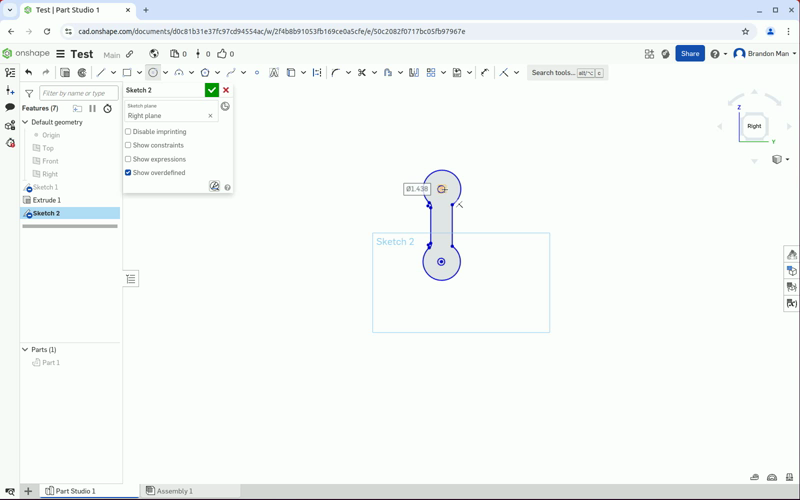
key(esc)
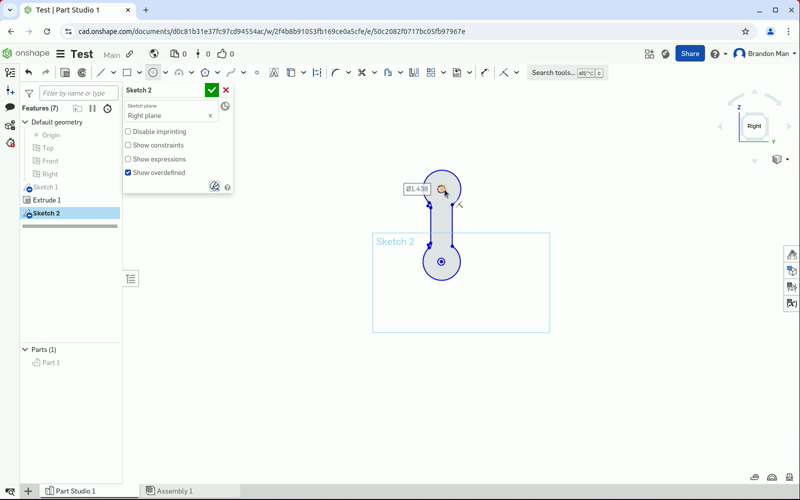
mouse_move(433, 203)
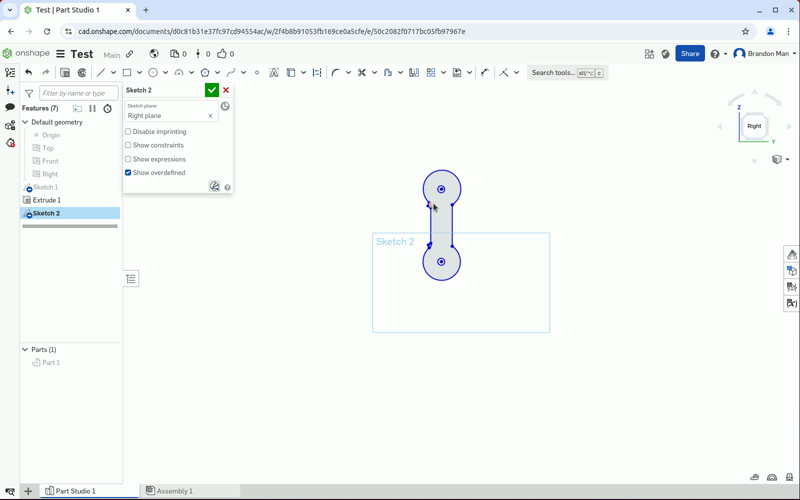
click(433, 203)
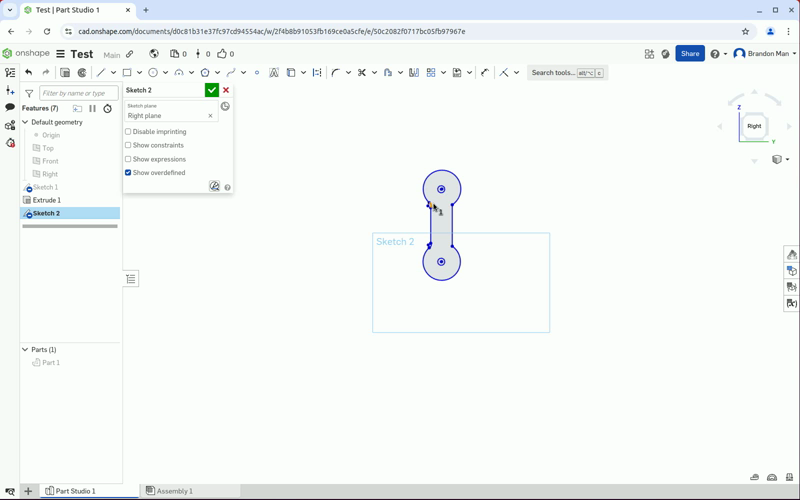
mouse_move(73, 352)
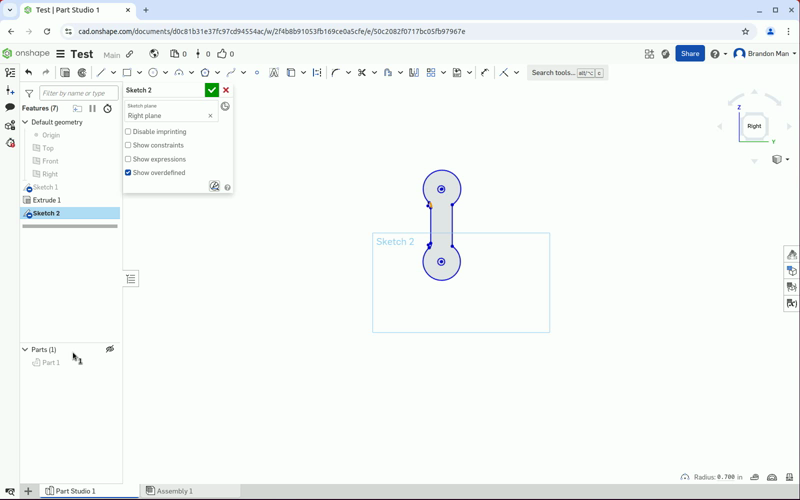
key(shift+y)
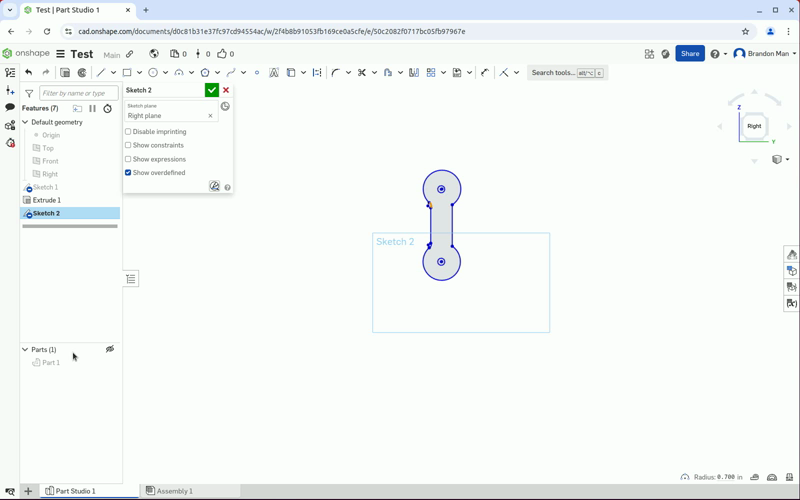
key(shift+e)
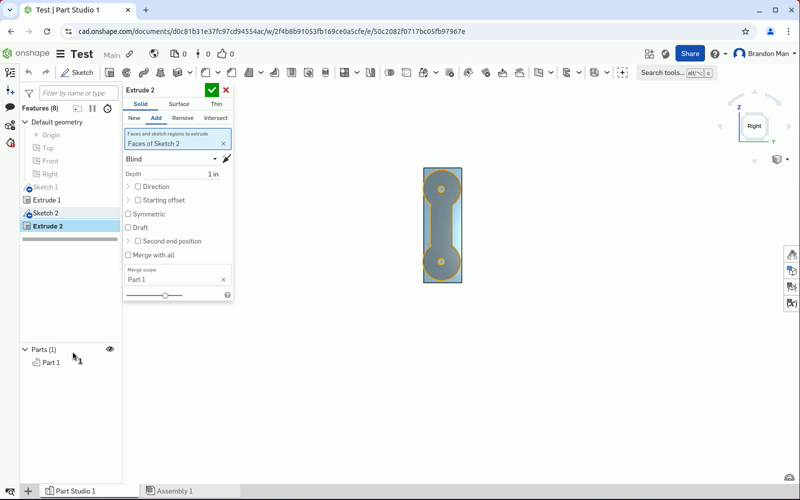
mouse_move(143, 106)
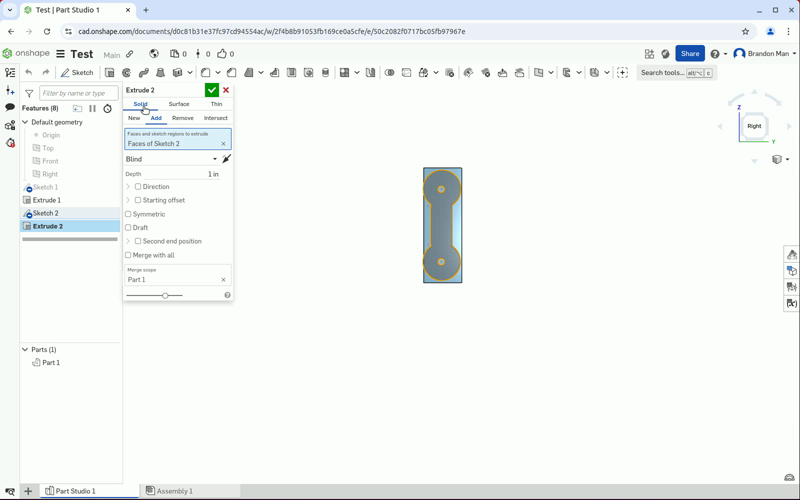
click(143, 106)
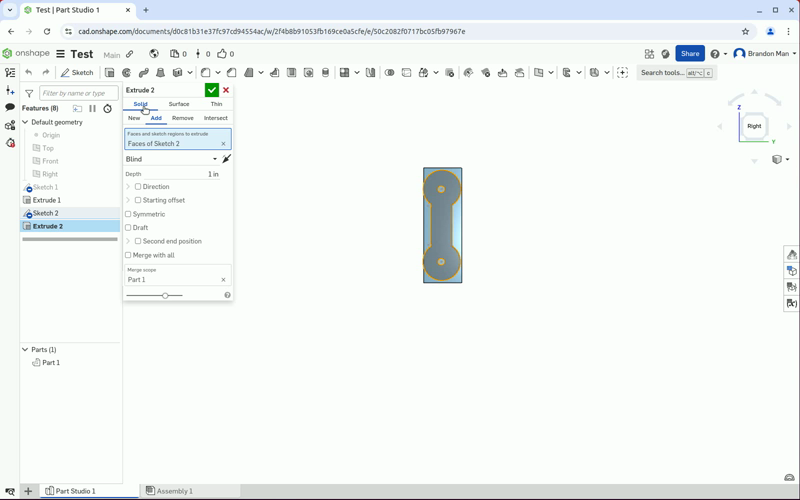
mouse_move(219, 120)
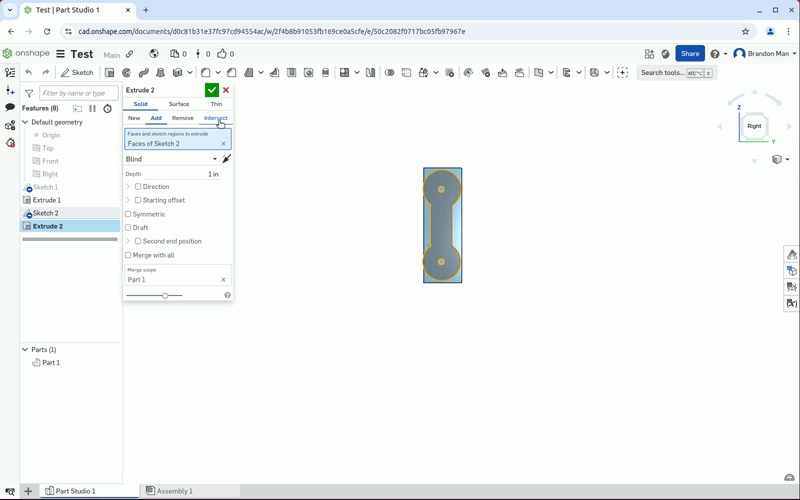
click(219, 120)
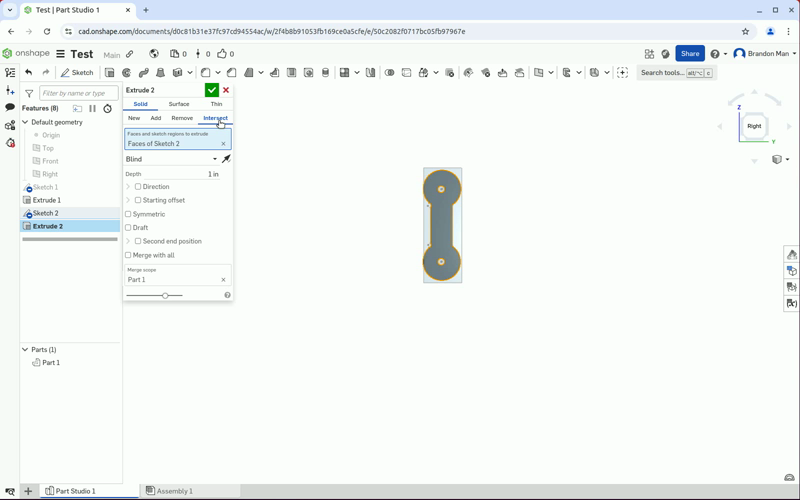
key(tab, 4)
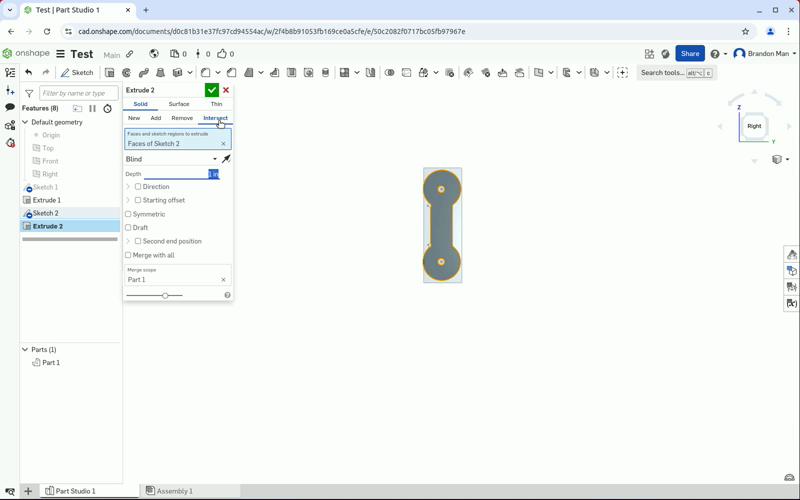
text(-3.129)
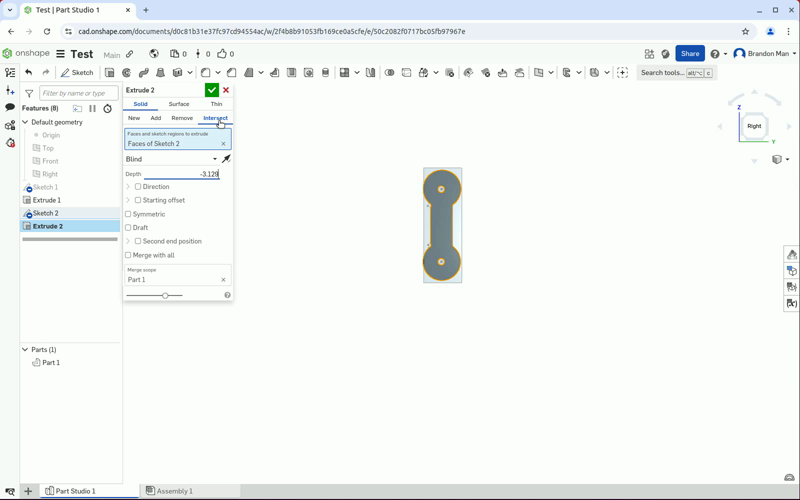
key(enter)
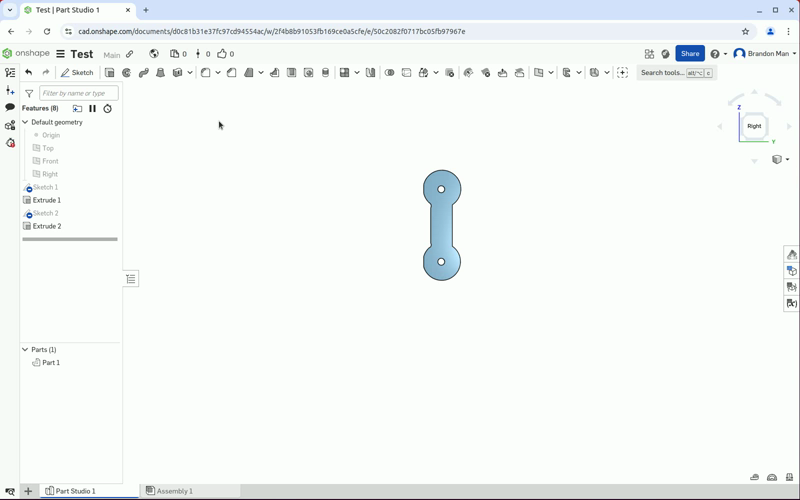
key(shift+h)
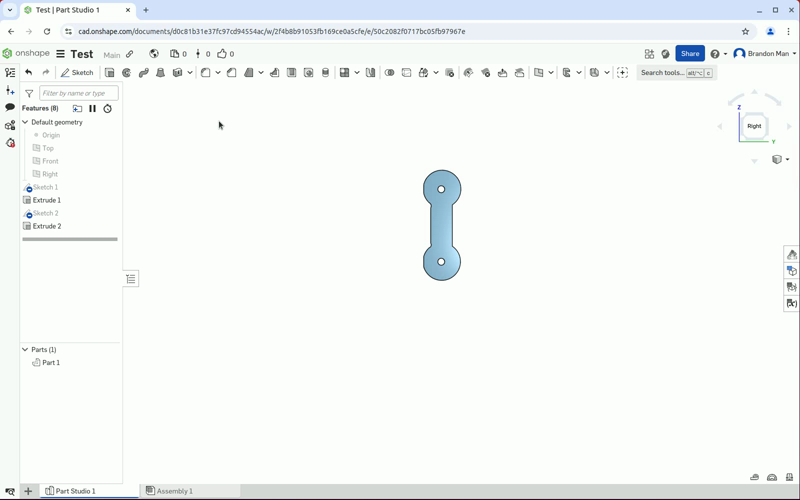
key(shift+h)
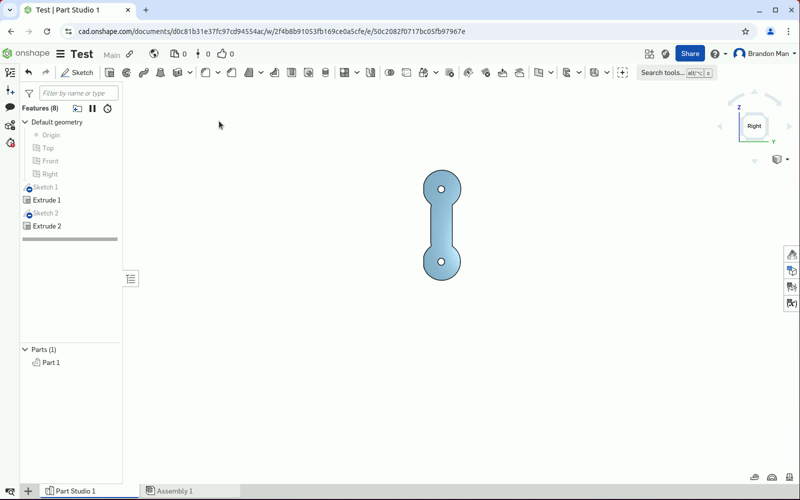
mouse_move(73, 189)
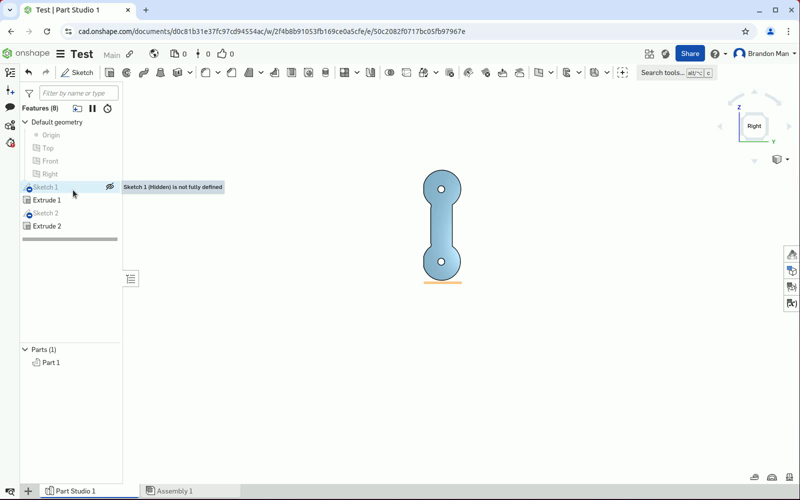
click(73, 189)
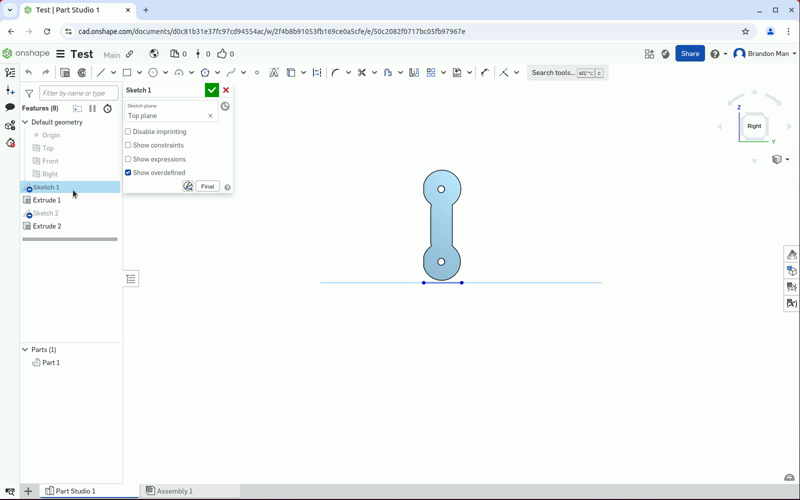
mouse_move(229, 92)
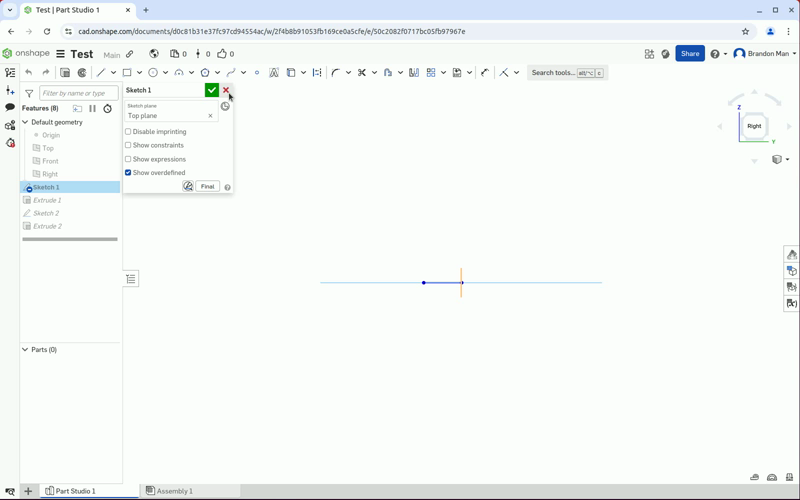
click(229, 92)
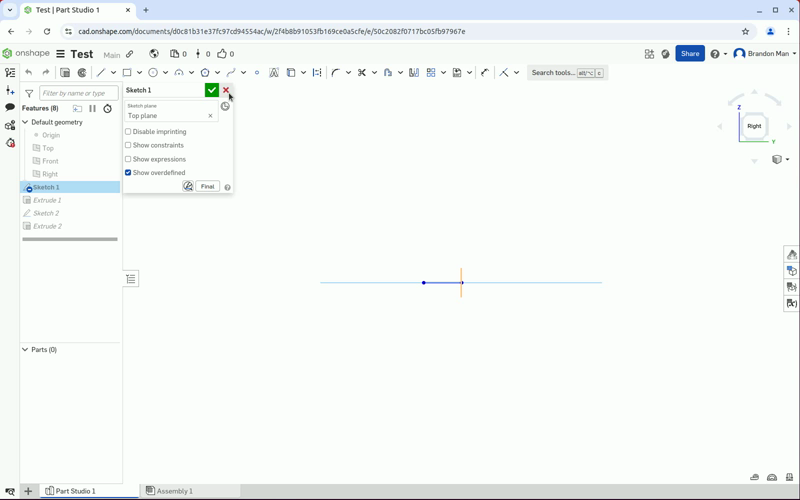
key(shift+s)
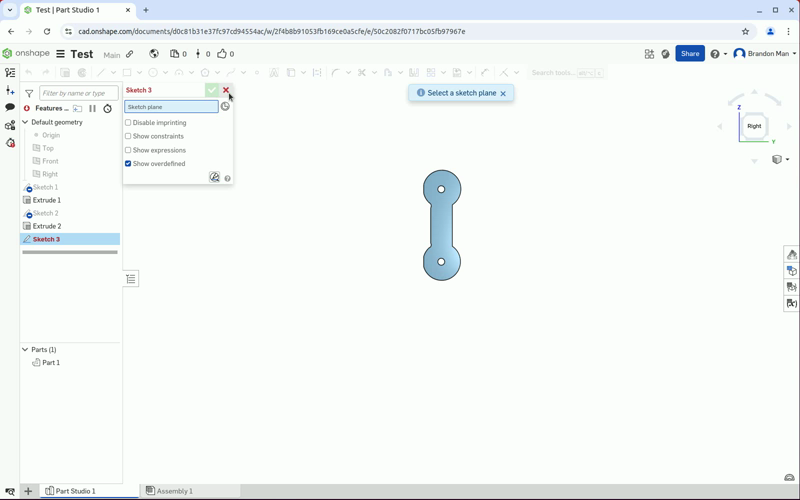
mouse_move(73, 176)
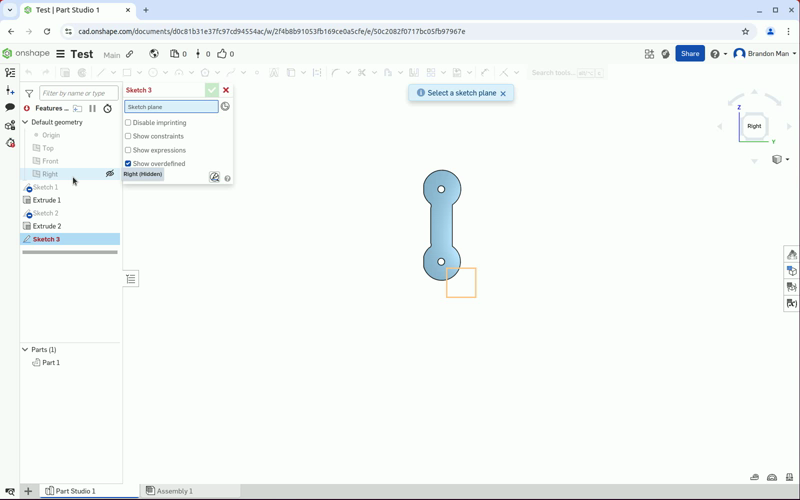
click(73, 176)
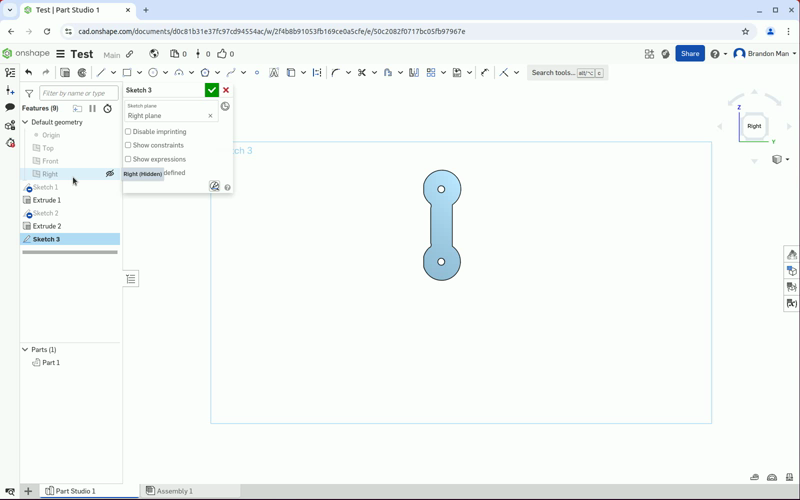
mouse_move(73, 352)
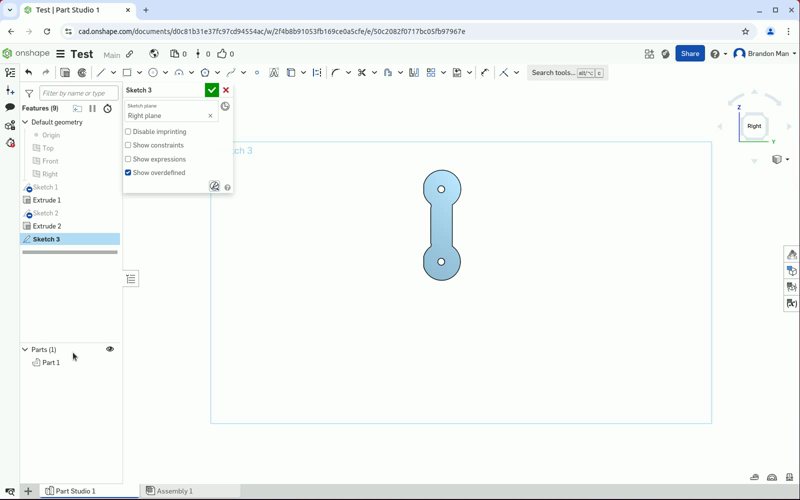
key(y)
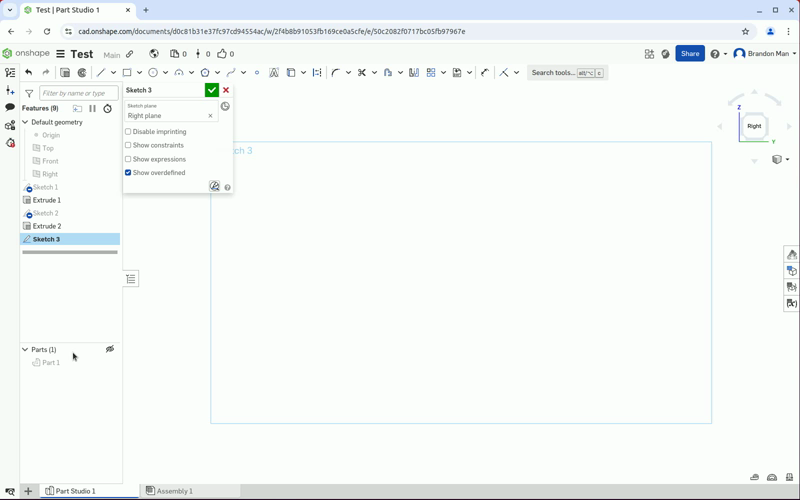
key(c)
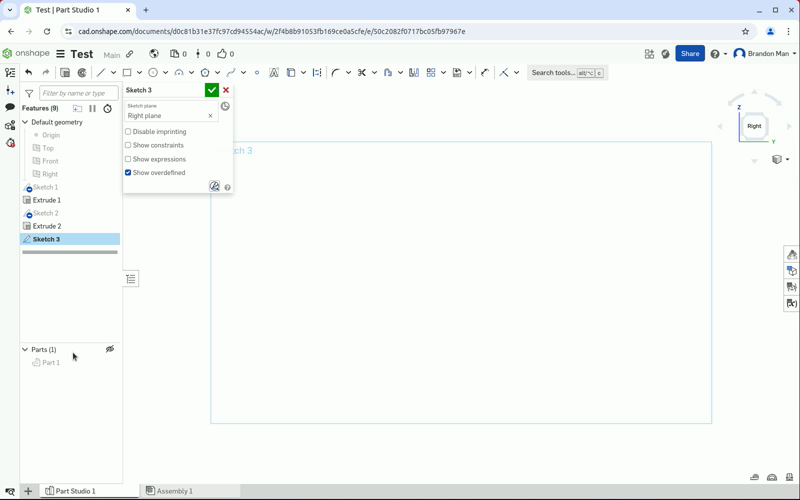
key_down(shift)
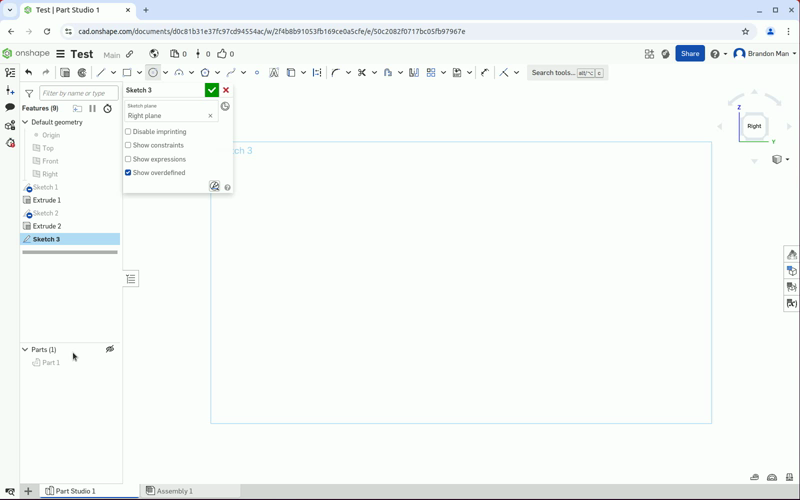
mouse_move(431, 272)
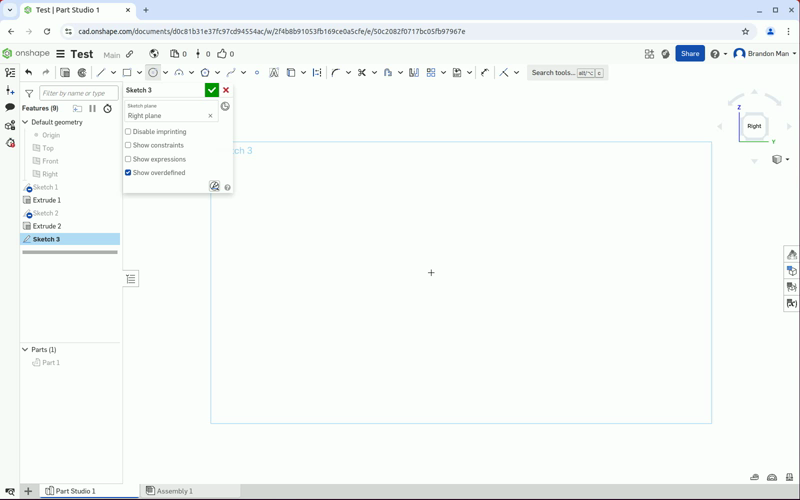
click(431, 272)
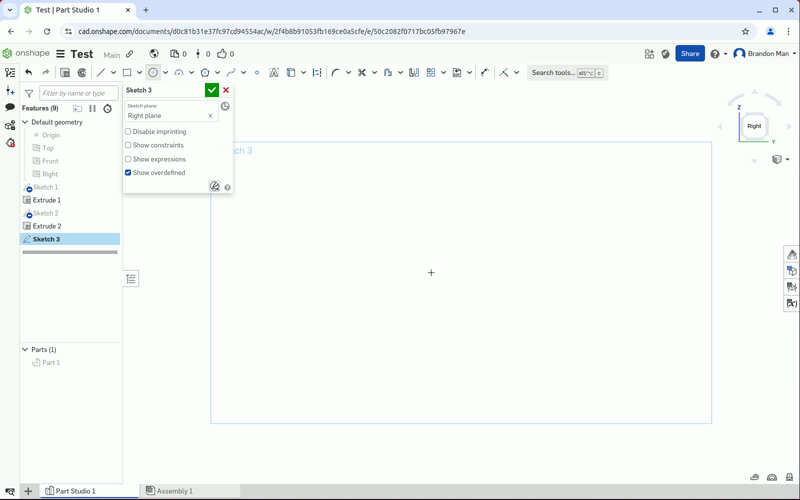
key_up(shift)
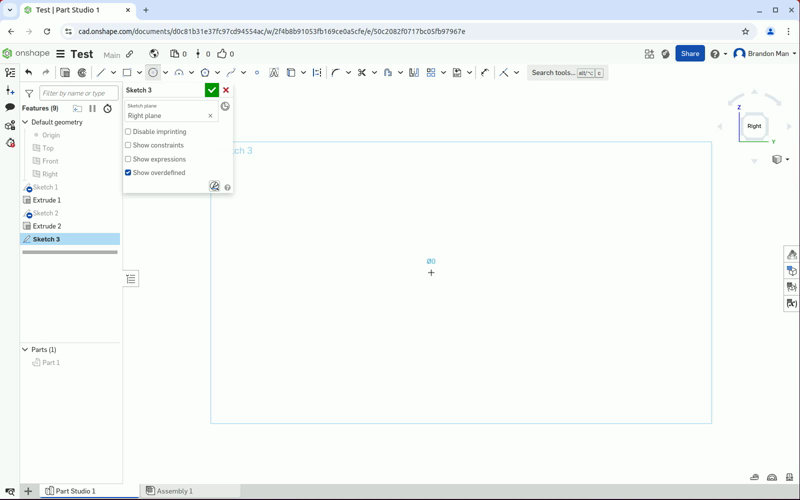
mouse_move(433, 272)
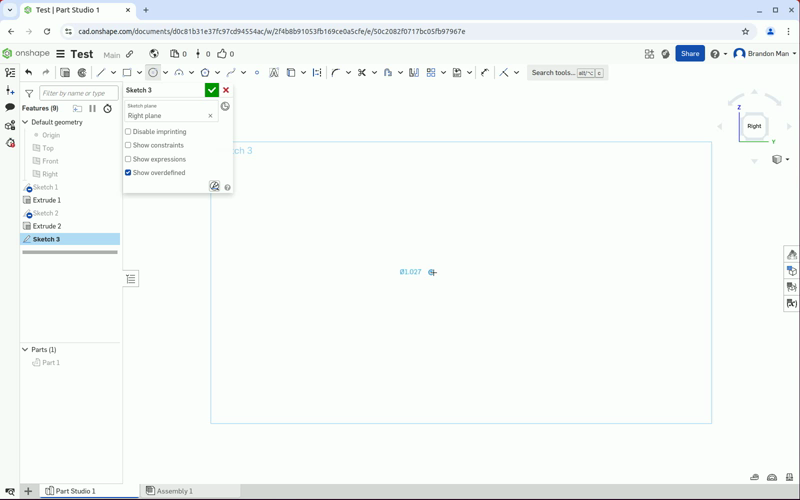
scroll(6)
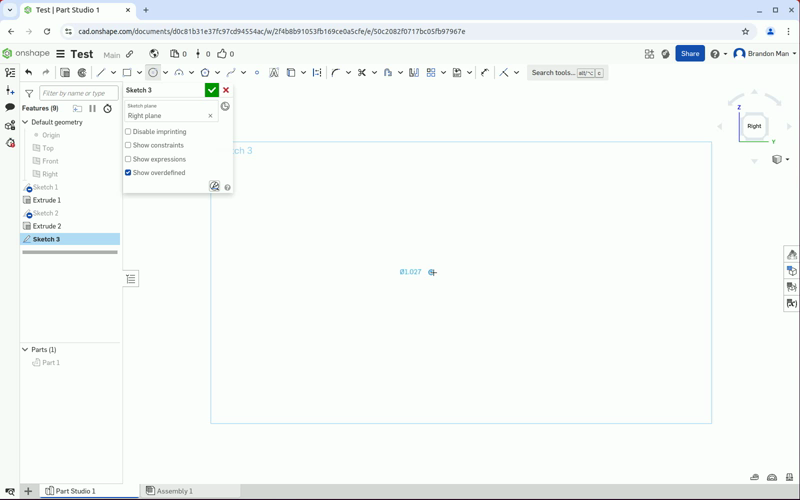
scroll(6)
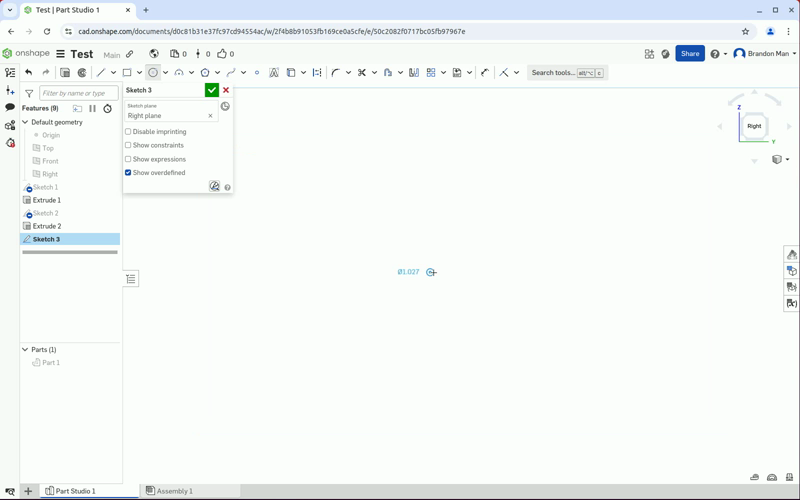
scroll(6)
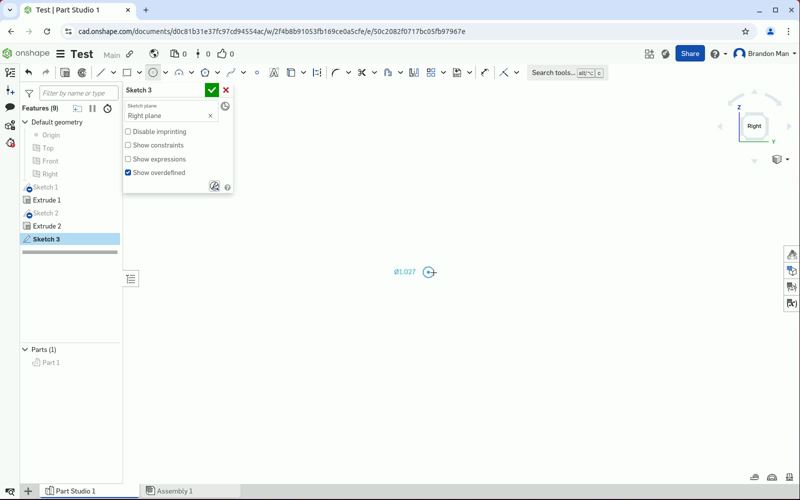
scroll(6)
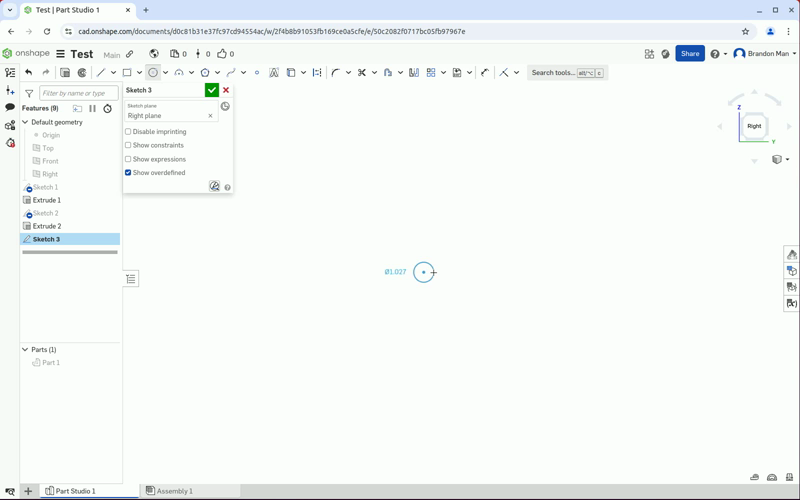
scroll(6)
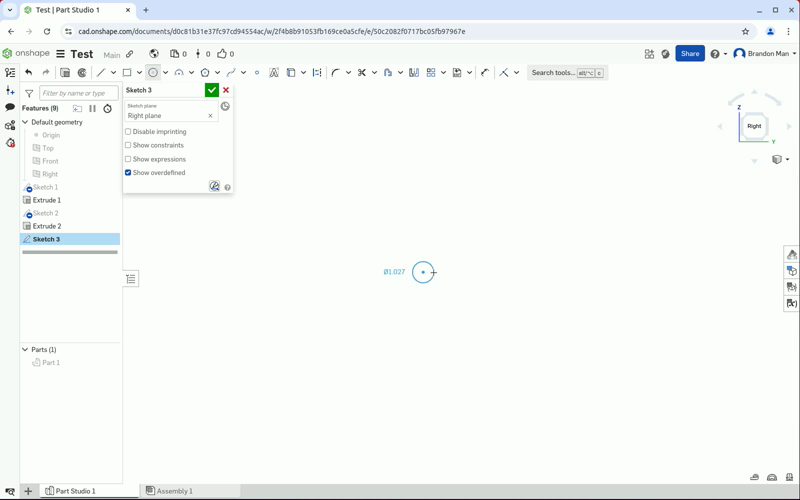
scroll(6)
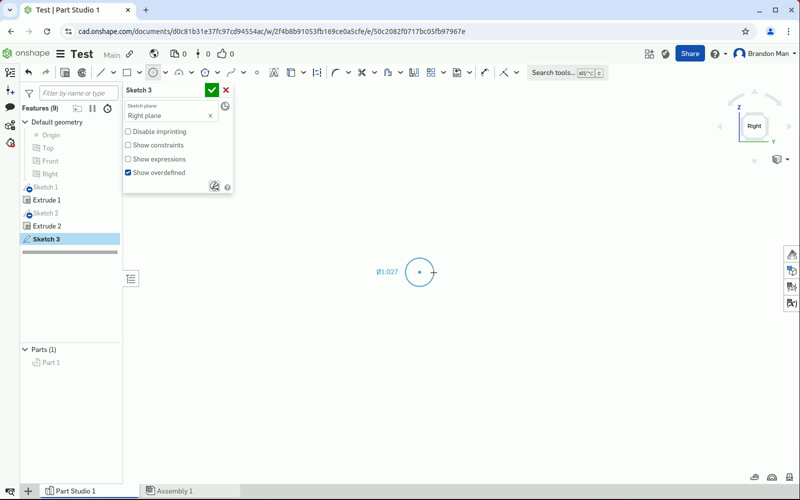
scroll(6)
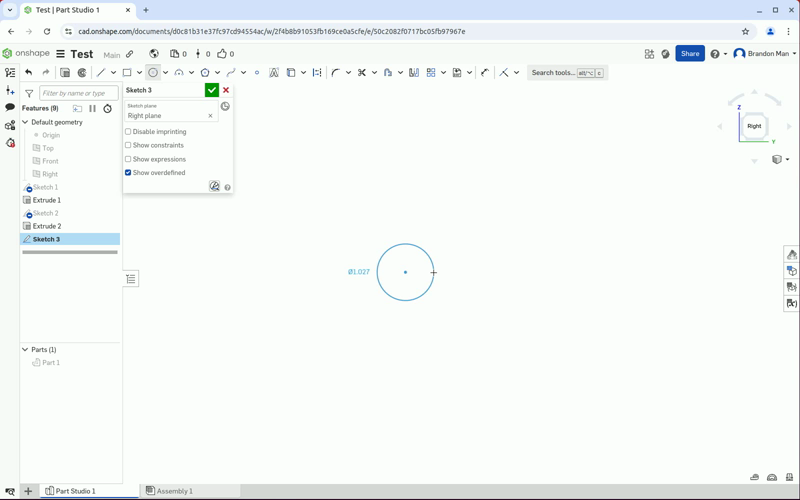
click(433, 272)
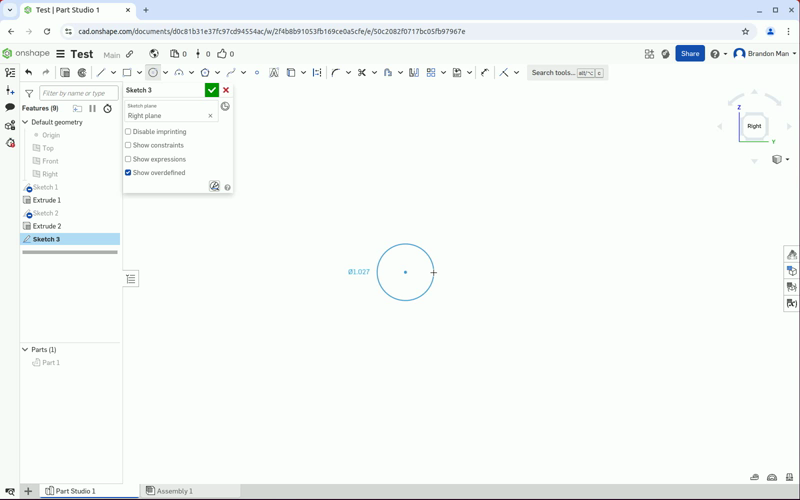
scroll(-6)
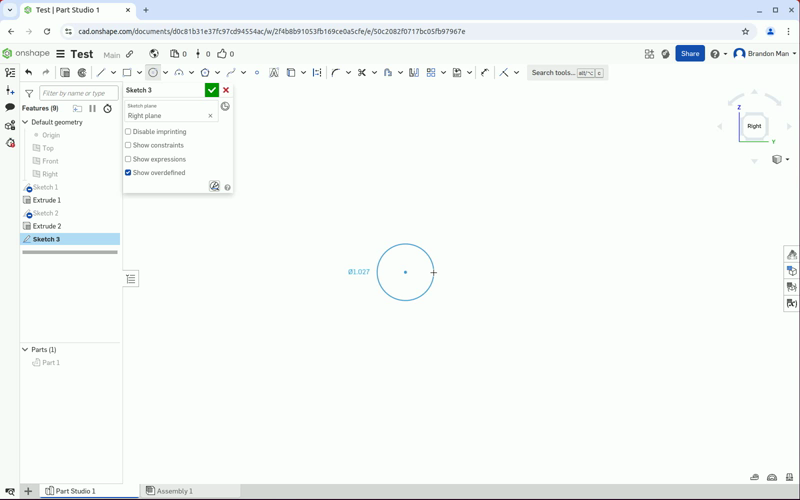
scroll(-6)
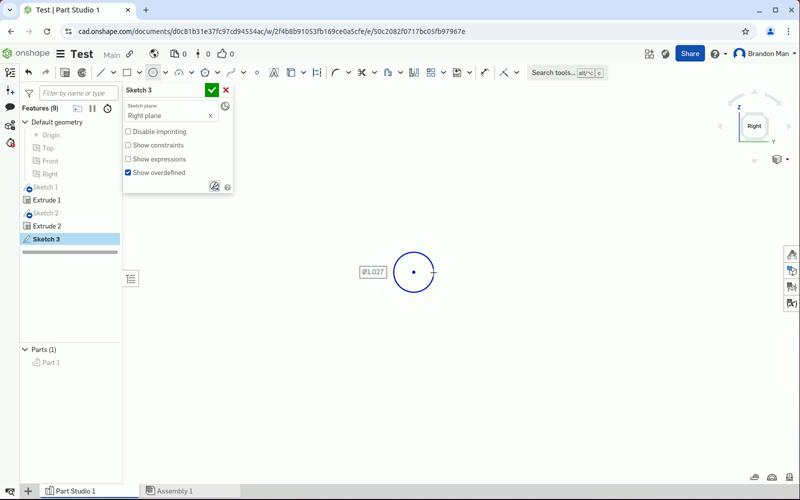
scroll(-6)
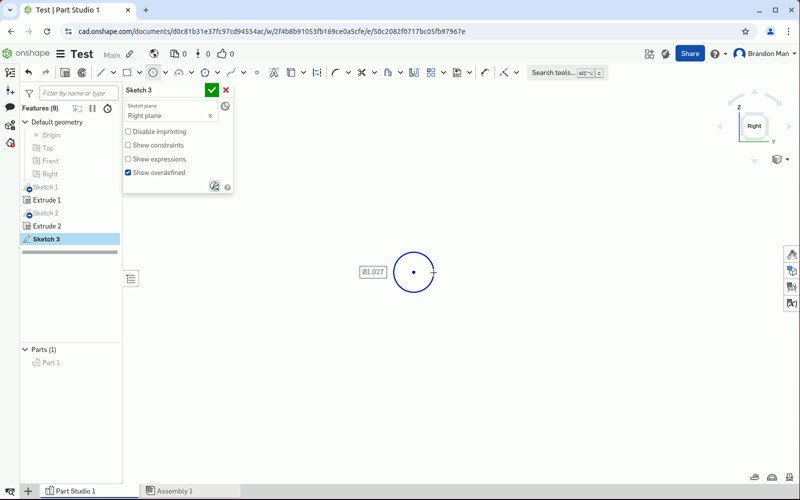
scroll(-6)
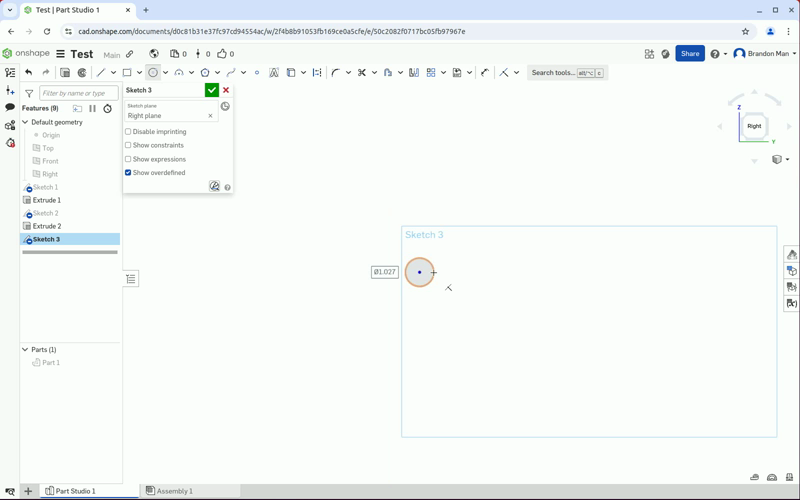
scroll(-6)
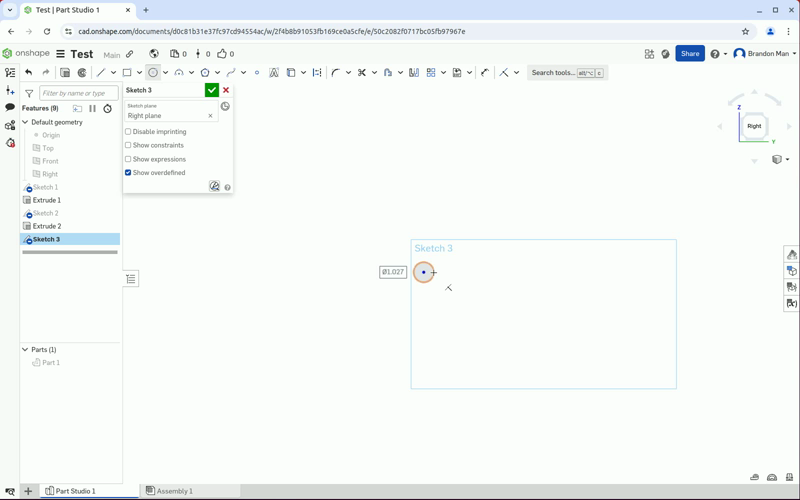
scroll(-6)
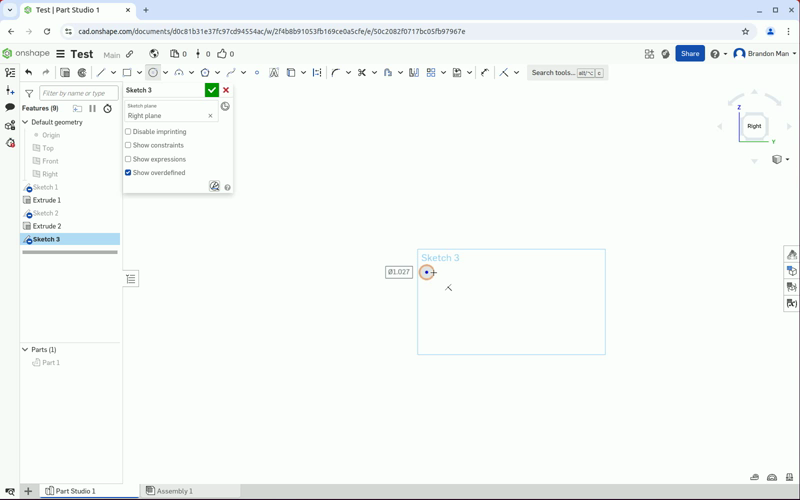
scroll(-6)
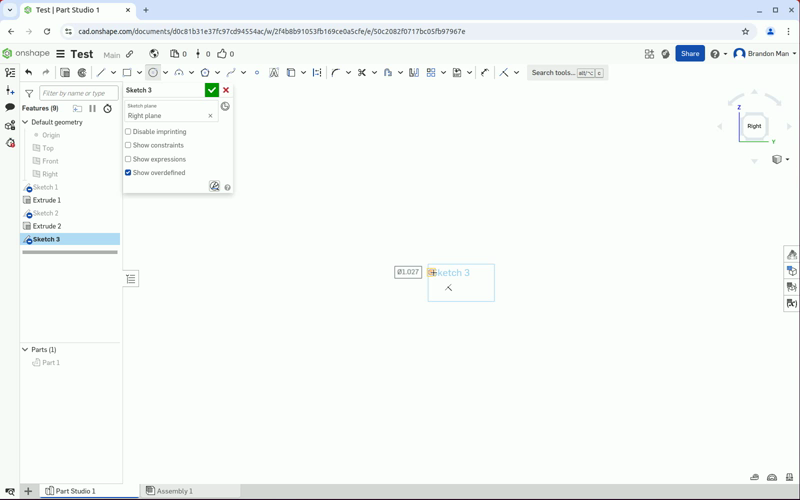
key(esc)
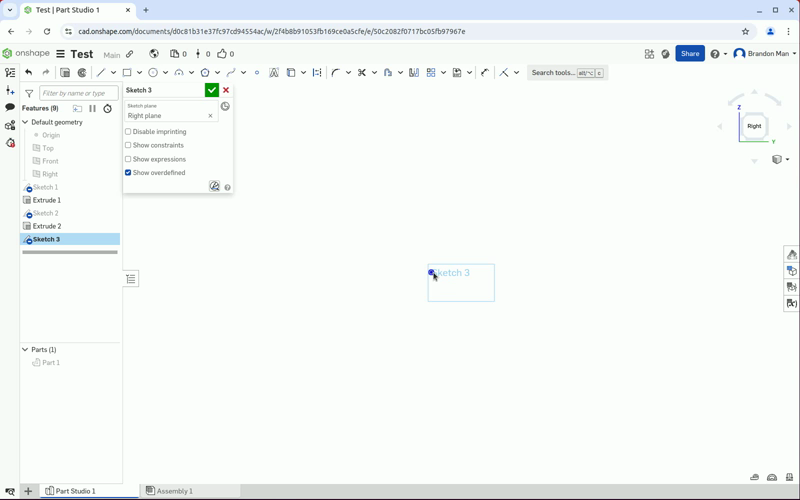
mouse_move(431, 271)
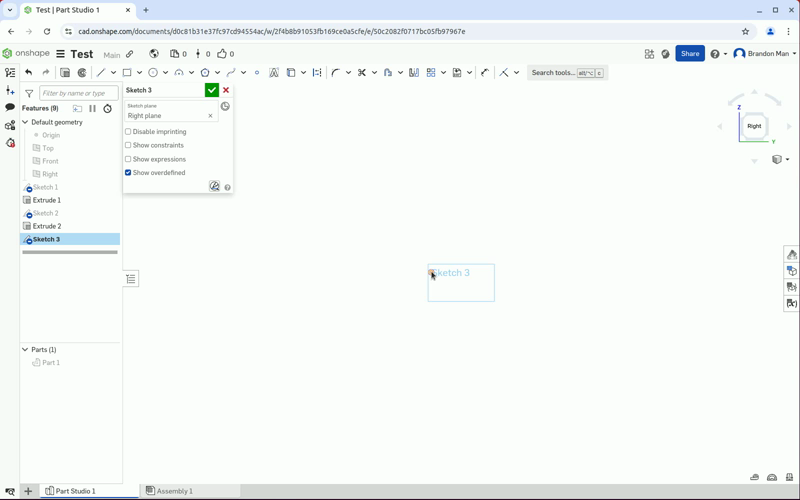
scroll(6)
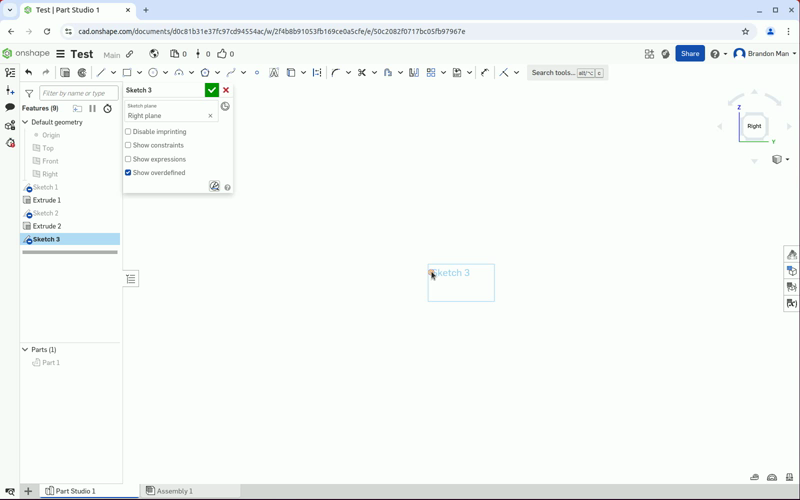
scroll(6)
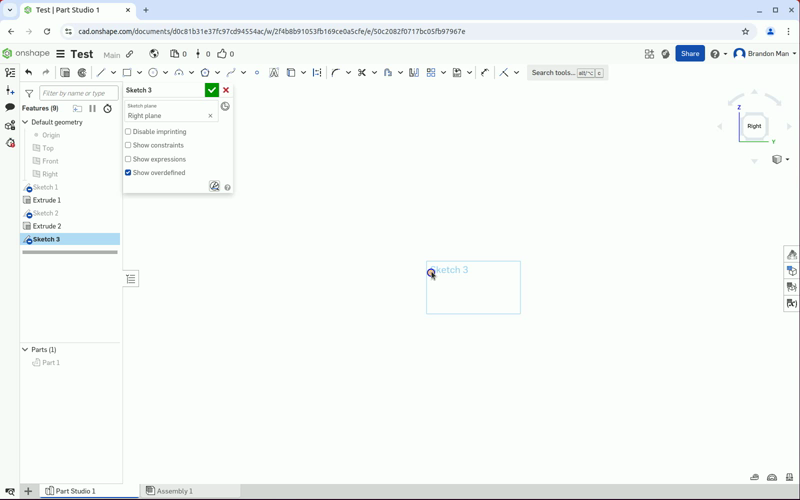
scroll(6)
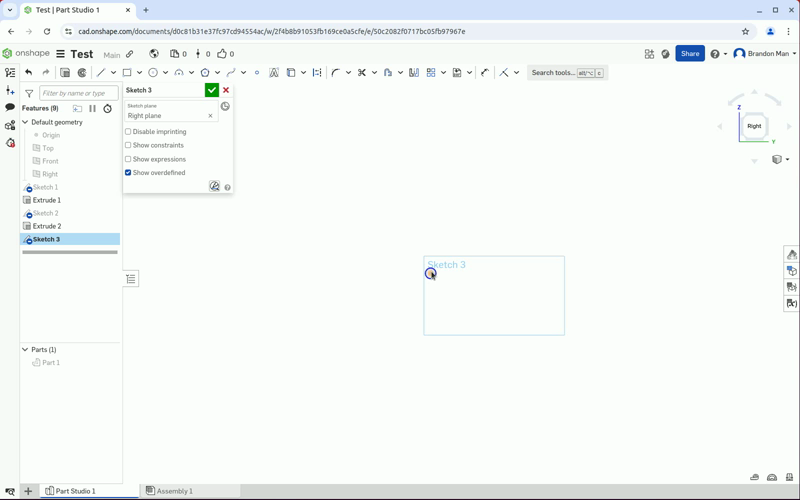
scroll(6)
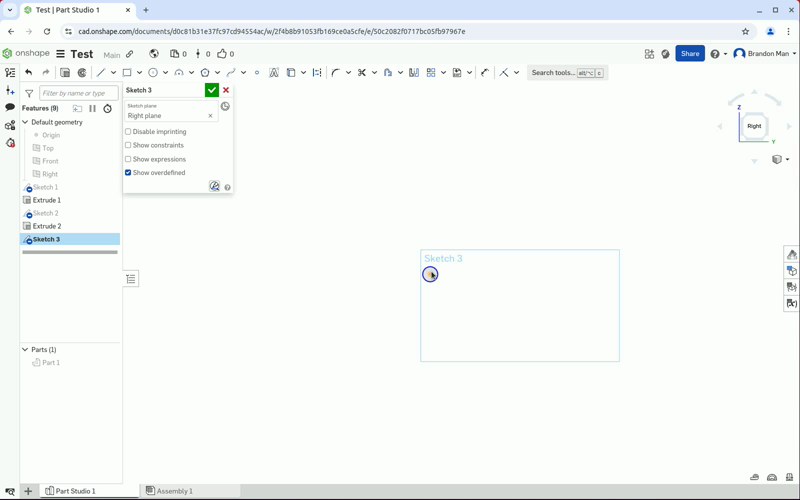
scroll(6)
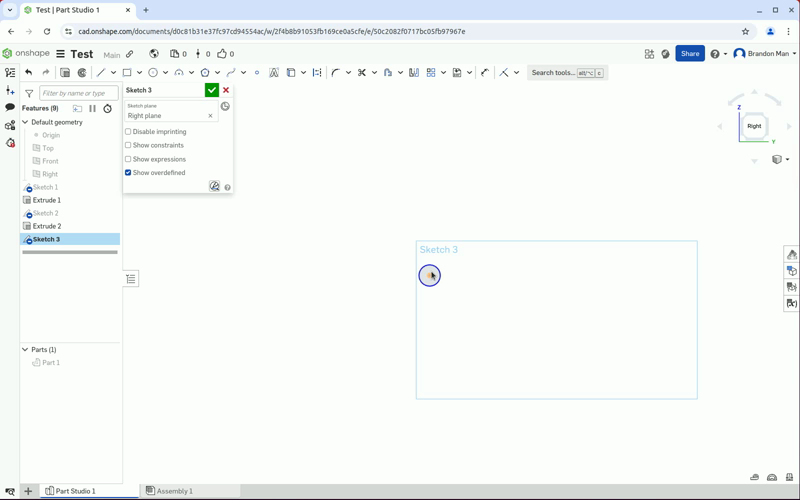
scroll(6)
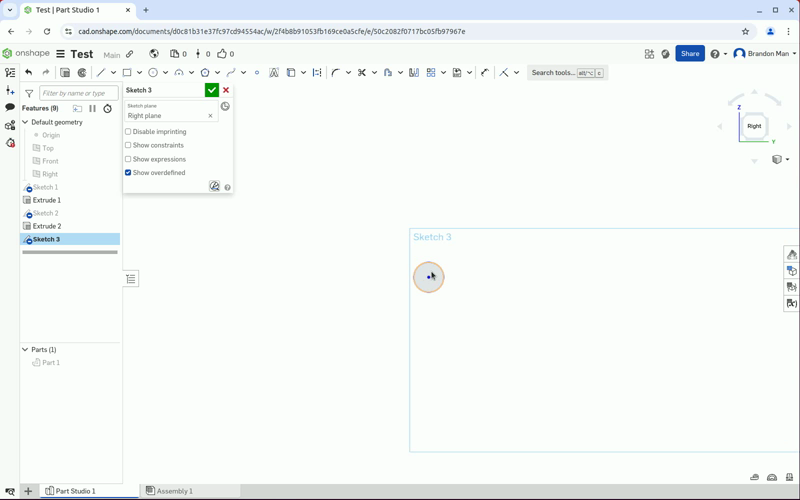
scroll(6)
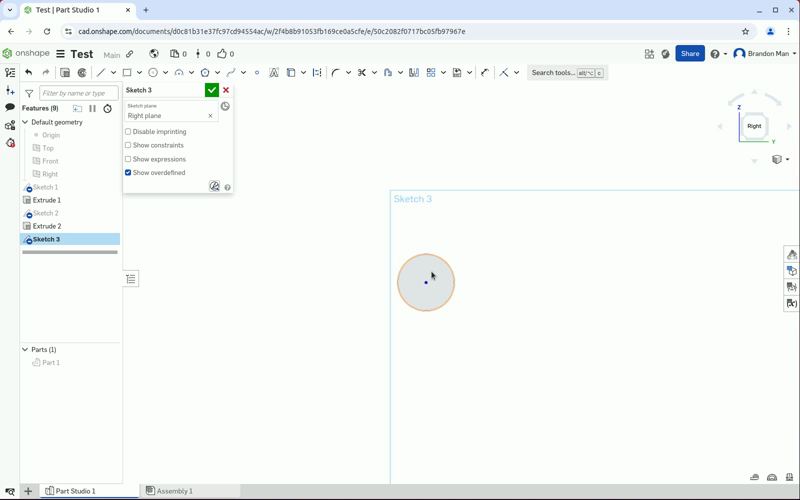
click(431, 271)
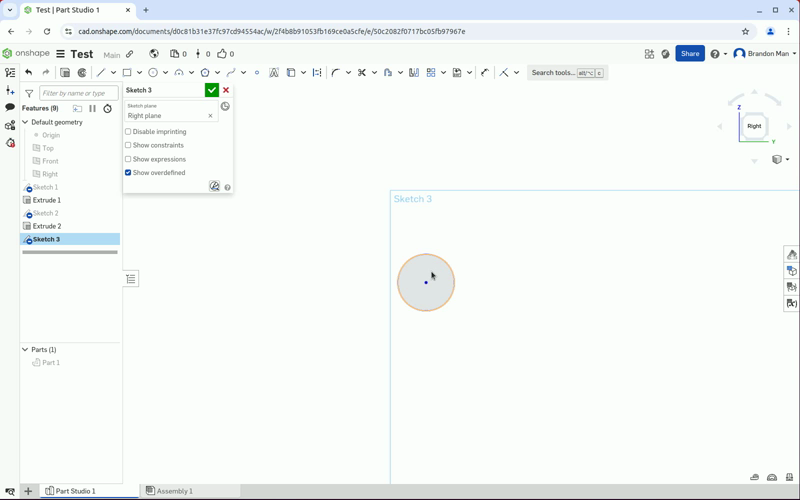
scroll(-6)
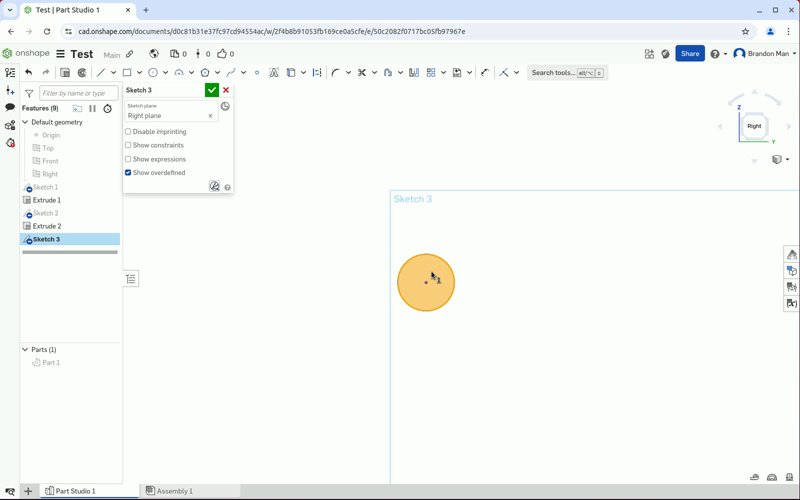
scroll(-6)
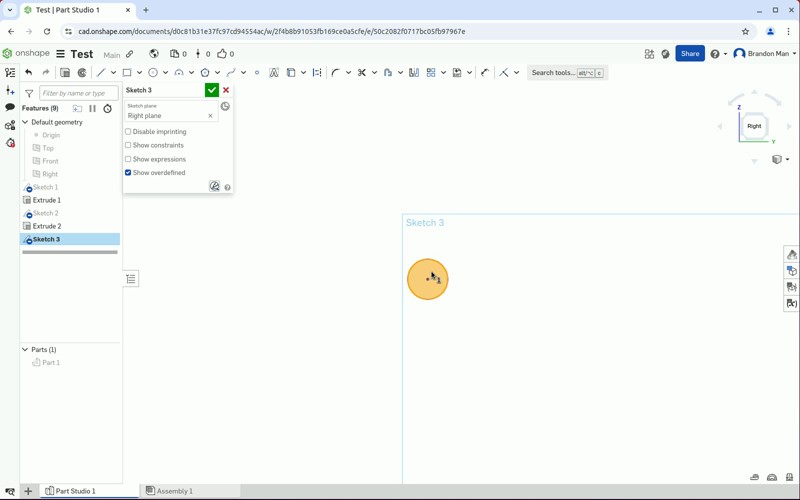
scroll(-6)
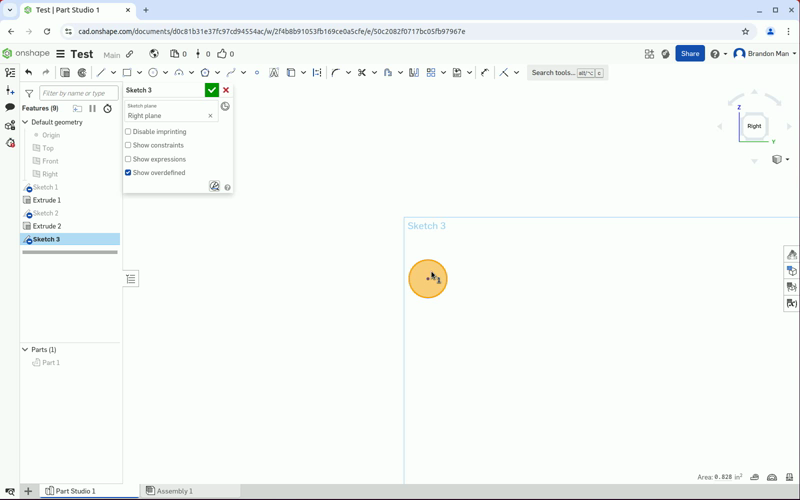
scroll(-6)
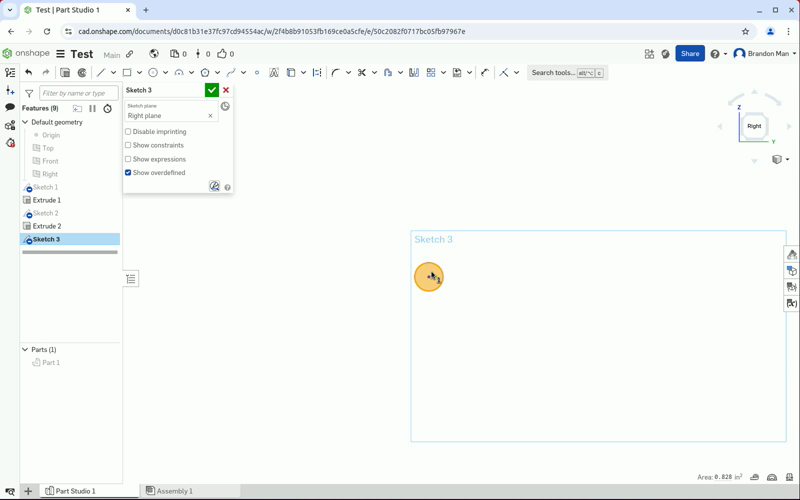
scroll(-6)
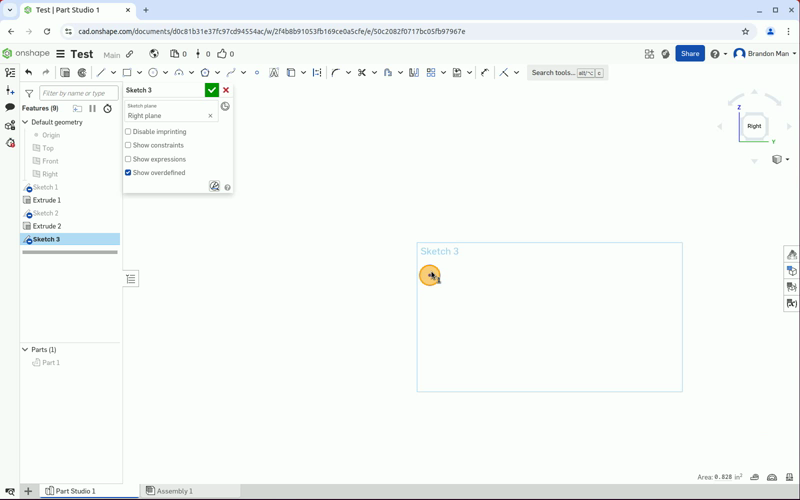
scroll(-6)
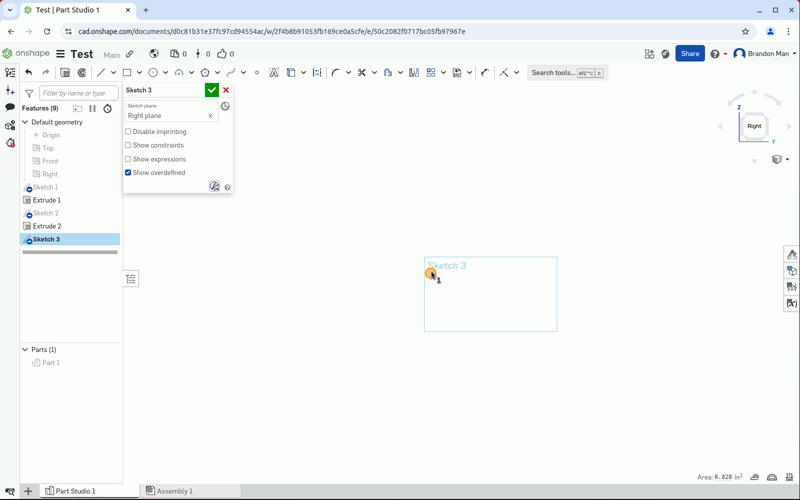
scroll(-6)
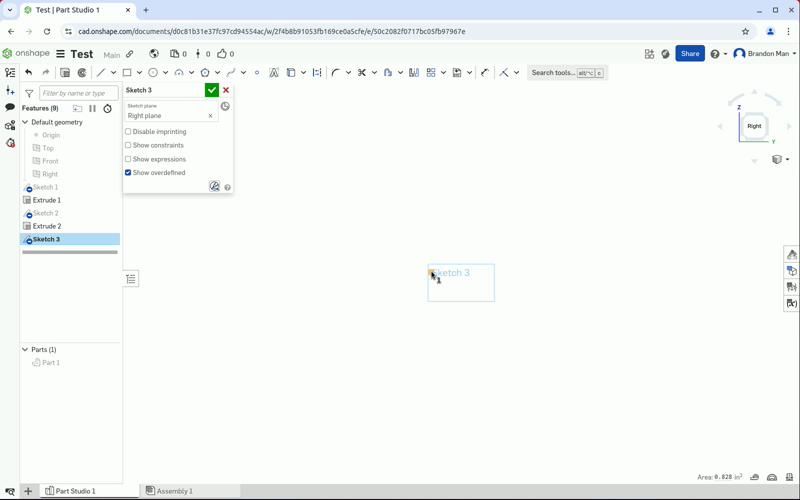
mouse_move(73, 352)
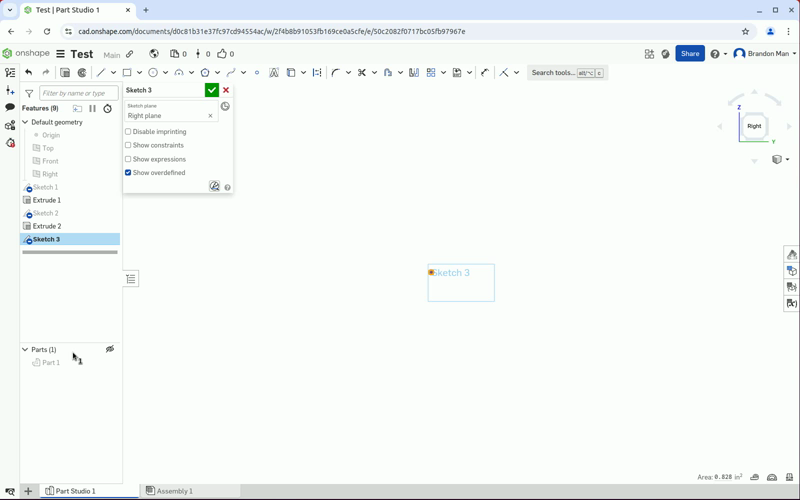
key(shift+y)
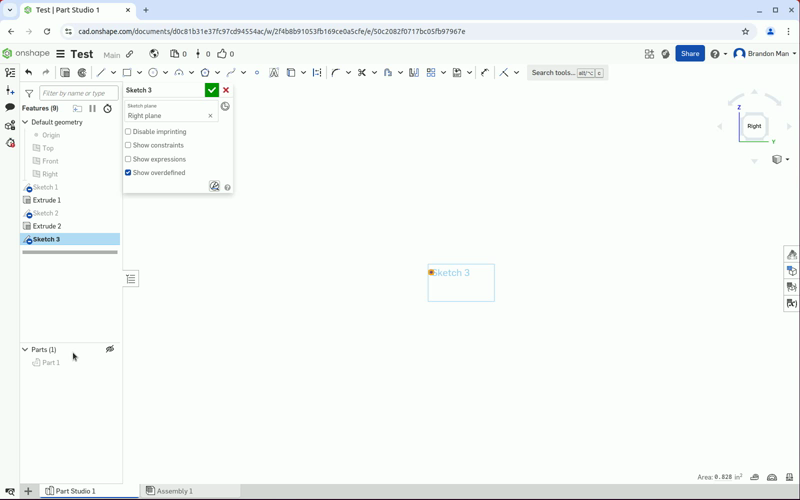
key(shift+e)
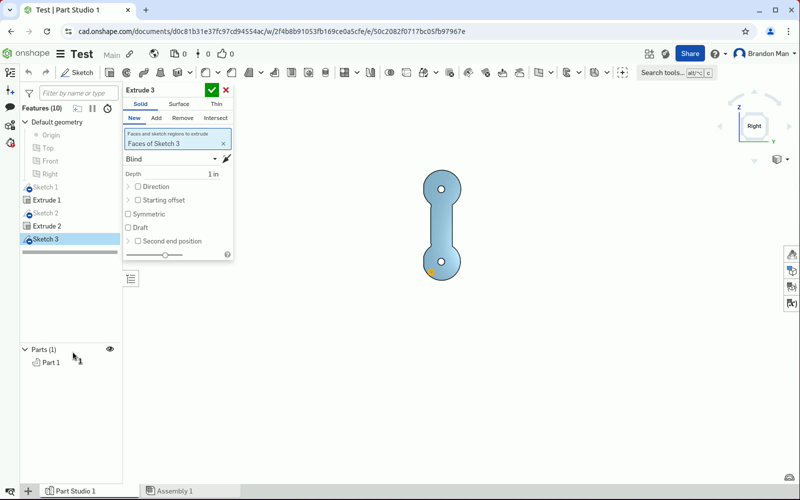
mouse_move(143, 106)
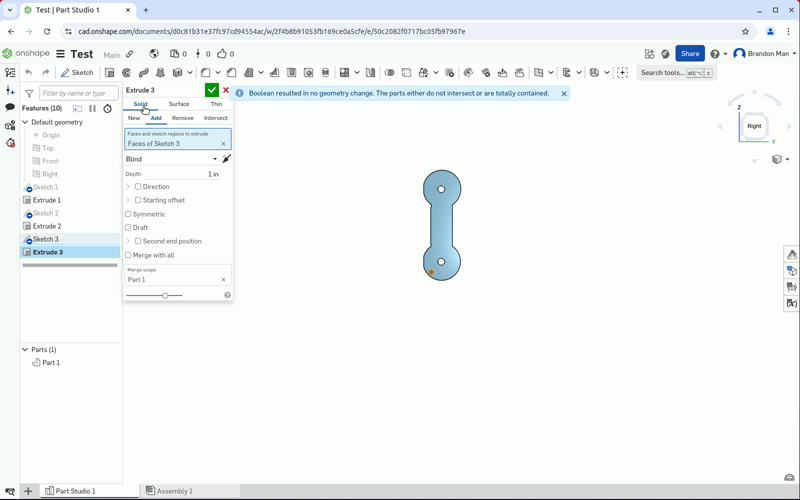
click(143, 106)
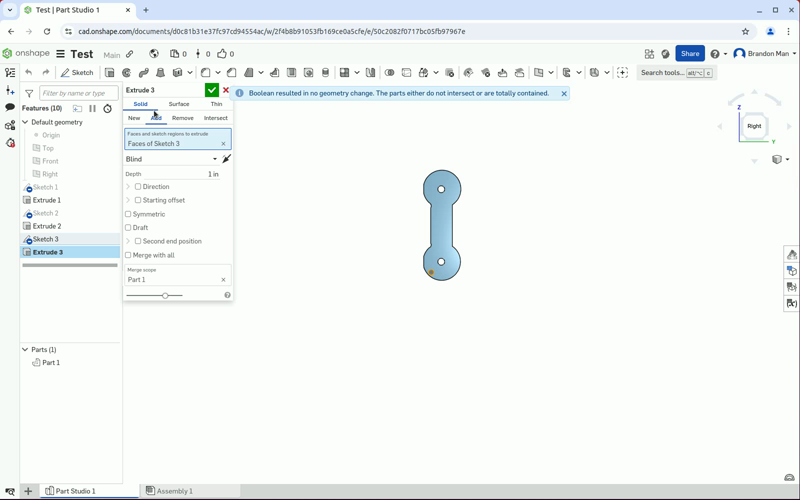
mouse_move(186, 120)
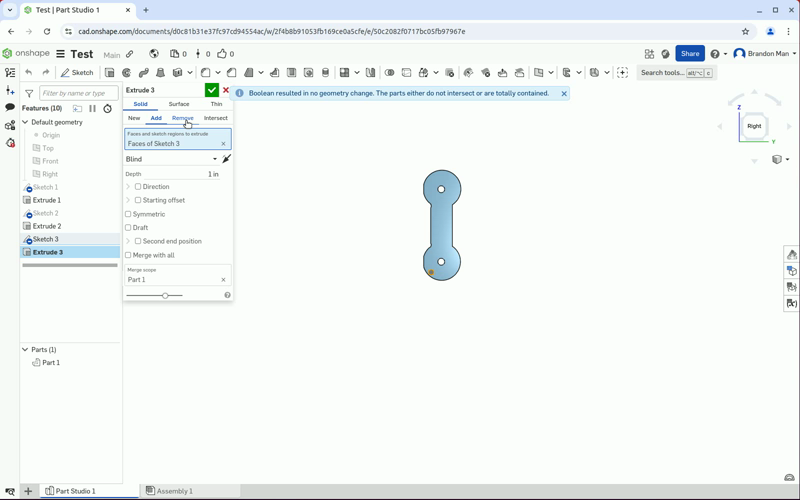
click(186, 120)
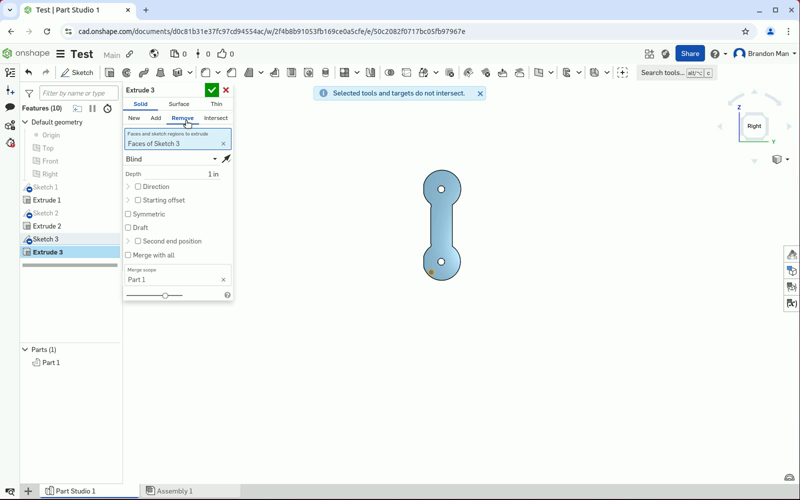
key(tab, 4)
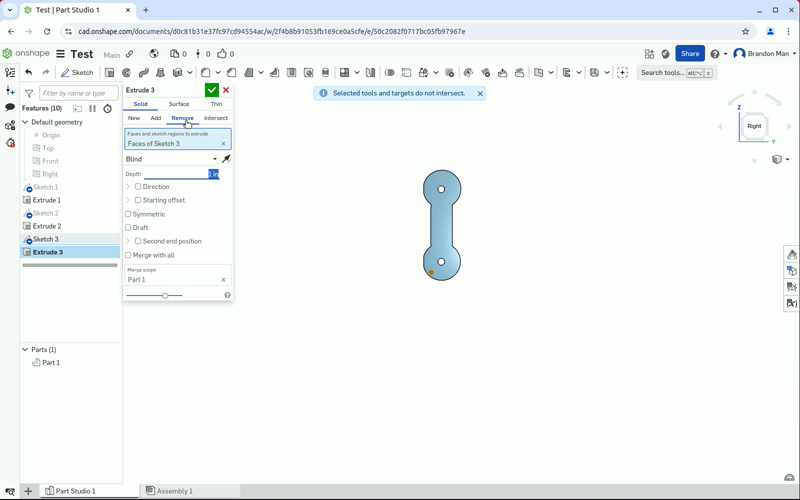
text(7.703)
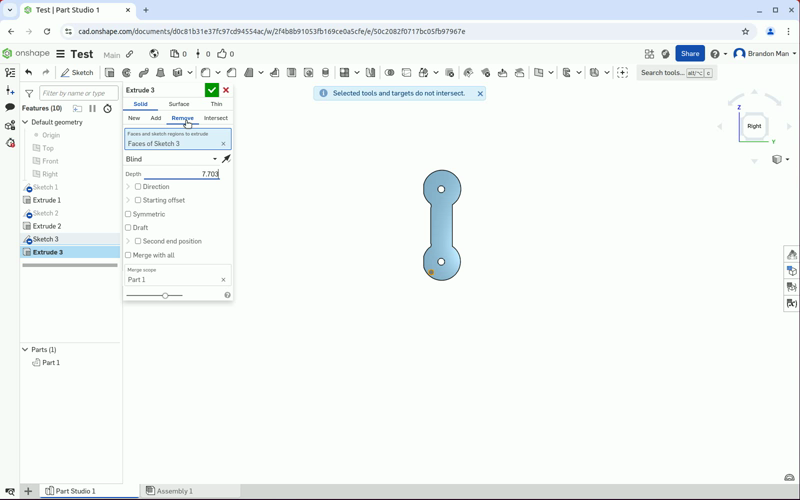
key(tab, 6)
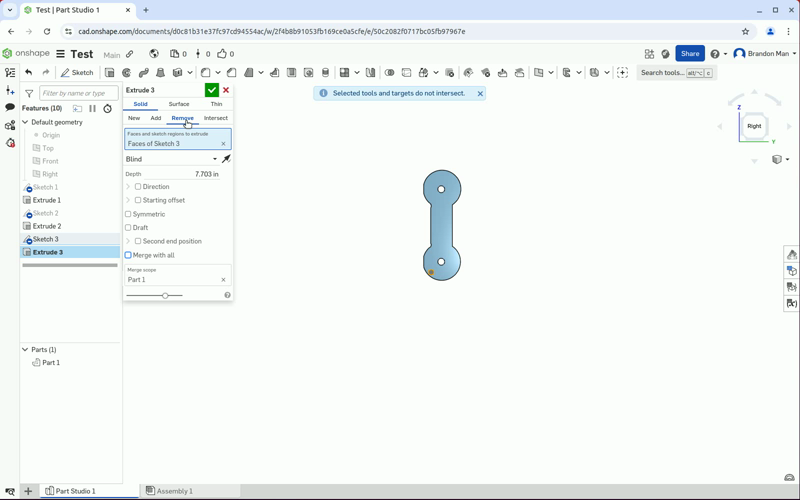
key(space)
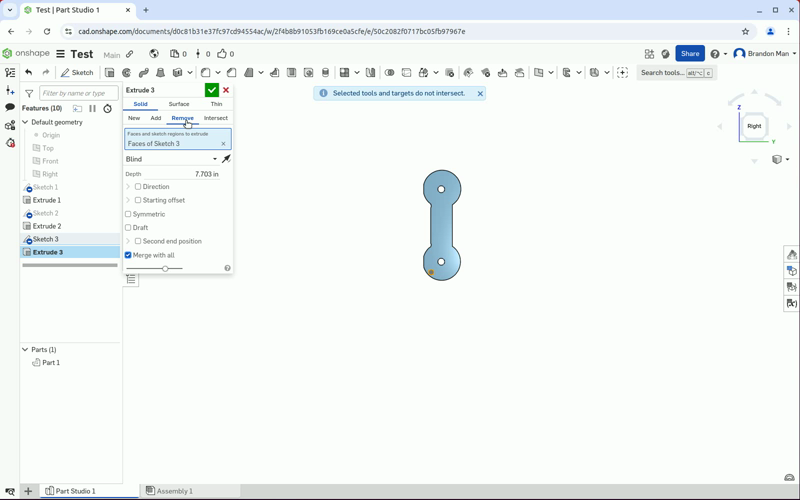
key(enter)
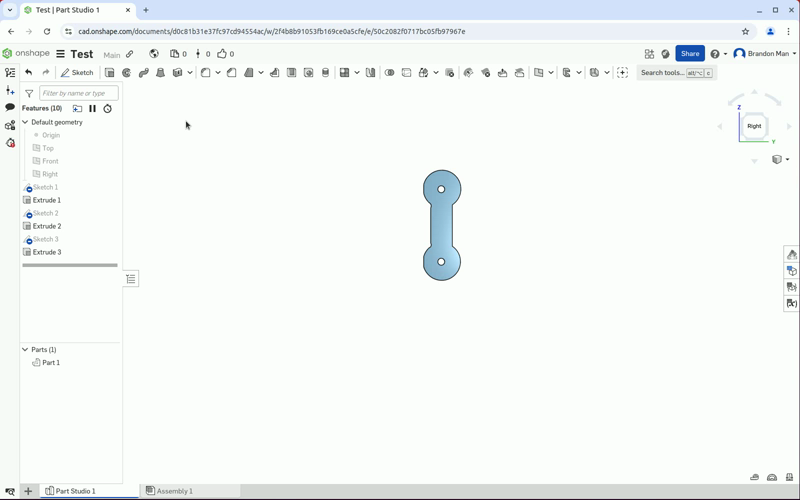
key(shift+h)
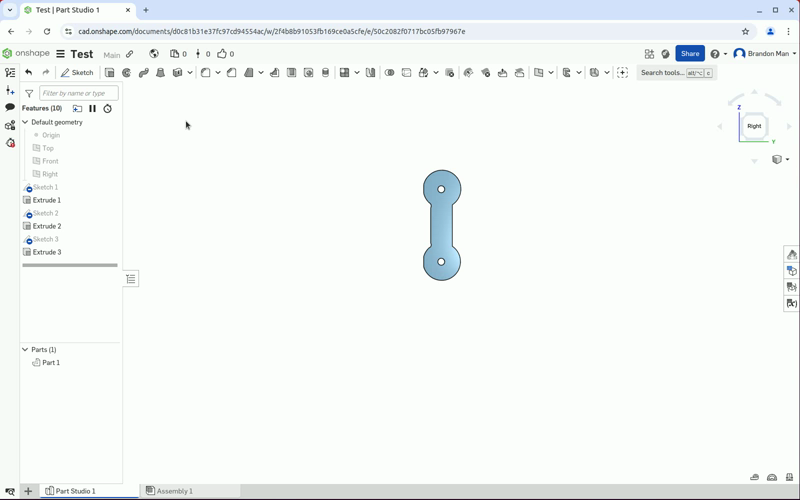
key(shift+h)
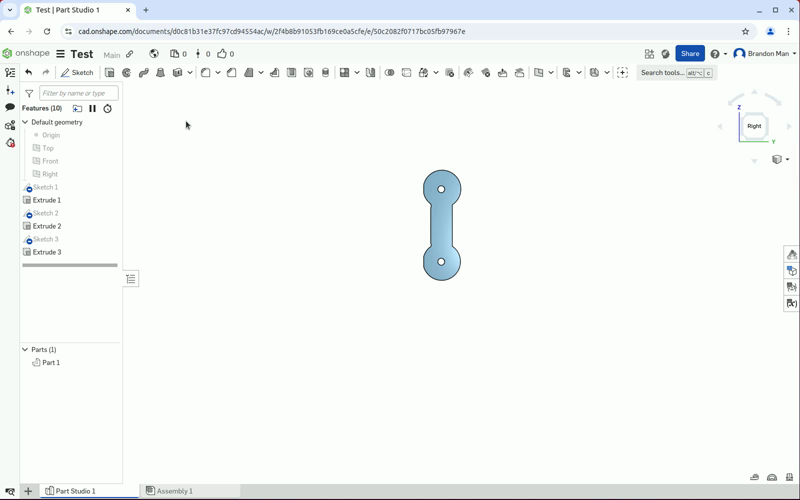
mouse_move(73, 189)
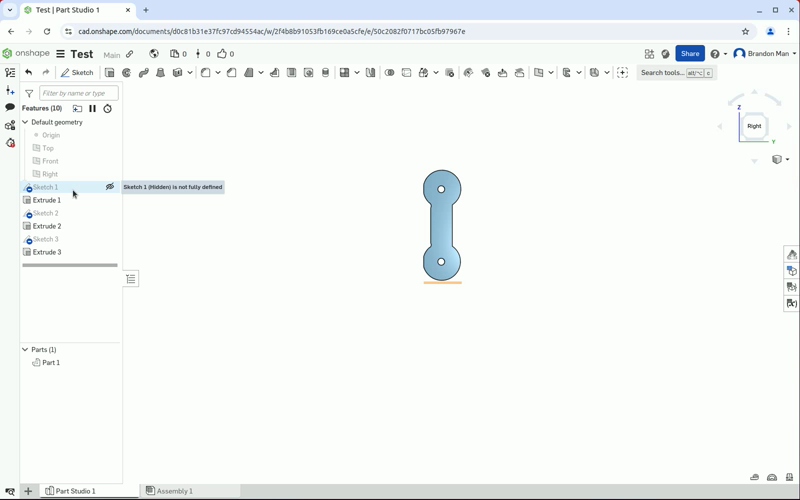
click(73, 189)
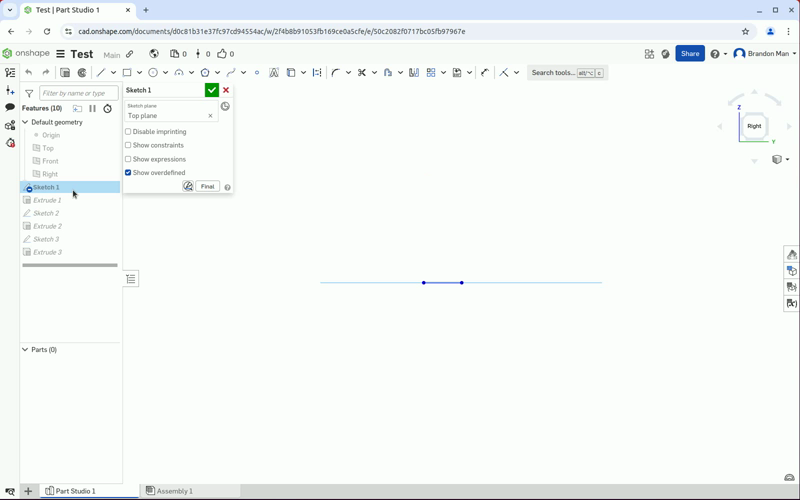
mouse_move(229, 92)
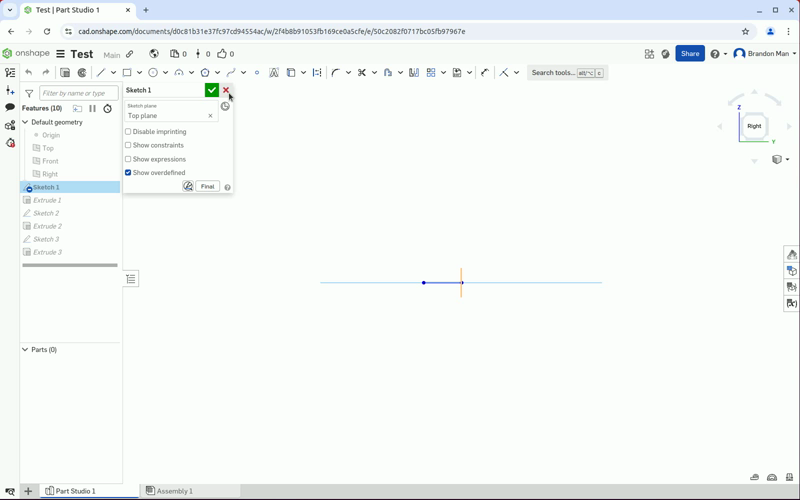
click(229, 92)
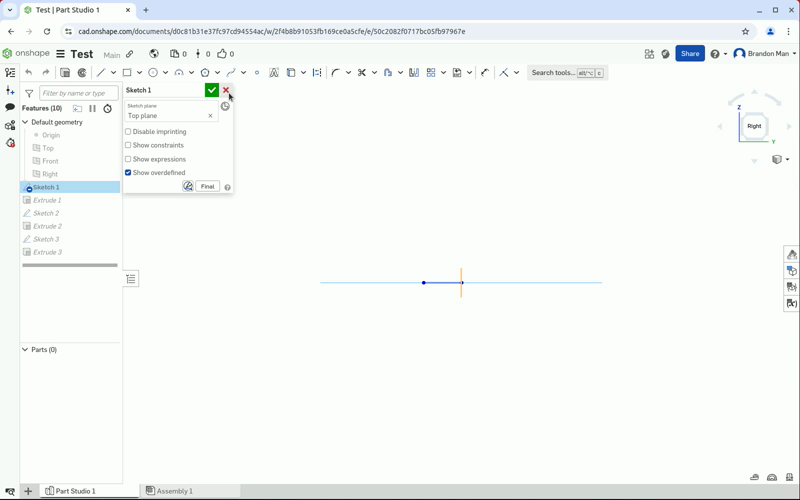
key(shift+s)
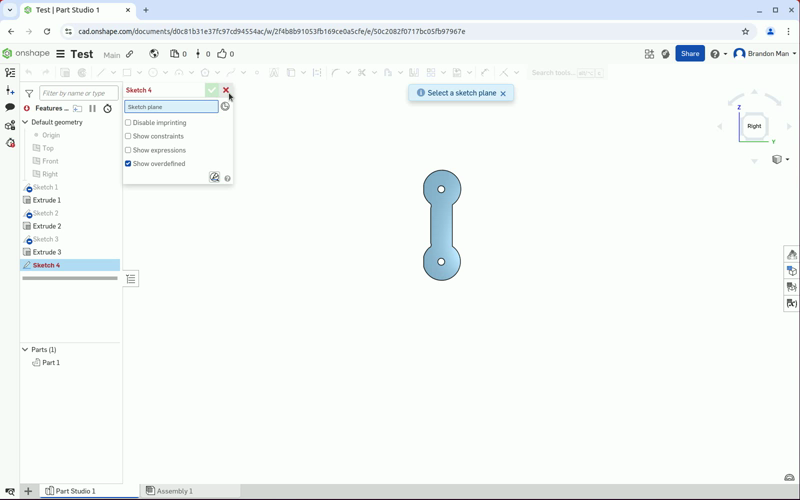
mouse_move(73, 176)
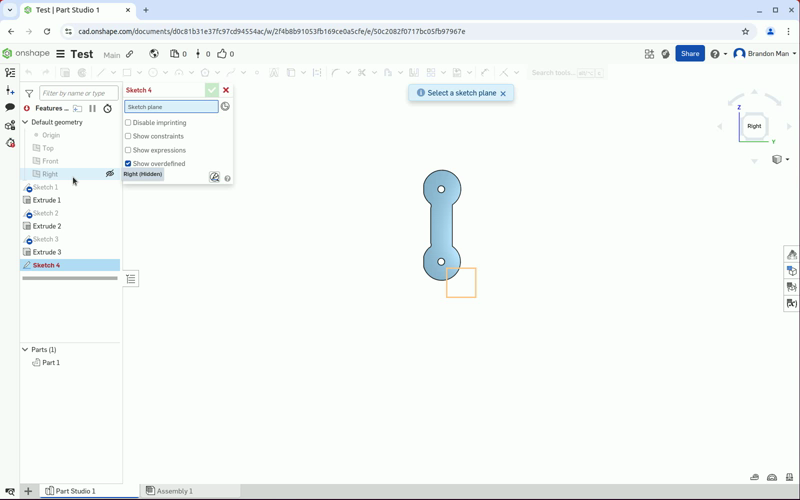
click(73, 176)
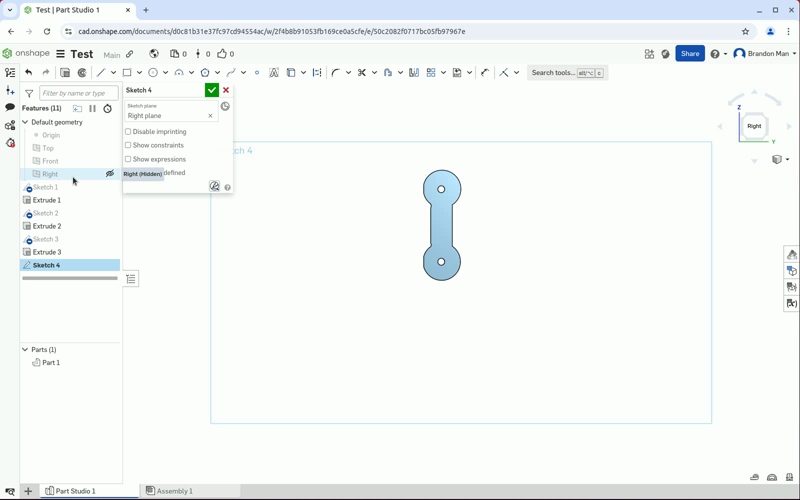
mouse_move(73, 352)
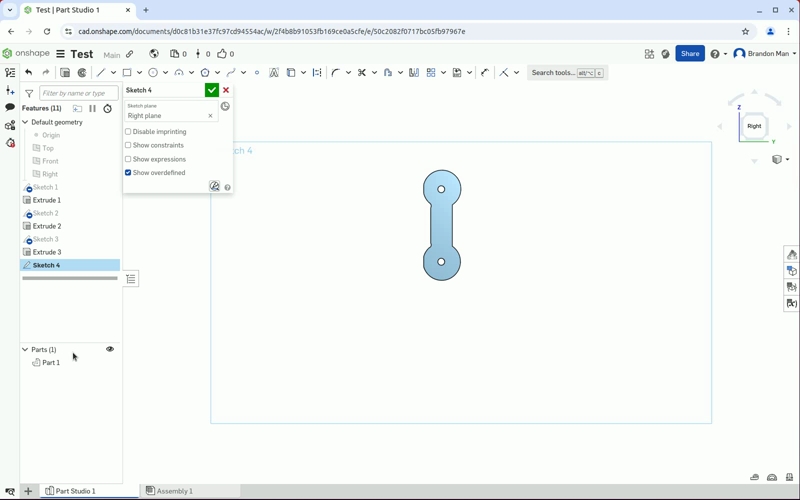
key(y)
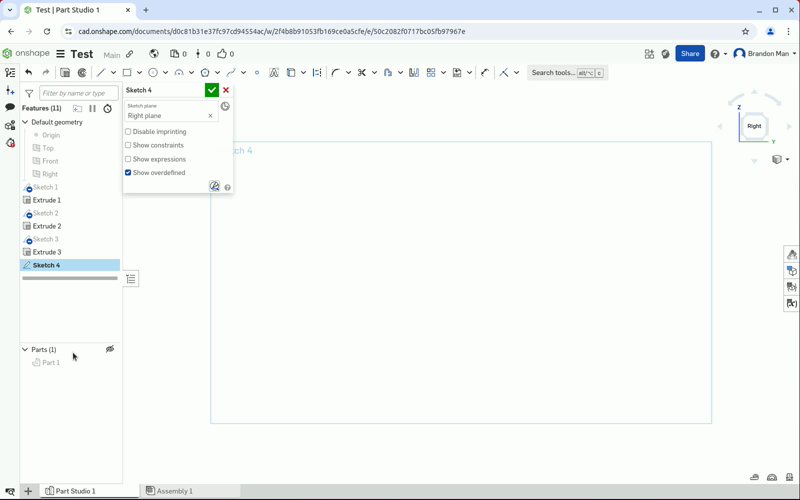
key(c)
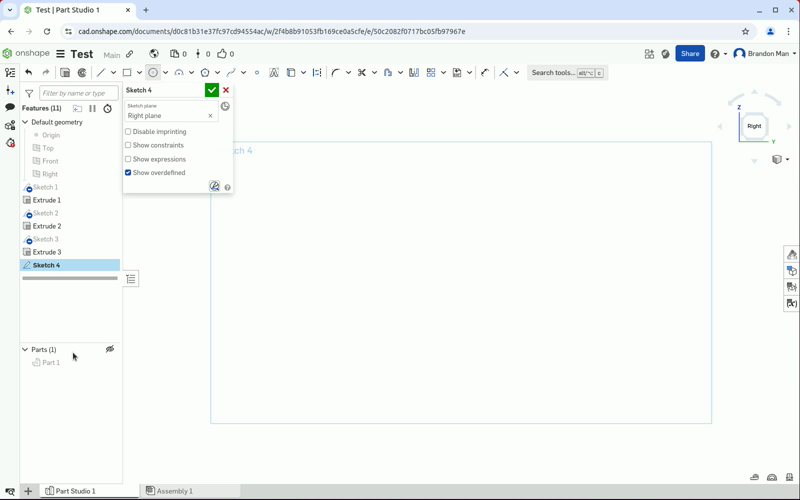
key_down(shift)
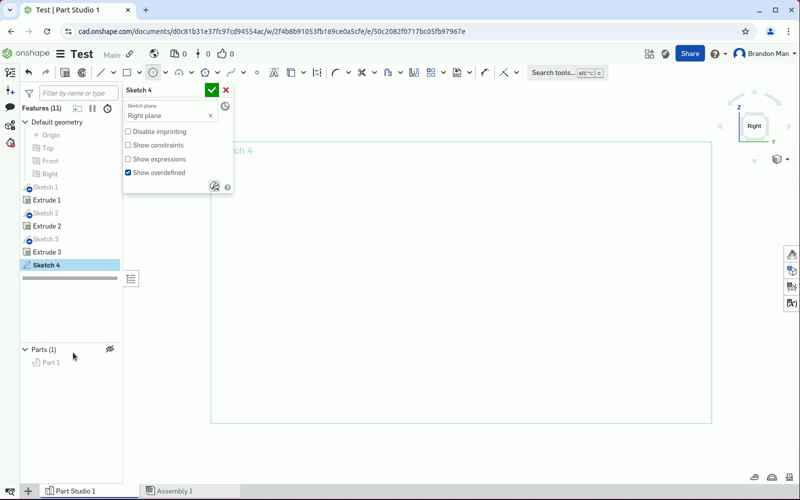
mouse_move(431, 272)
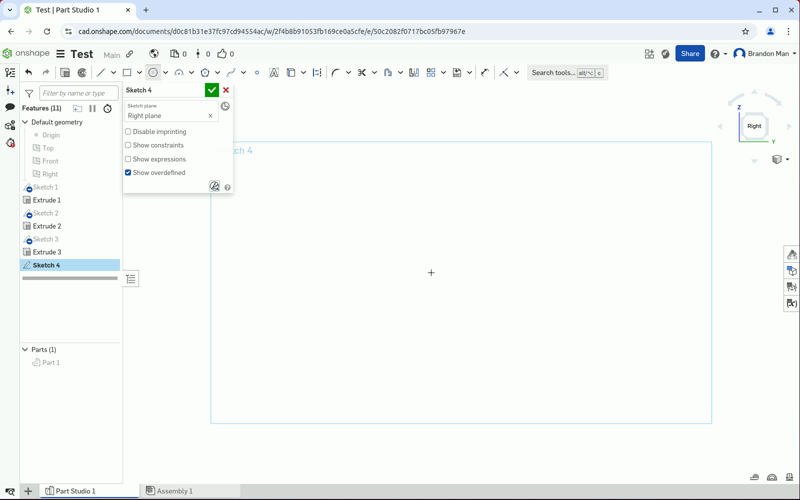
click(431, 272)
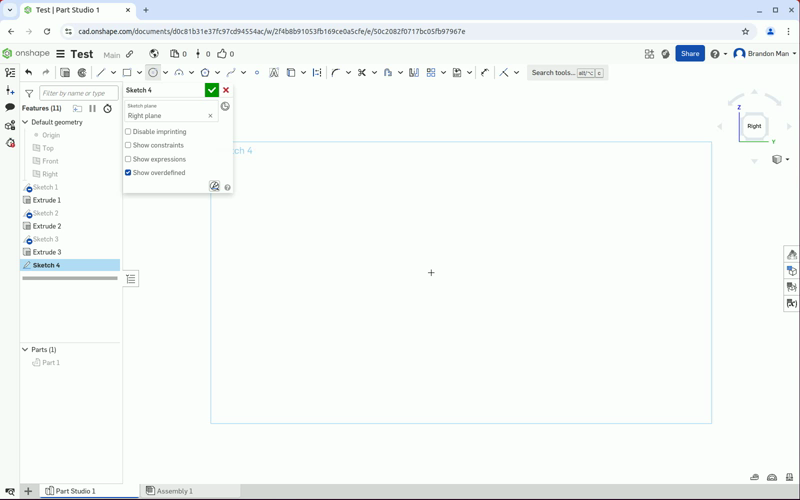
key_up(shift)
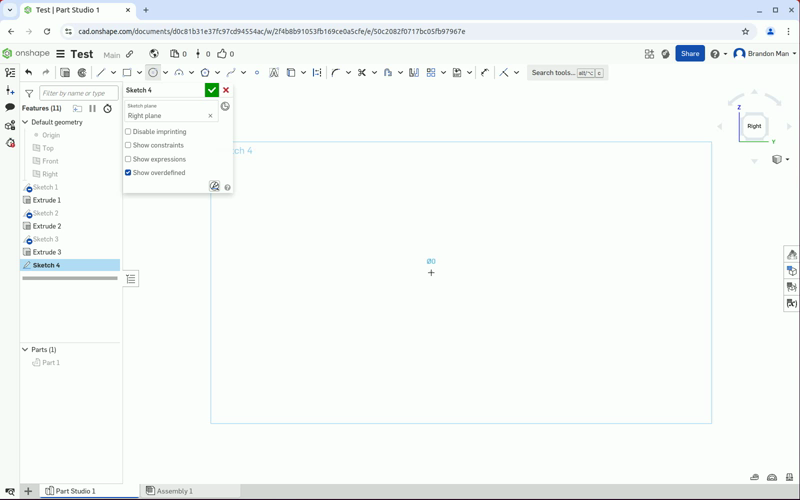
mouse_move(433, 272)
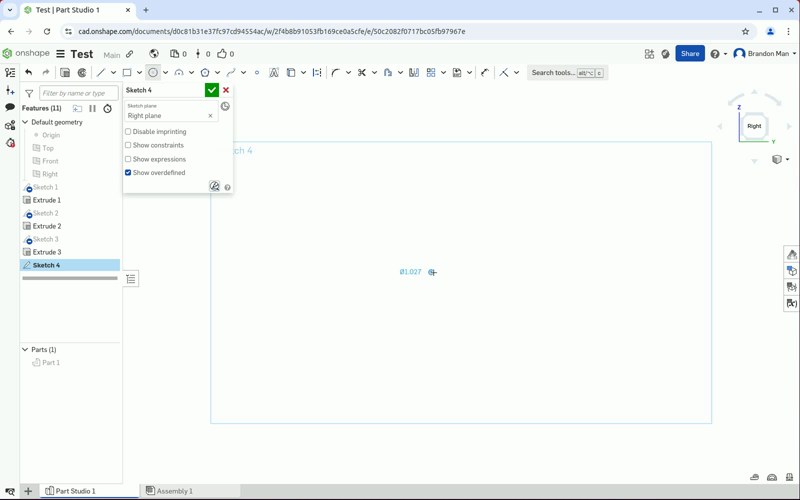
scroll(6)
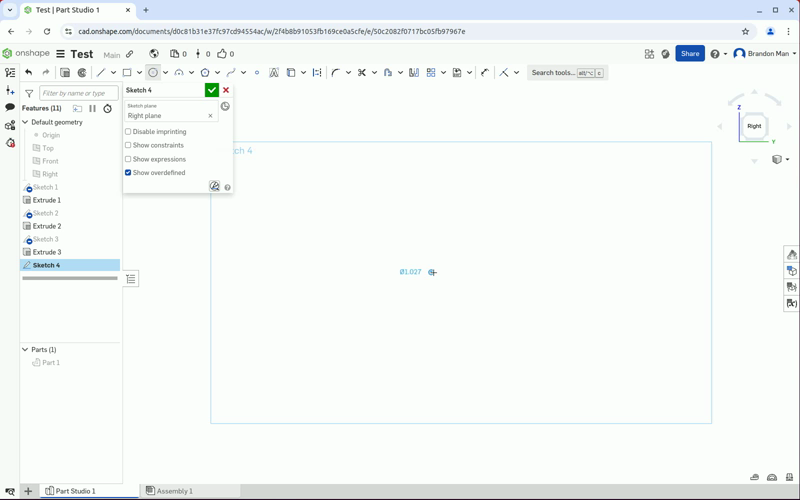
scroll(6)
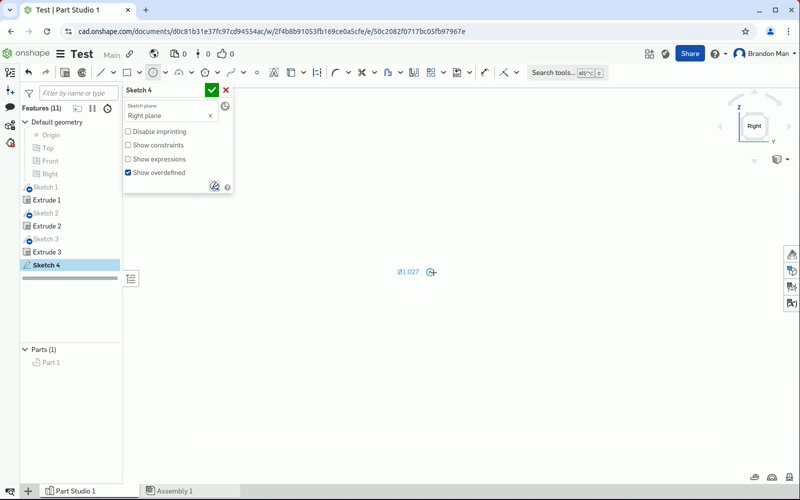
scroll(6)
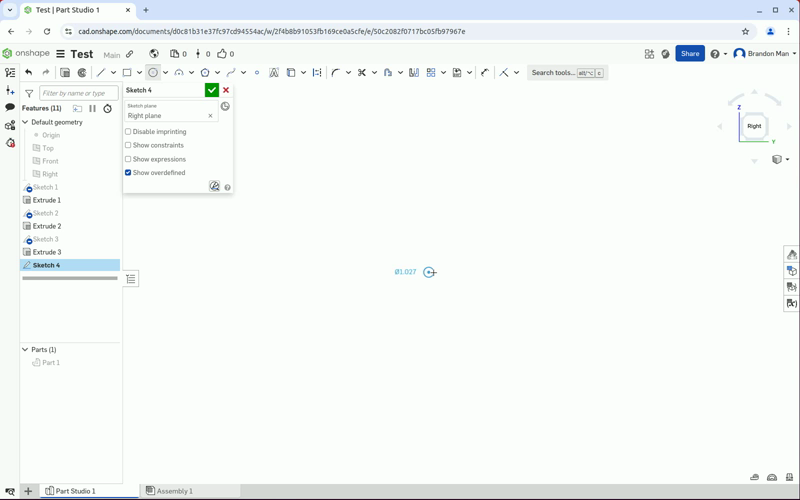
scroll(6)
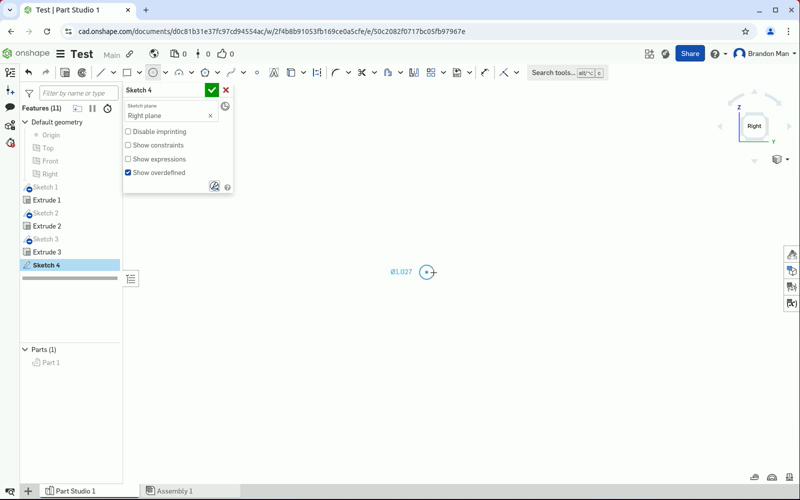
scroll(6)
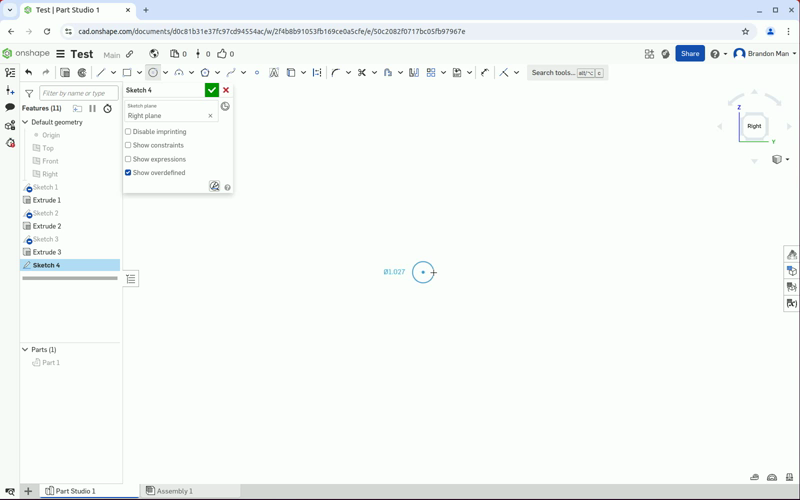
scroll(6)
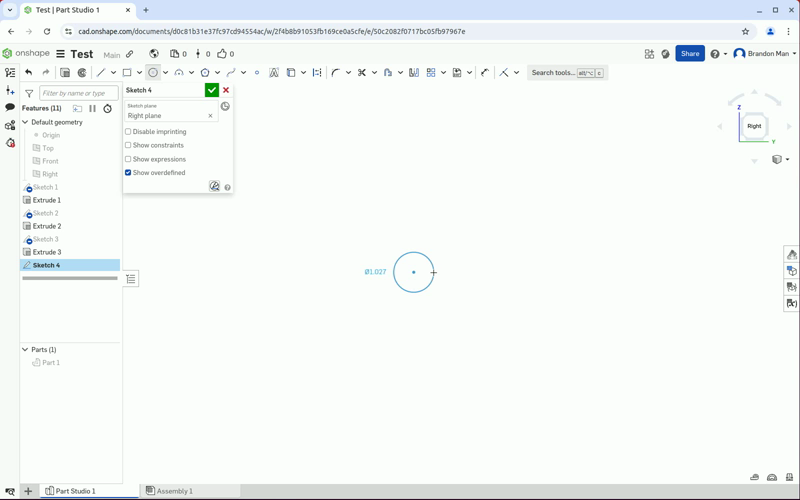
scroll(6)
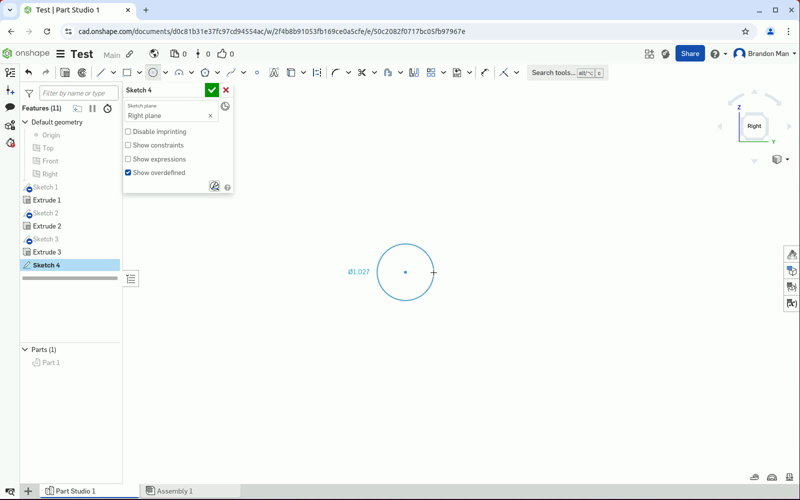
click(433, 272)
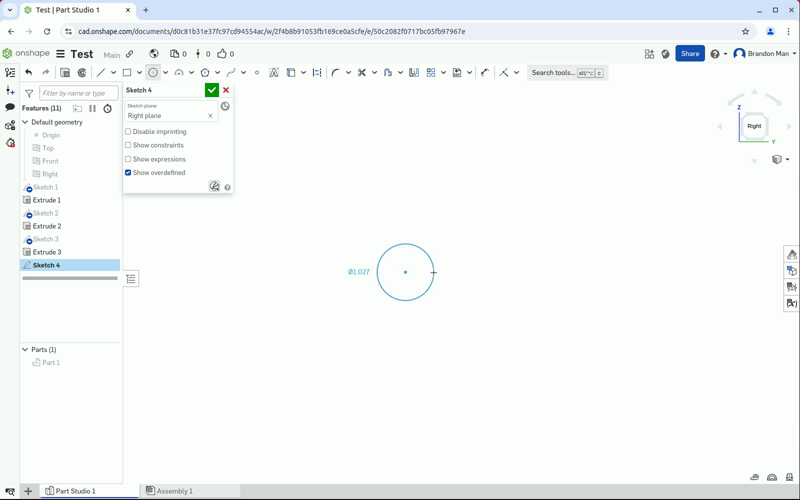
scroll(-6)
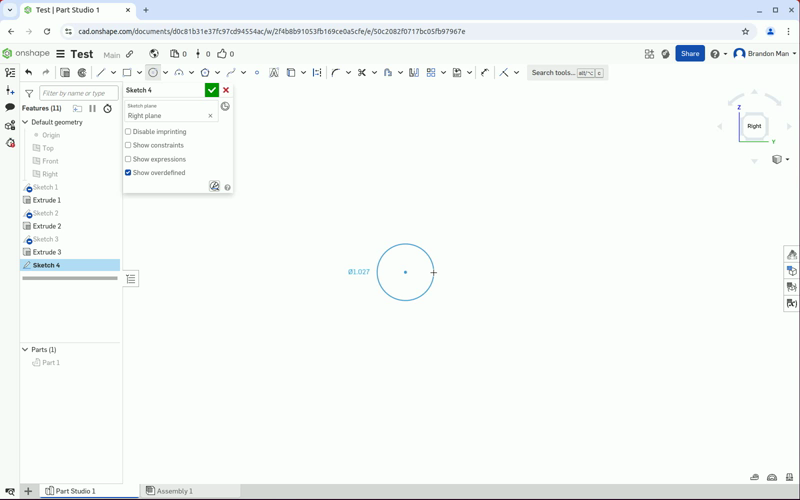
scroll(-6)
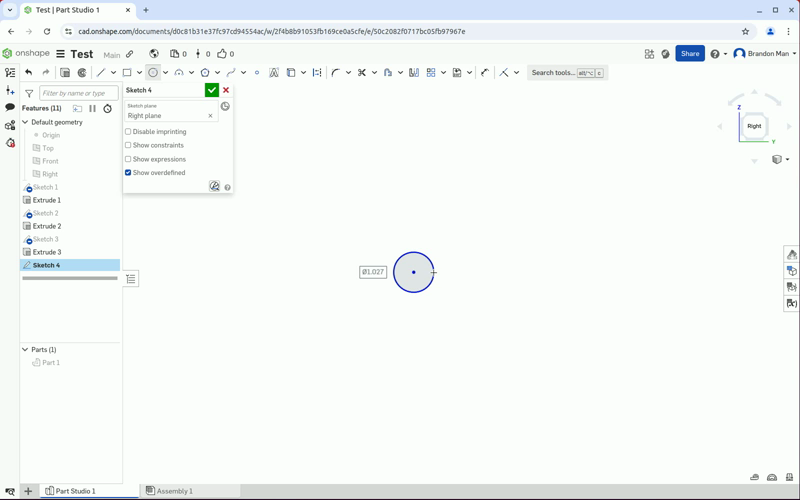
scroll(-6)
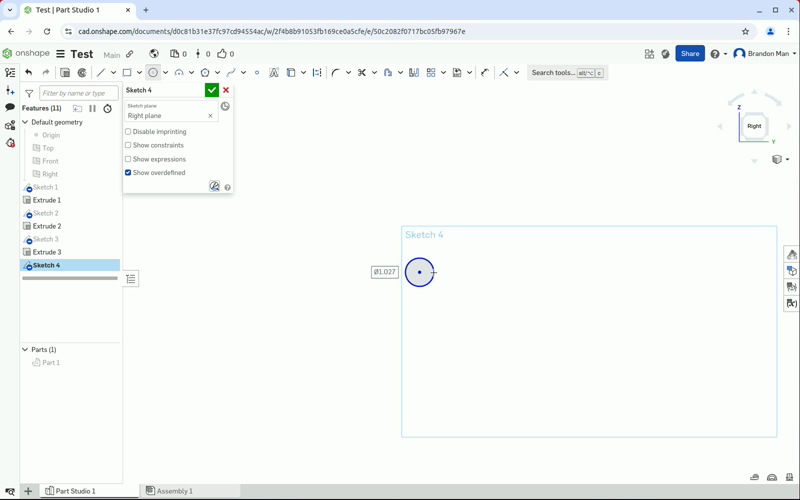
scroll(-6)
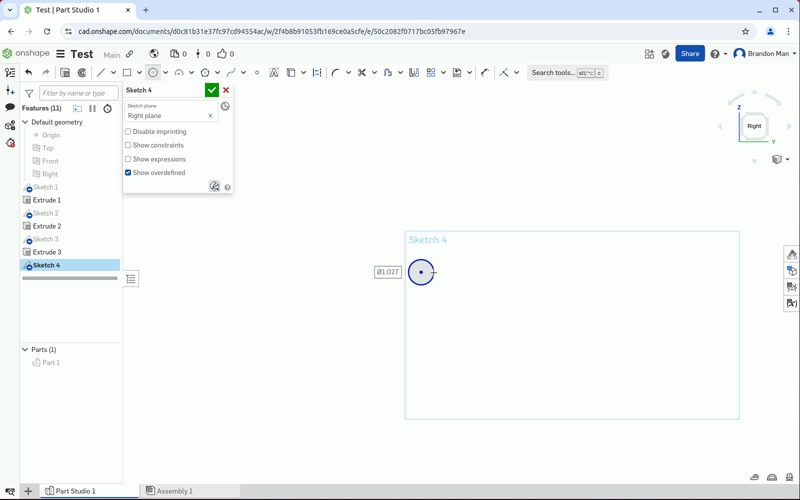
scroll(-6)
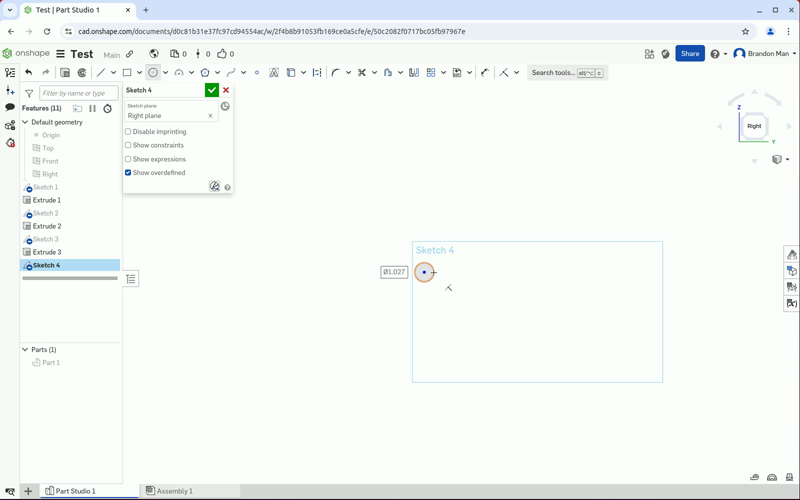
scroll(-6)
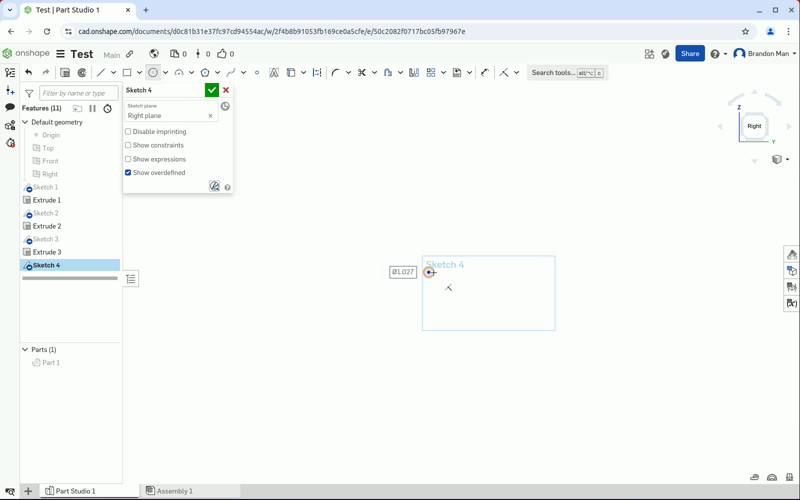
scroll(-6)
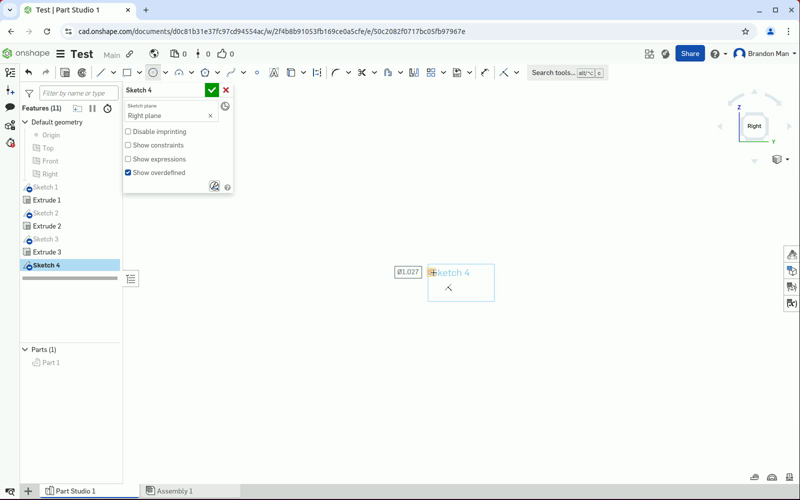
key(esc)
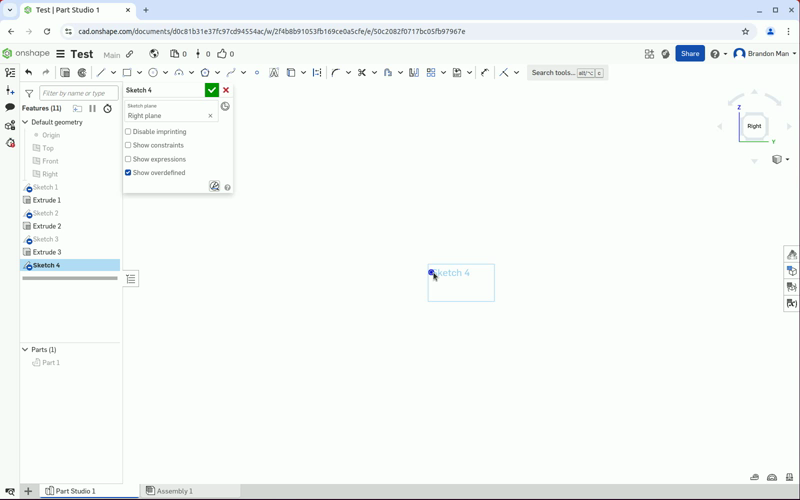
mouse_move(429, 271)
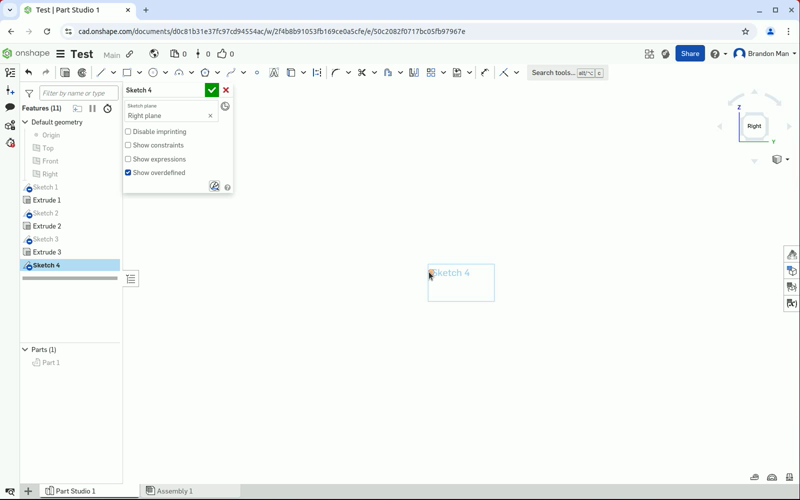
scroll(6)
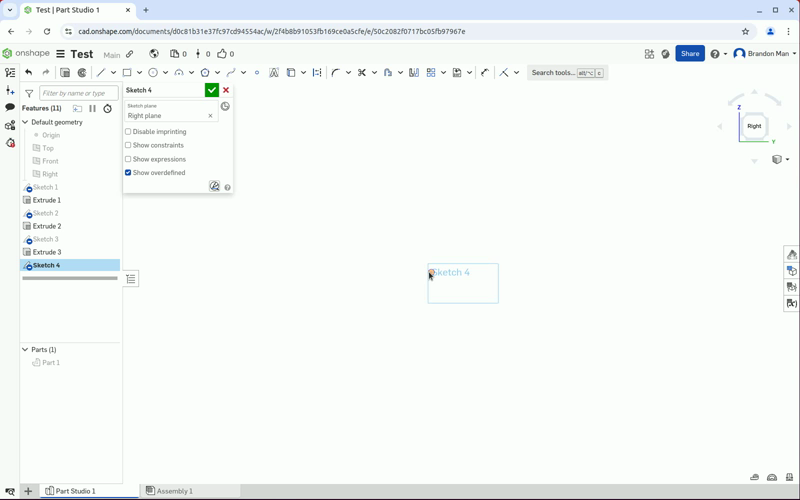
scroll(6)
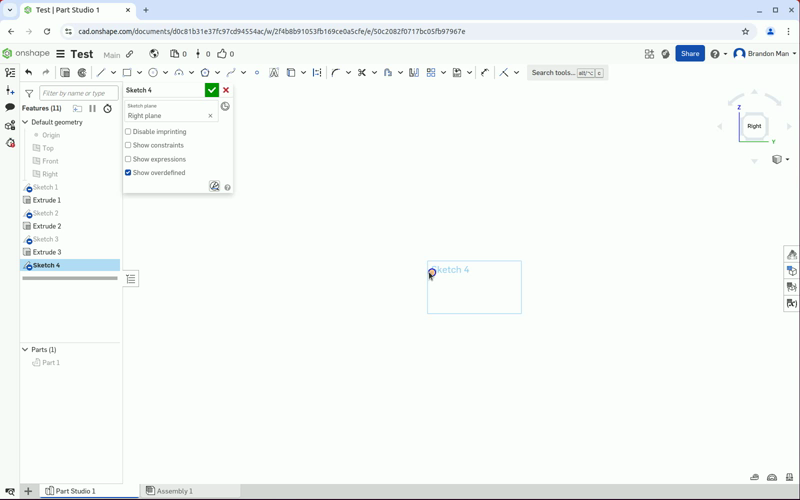
scroll(6)
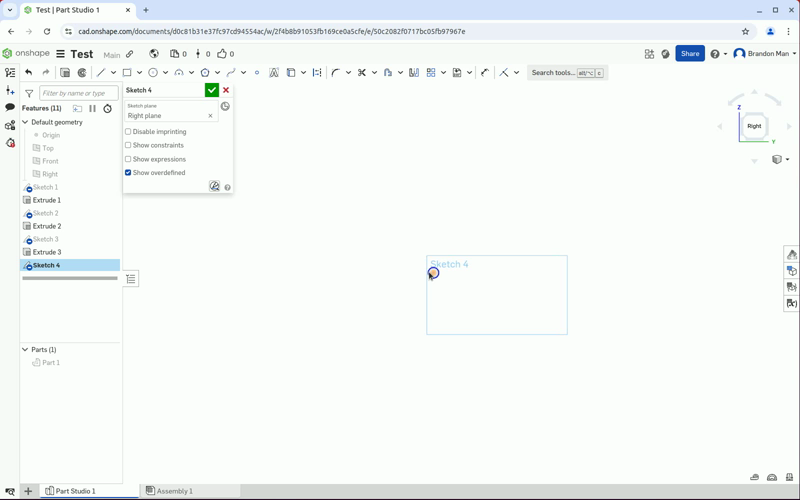
scroll(6)
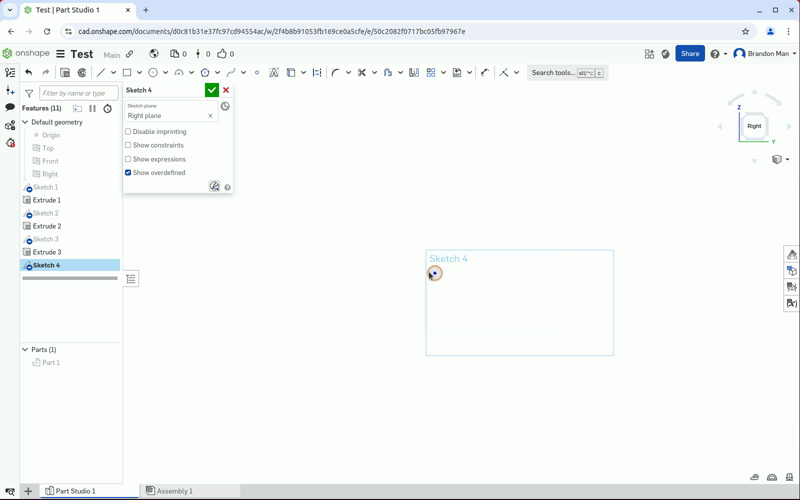
scroll(6)
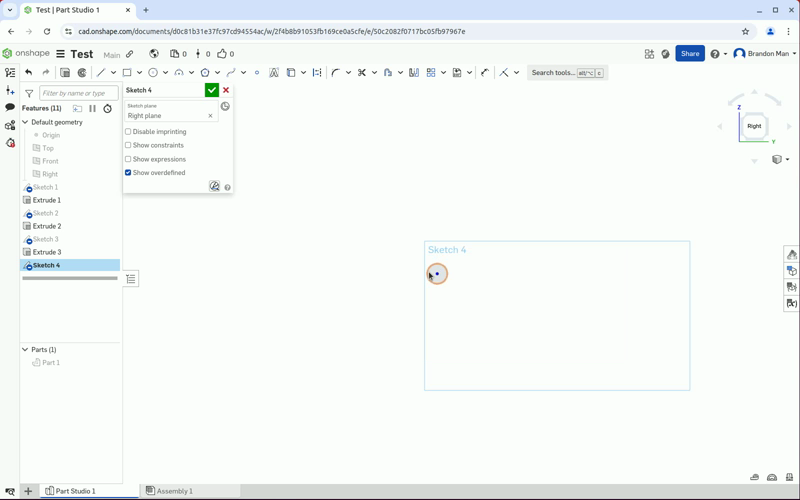
scroll(6)
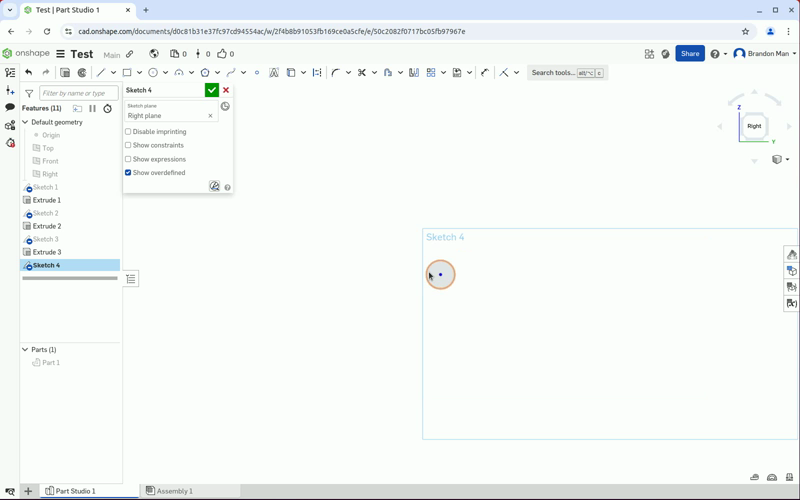
scroll(6)
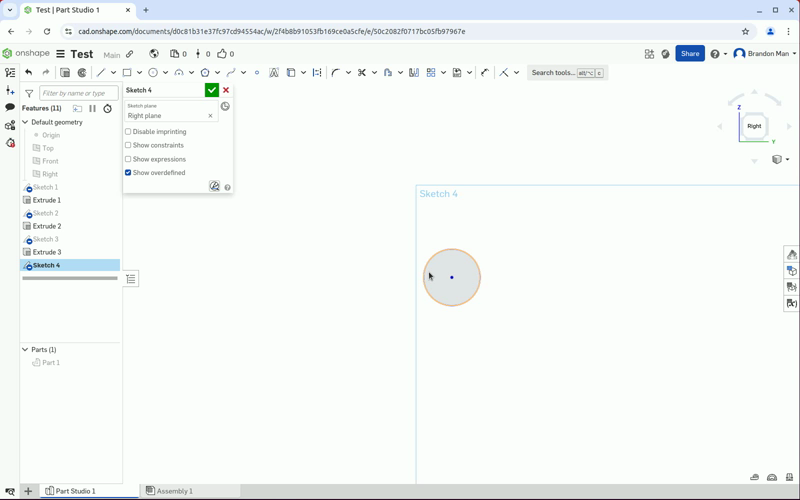
click(429, 271)
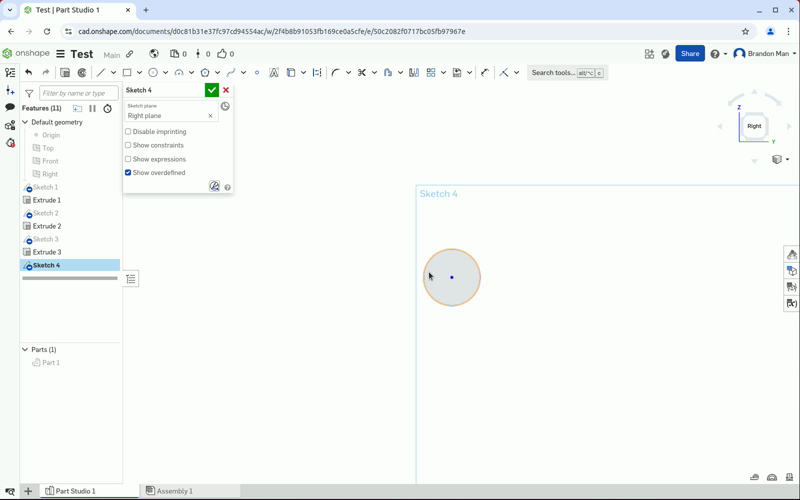
scroll(-6)
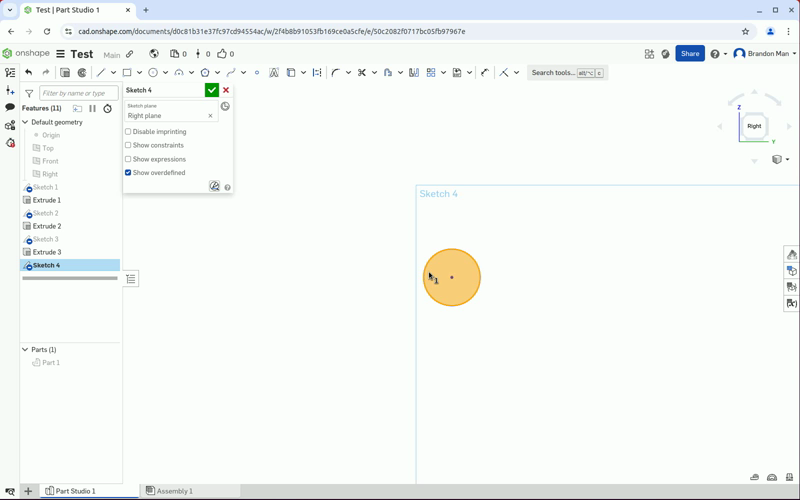
scroll(-6)
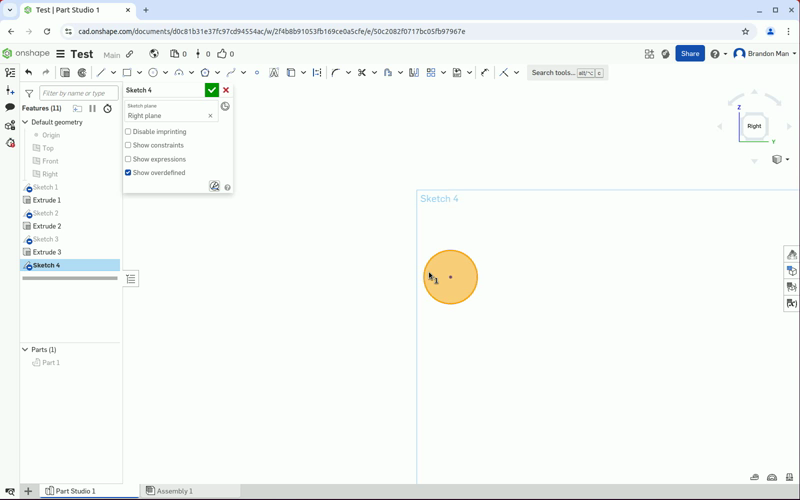
scroll(-6)
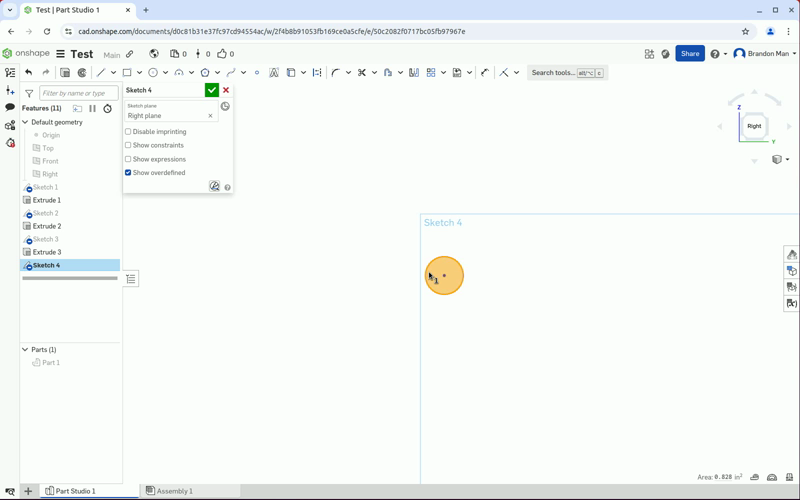
scroll(-6)
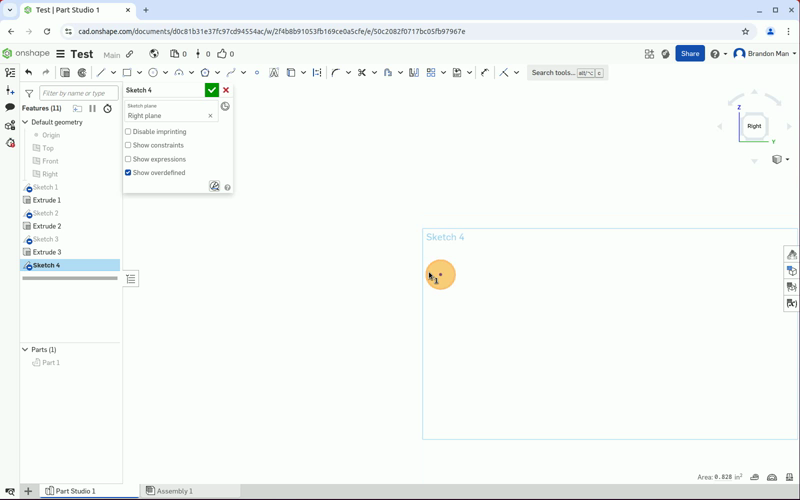
scroll(-6)
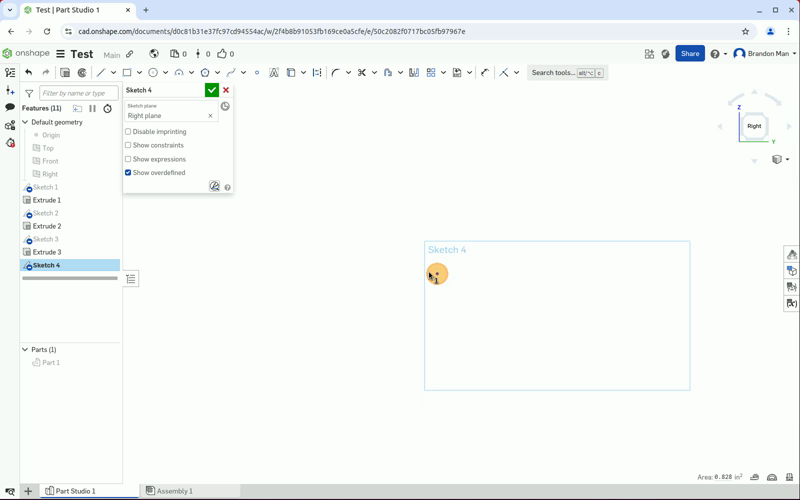
scroll(-6)
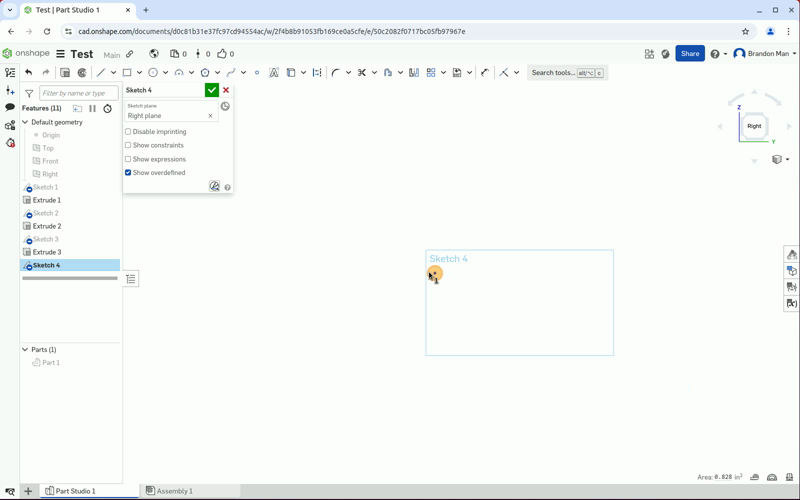
scroll(-6)
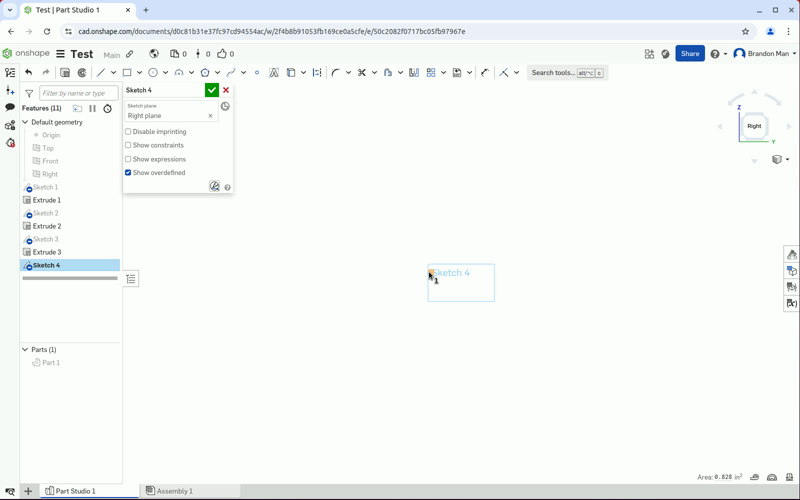
mouse_move(73, 352)
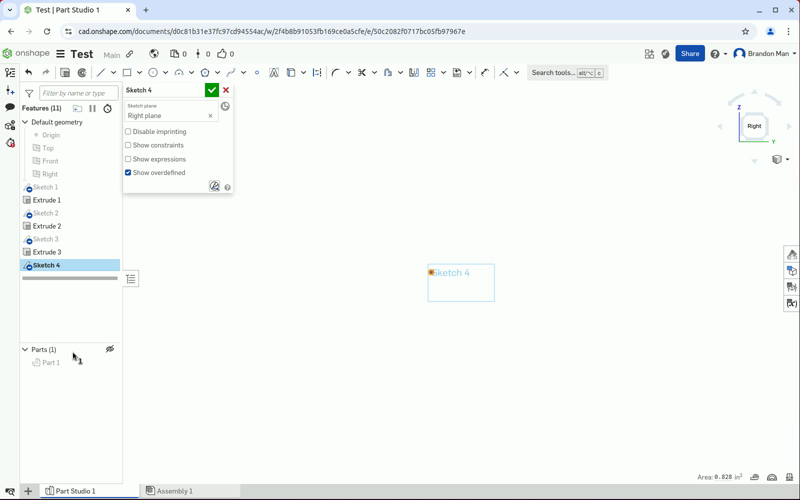
key(shift+y)
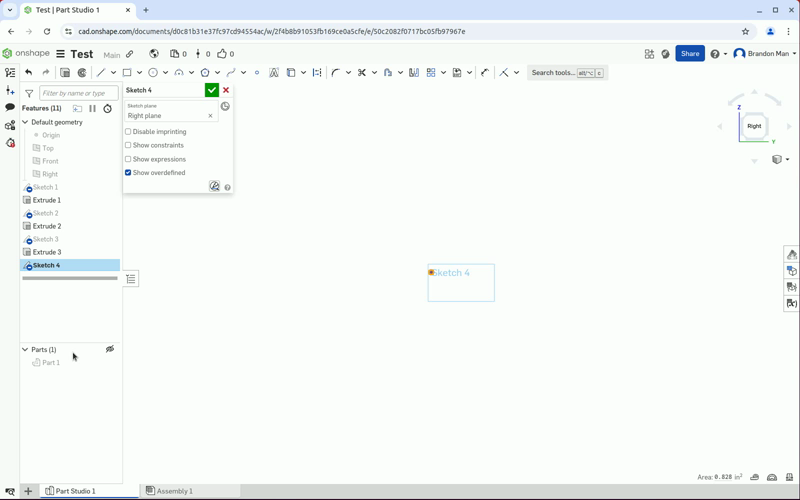
key(shift+e)
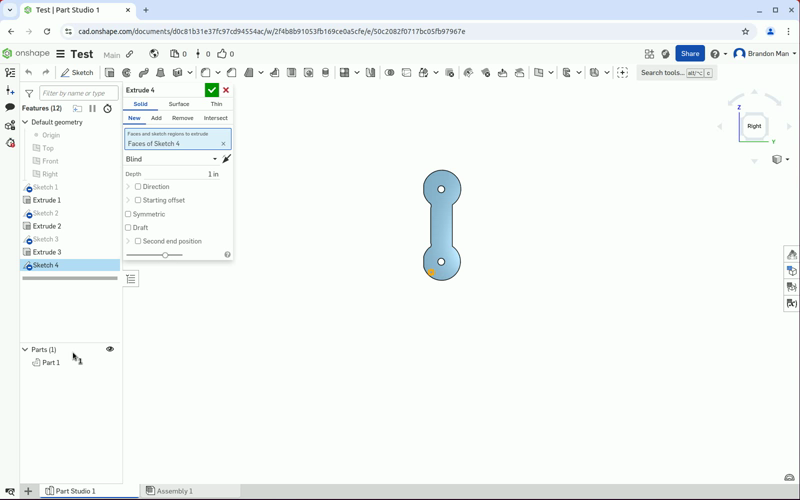
mouse_move(143, 106)
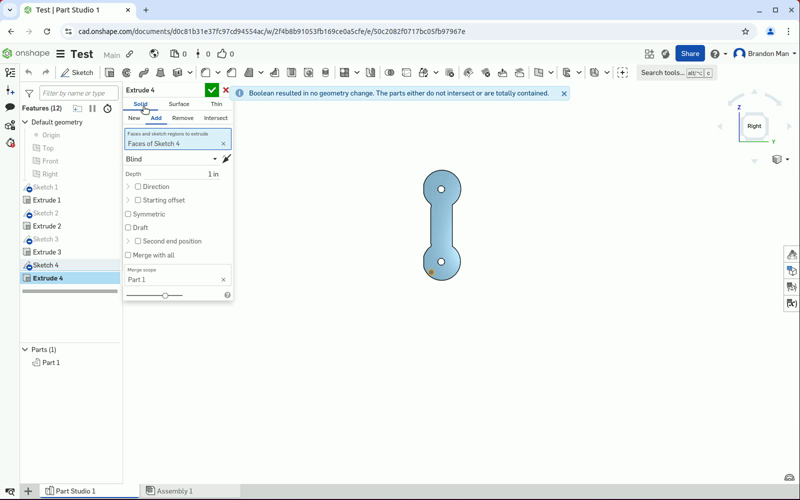
click(143, 106)
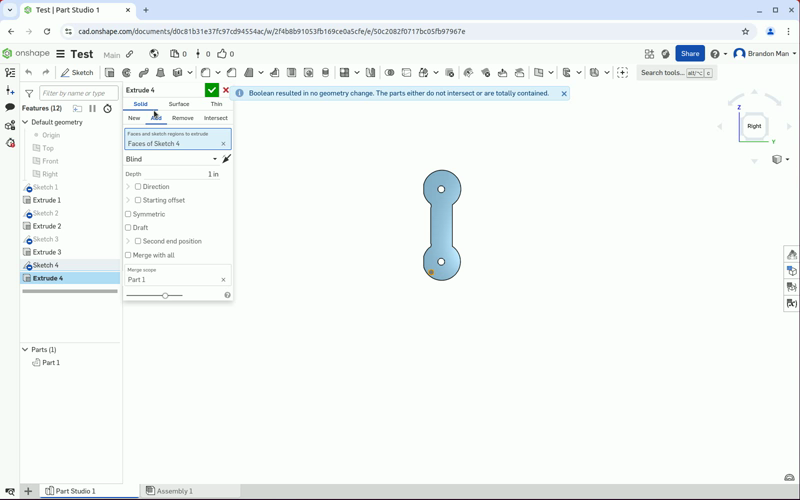
mouse_move(186, 120)
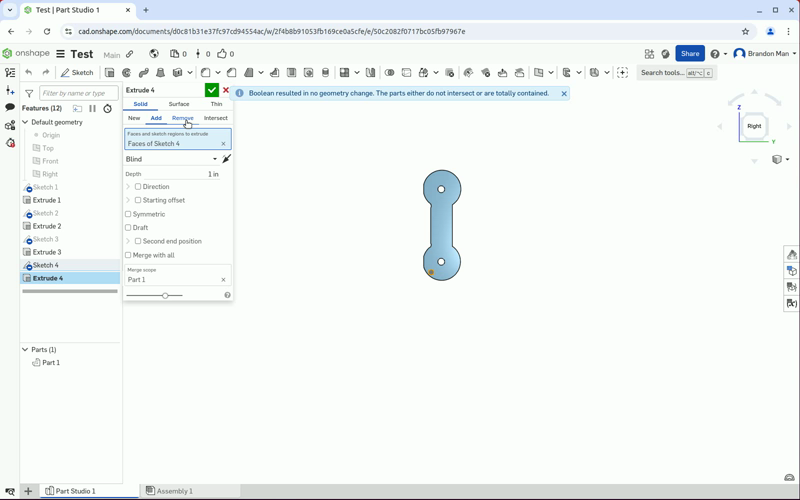
click(186, 120)
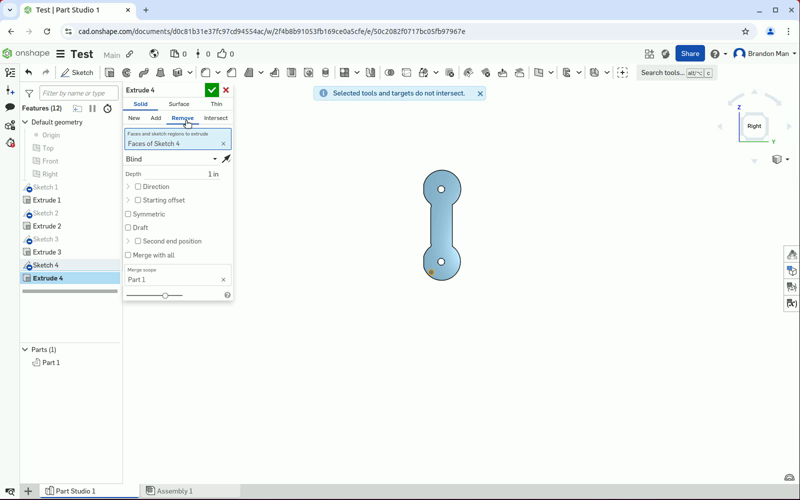
key(tab, 4)
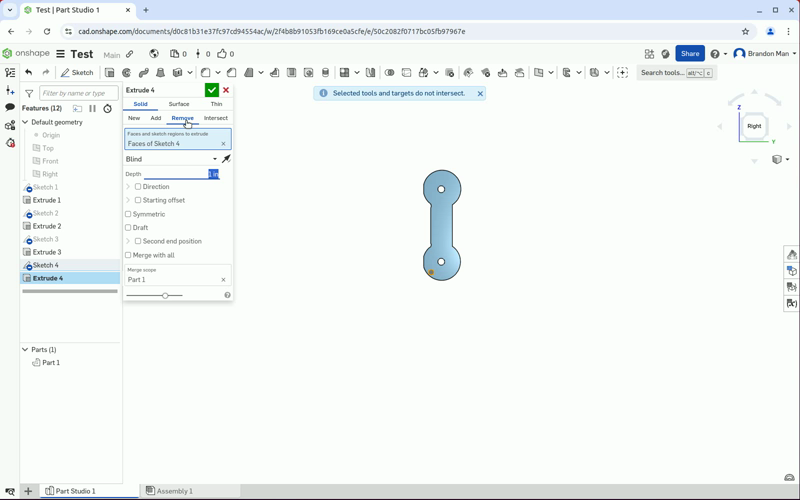
text(3.129)
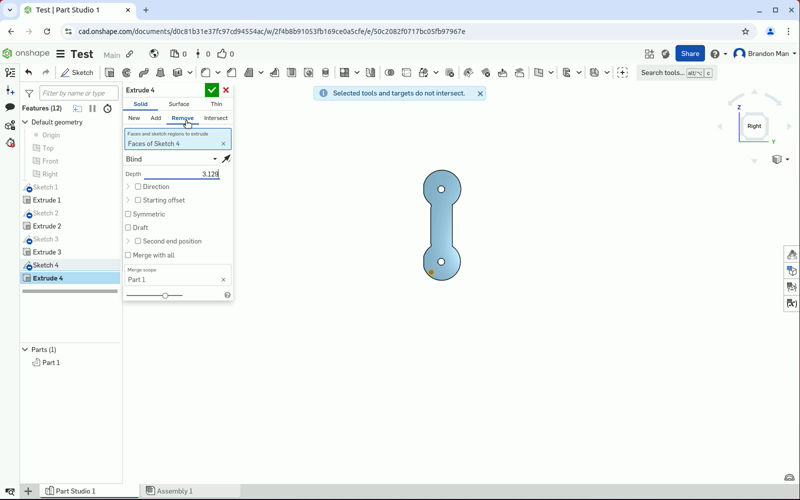
key(tab, 6)
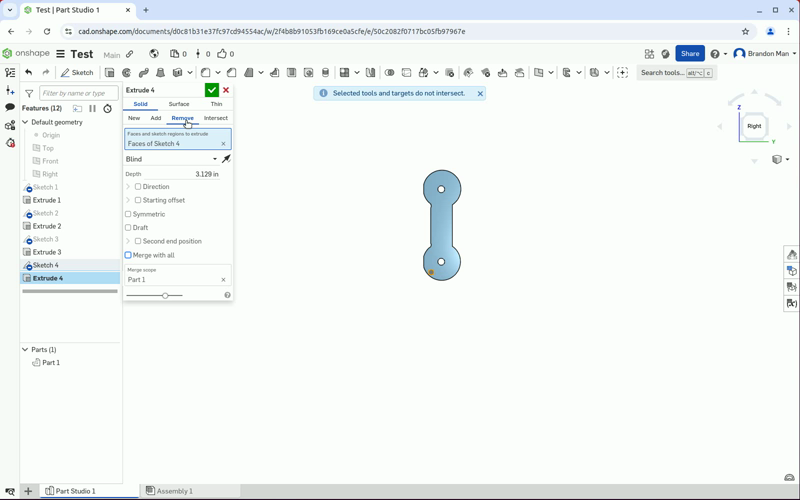
key(space)
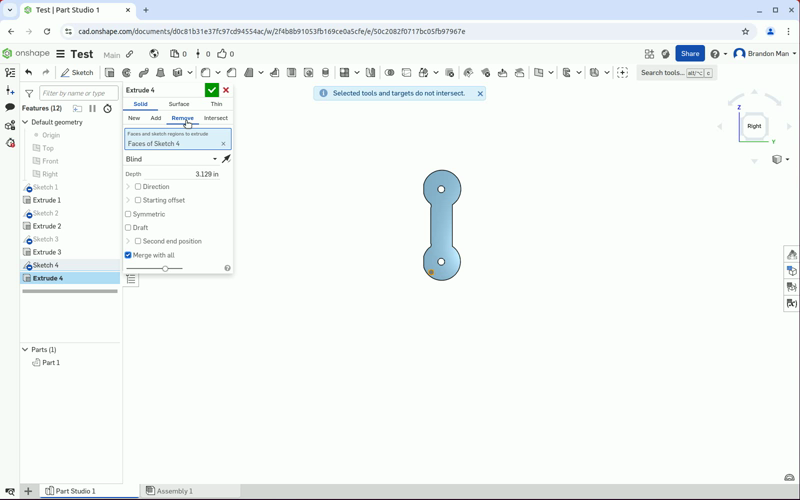
key(enter)
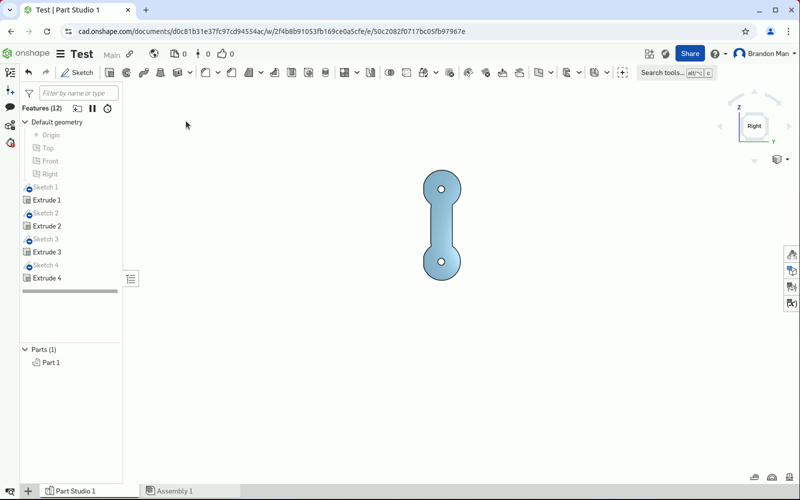
key(shift+h)
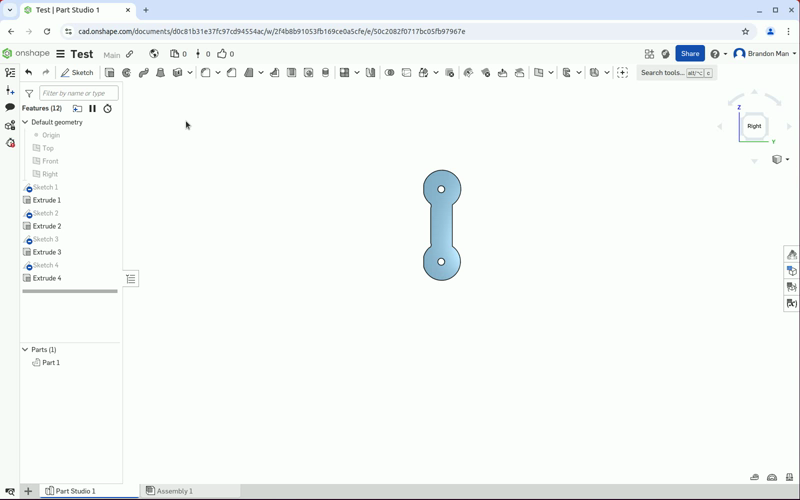
key(shift+h)
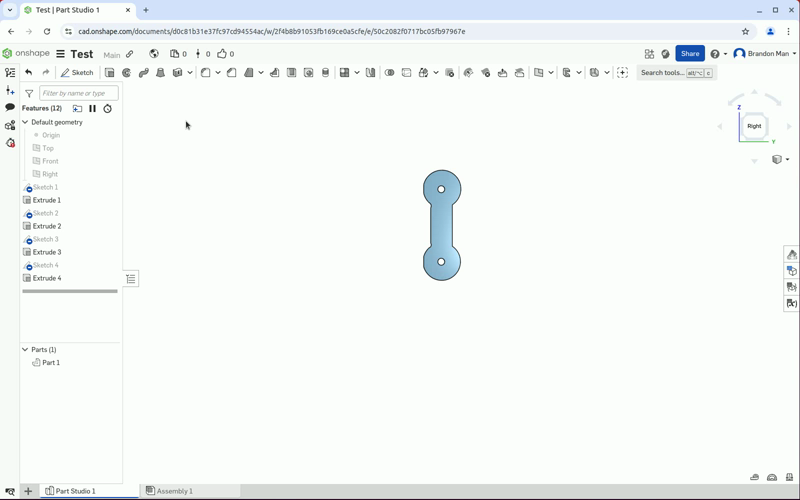
mouse_move(73, 189)
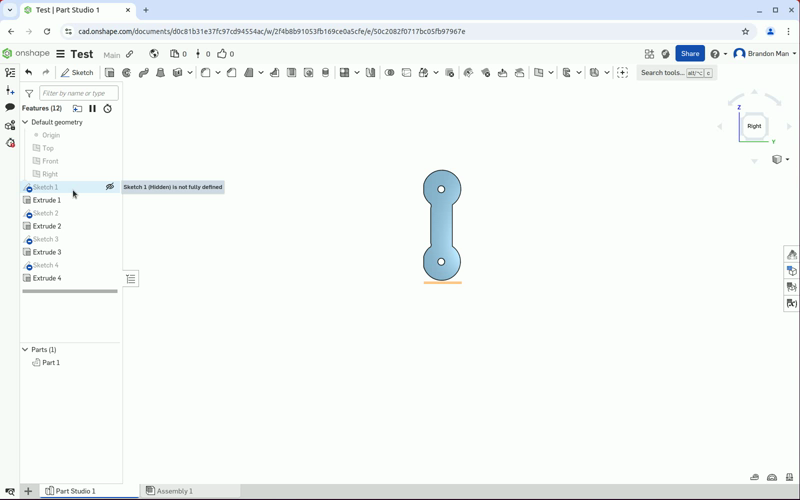
click(73, 189)
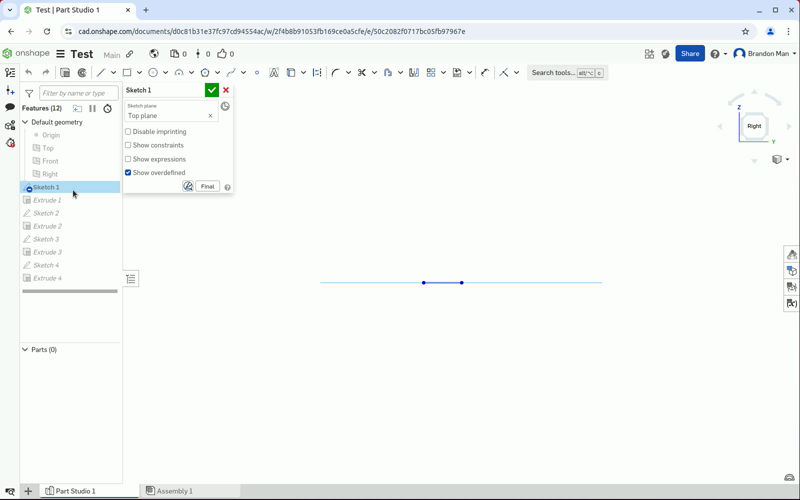
mouse_move(229, 92)
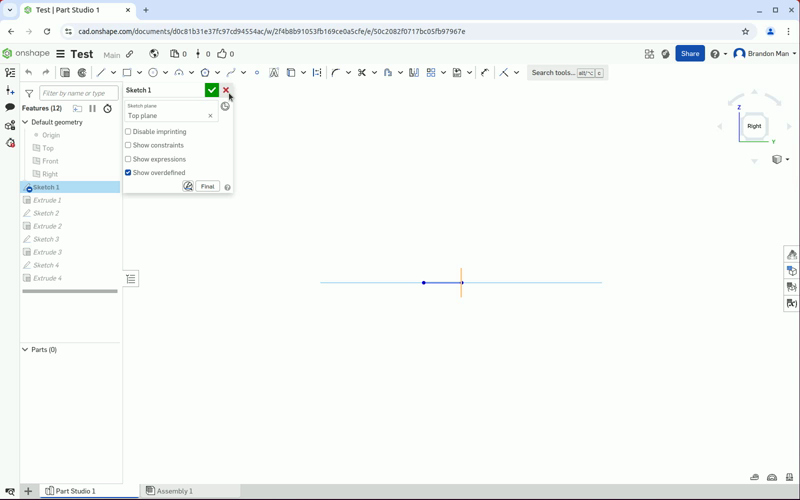
click(229, 92)
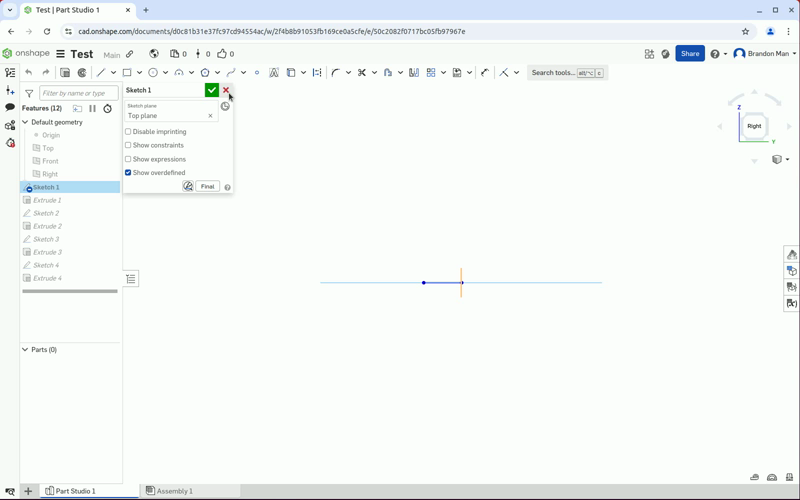
key(shift+s)
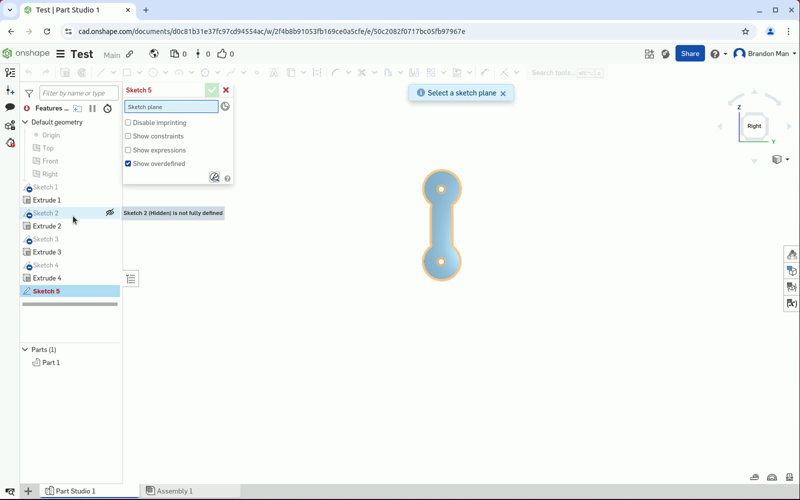
scroll(3)
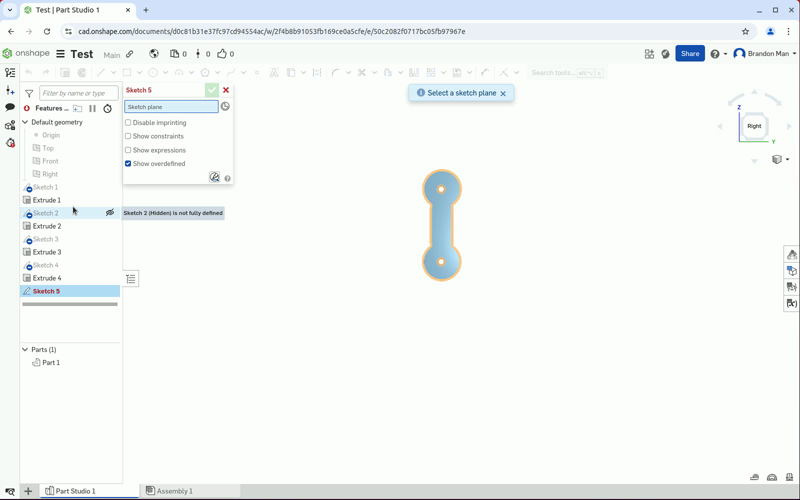
mouse_move(73, 176)
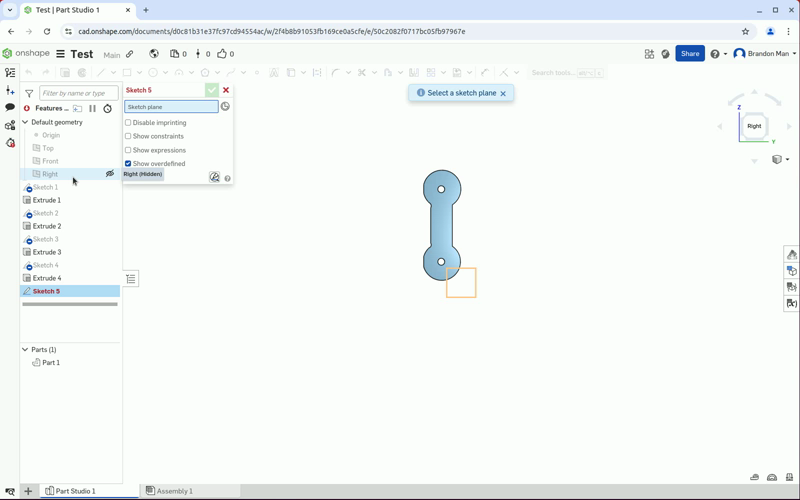
click(73, 176)
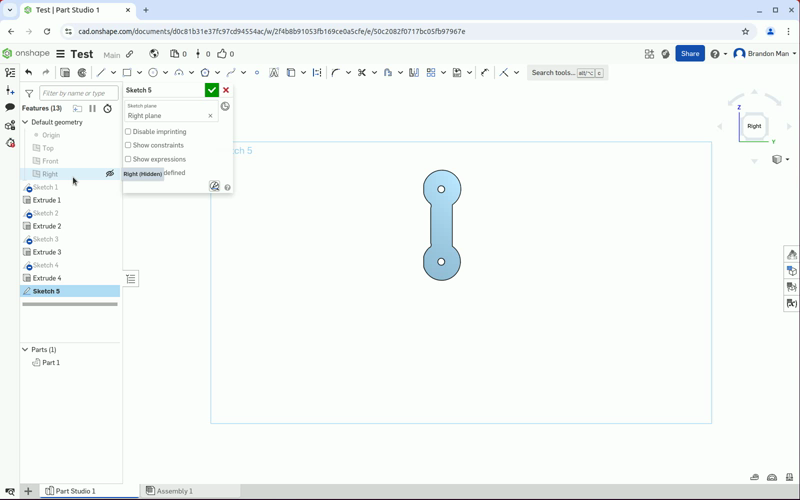
mouse_move(73, 352)
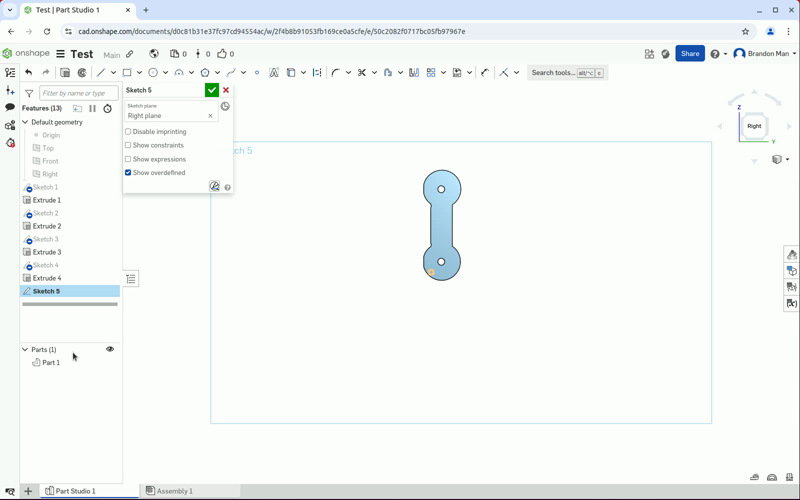
key(y)
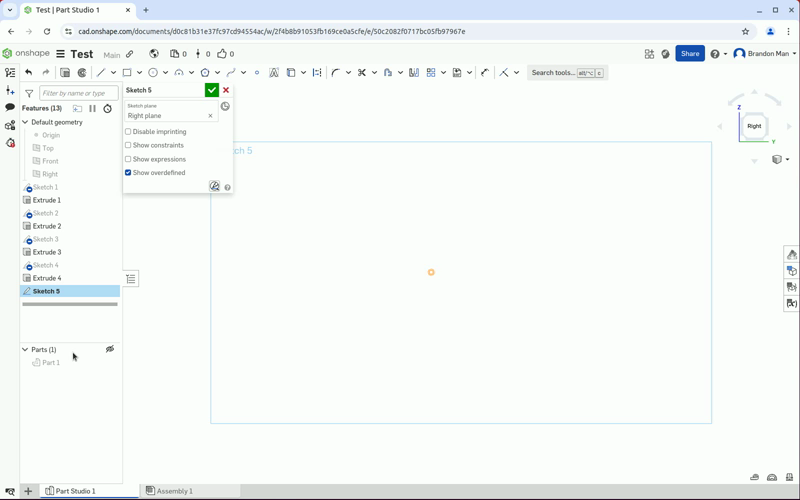
key(c)
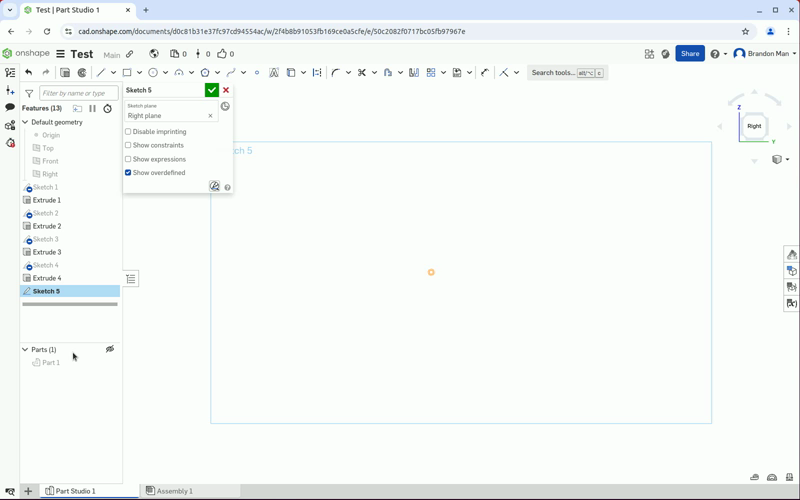
key_down(shift)
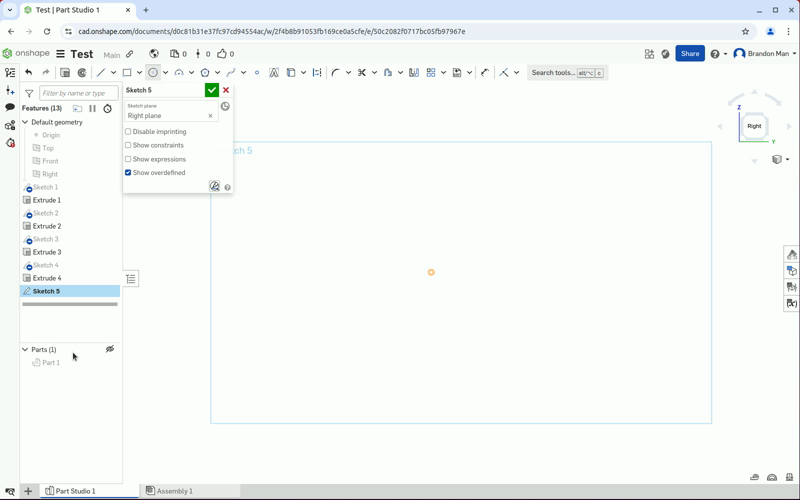
mouse_move(431, 251)
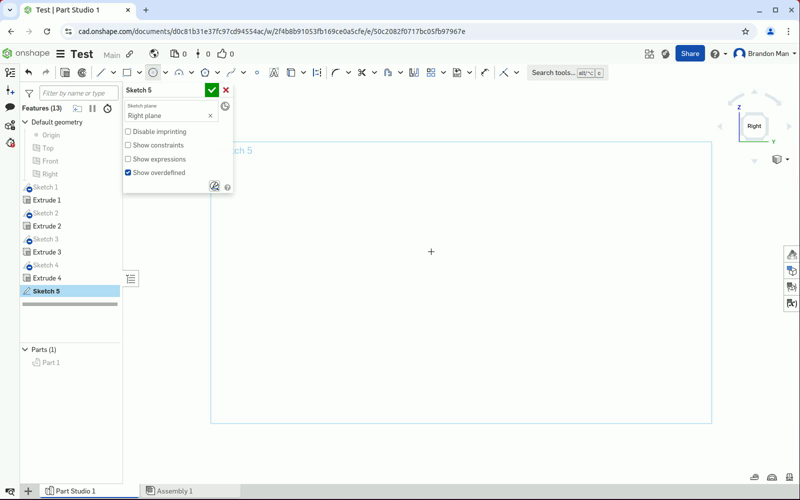
click(431, 251)
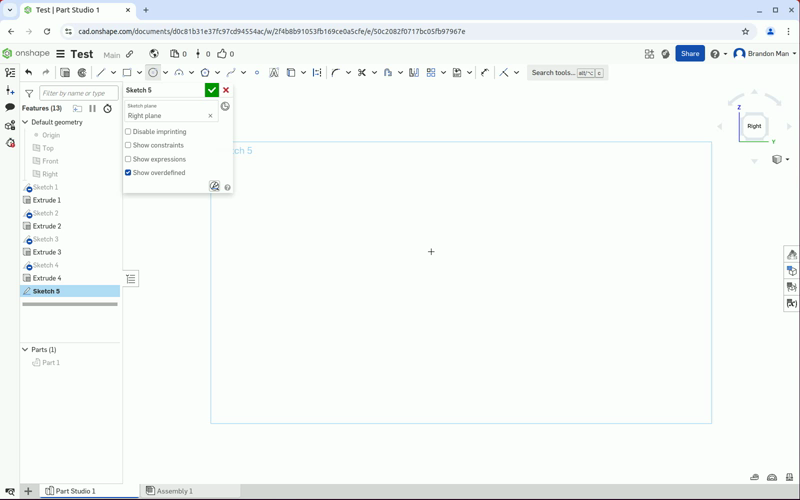
key_up(shift)
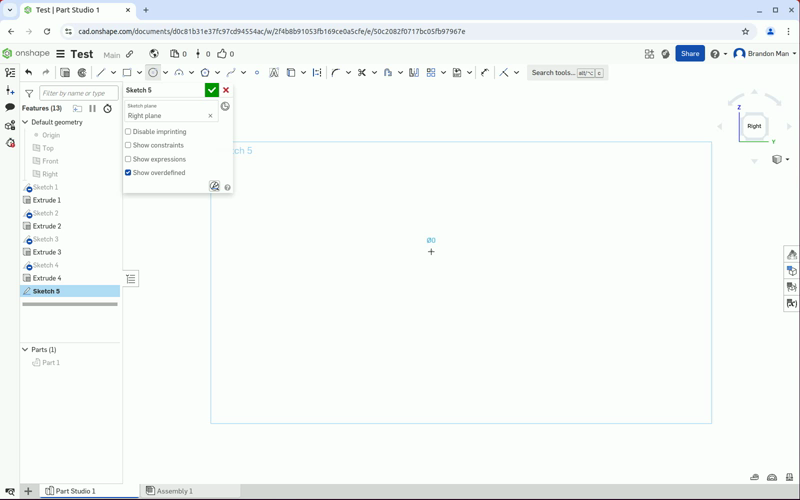
mouse_move(433, 251)
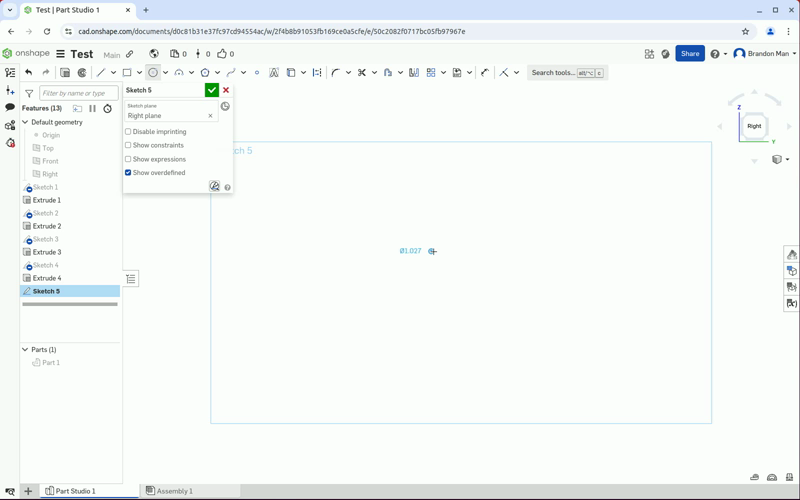
scroll(6)
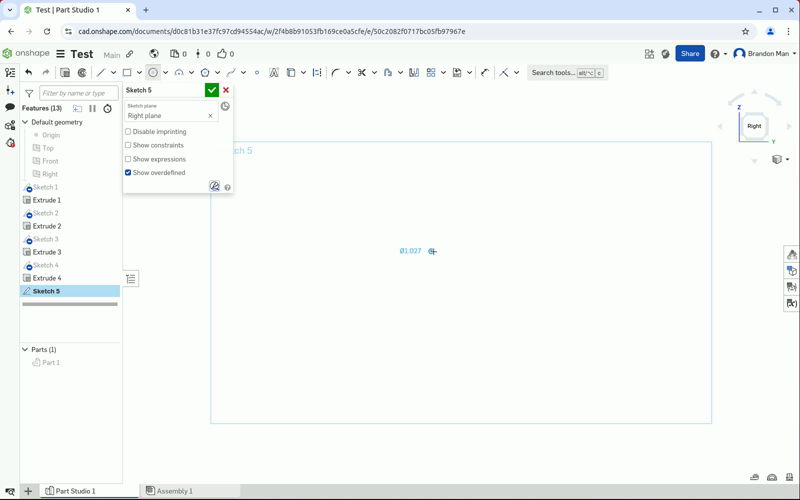
scroll(6)
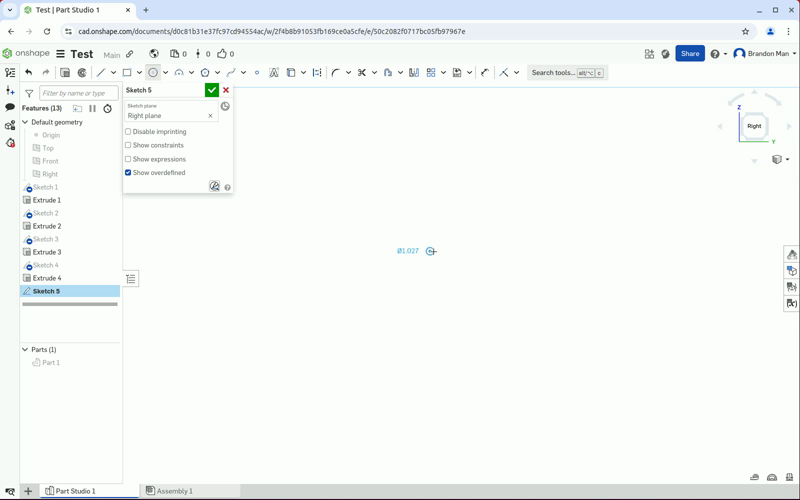
scroll(6)
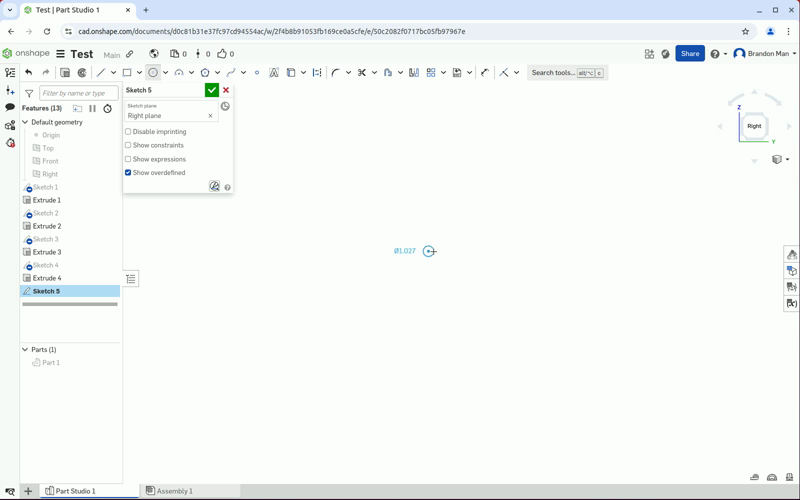
scroll(6)
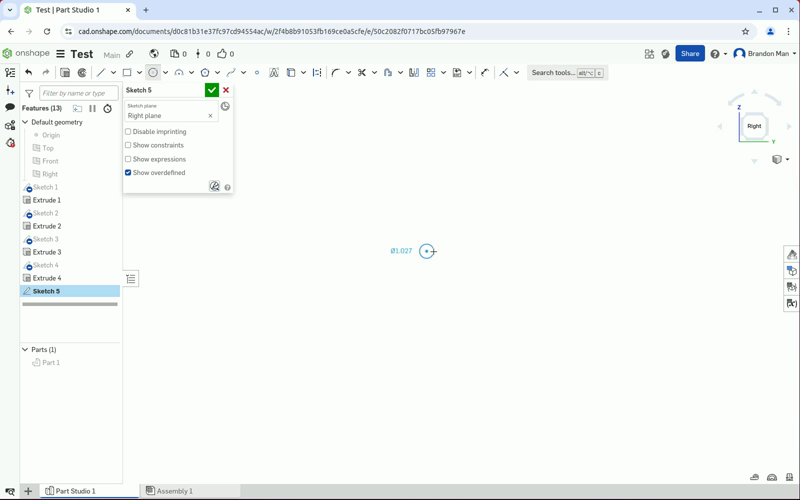
scroll(6)
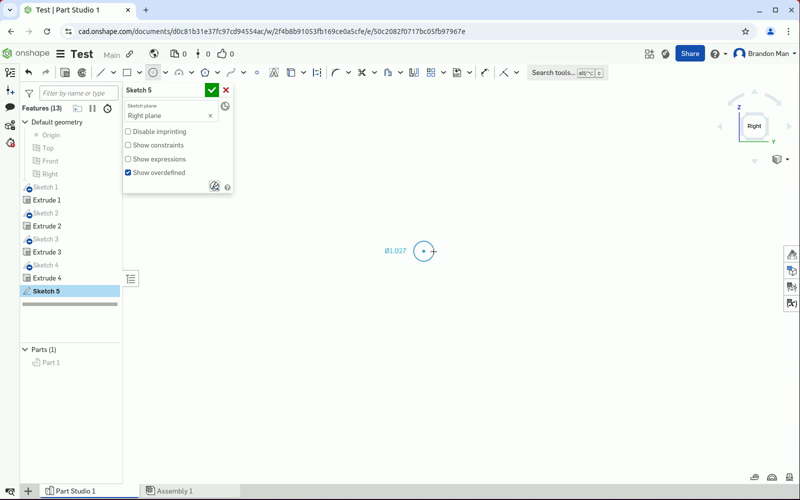
scroll(6)
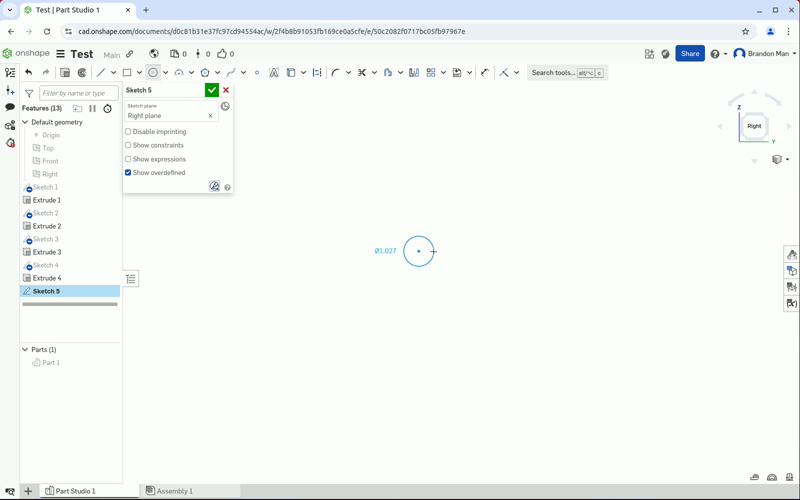
scroll(6)
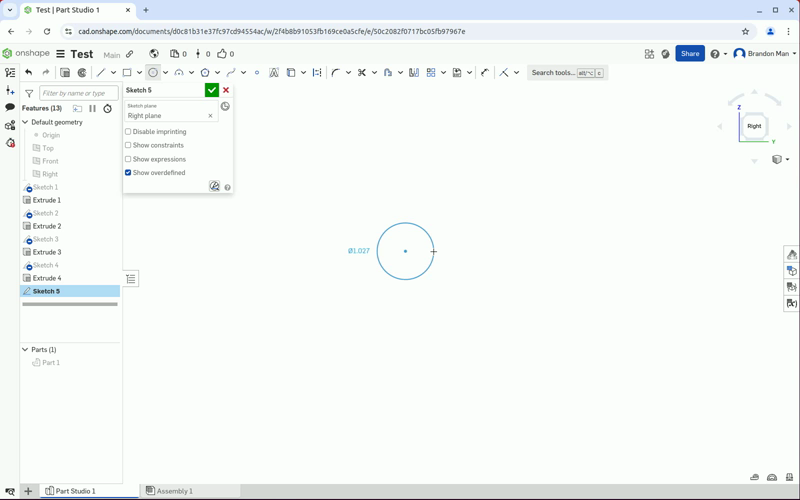
click(433, 251)
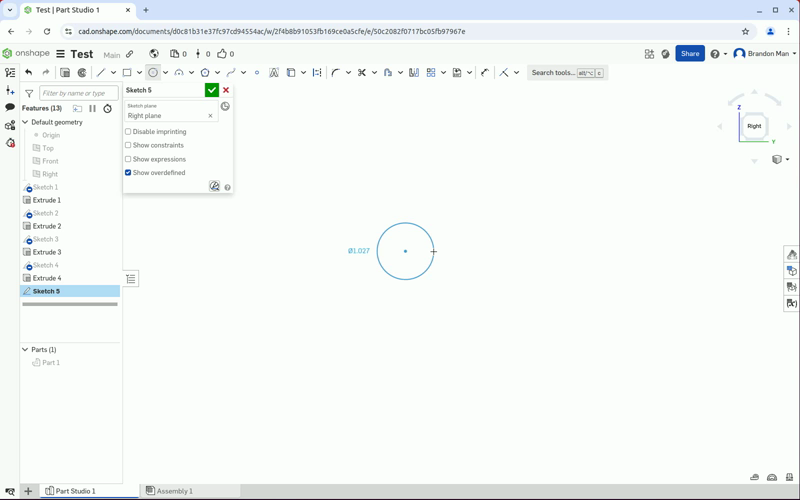
scroll(-6)
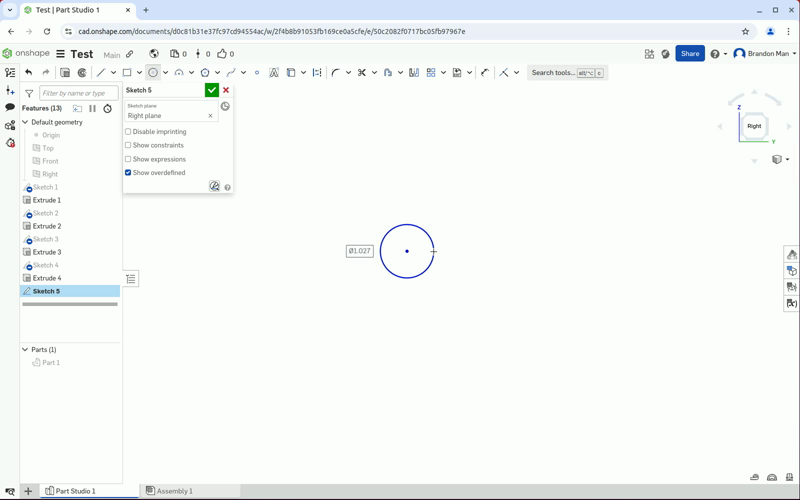
scroll(-6)
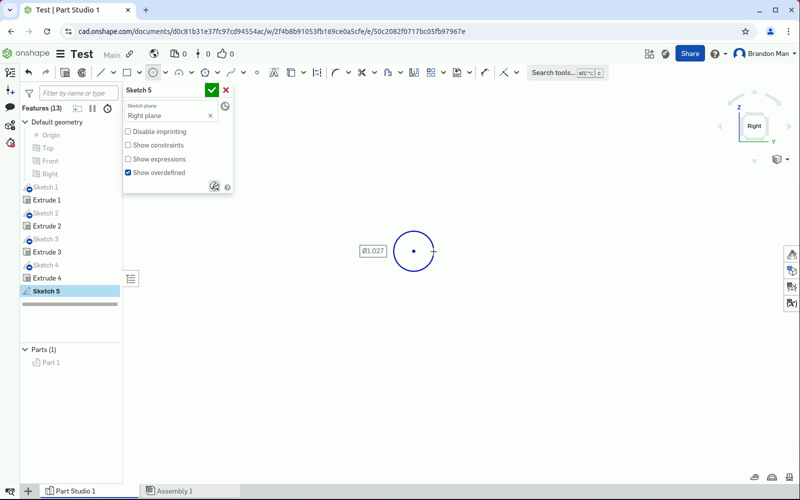
scroll(-6)
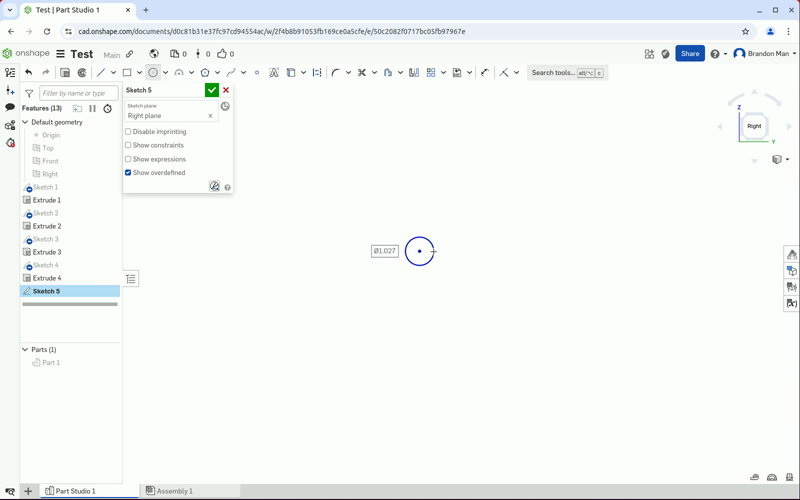
scroll(-6)
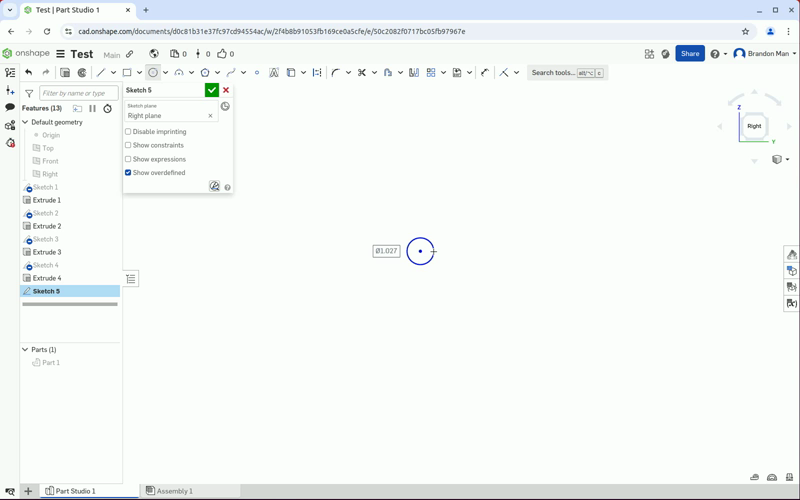
scroll(-6)
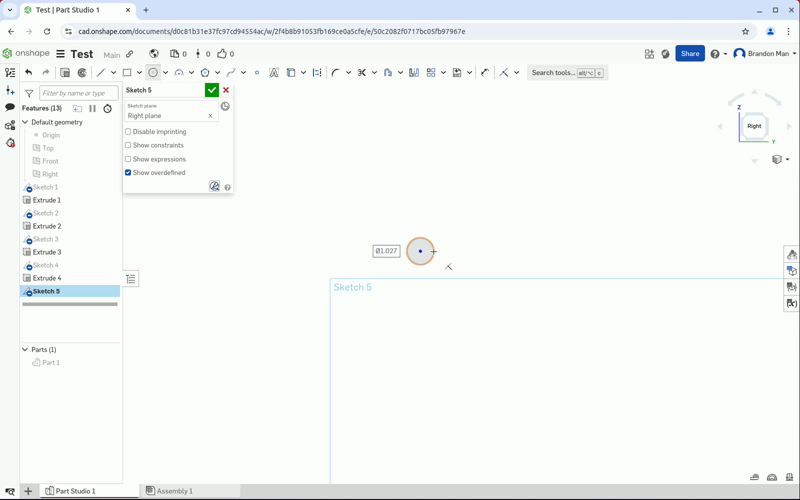
scroll(-6)
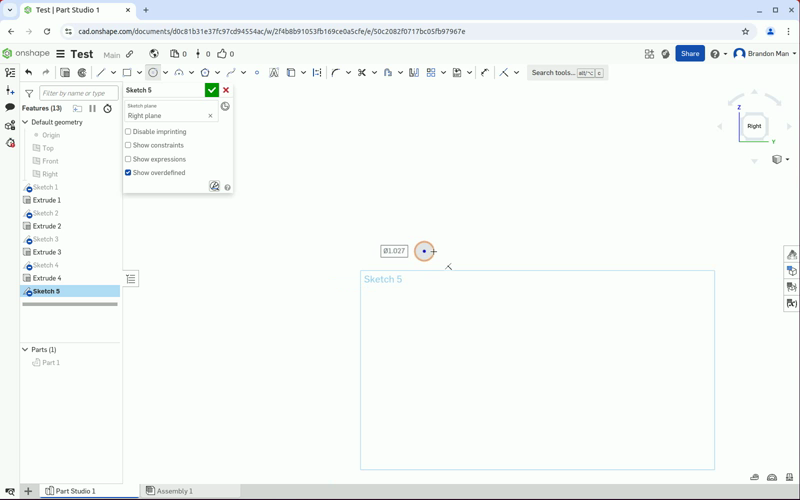
scroll(-6)
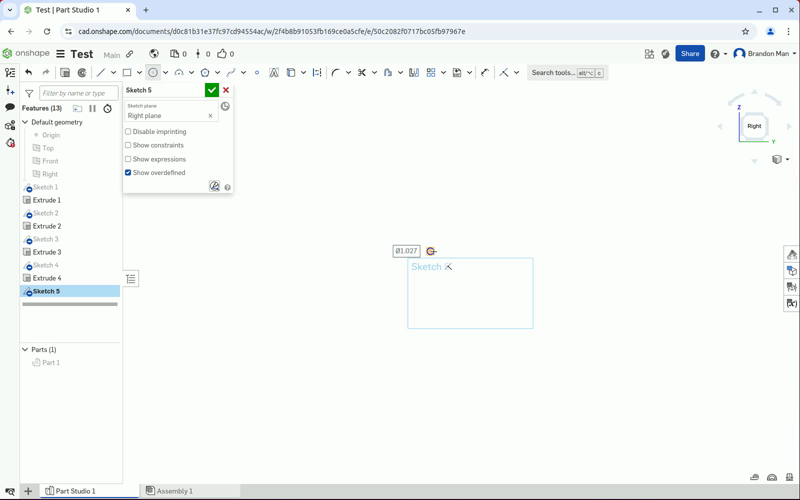
key(esc)
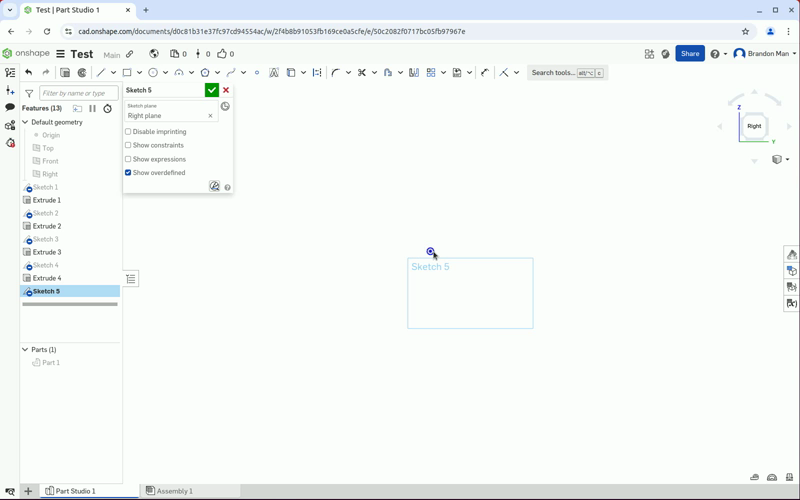
mouse_move(431, 252)
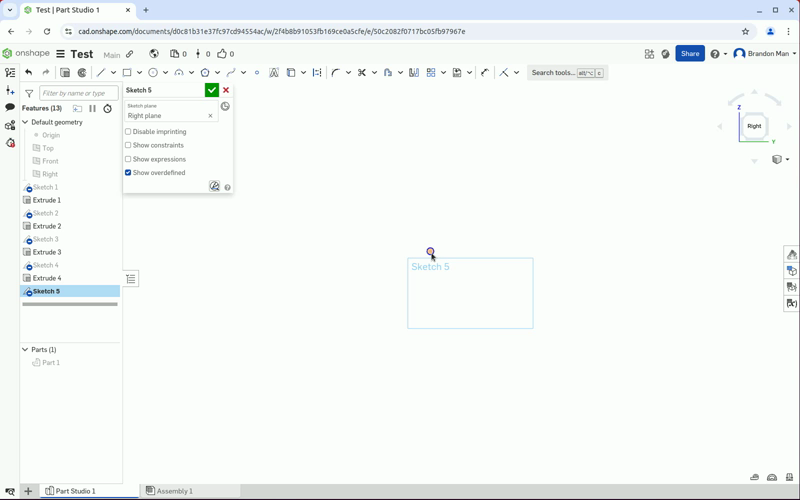
scroll(6)
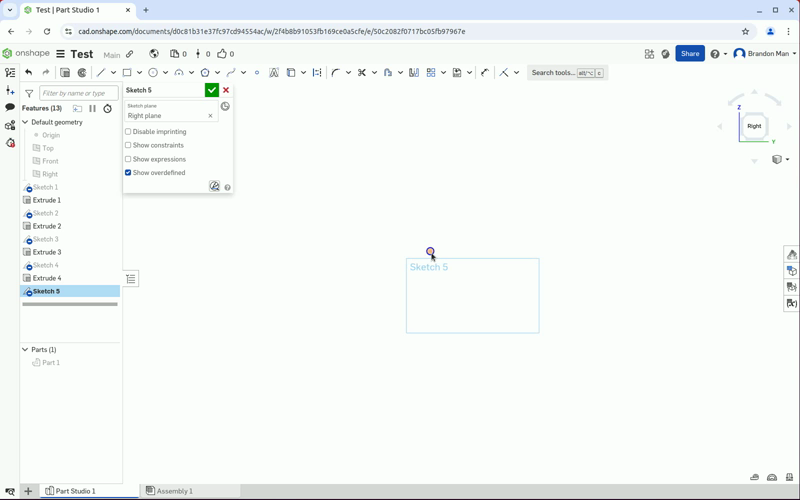
scroll(6)
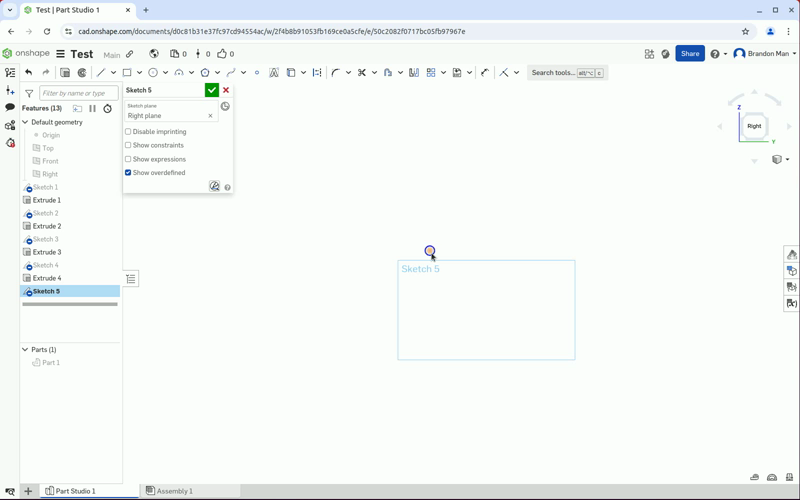
scroll(6)
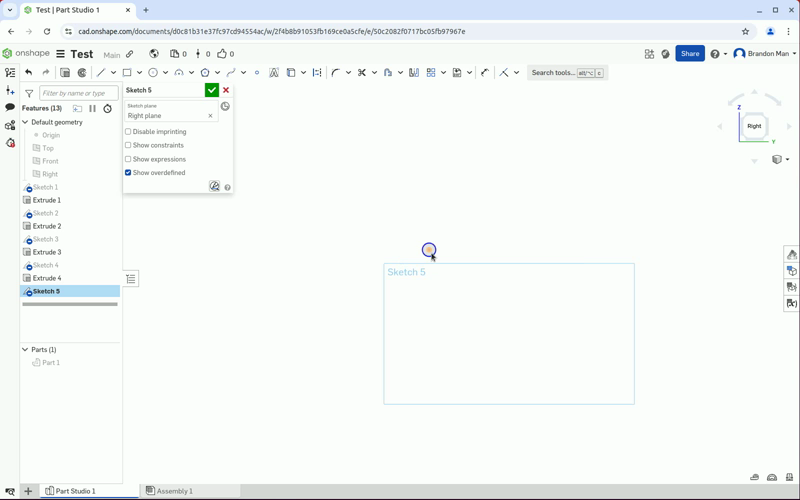
scroll(6)
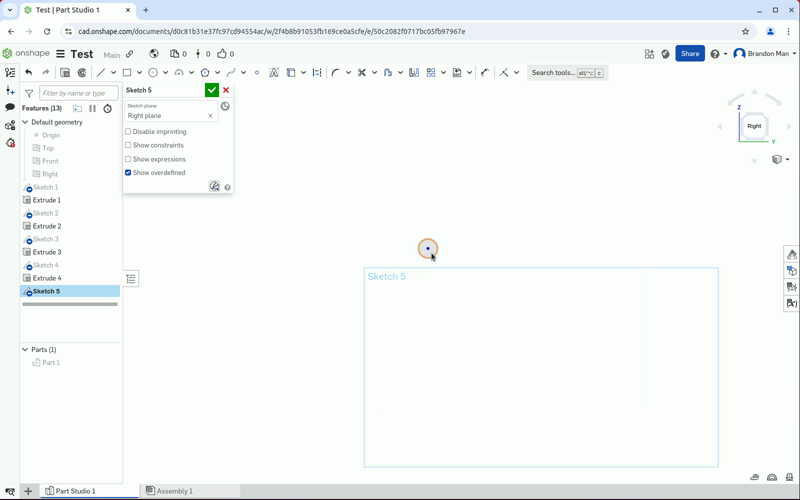
scroll(6)
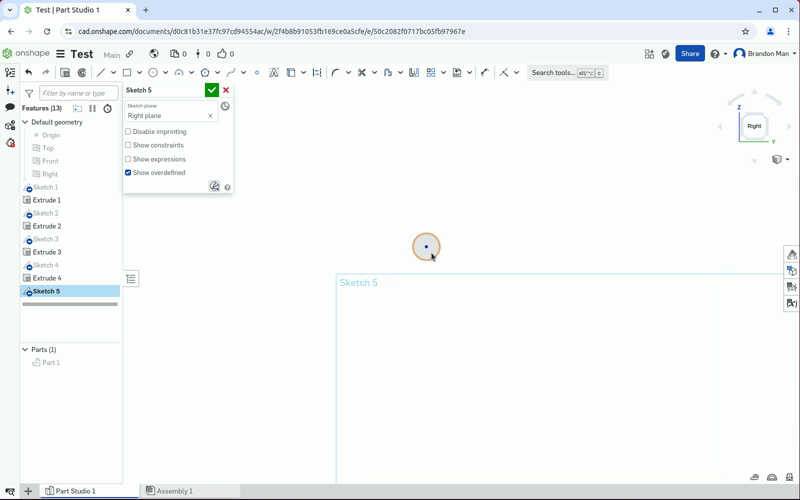
scroll(6)
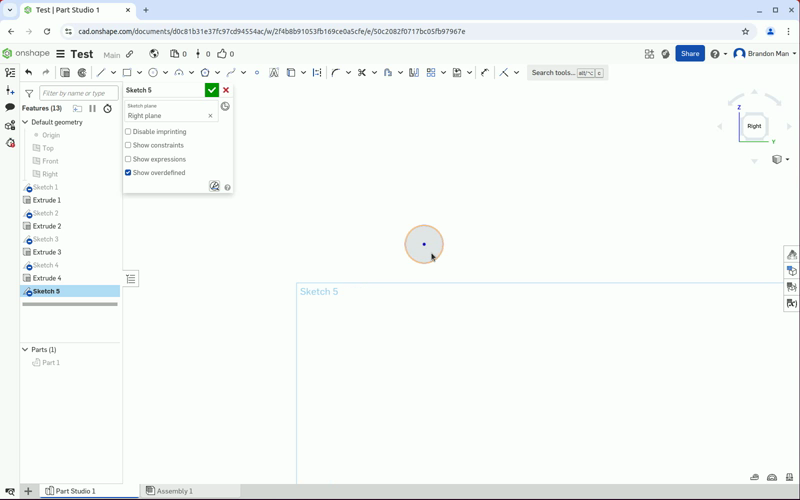
scroll(6)
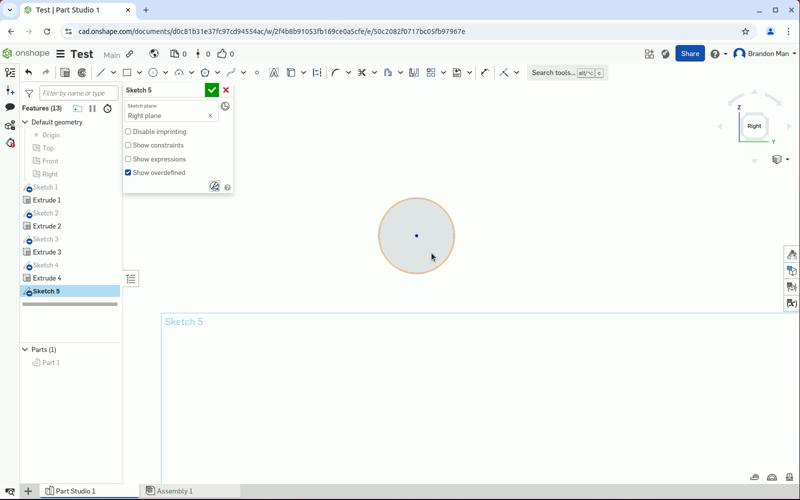
click(431, 252)
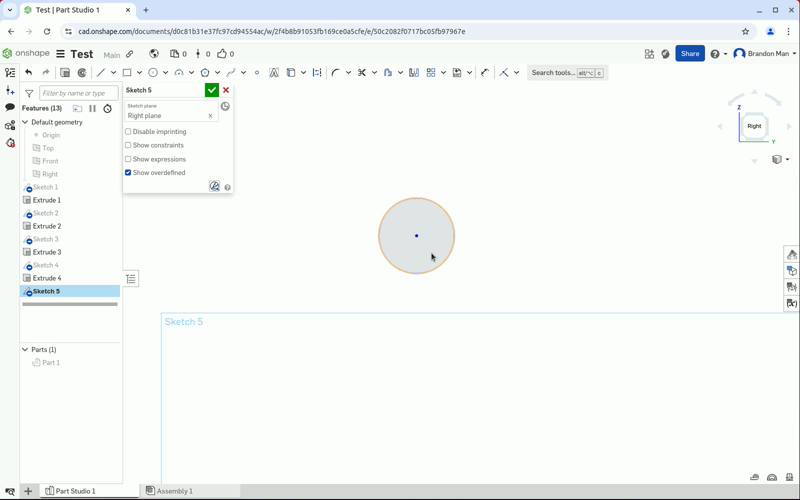
scroll(-6)
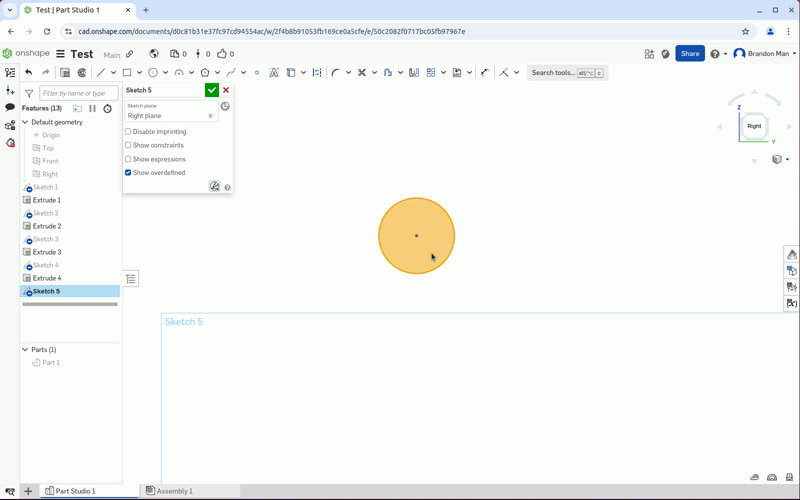
scroll(-6)
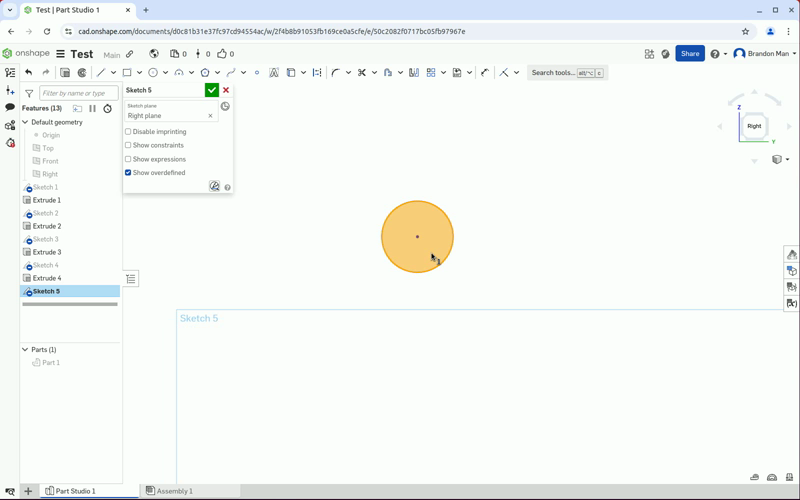
scroll(-6)
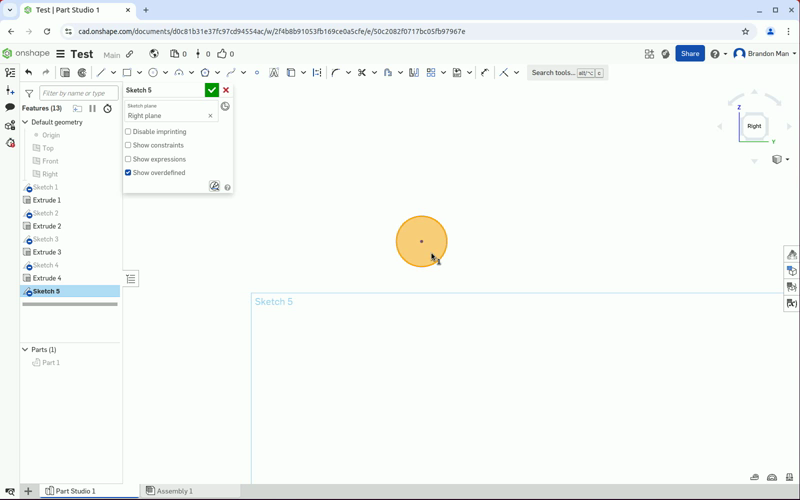
scroll(-6)
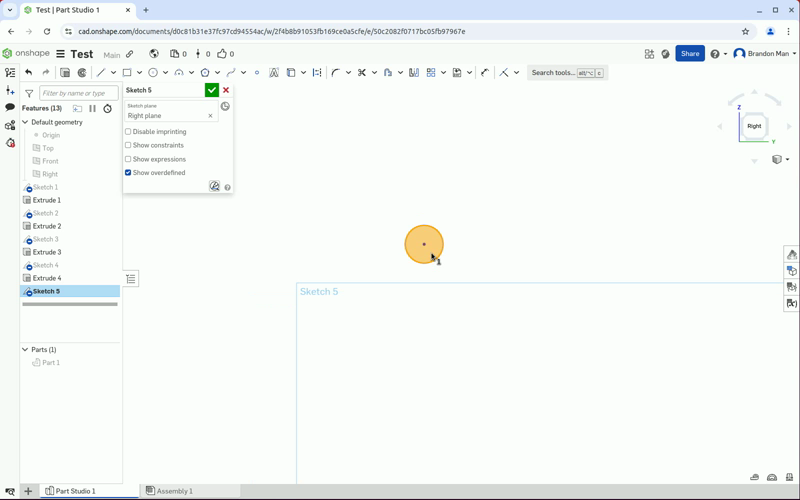
scroll(-6)
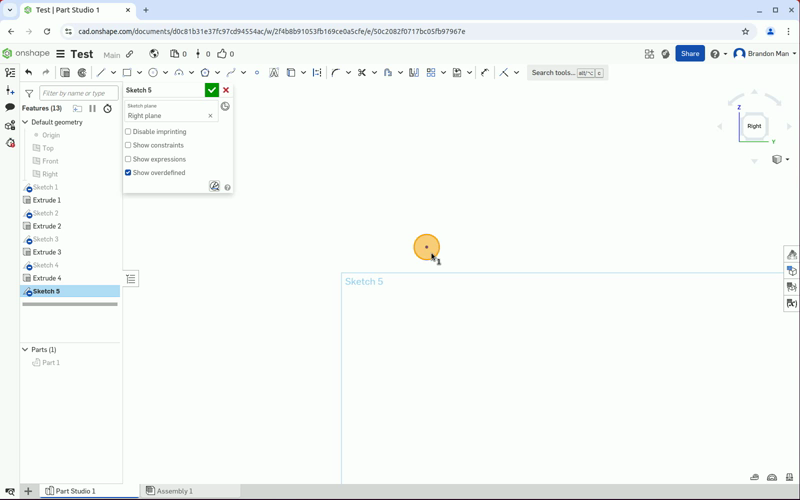
scroll(-6)
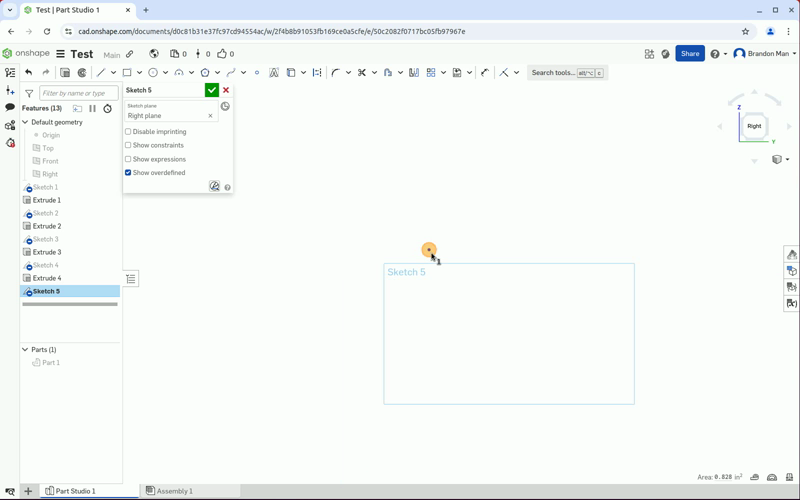
scroll(-6)
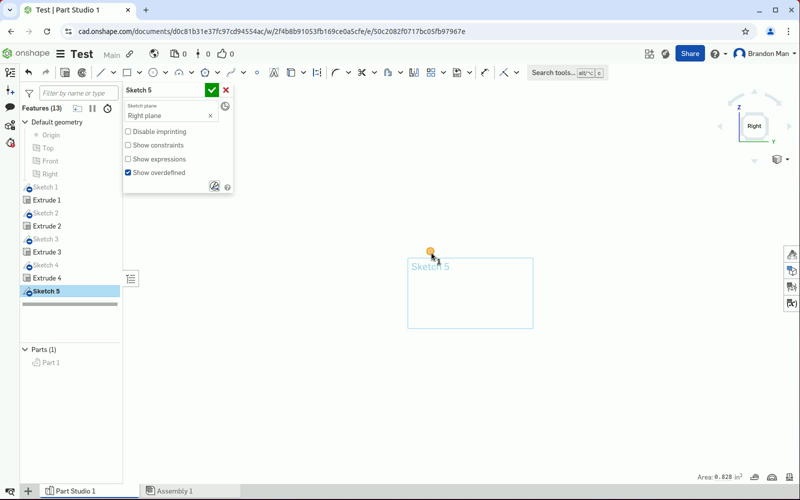
mouse_move(73, 352)
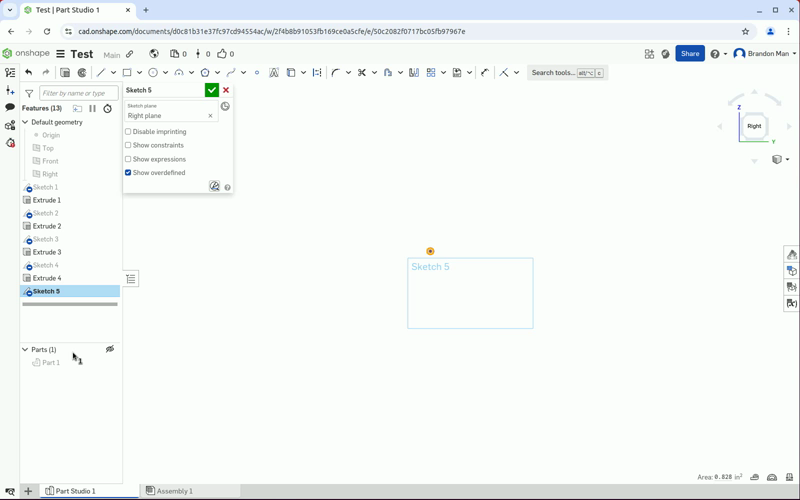
key(shift+y)
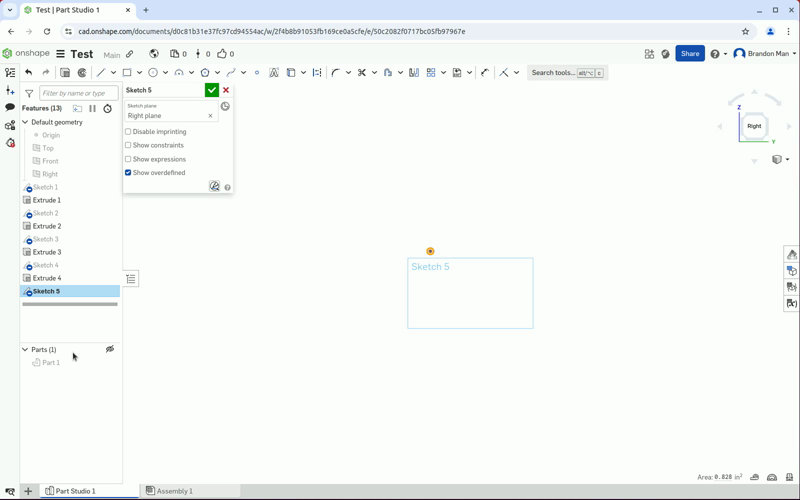
key(shift+e)
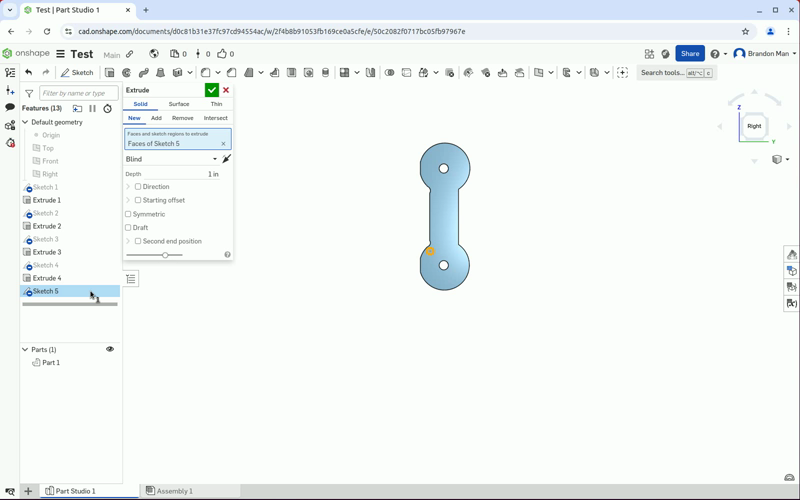
mouse_move(143, 106)
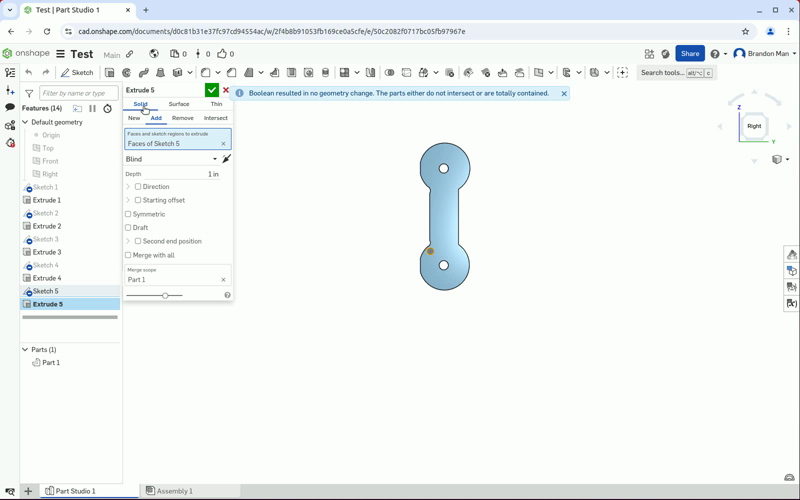
click(143, 106)
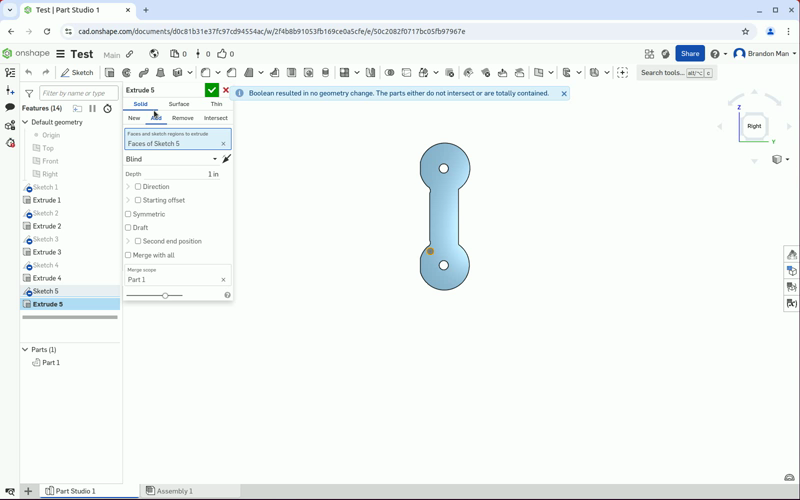
mouse_move(186, 120)
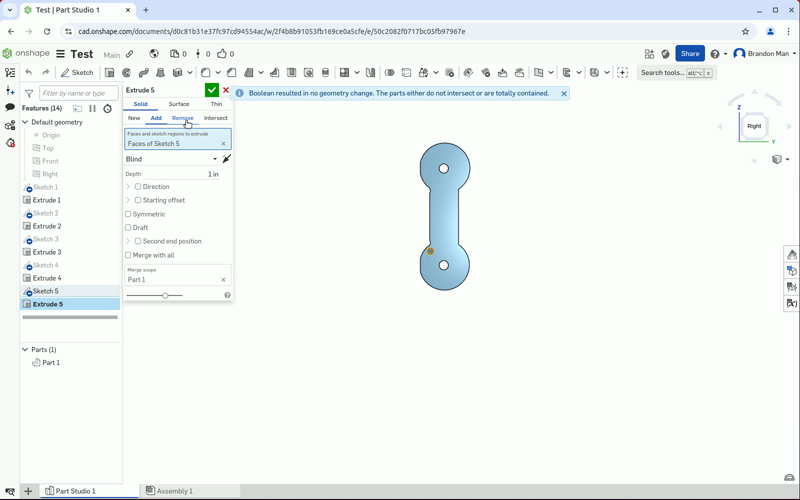
click(186, 120)
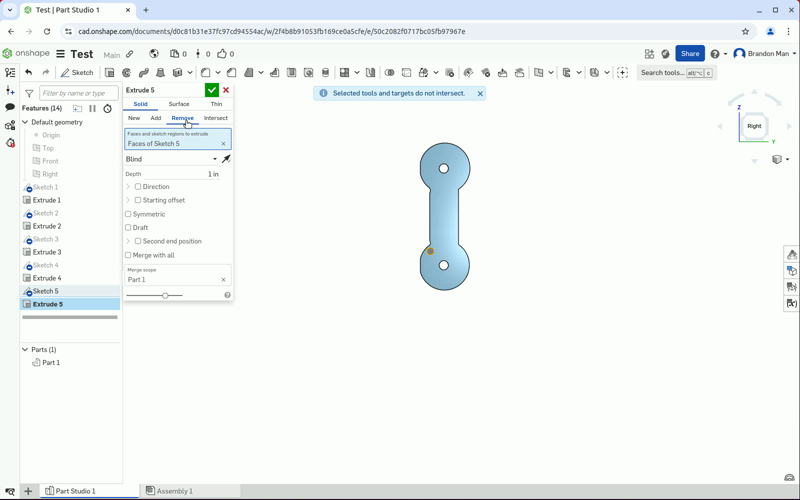
key(tab, 4)
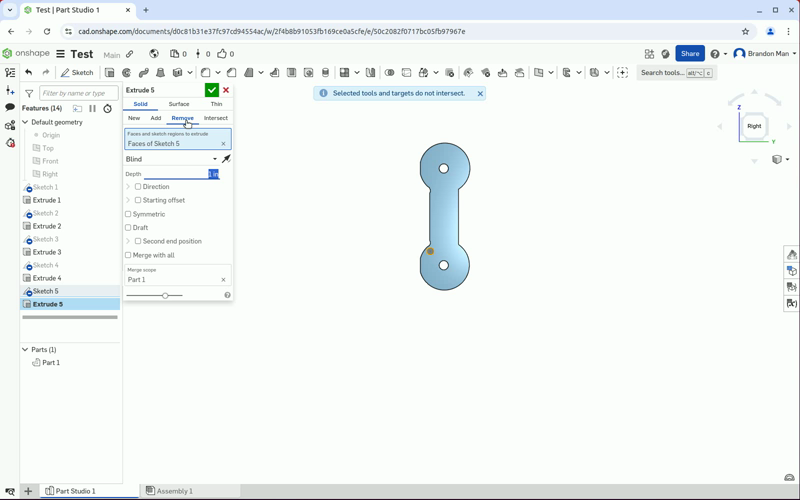
text(3.129)
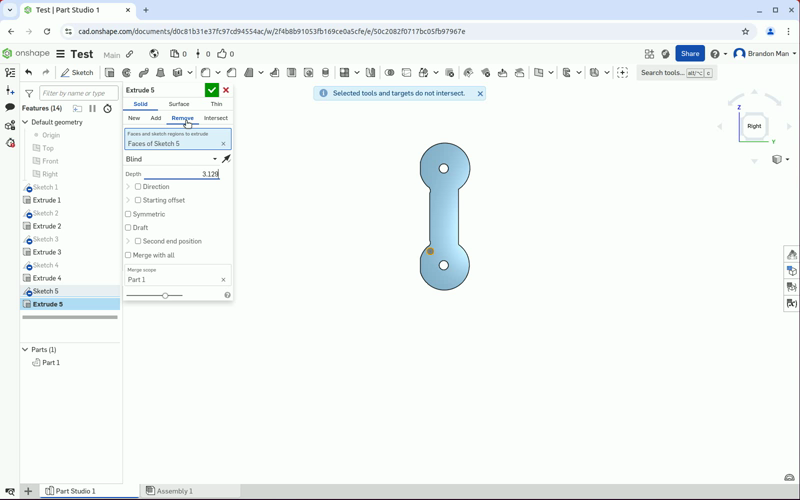
key(tab, 6)
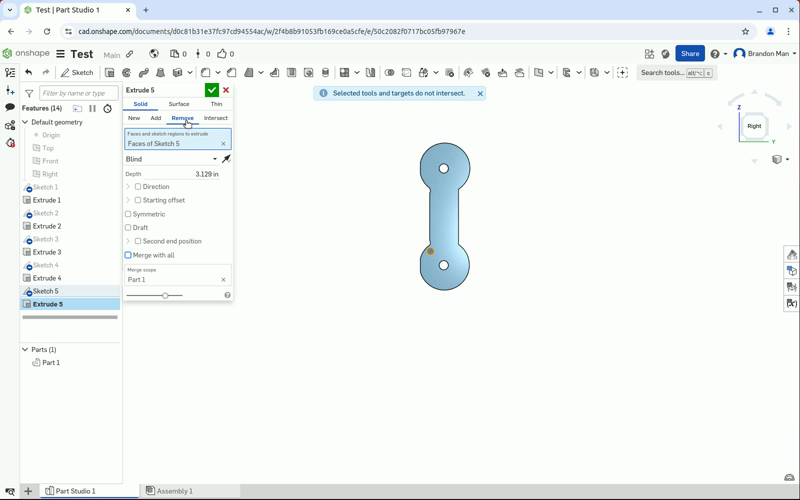
key(space)
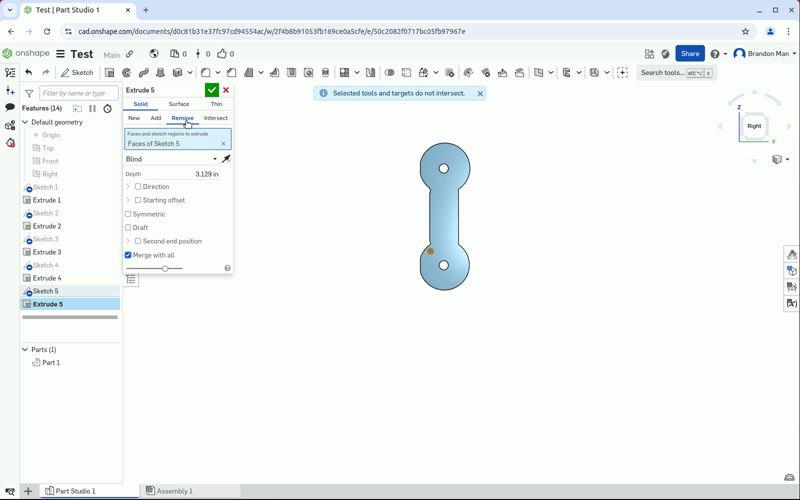
key(enter)
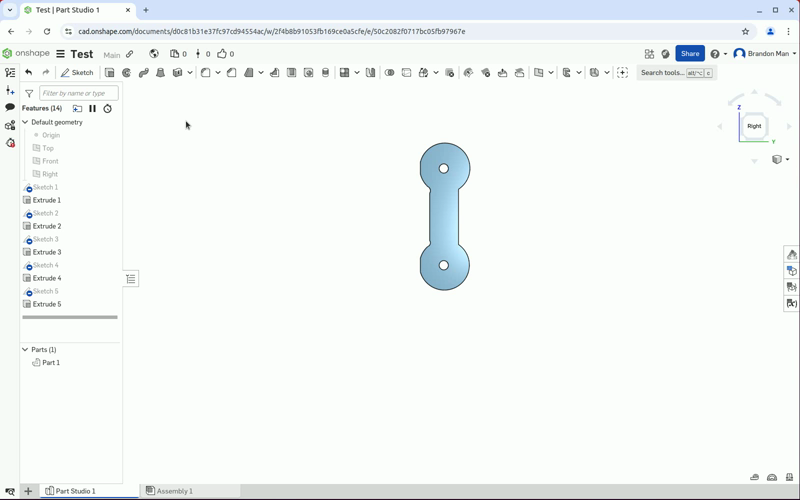
key(shift+h)
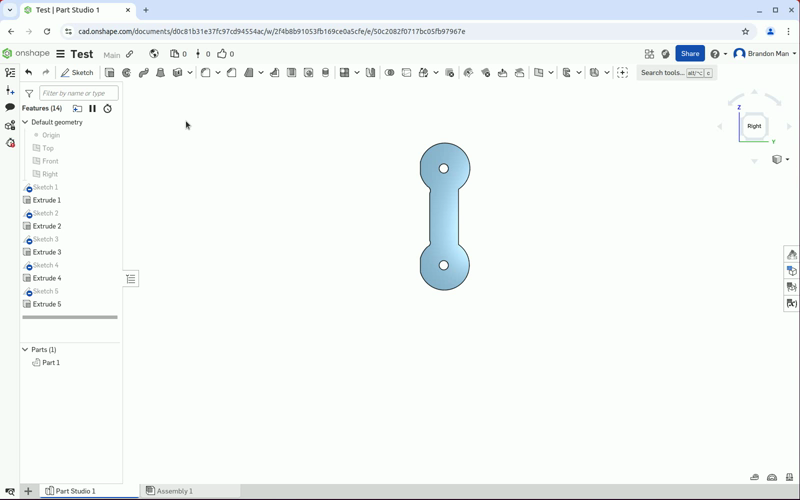
key(shift+h)
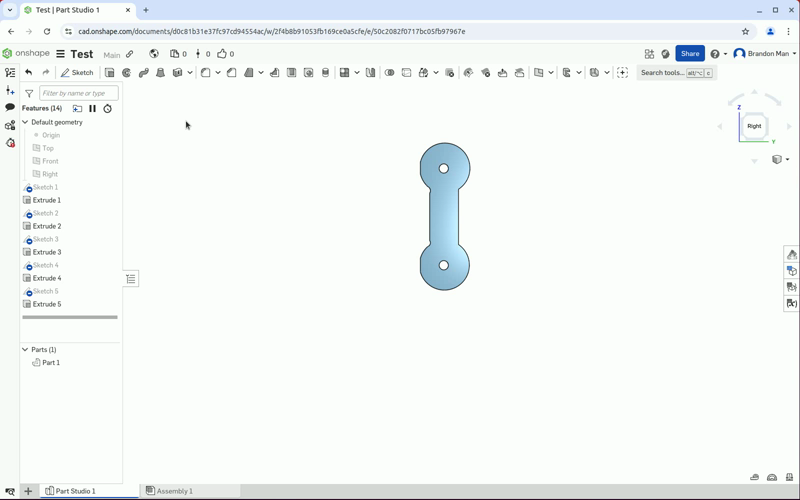
mouse_move(73, 189)
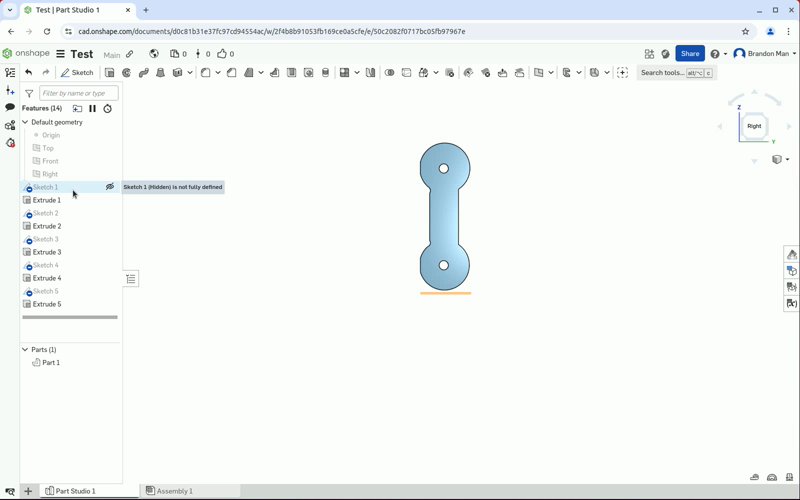
click(73, 189)
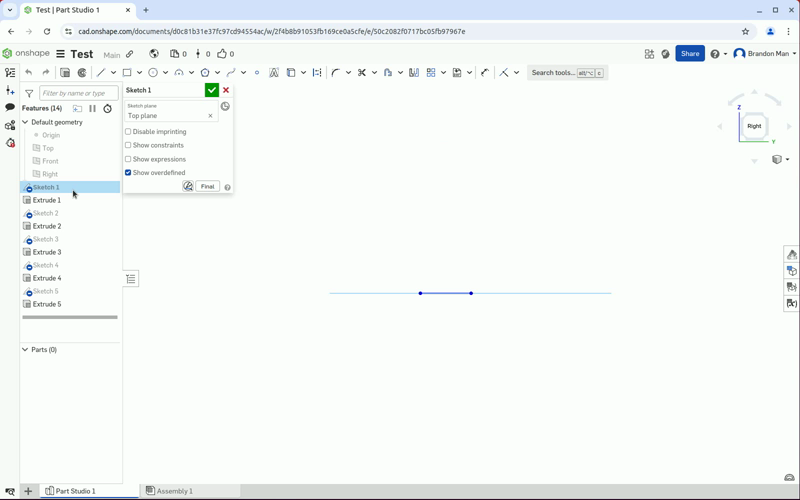
mouse_move(229, 92)
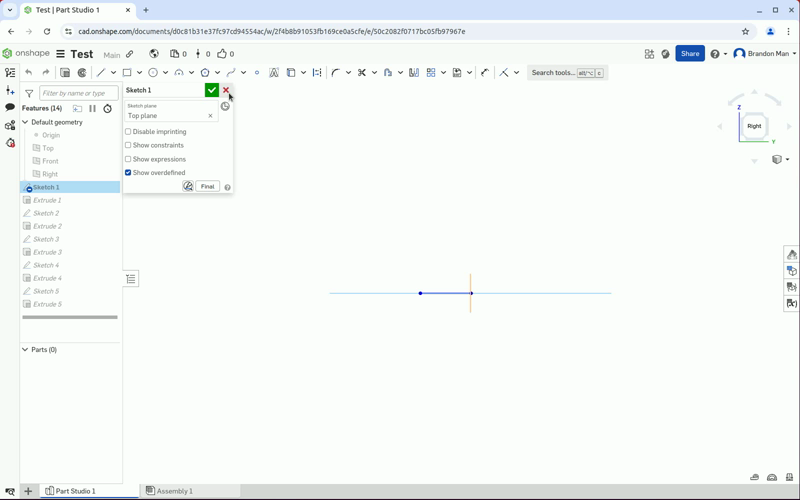
click(229, 92)
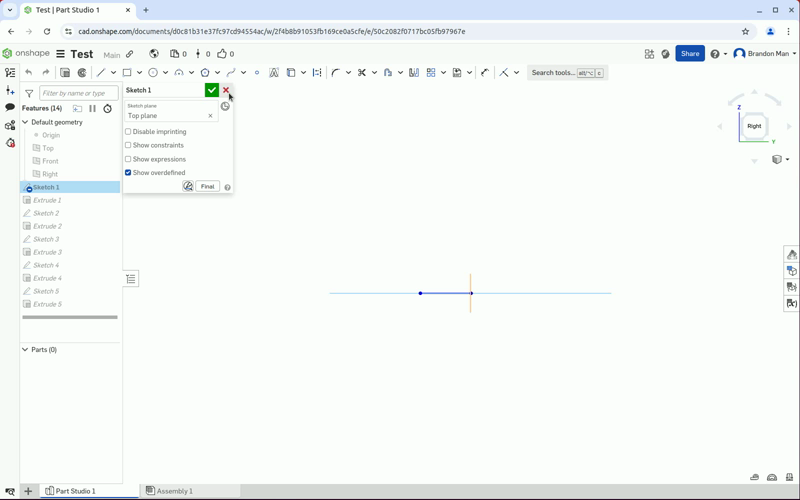
key(shift+s)
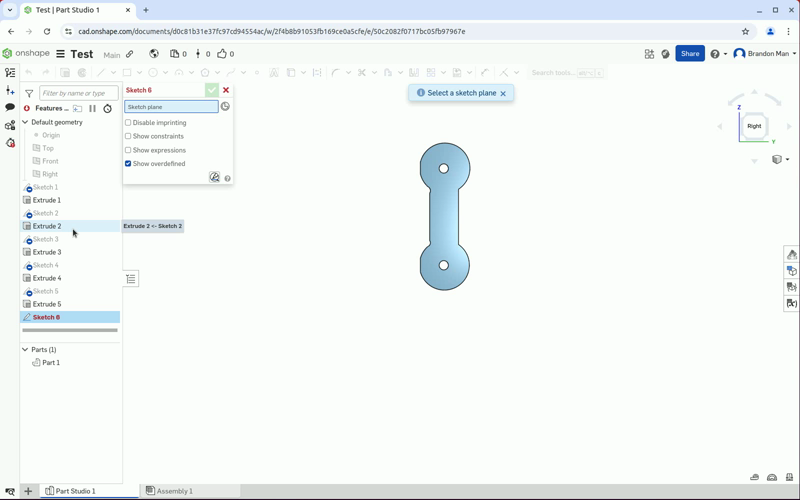
scroll(3)
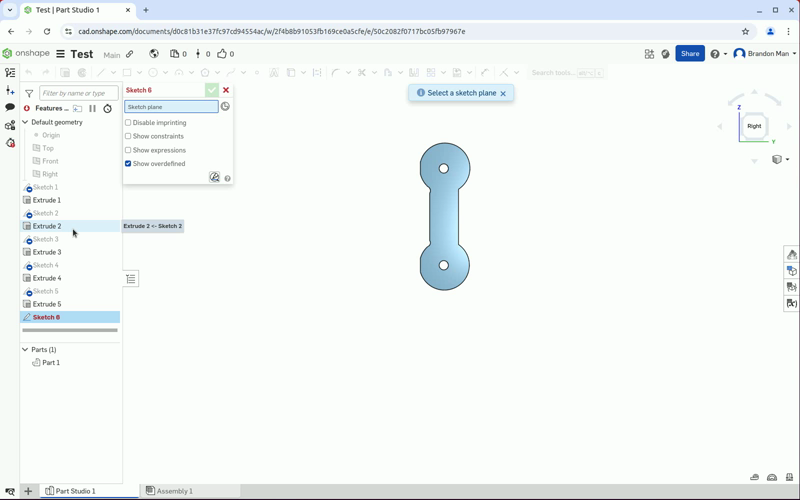
mouse_move(73, 176)
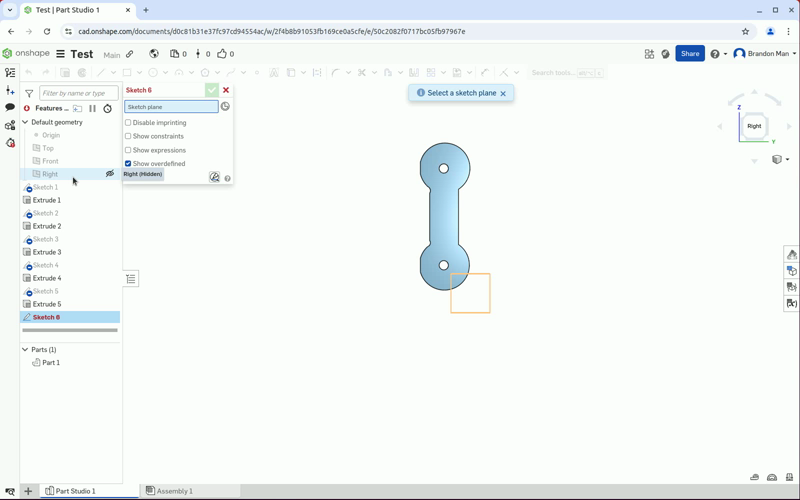
click(73, 176)
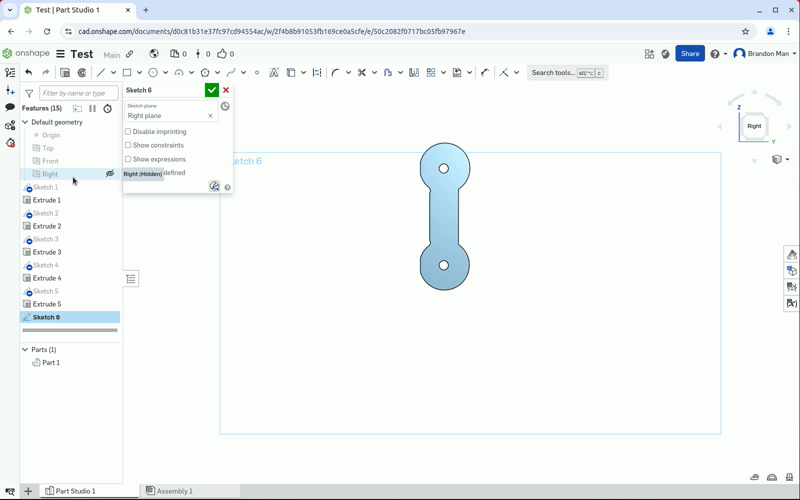
mouse_move(73, 352)
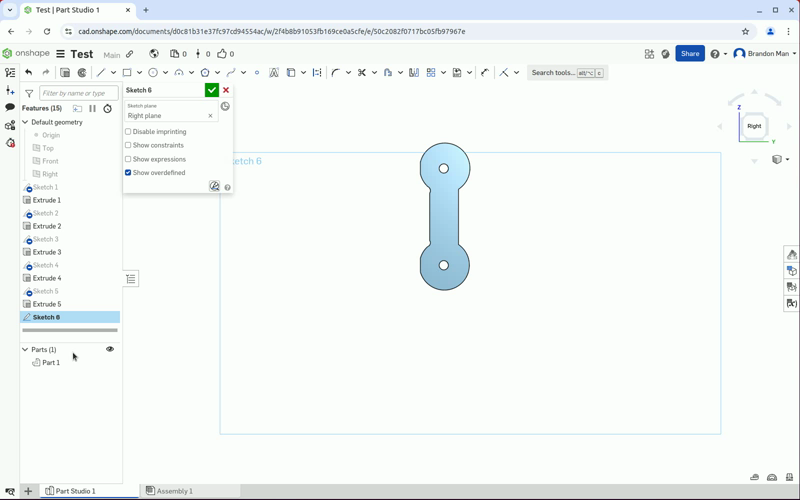
key(y)
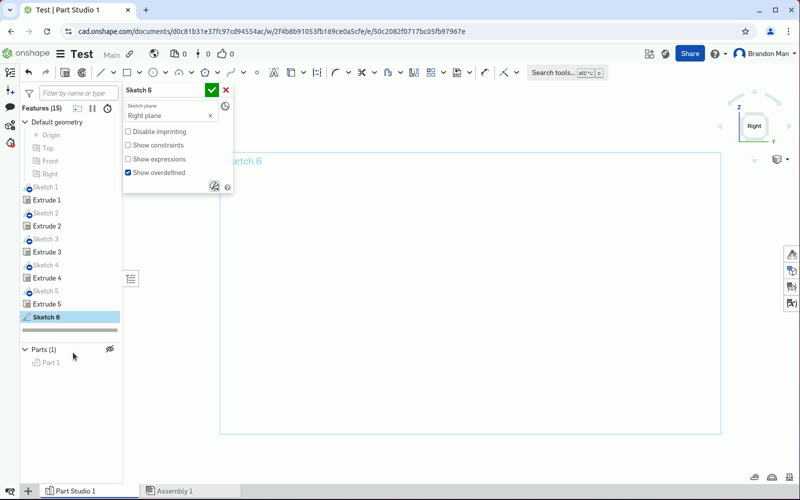
key(c)
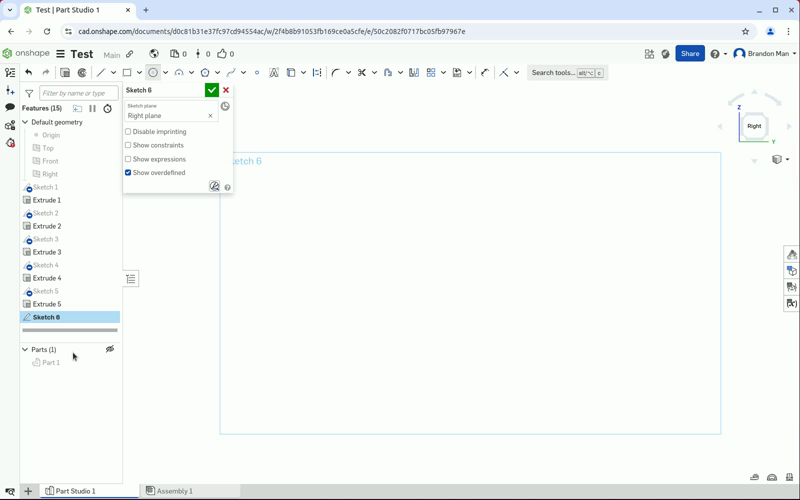
key_down(shift)
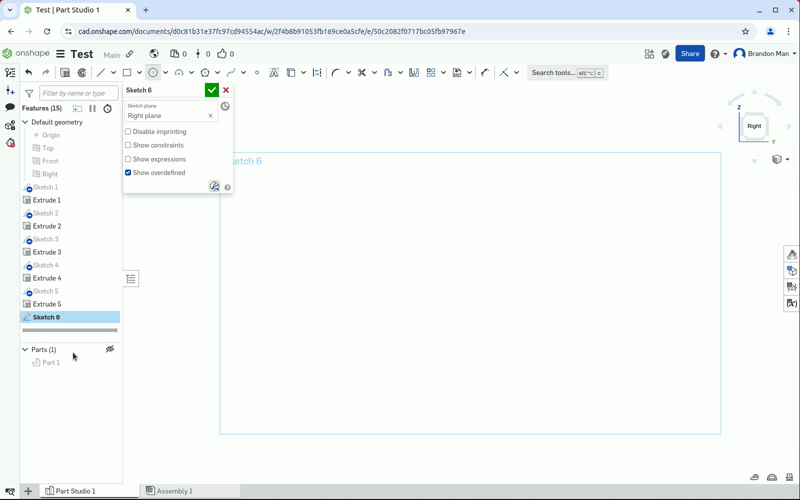
mouse_move(453, 251)
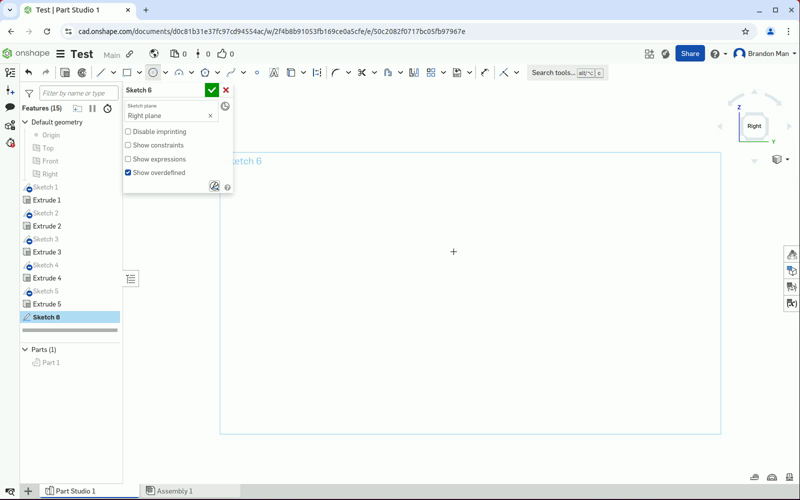
click(453, 251)
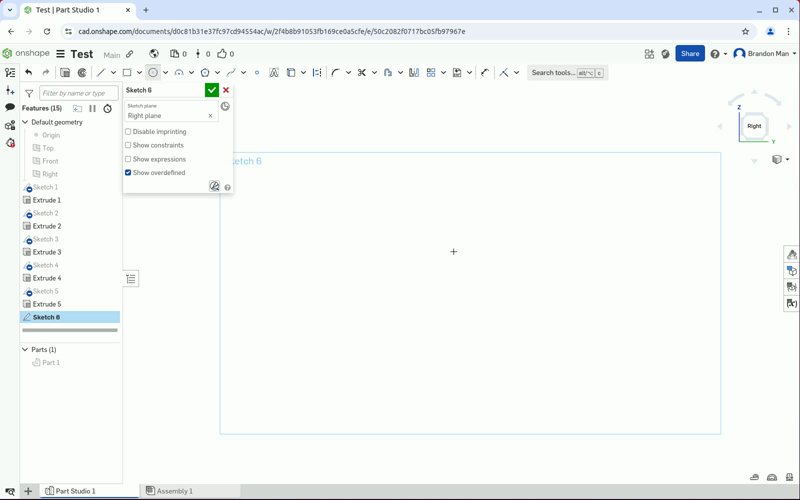
key_up(shift)
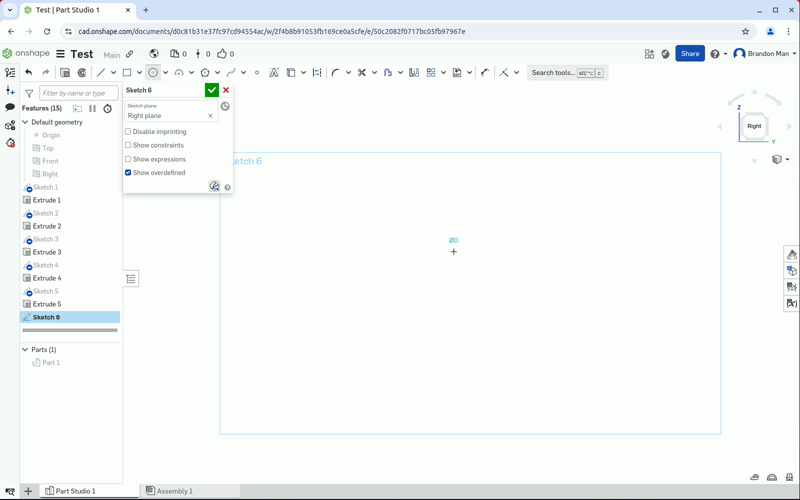
mouse_move(456, 251)
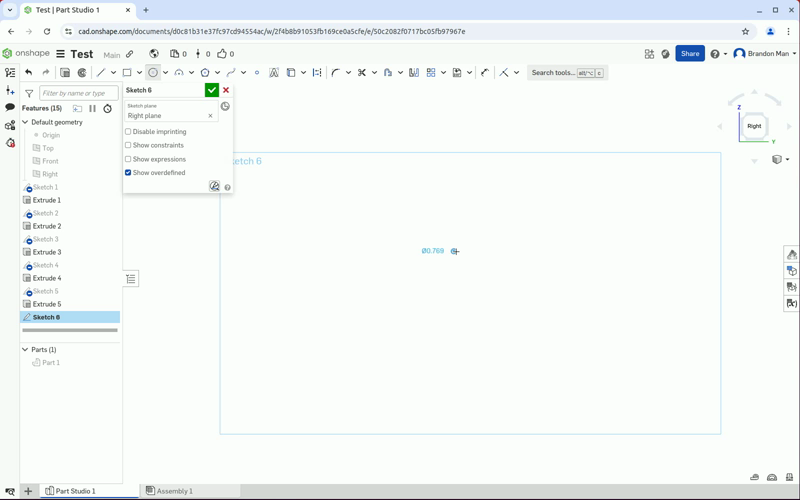
scroll(6)
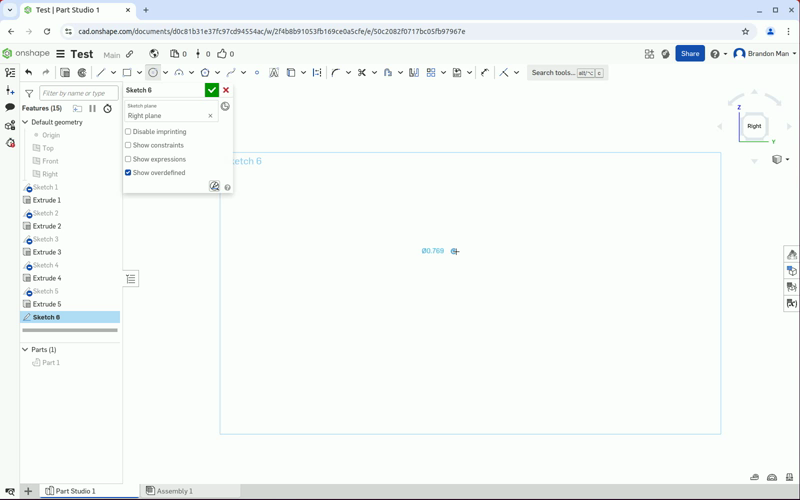
scroll(6)
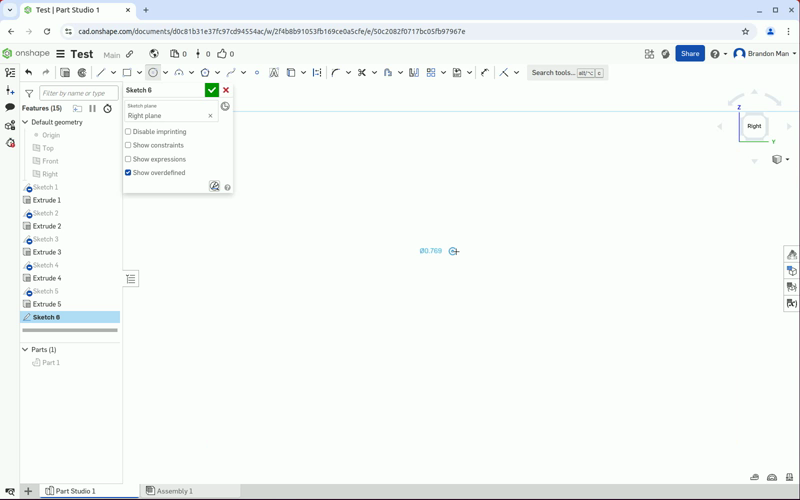
scroll(6)
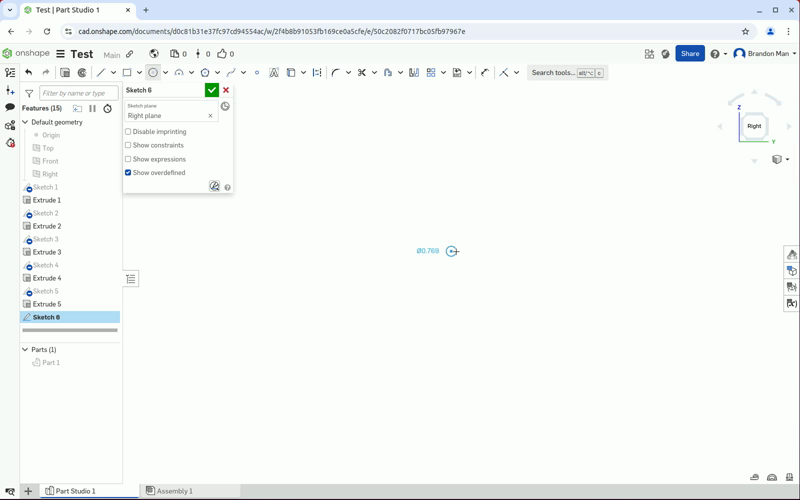
scroll(6)
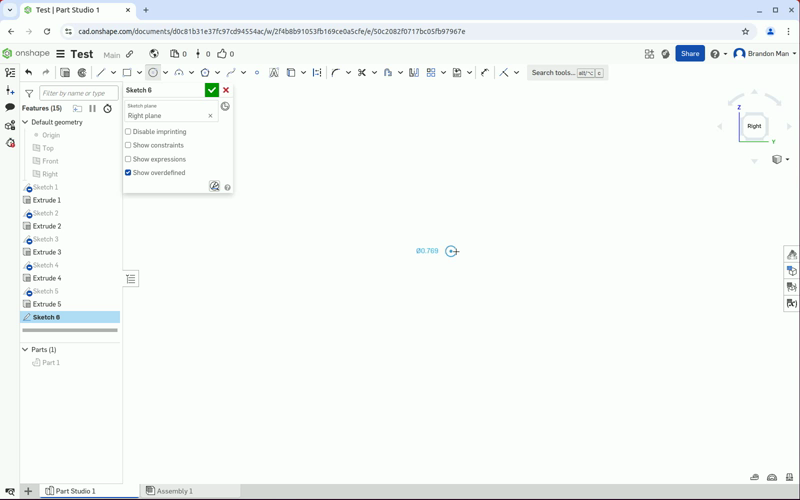
scroll(6)
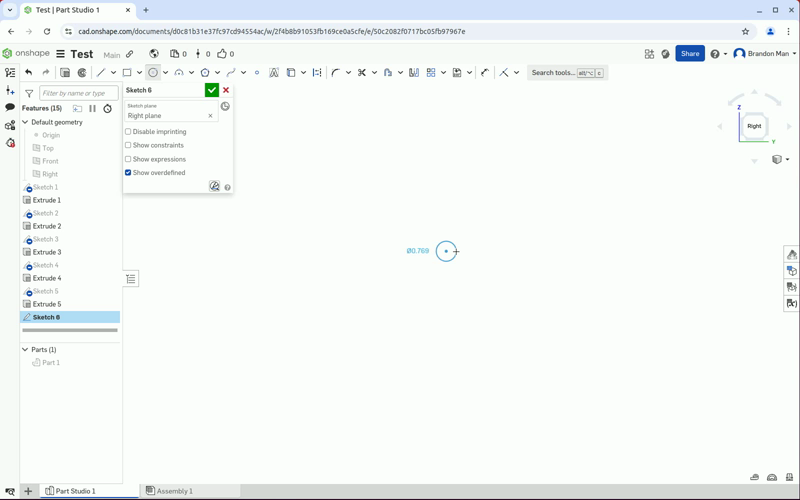
scroll(6)
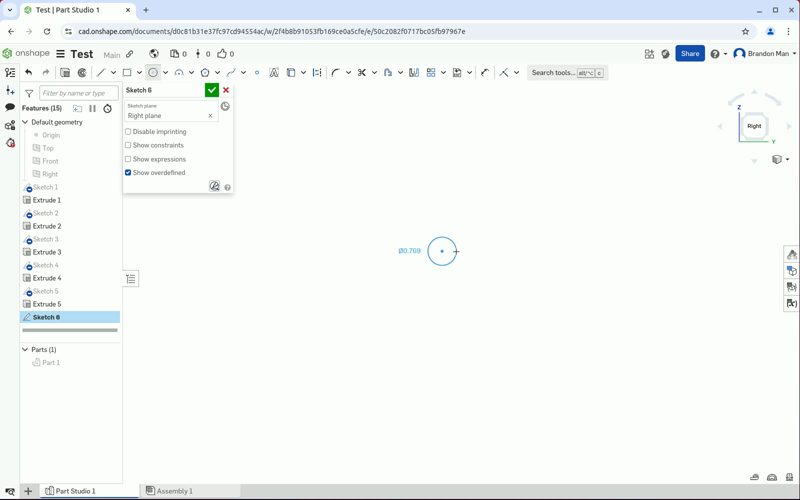
scroll(6)
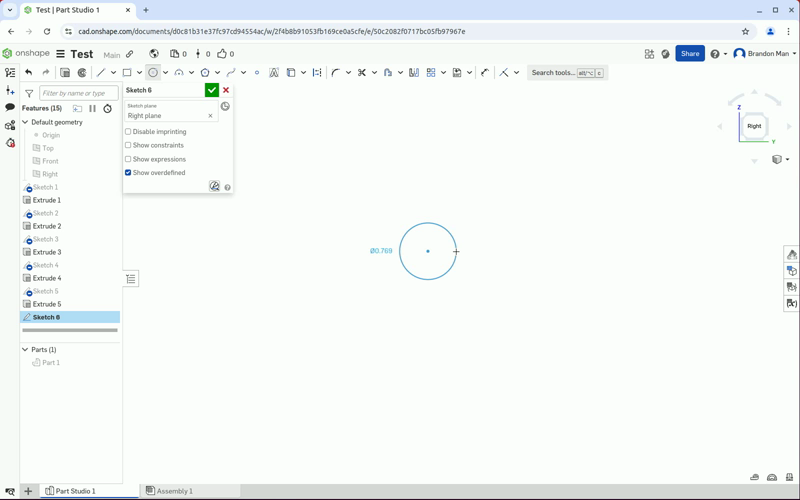
click(456, 251)
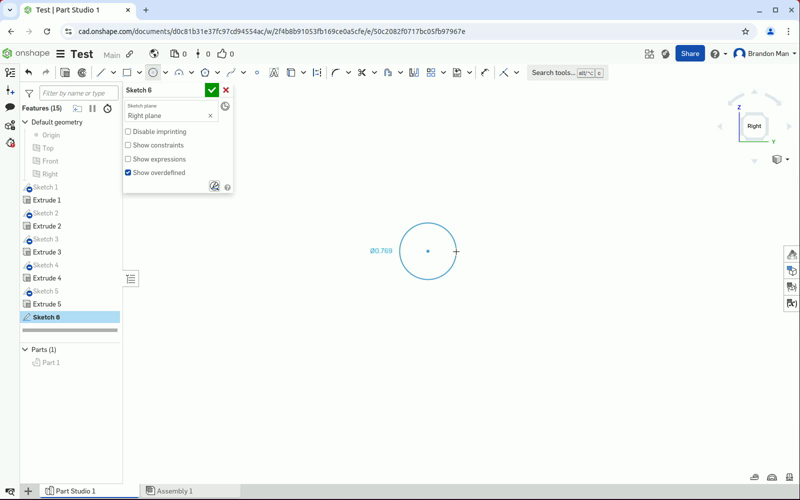
scroll(-6)
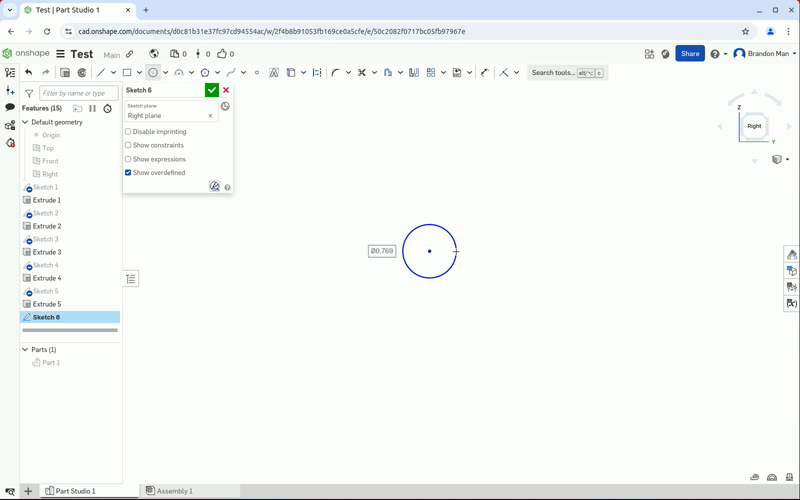
scroll(-6)
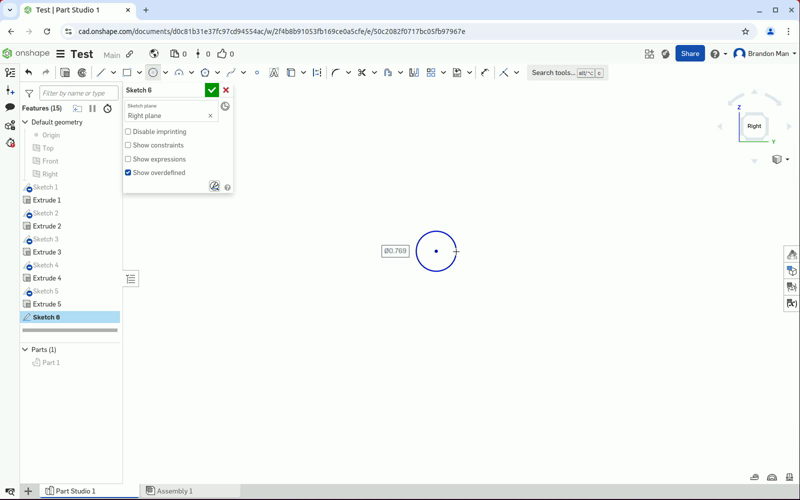
scroll(-6)
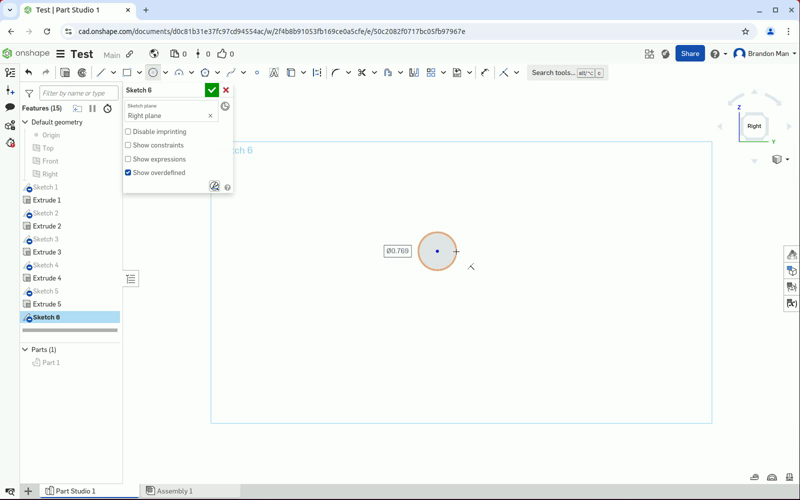
scroll(-6)
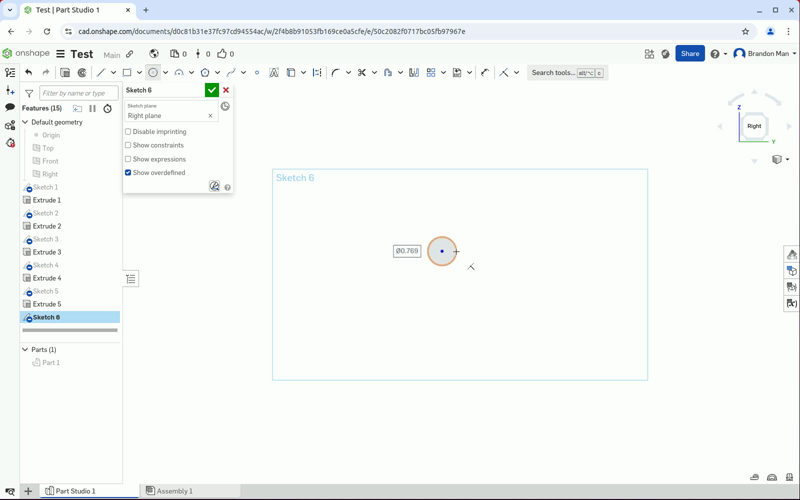
scroll(-6)
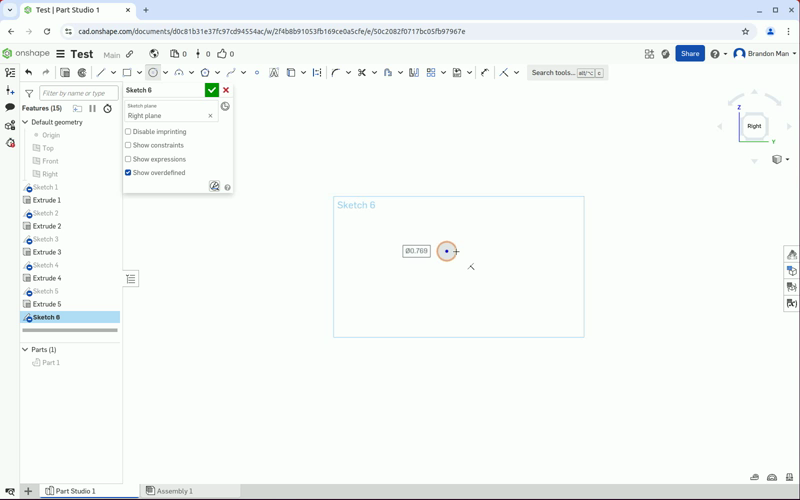
scroll(-6)
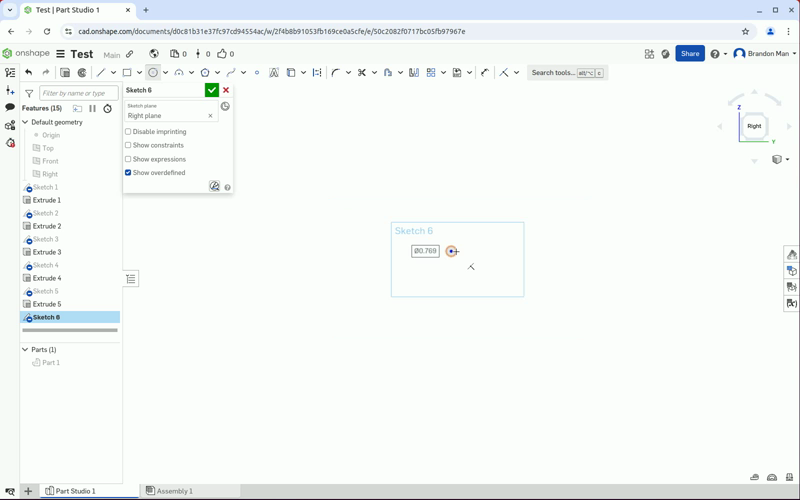
scroll(-6)
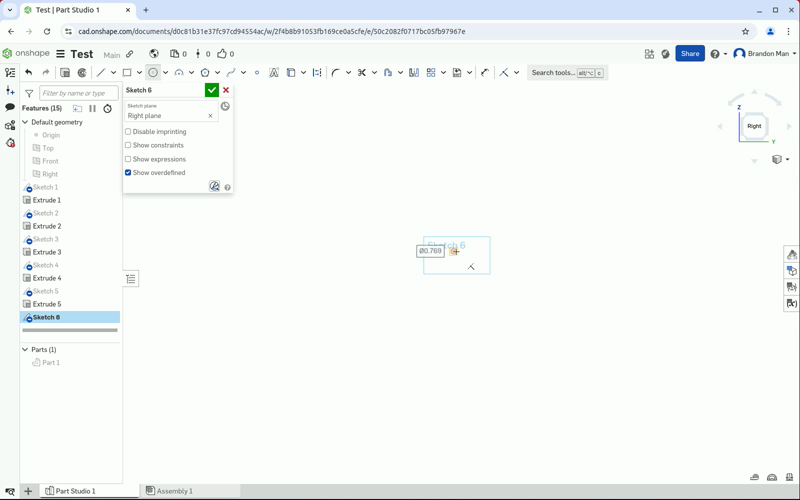
key(esc)
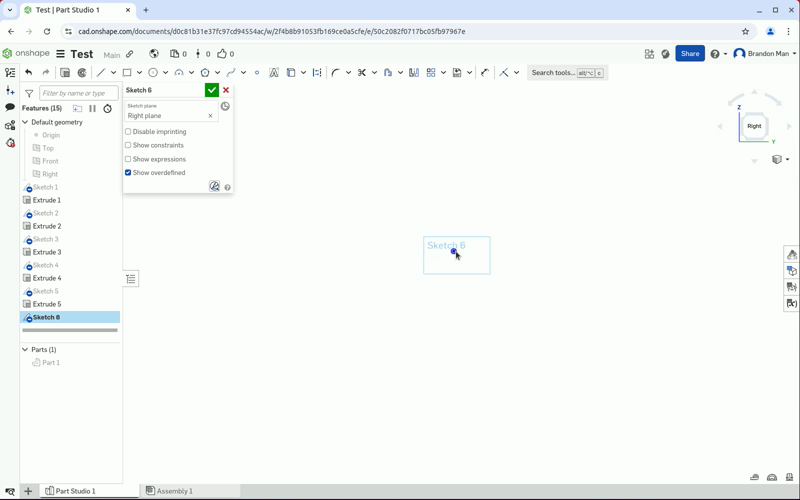
mouse_move(455, 251)
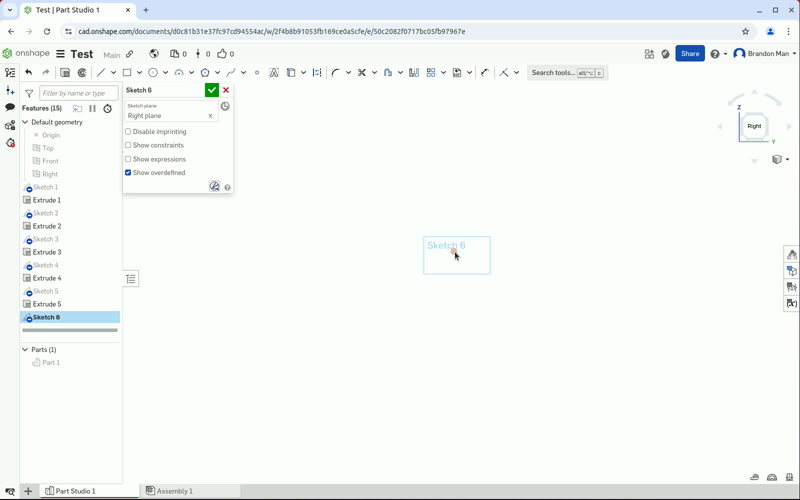
scroll(6)
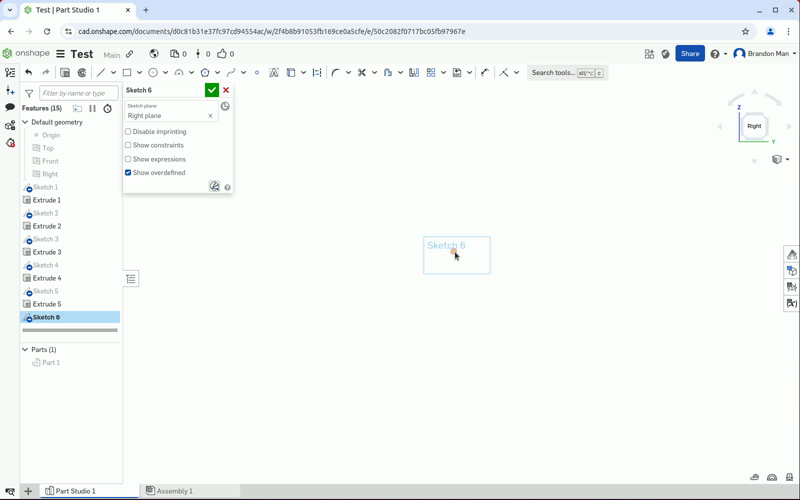
scroll(6)
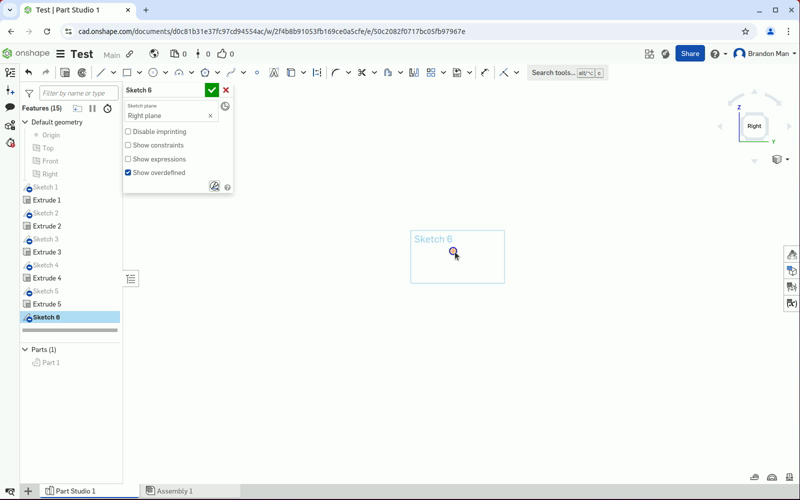
scroll(6)
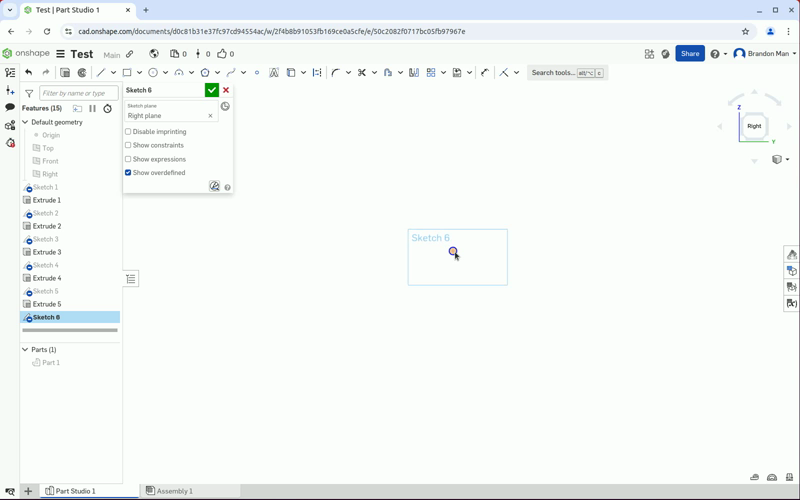
scroll(6)
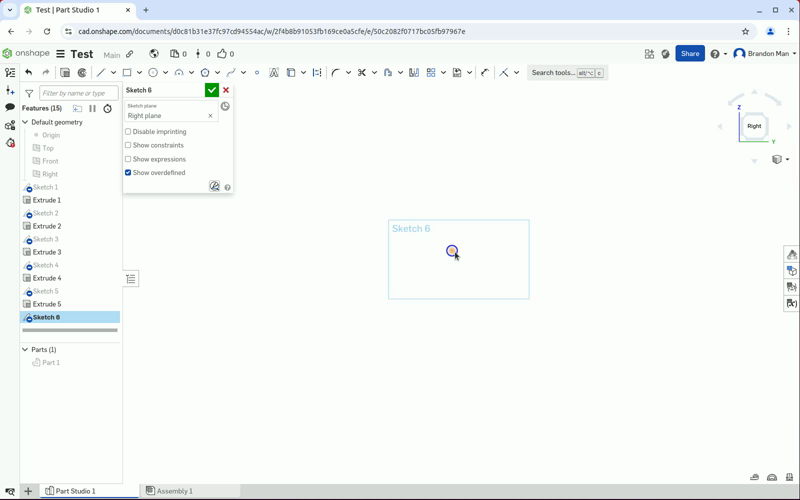
scroll(6)
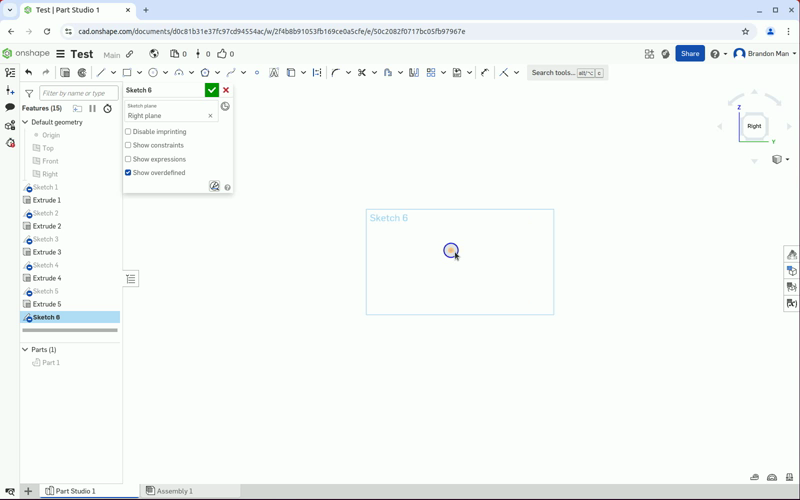
scroll(6)
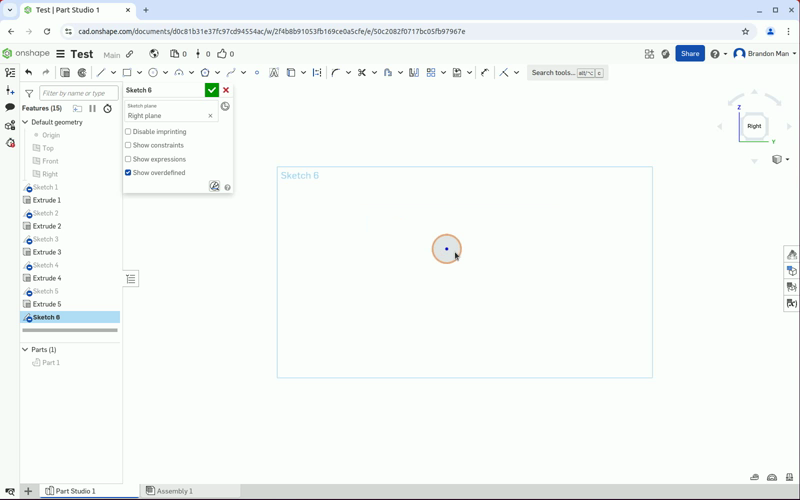
scroll(6)
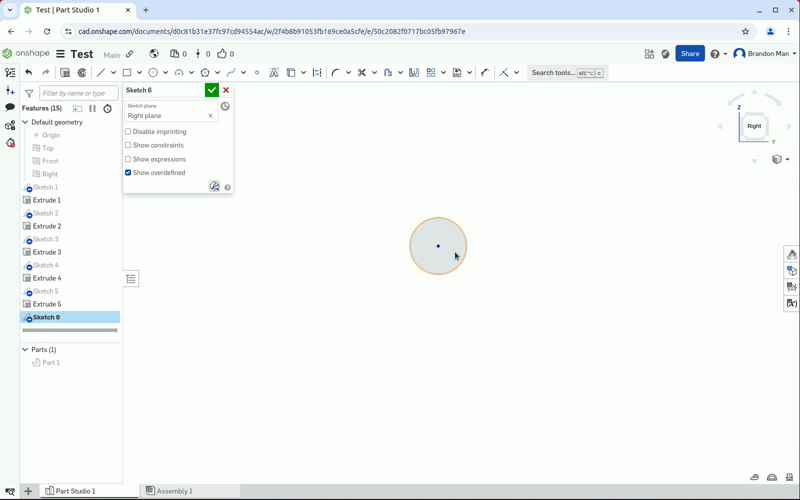
click(455, 251)
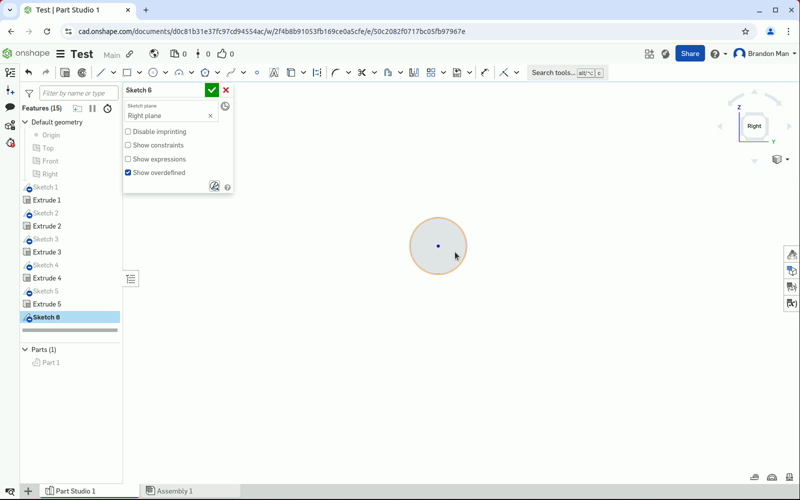
scroll(-6)
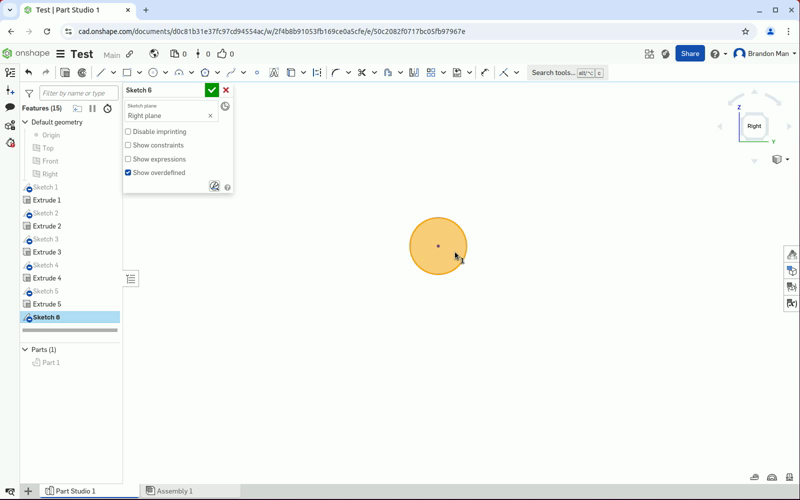
scroll(-6)
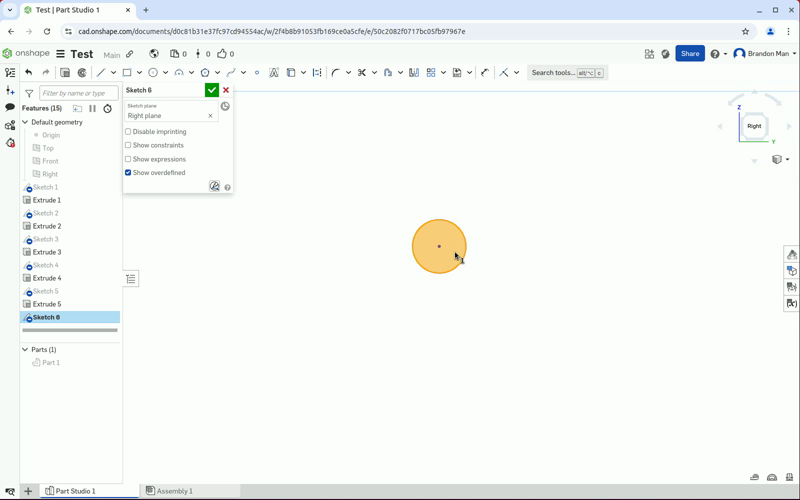
scroll(-6)
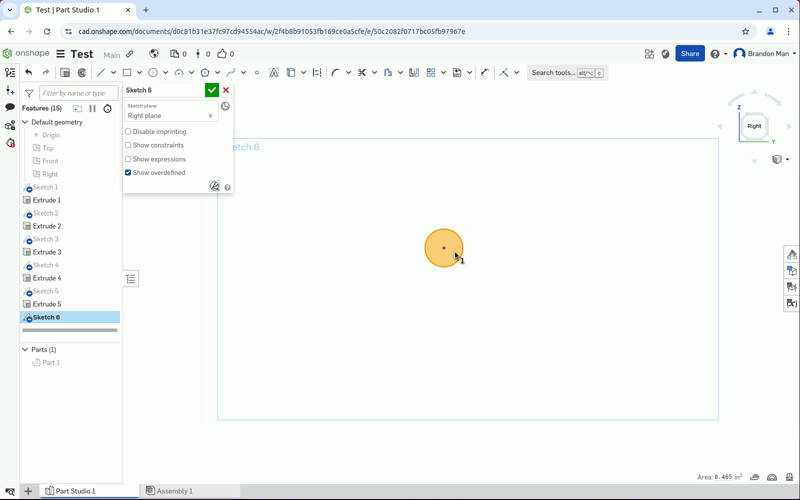
scroll(-6)
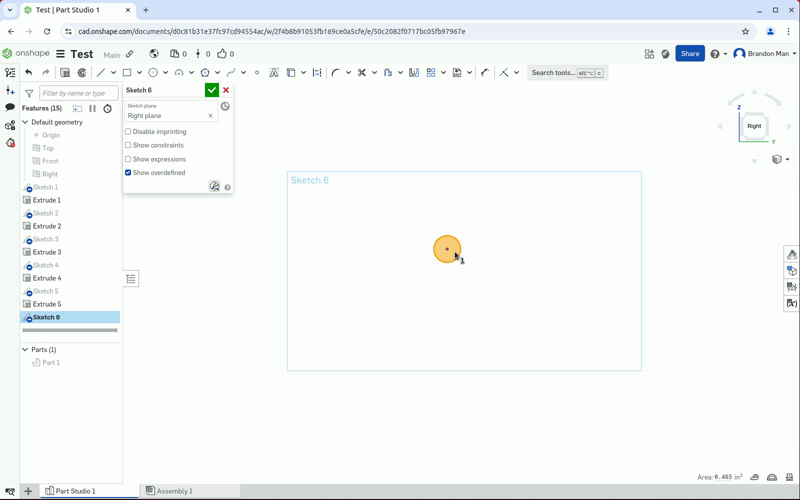
scroll(-6)
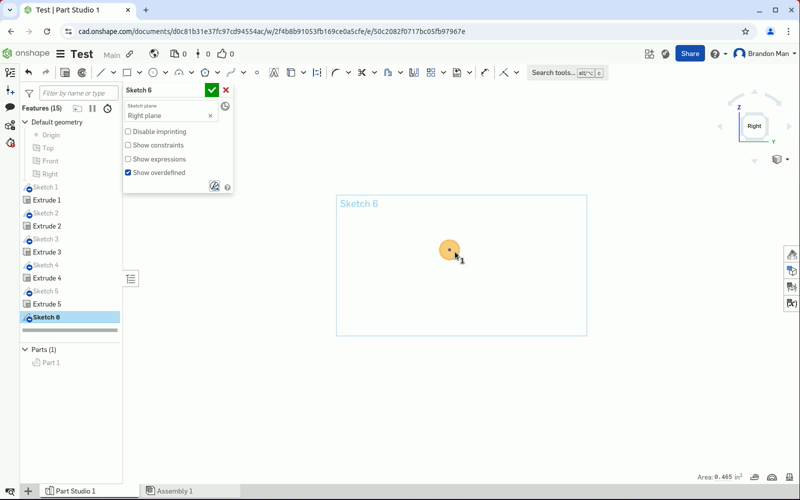
scroll(-6)
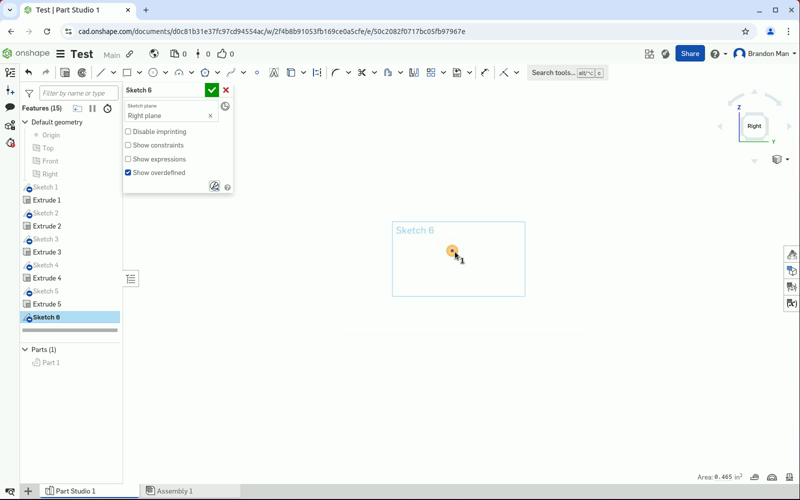
scroll(-6)
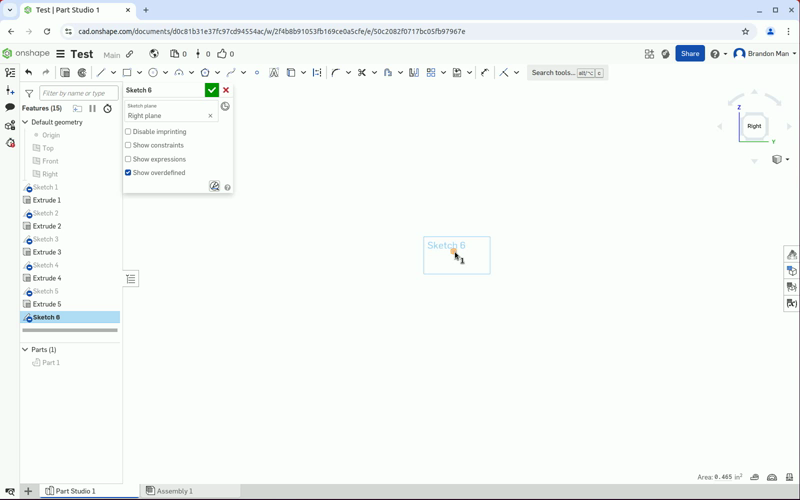
mouse_move(73, 352)
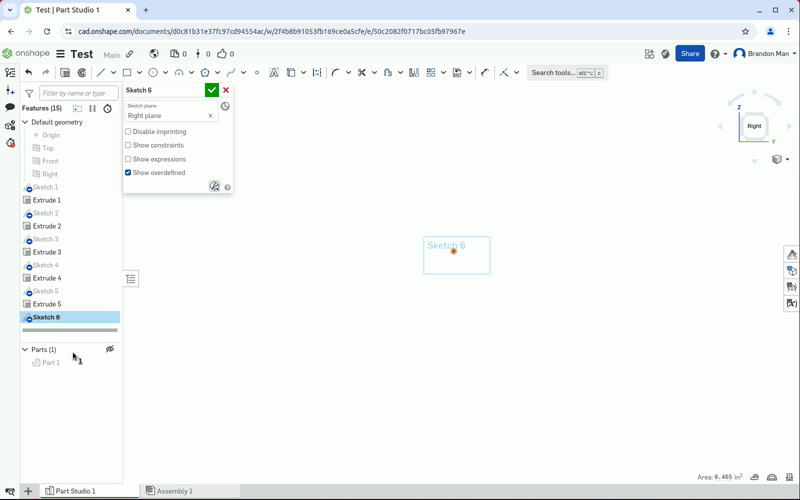
key(shift+y)
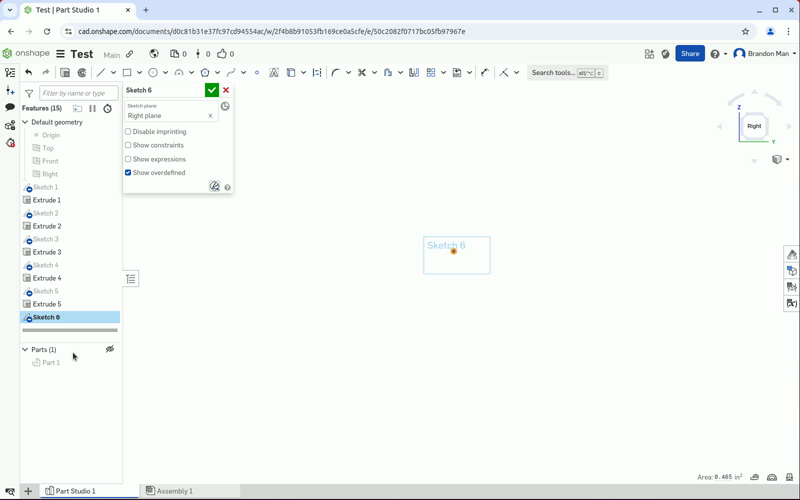
key(shift+e)
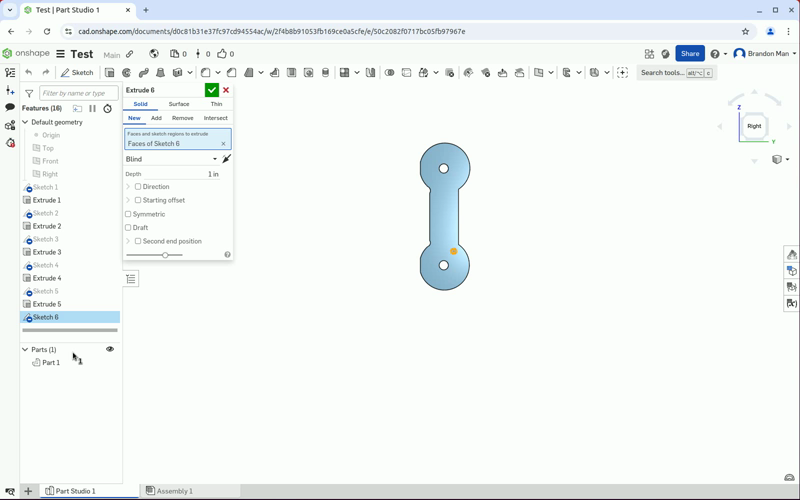
mouse_move(143, 106)
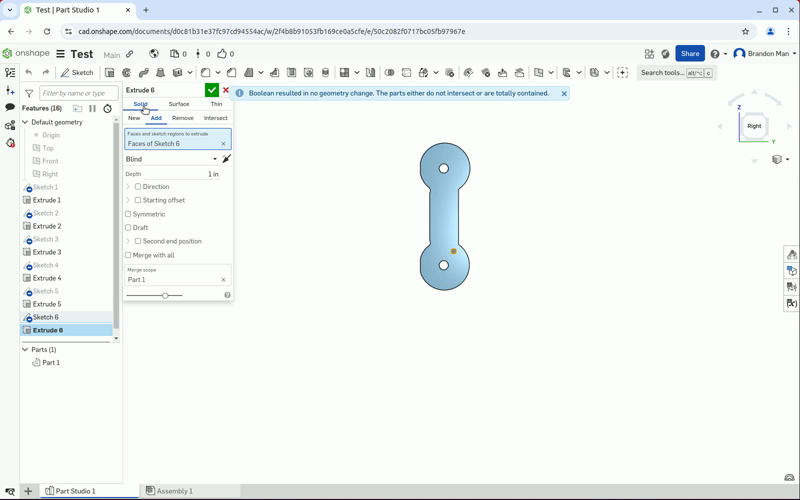
click(143, 106)
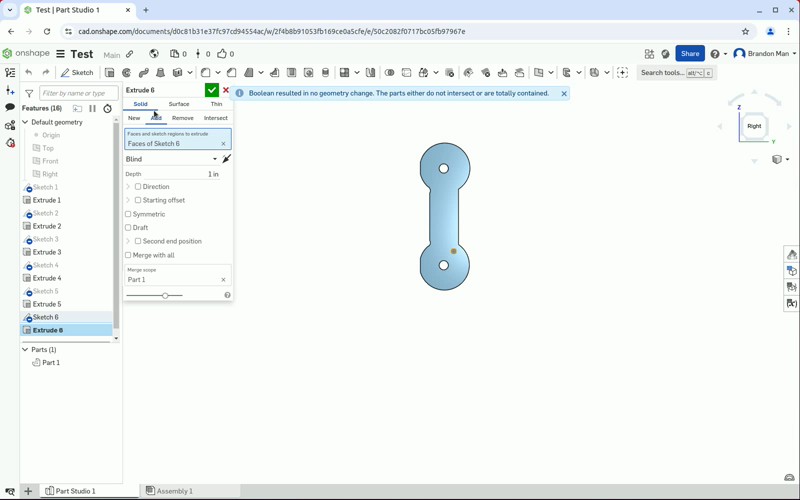
mouse_move(186, 120)
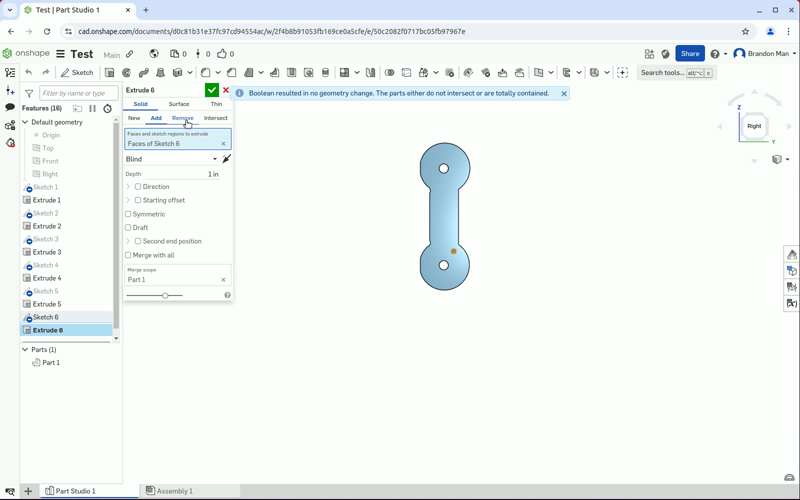
click(186, 120)
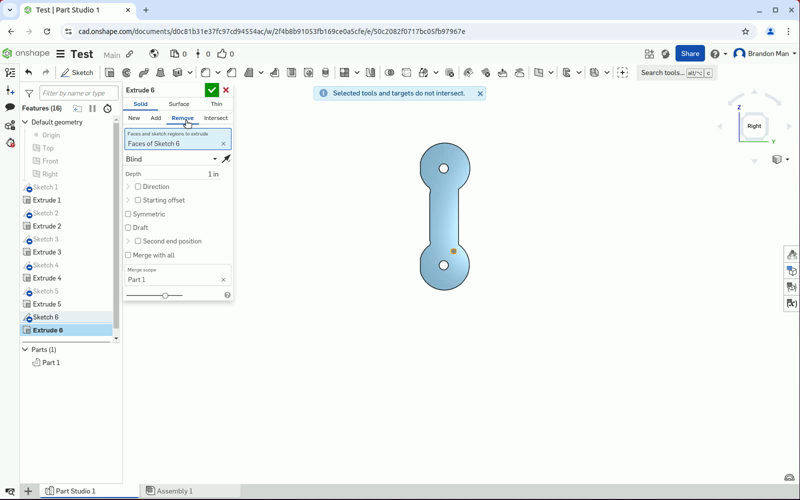
key(tab, 4)
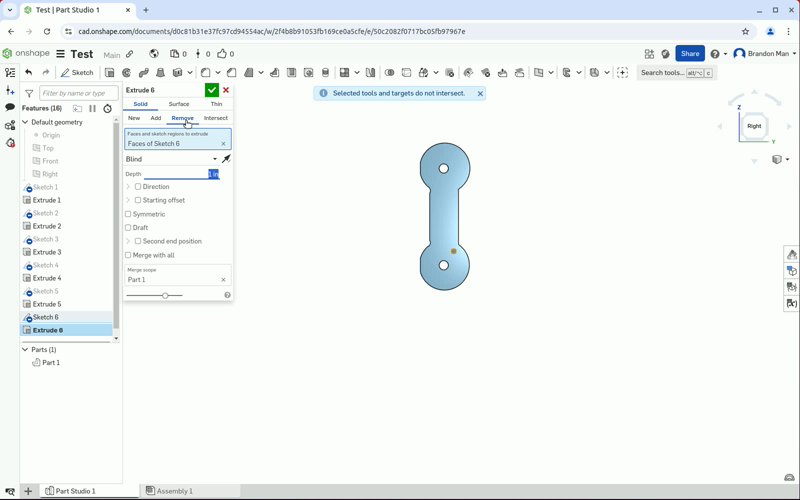
text(3.129)
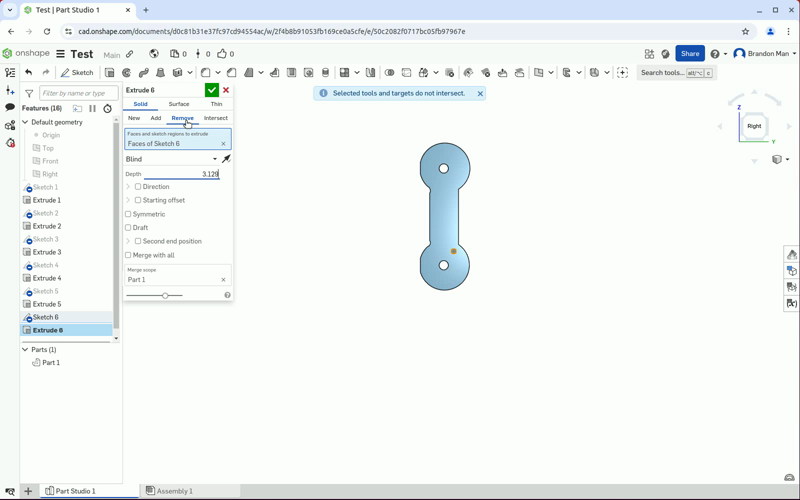
key(tab, 6)
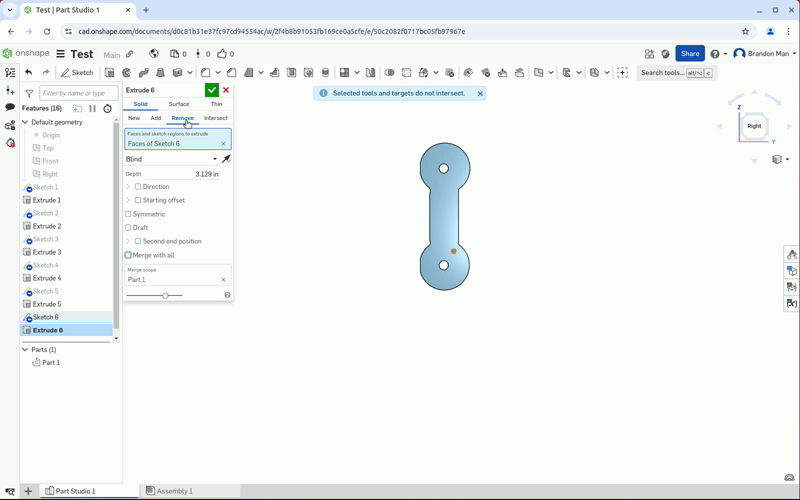
key(space)
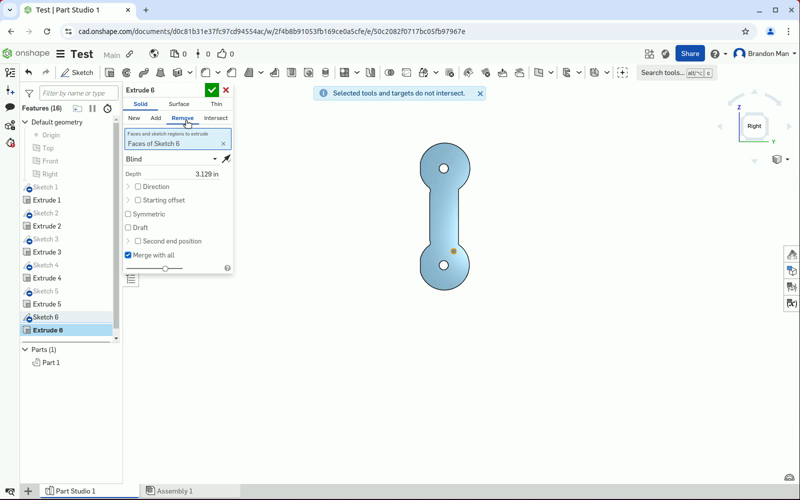
key(enter)
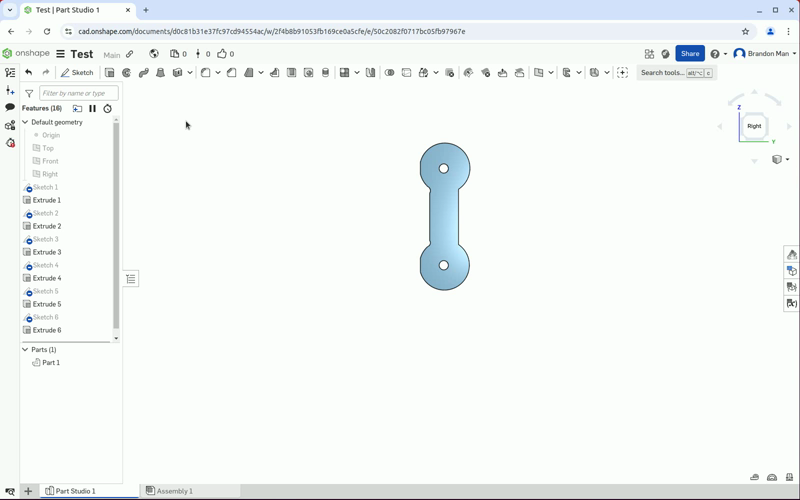
key(shift+h)
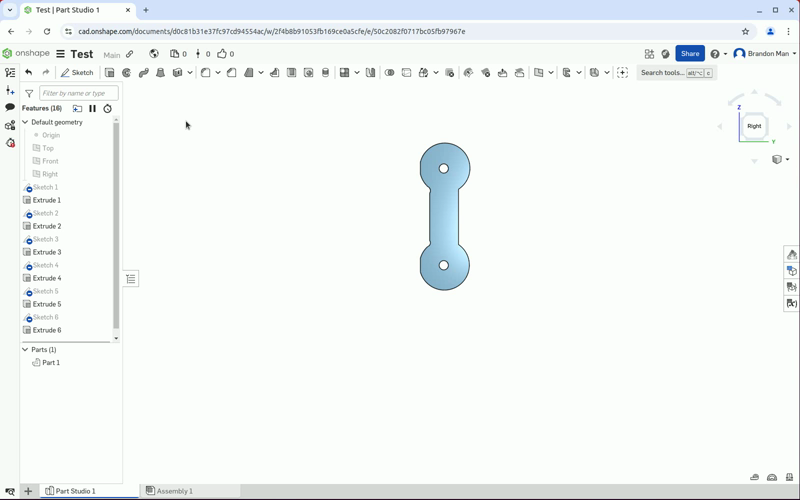
key(shift+h)
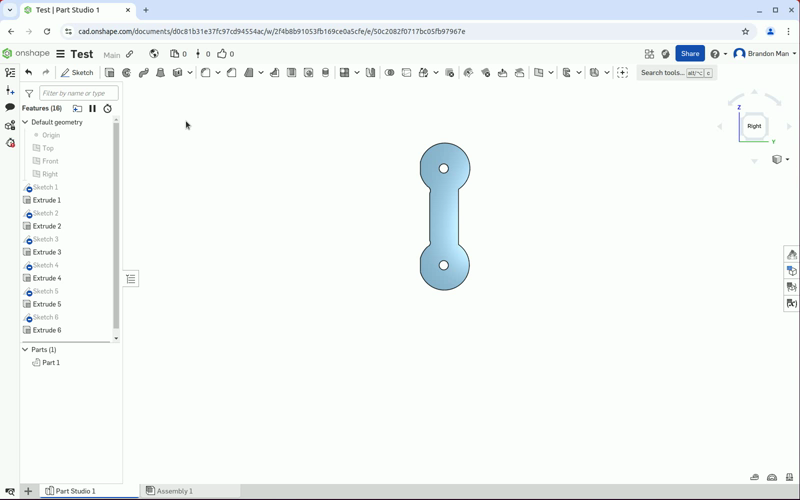
mouse_move(69, 189)
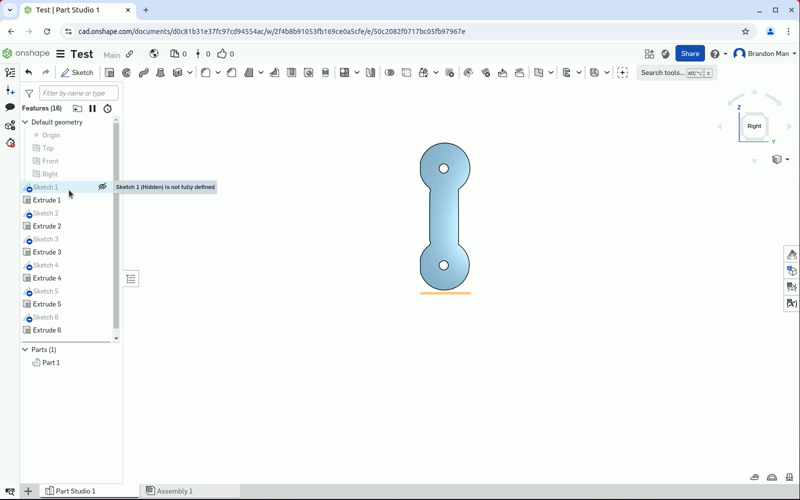
click(69, 189)
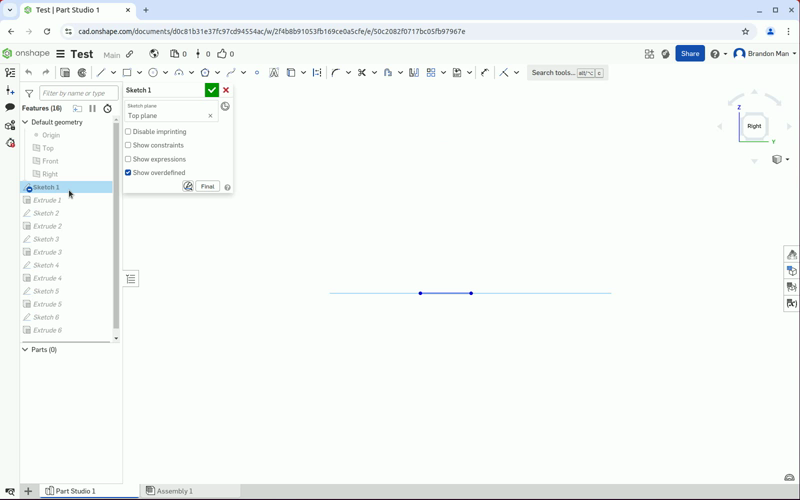
mouse_move(229, 92)
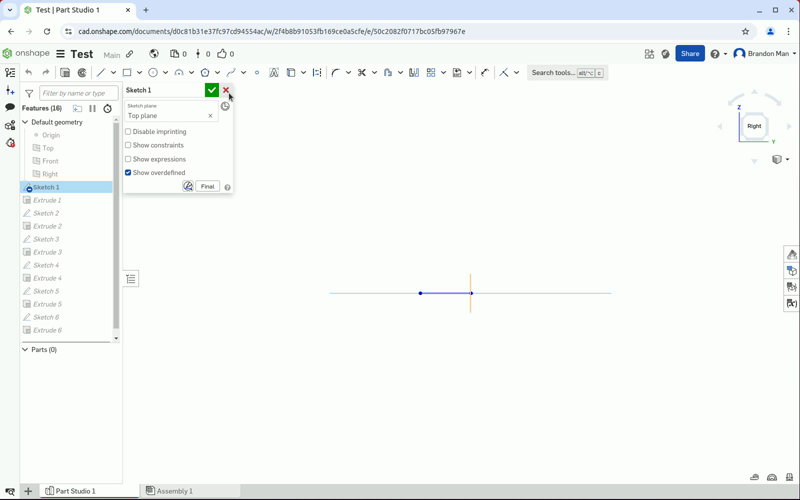
click(229, 92)
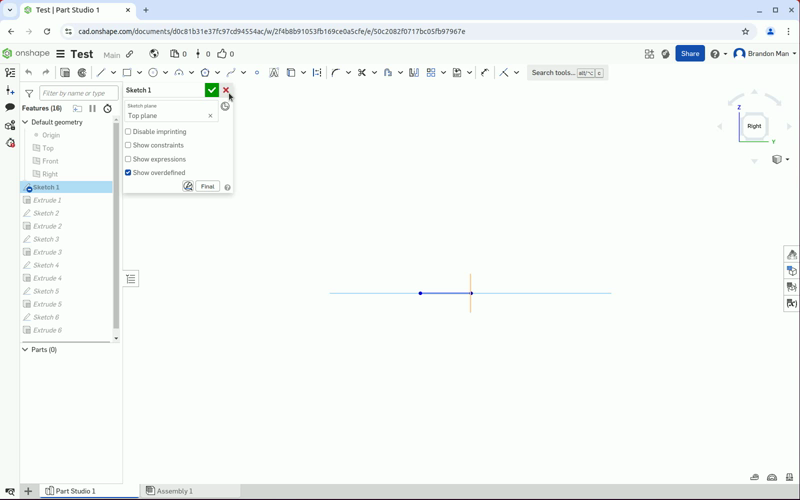
key(shift+s)
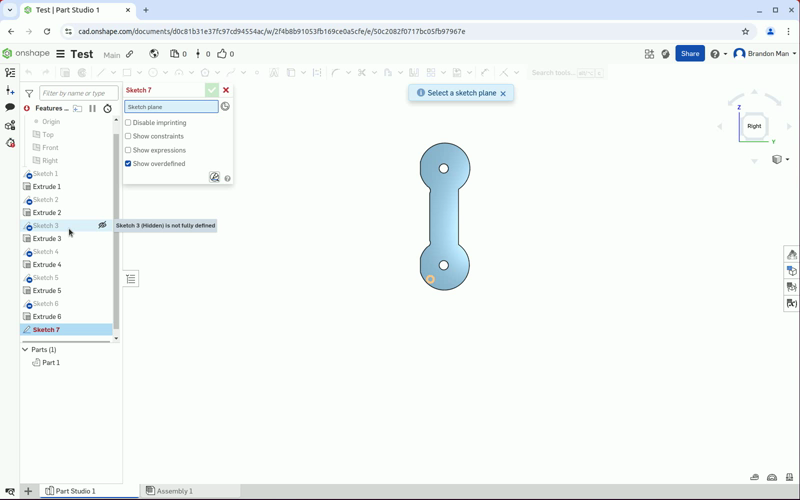
scroll(3)
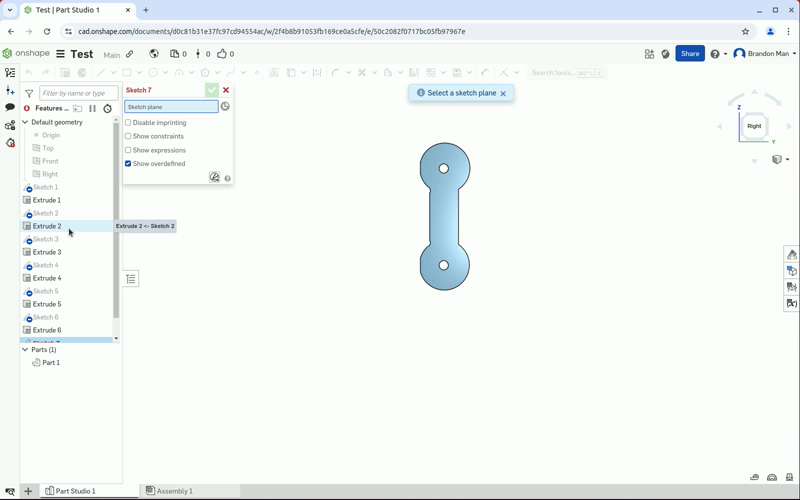
mouse_move(69, 176)
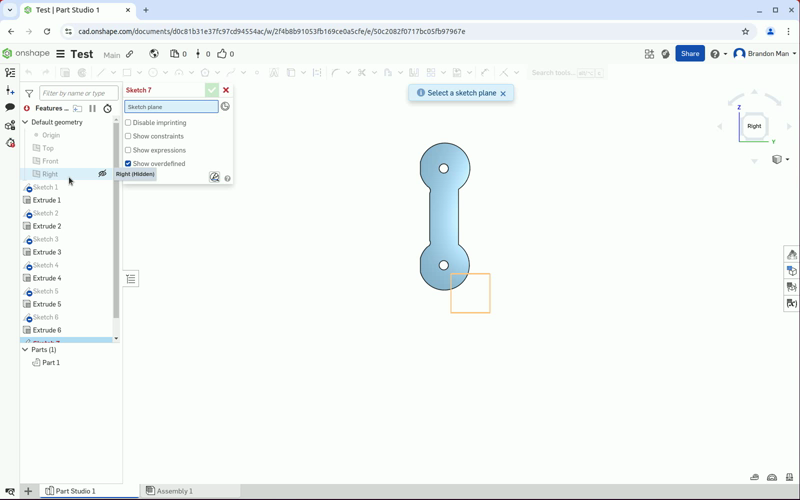
click(69, 176)
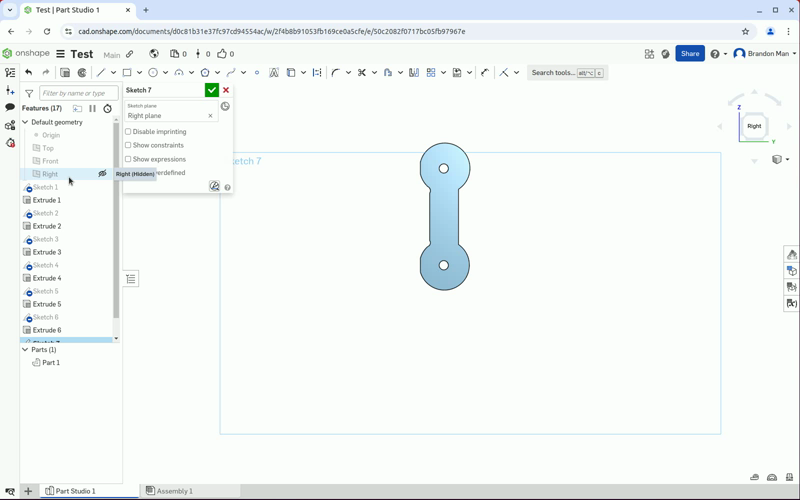
mouse_move(73, 352)
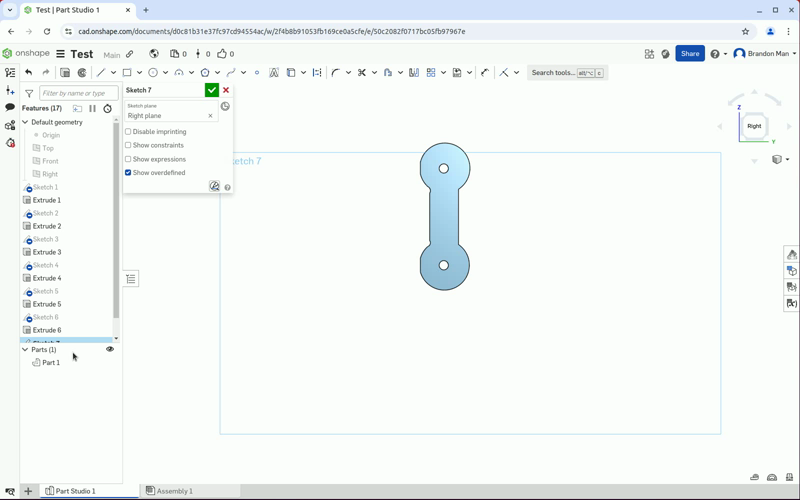
key(y)
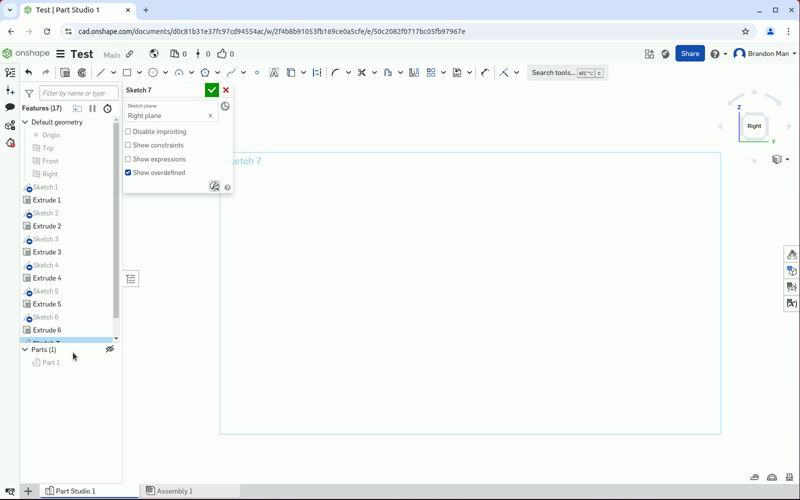
key(c)
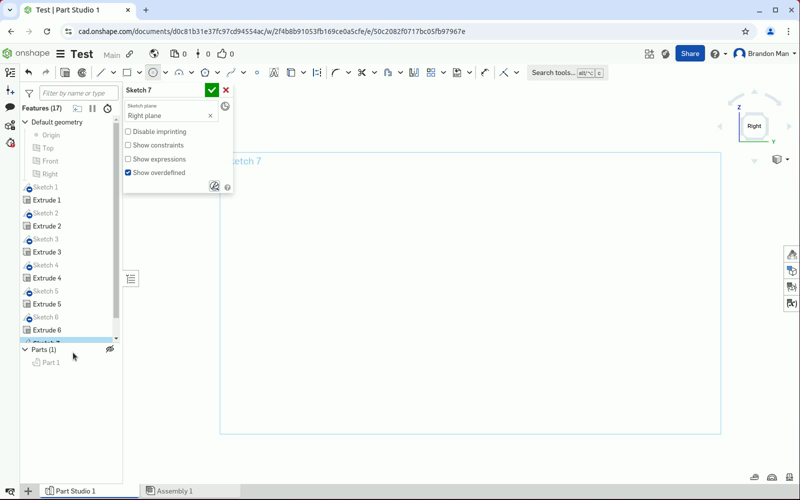
key_down(shift)
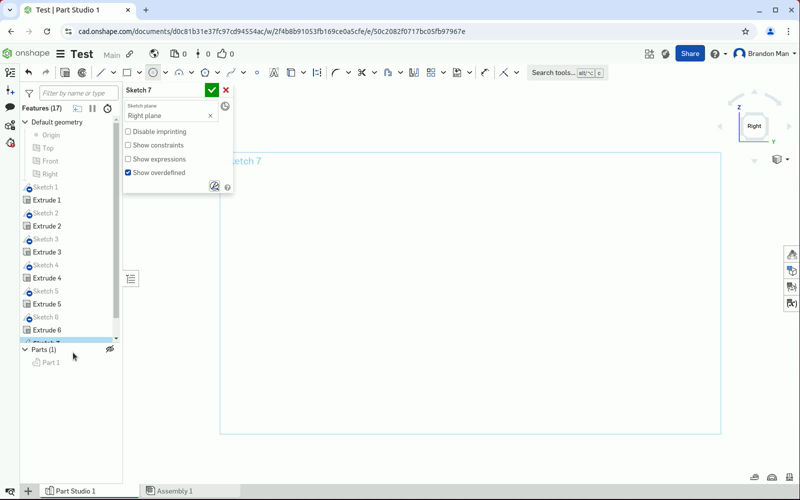
mouse_move(453, 272)
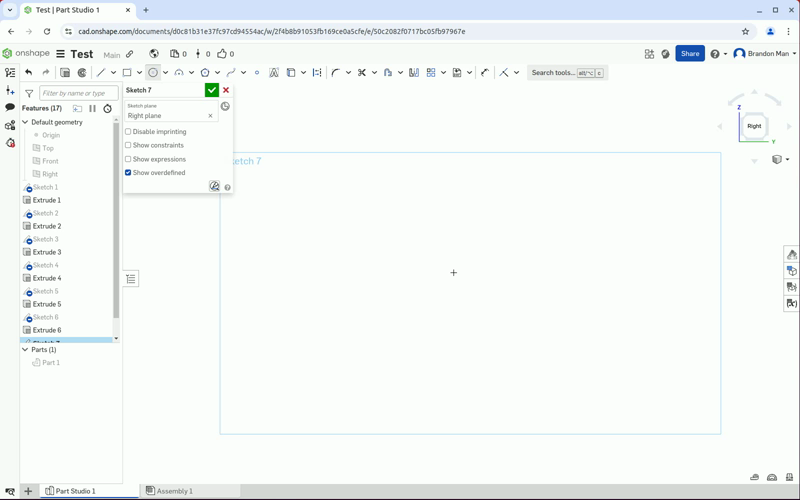
click(453, 272)
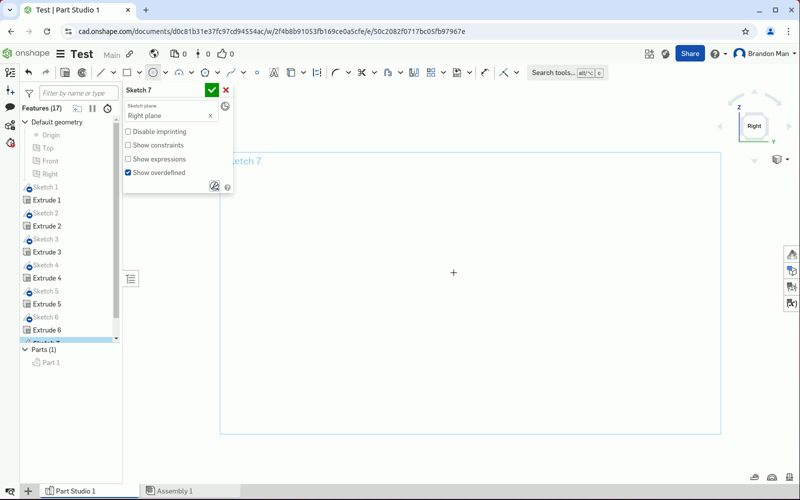
key_up(shift)
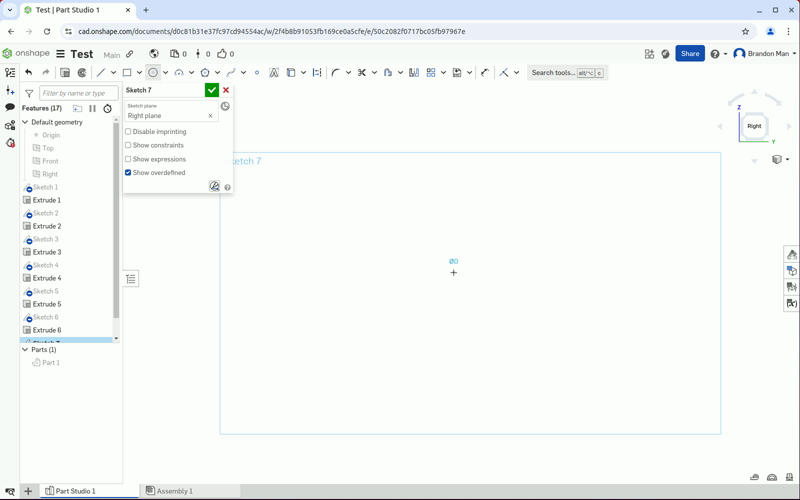
mouse_move(456, 272)
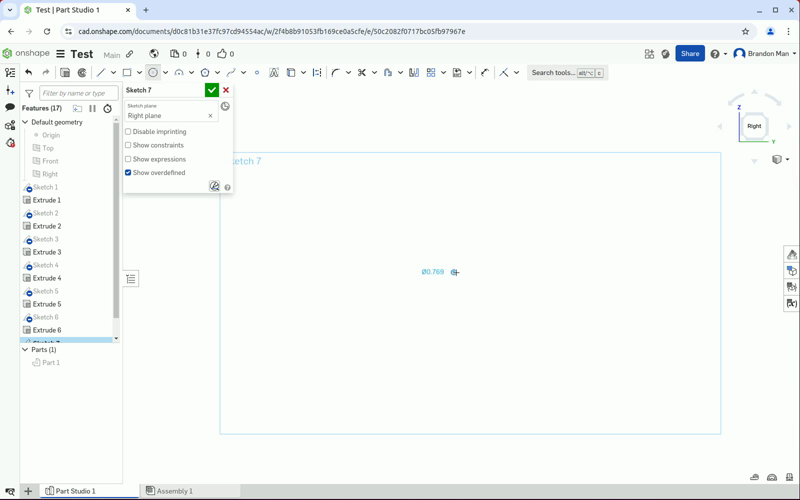
scroll(6)
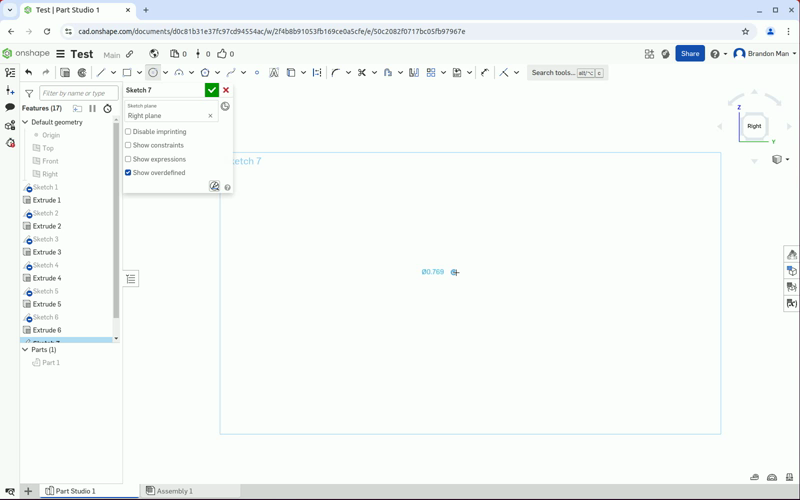
scroll(6)
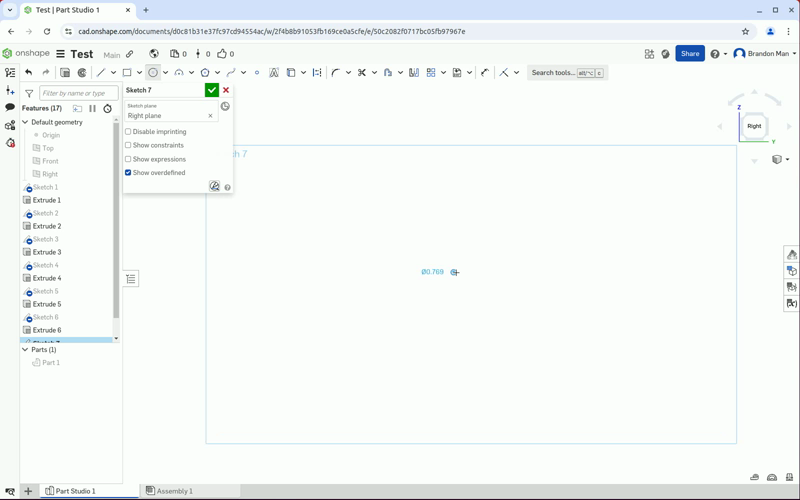
scroll(6)
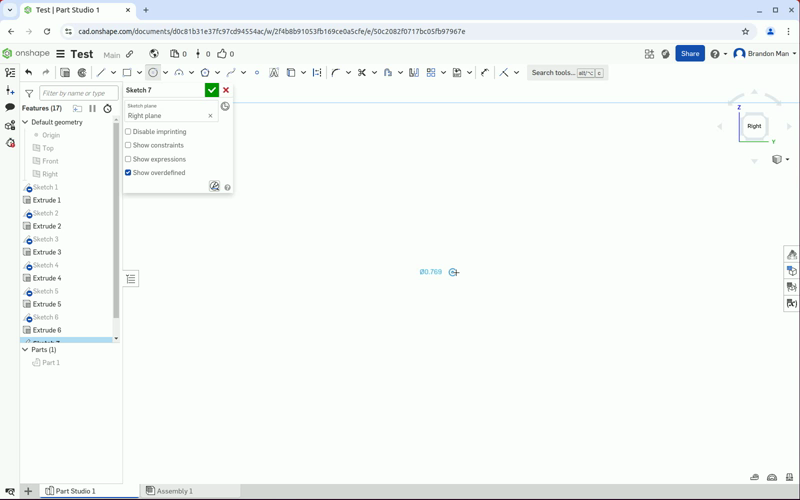
scroll(6)
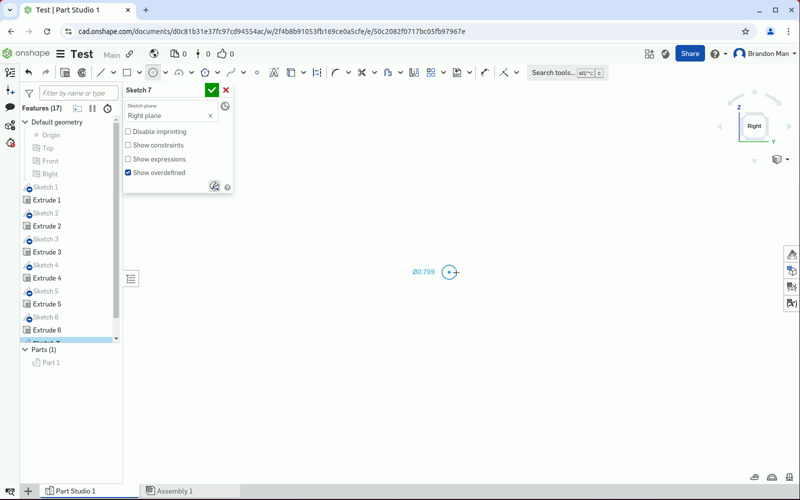
scroll(6)
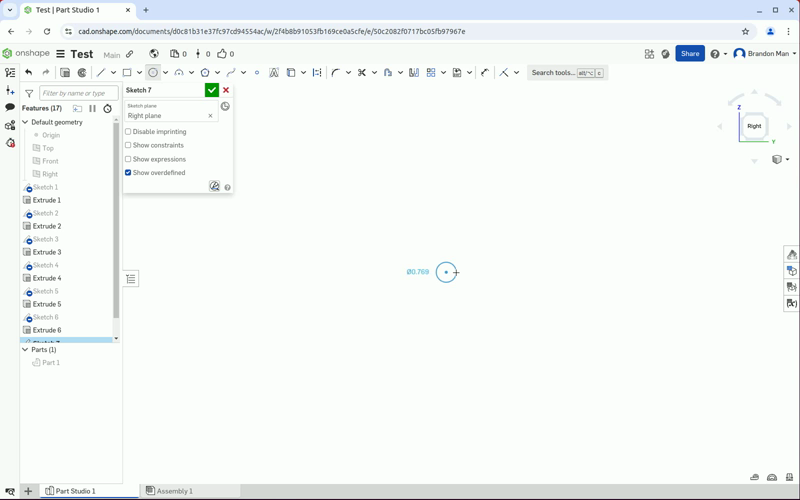
scroll(6)
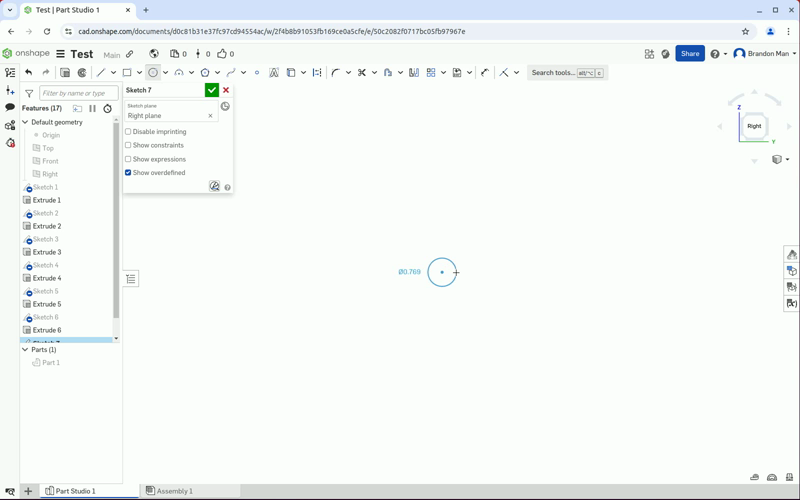
scroll(6)
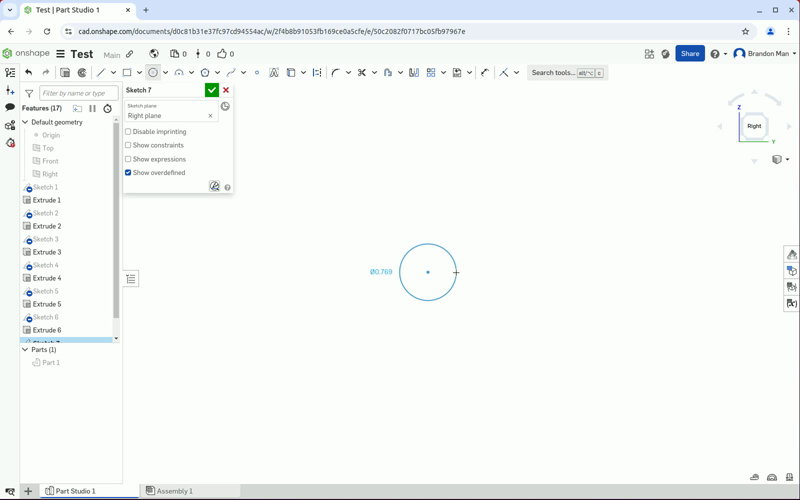
click(456, 272)
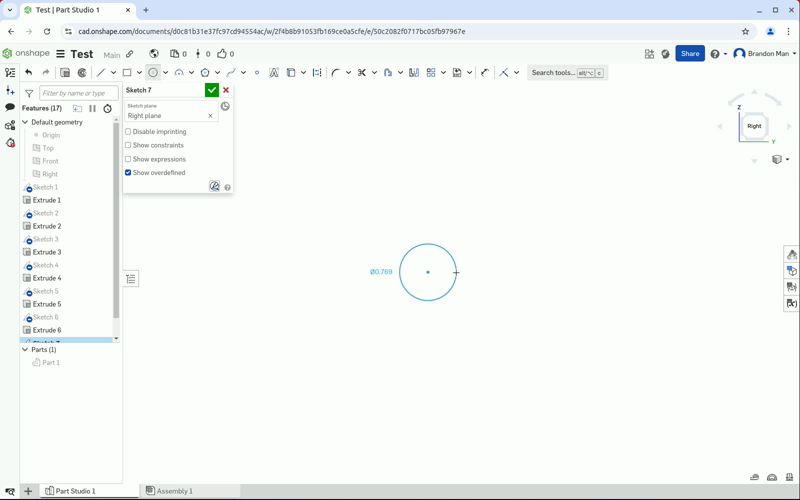
scroll(-6)
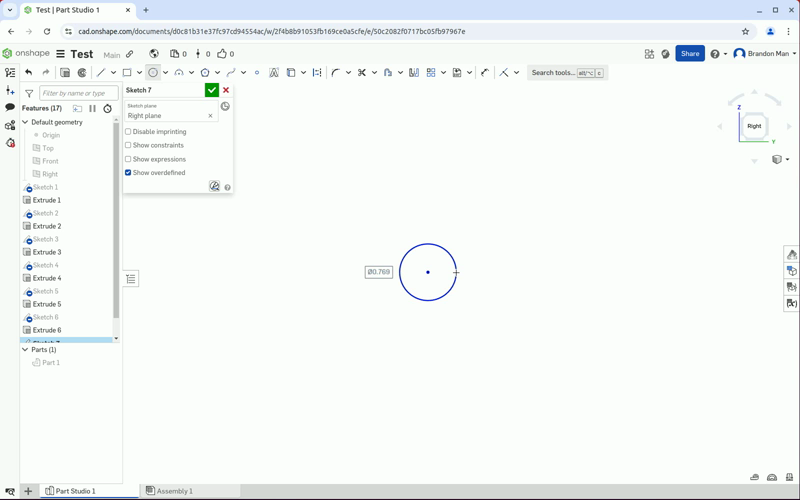
scroll(-6)
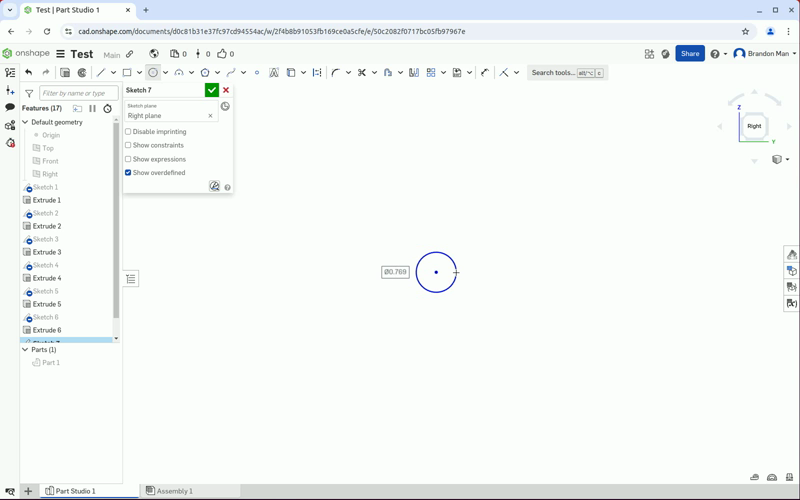
scroll(-6)
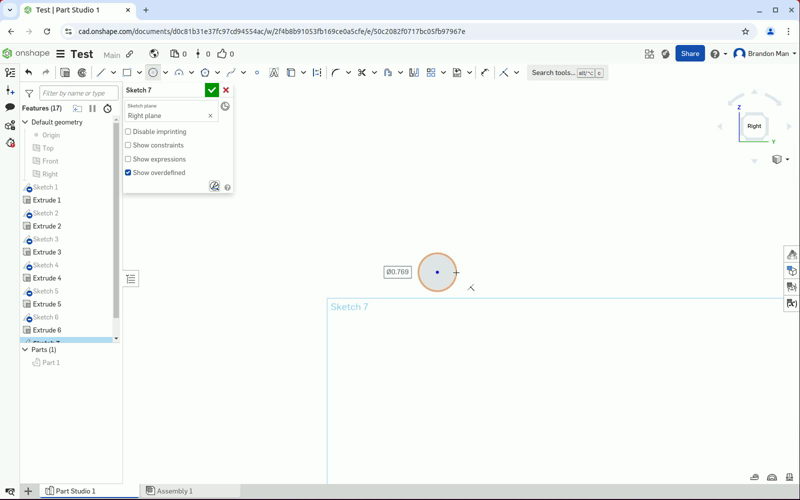
scroll(-6)
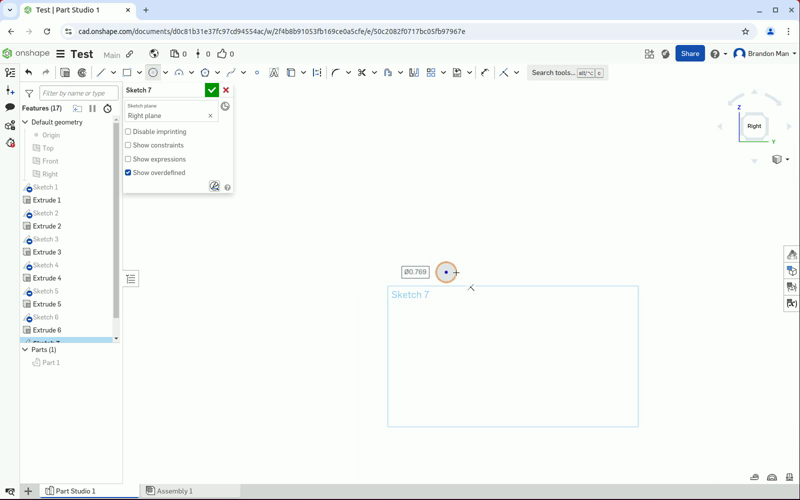
scroll(-6)
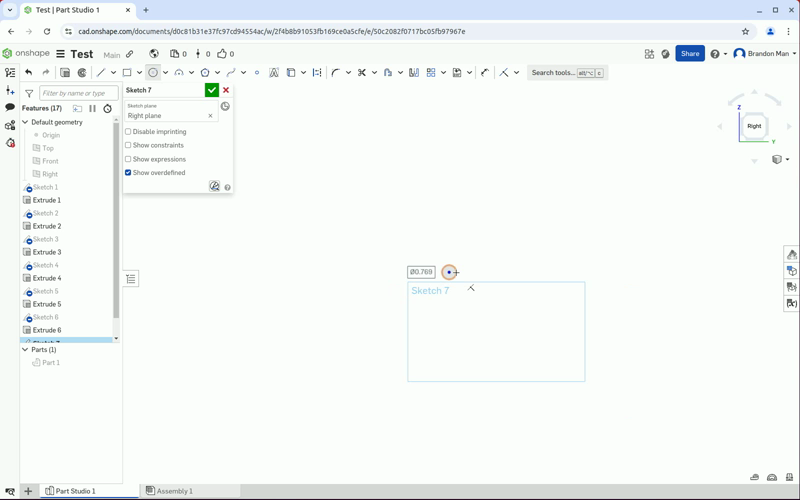
scroll(-6)
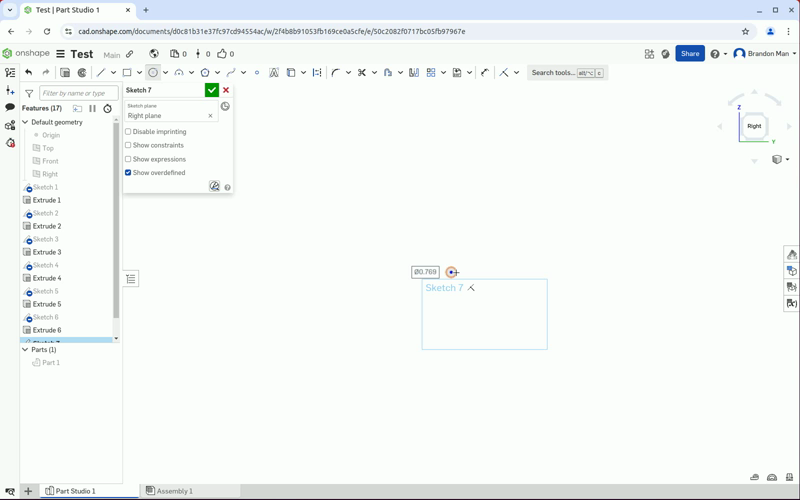
scroll(-6)
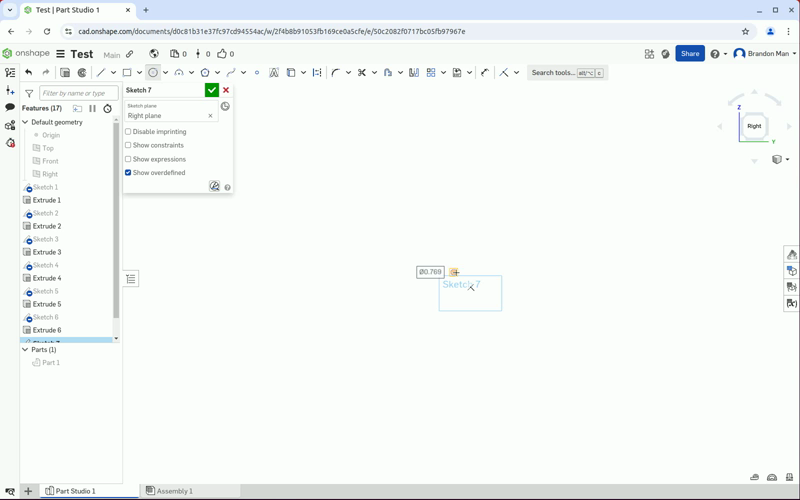
key(esc)
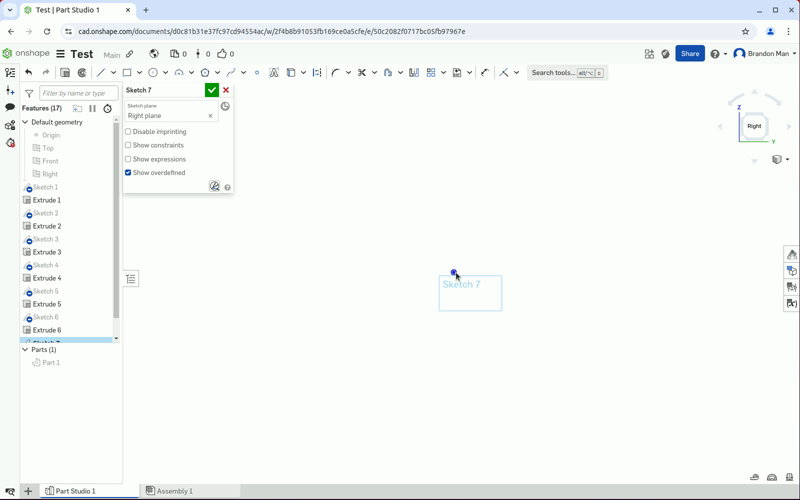
mouse_move(454, 270)
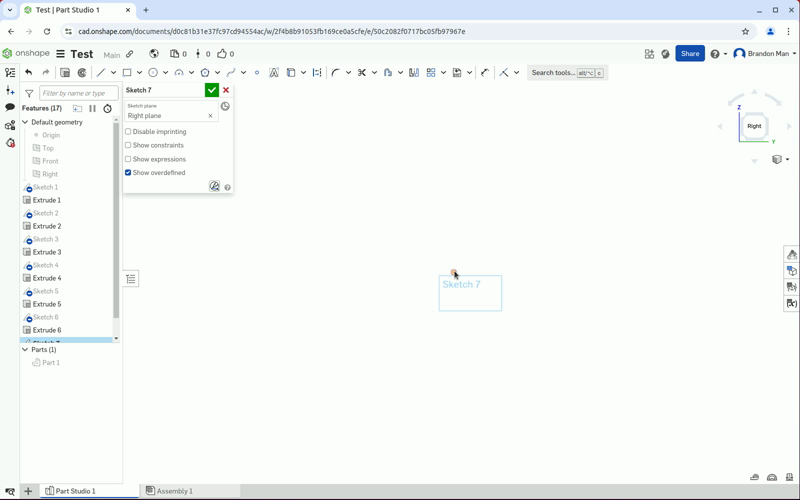
scroll(6)
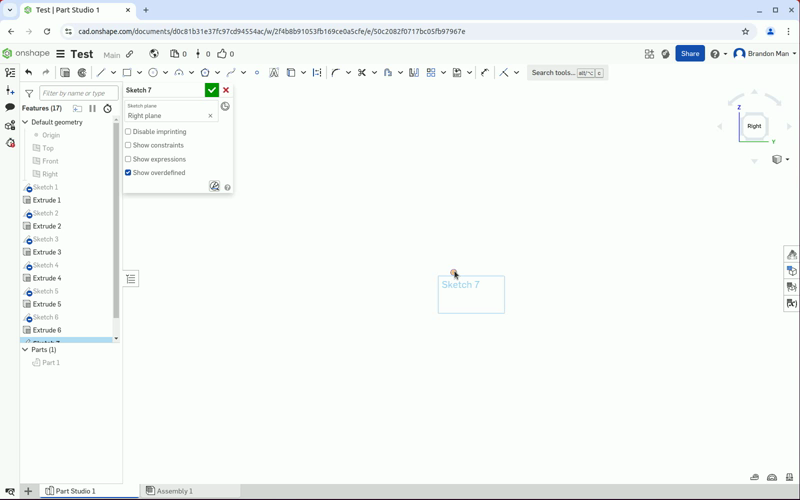
scroll(6)
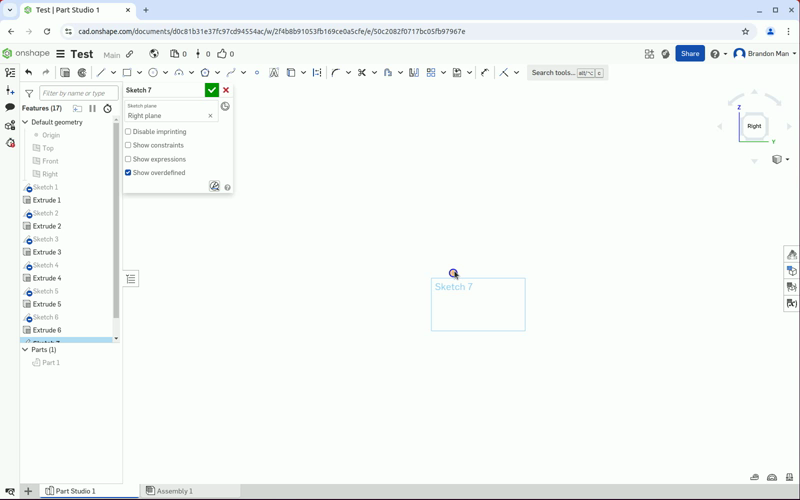
scroll(6)
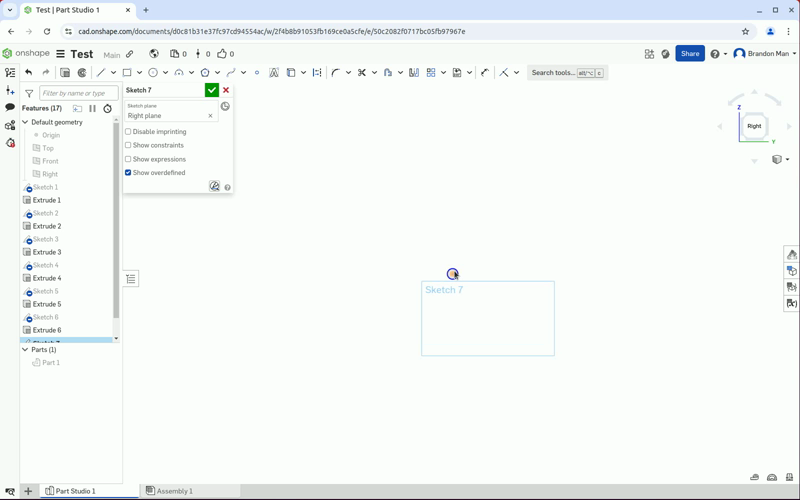
scroll(6)
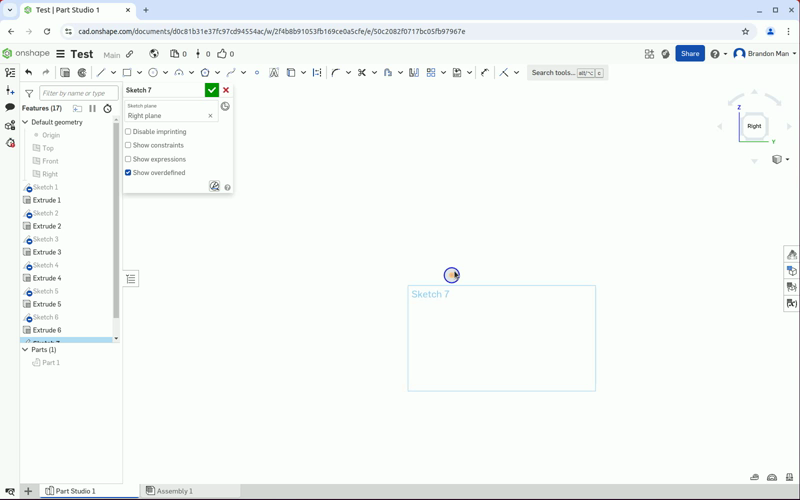
scroll(6)
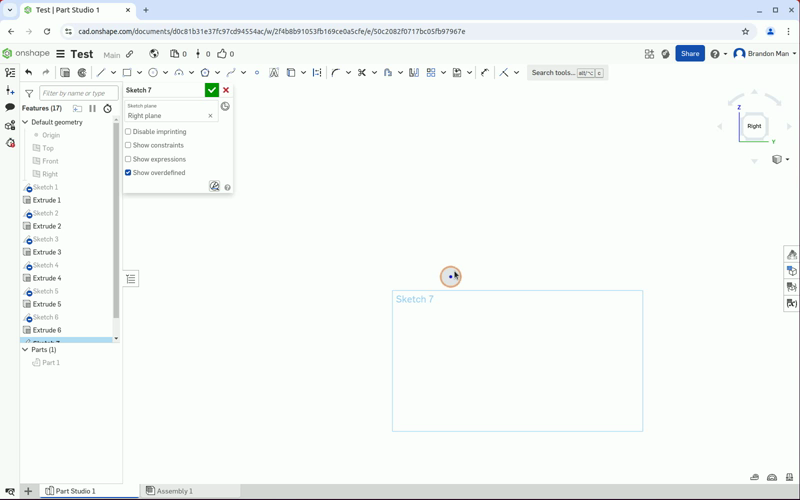
scroll(6)
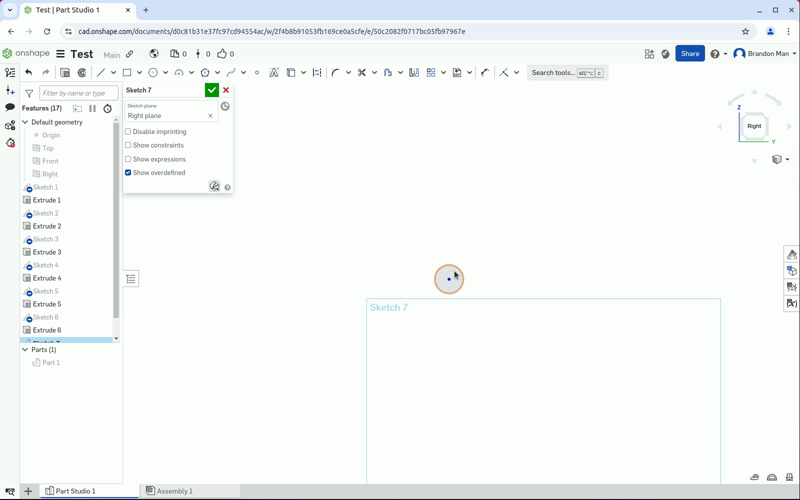
scroll(6)
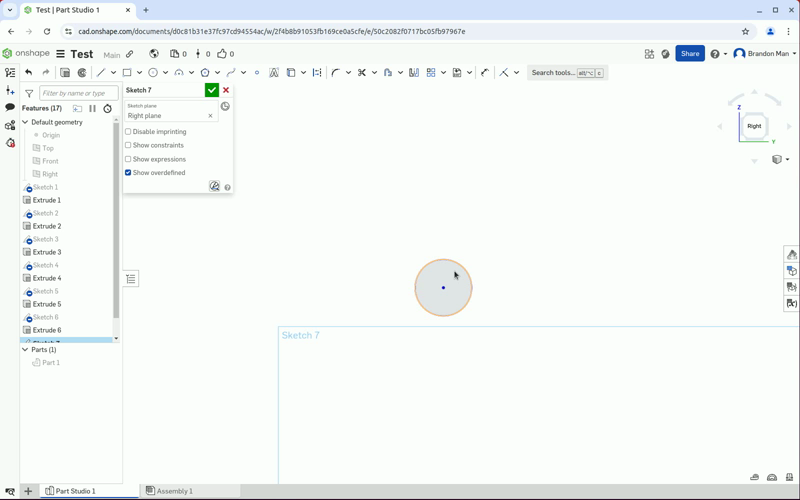
click(454, 270)
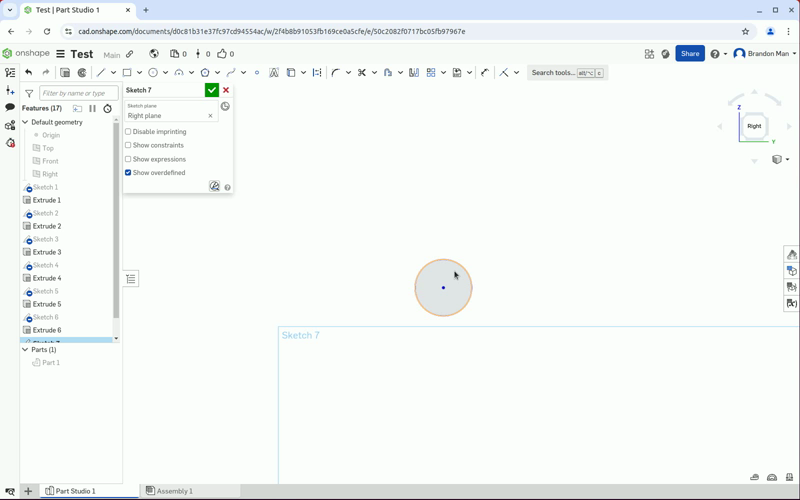
scroll(-6)
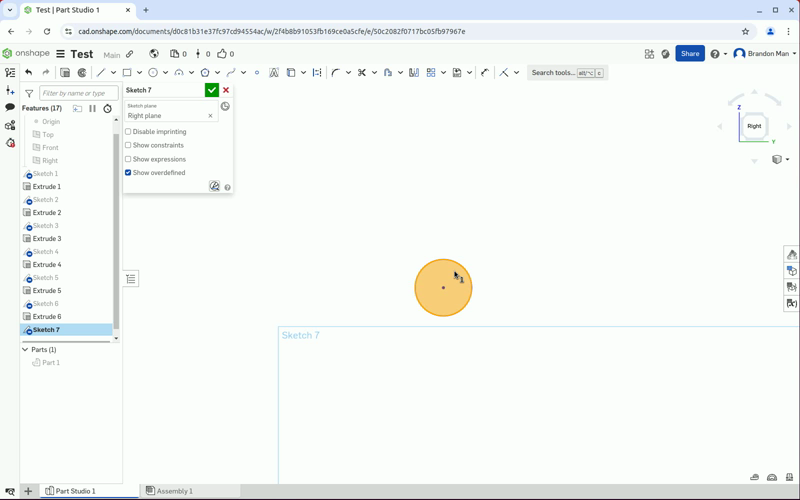
scroll(-6)
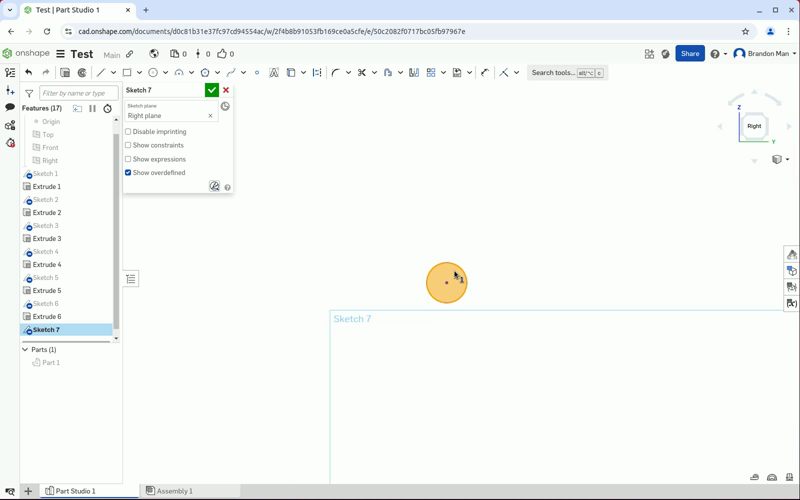
scroll(-6)
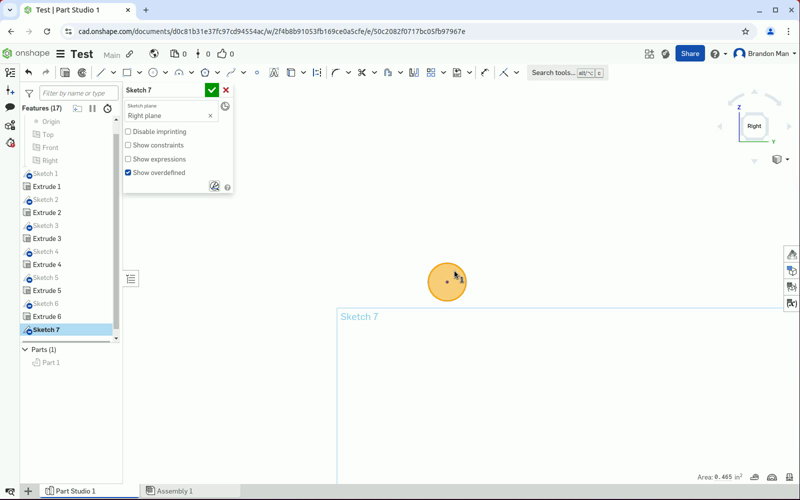
scroll(-6)
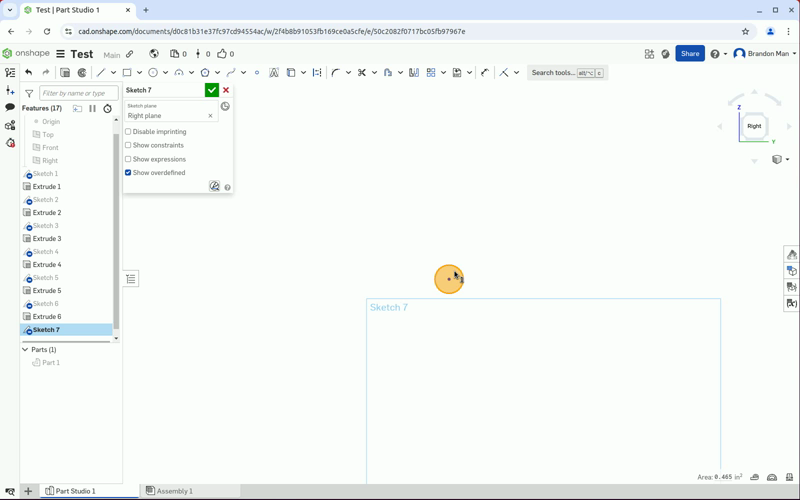
scroll(-6)
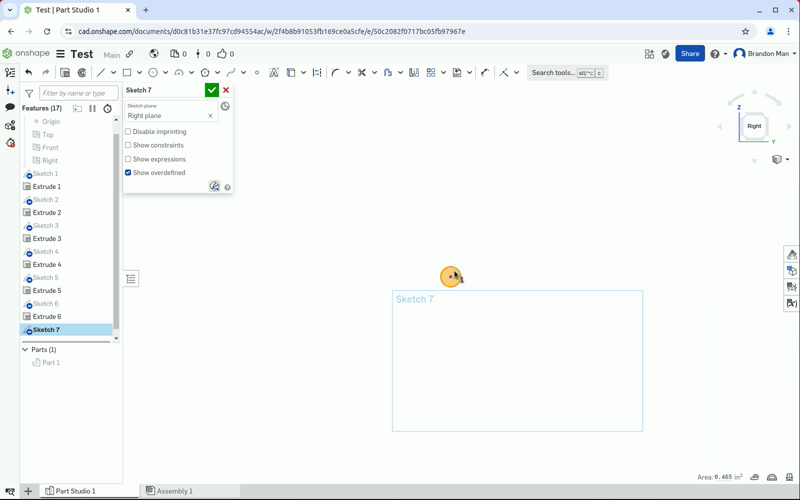
scroll(-6)
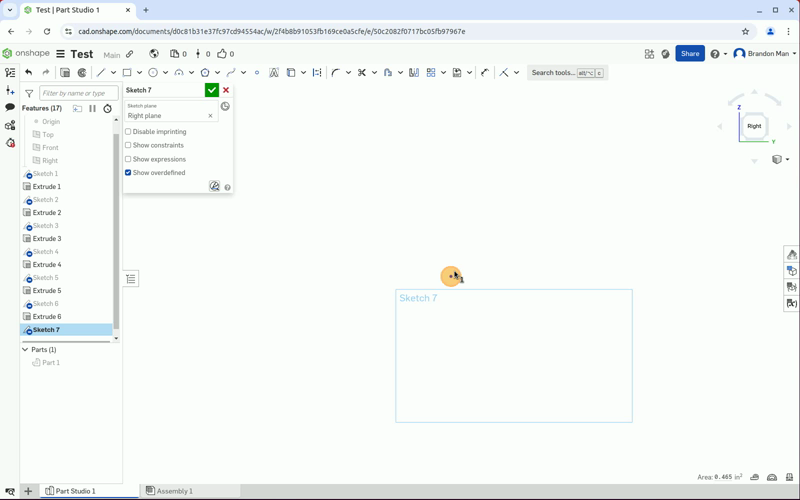
scroll(-6)
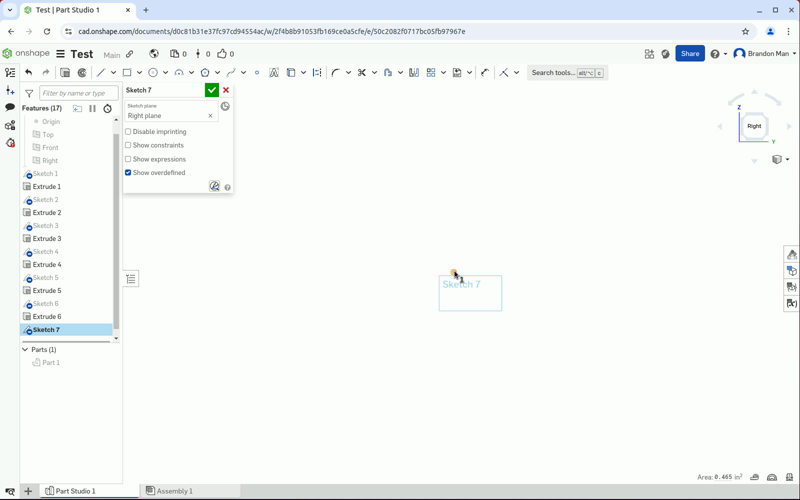
mouse_move(73, 352)
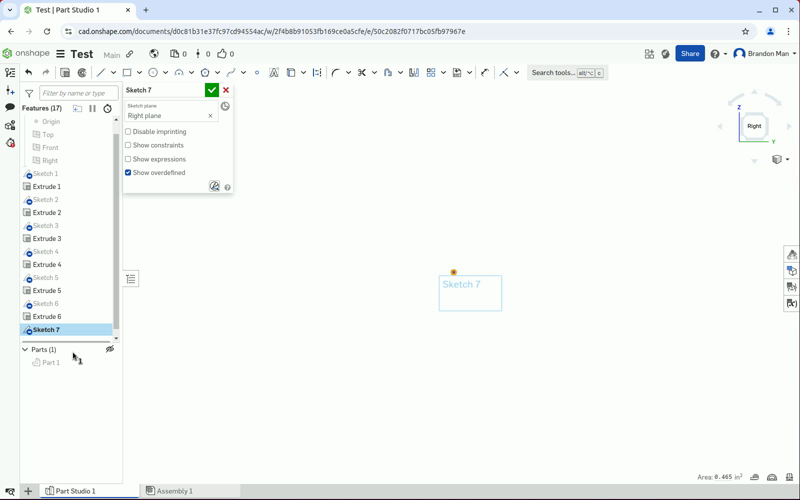
key(shift+y)
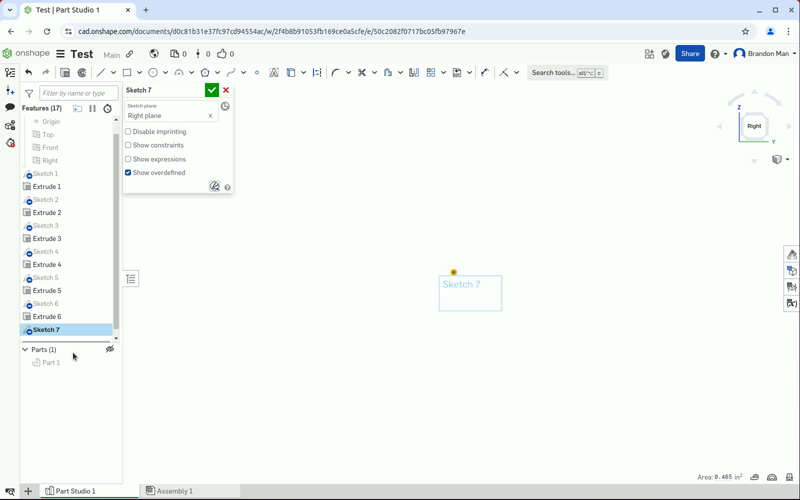
key(shift+e)
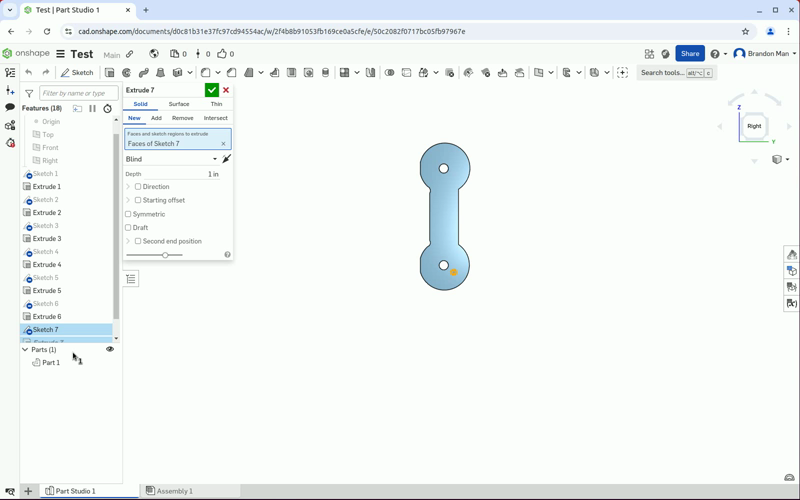
mouse_move(143, 106)
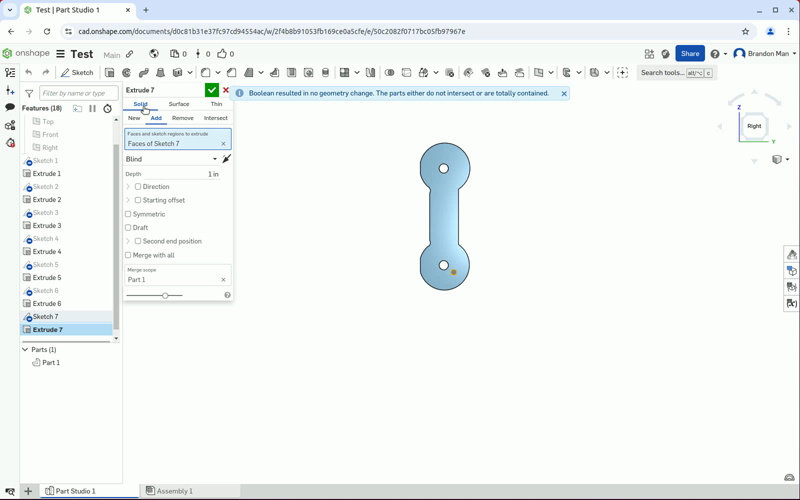
click(143, 106)
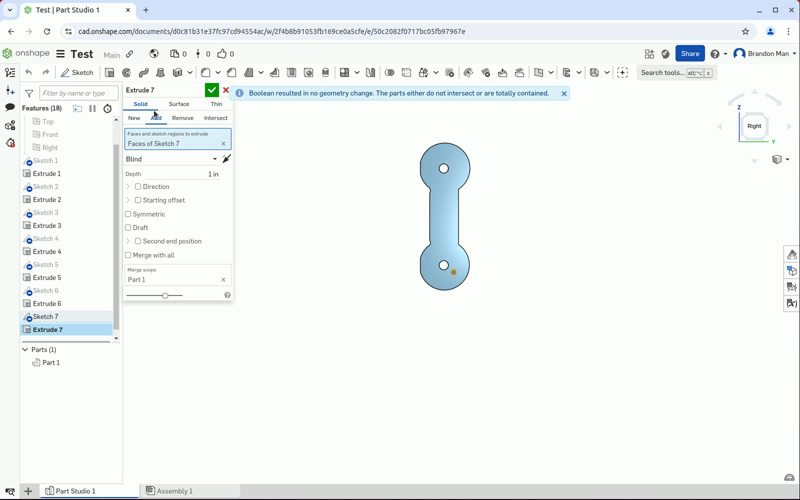
mouse_move(186, 120)
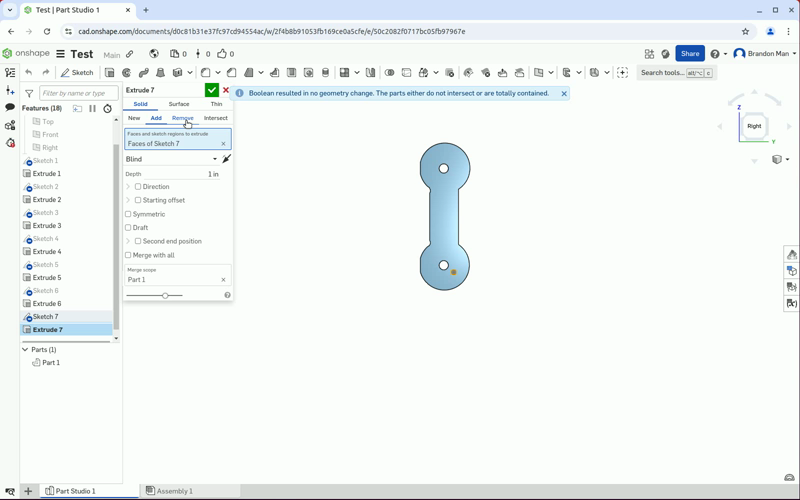
click(186, 120)
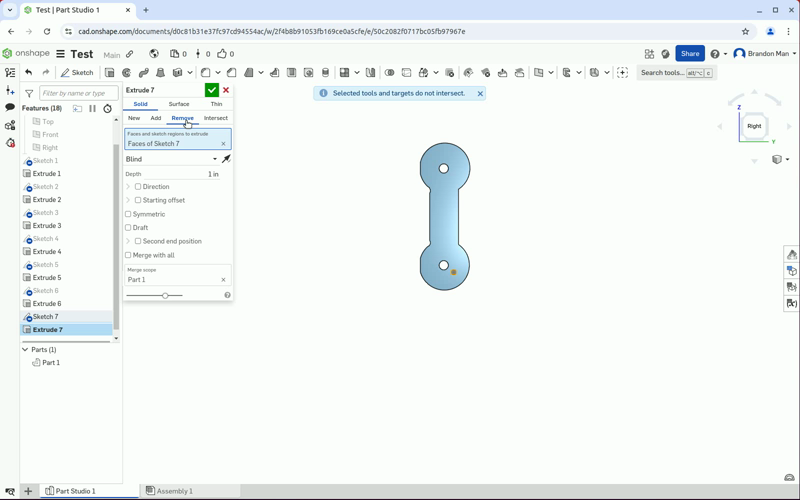
key(tab, 4)
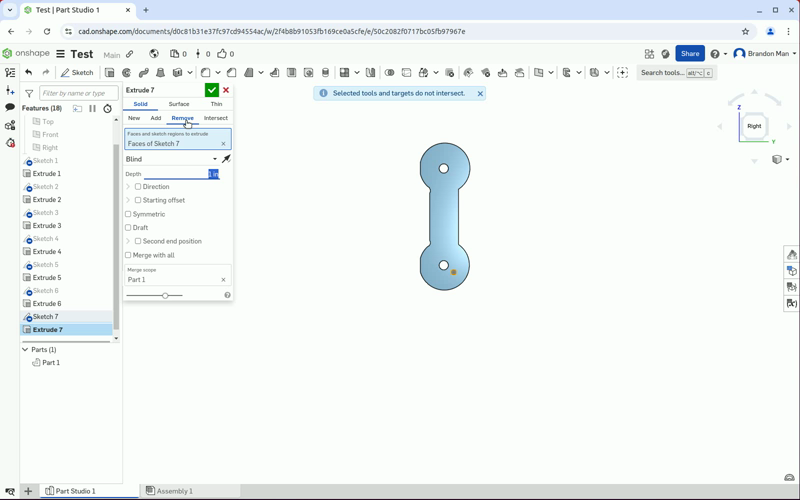
text(3.129)
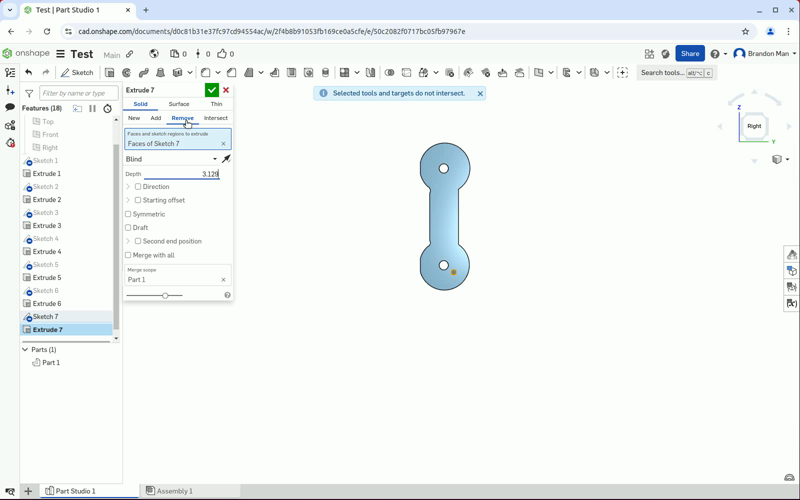
key(tab, 6)
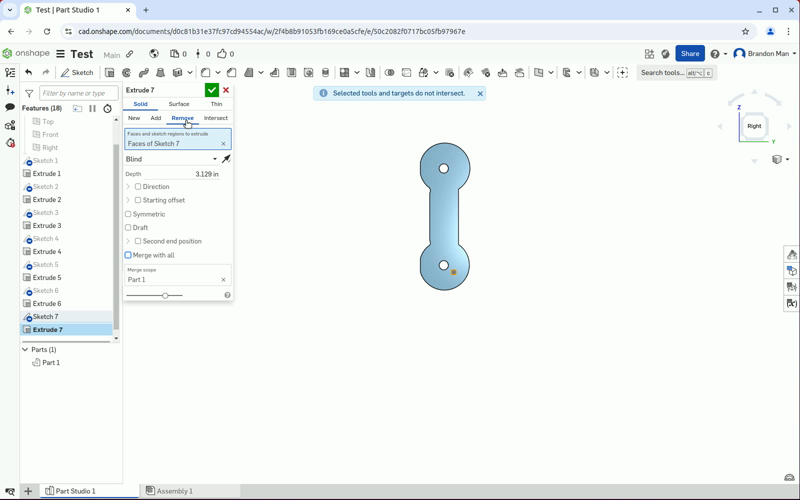
key(space)
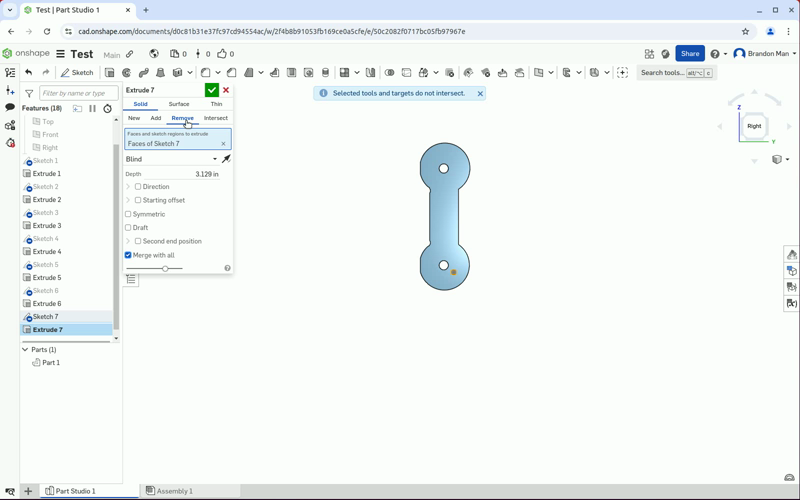
key(enter)
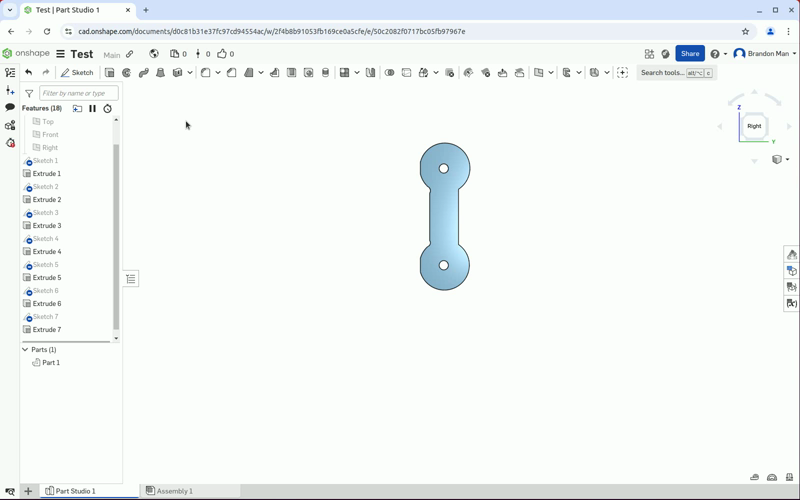
key(shift+h)
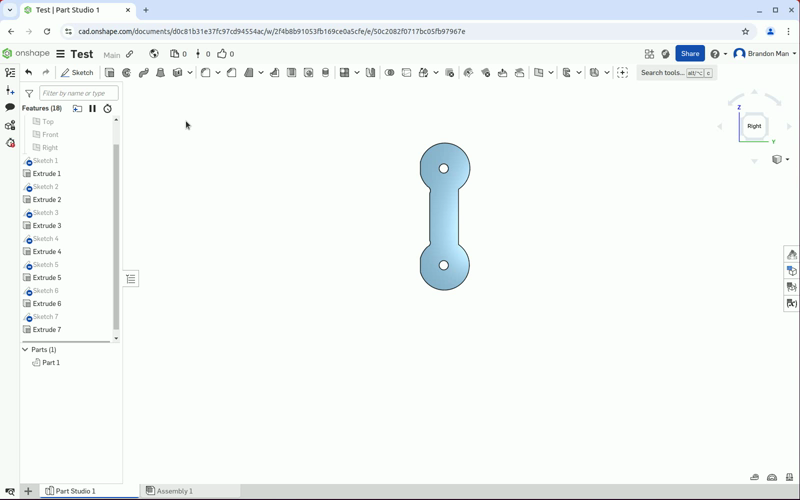
key(shift+h)
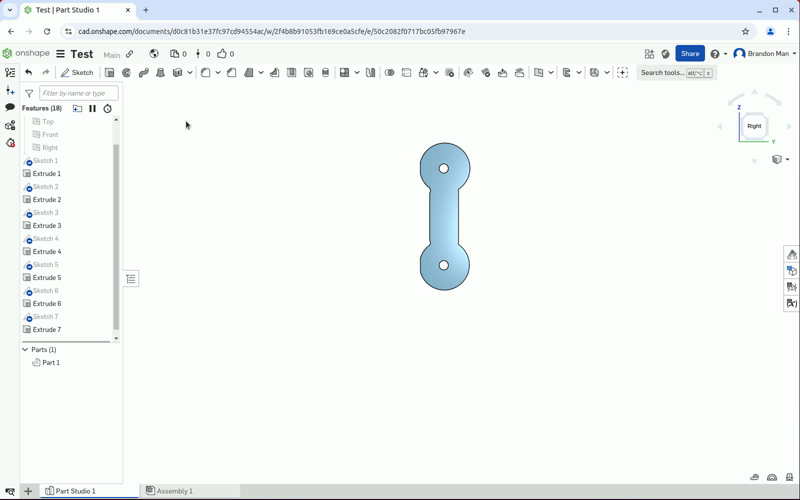
key(shift+7)
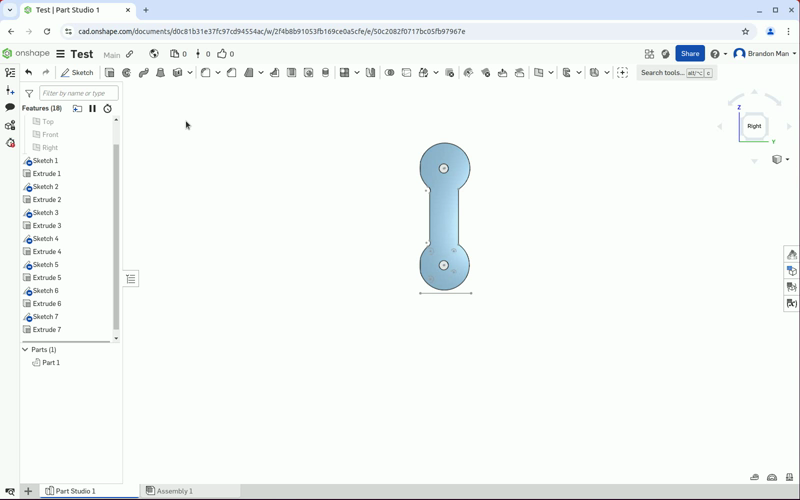
key(right, 2)
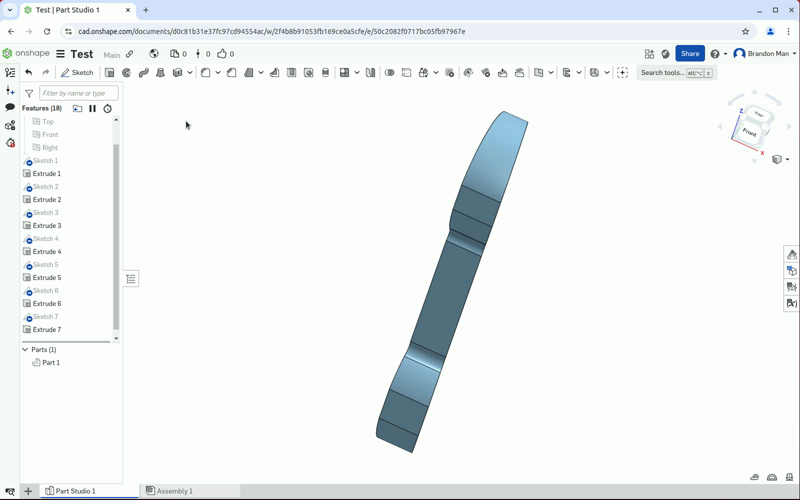
key(down, 2)
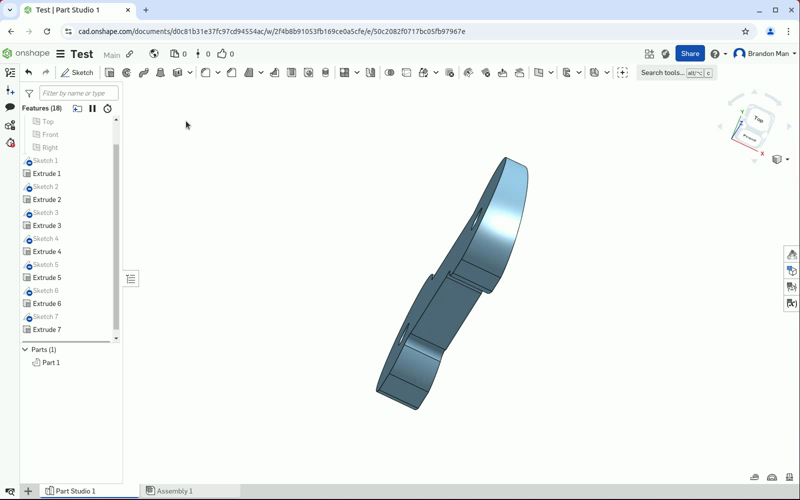
key(up, 2)
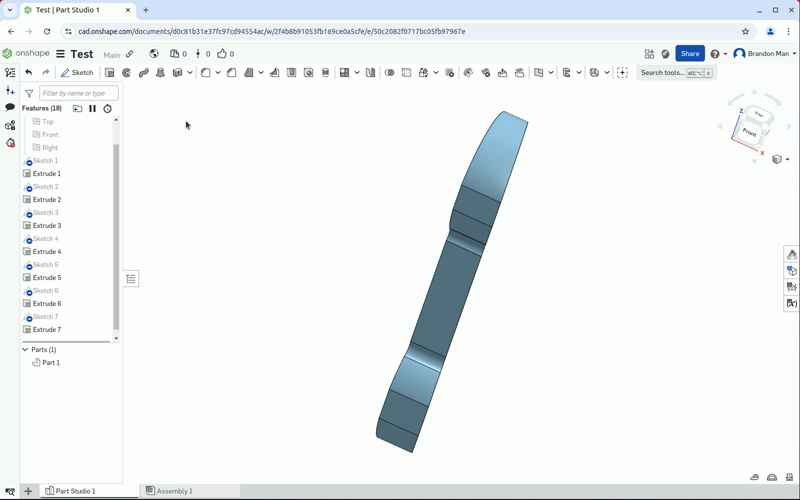
key(left, 2)
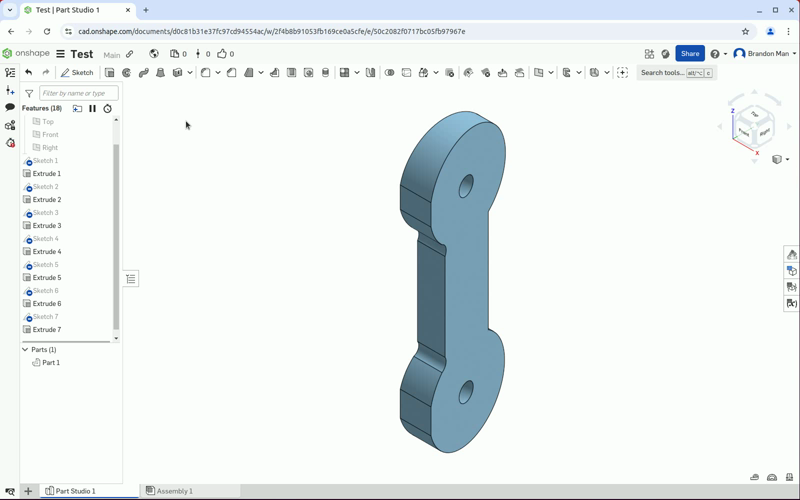
mouse_move(69, 163)
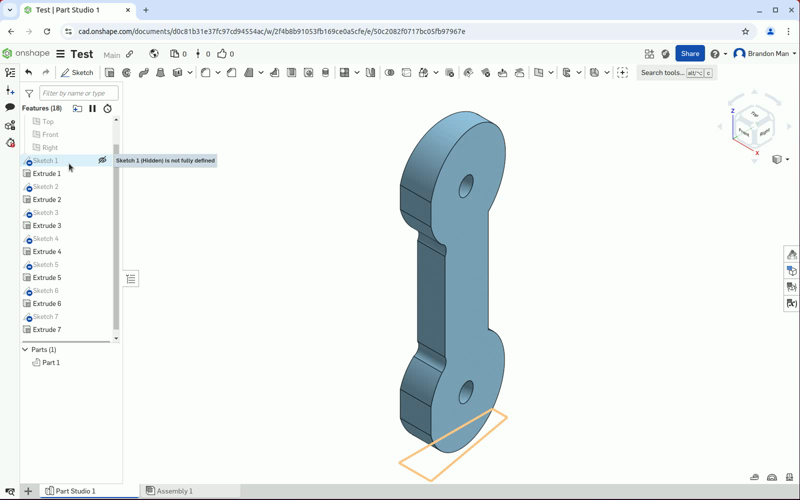
click(69, 163)